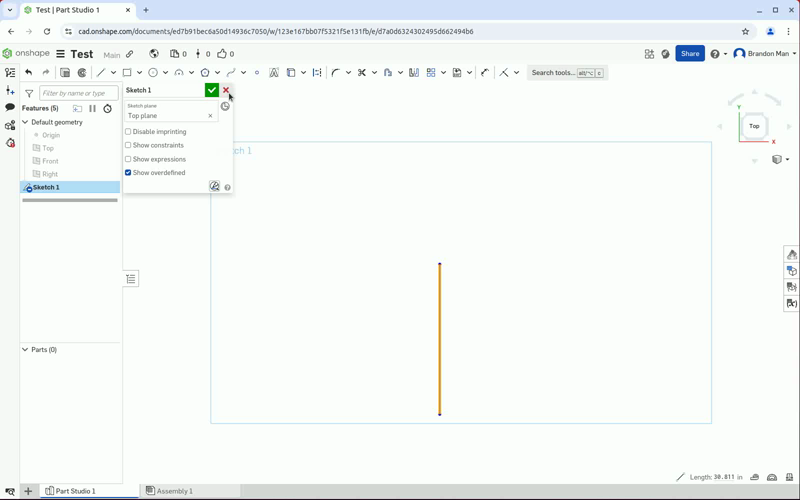
key(shift+h)
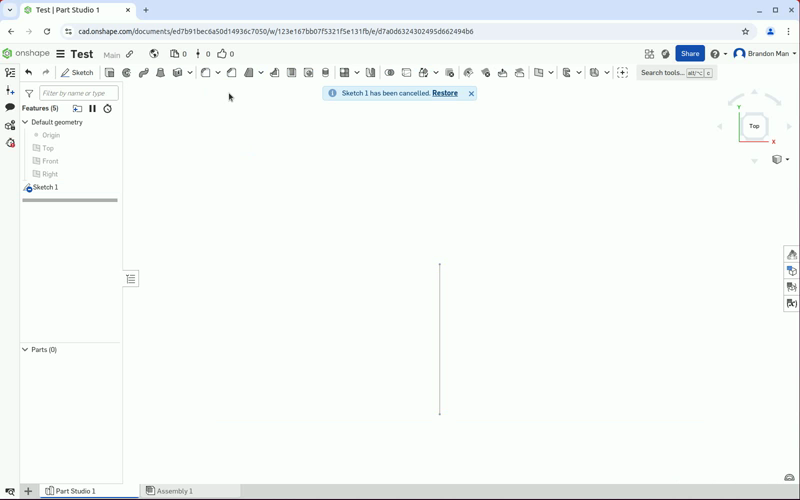
mouse_move(73, 352)
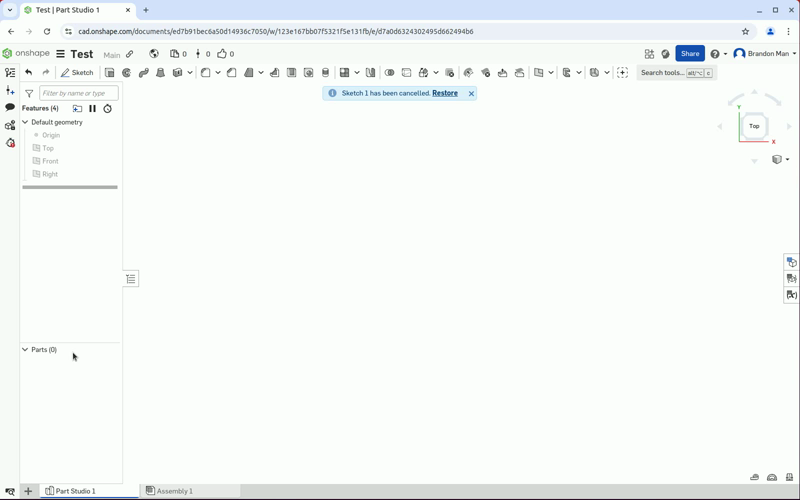
key(y)
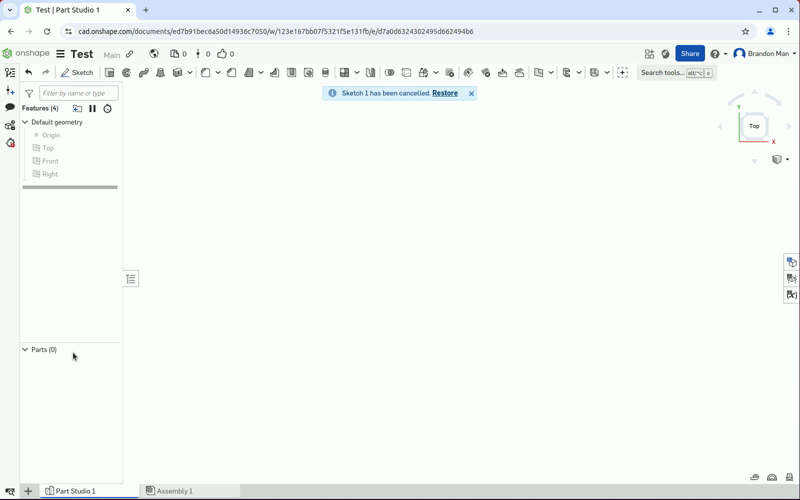
key(shift+p)
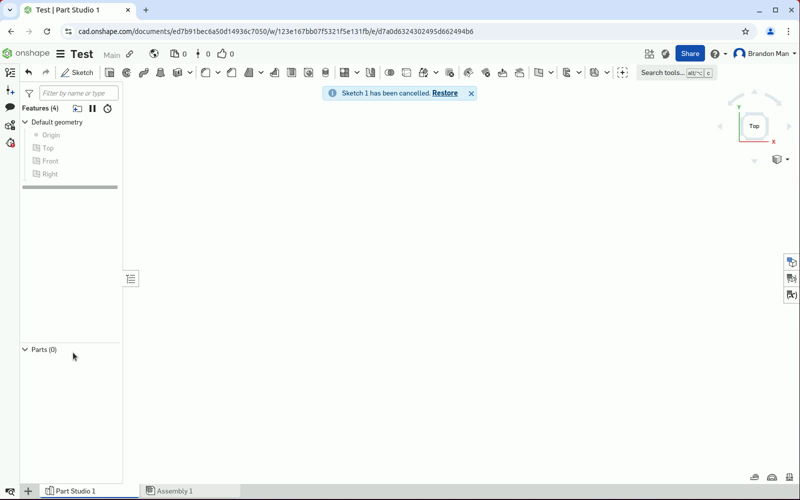
key(space)
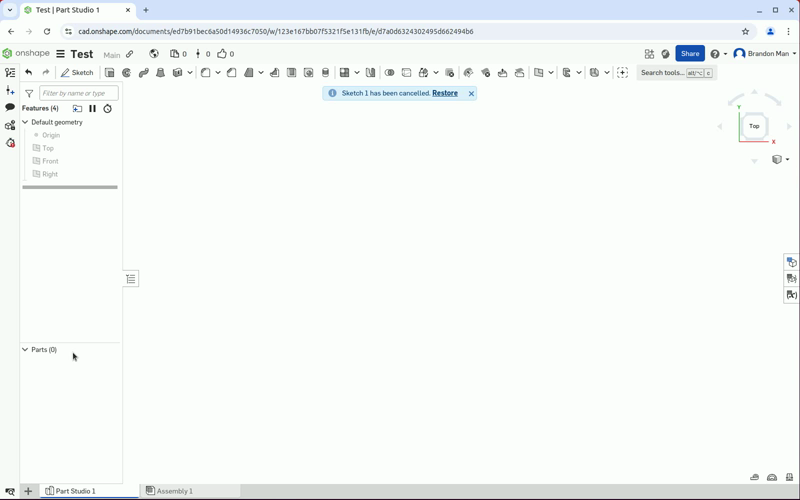
key_down(shift)
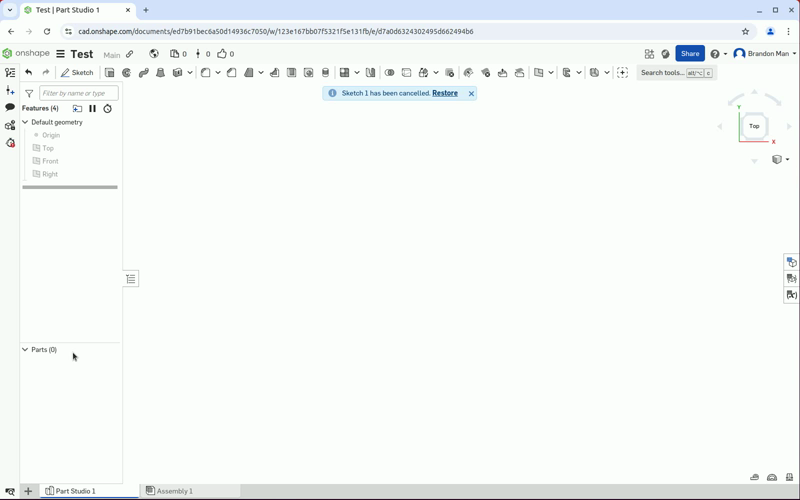
key(up)
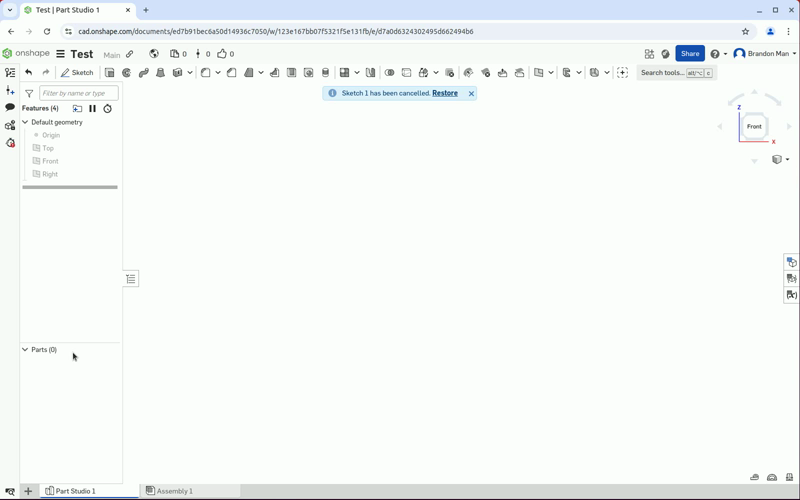
key_up(shift)
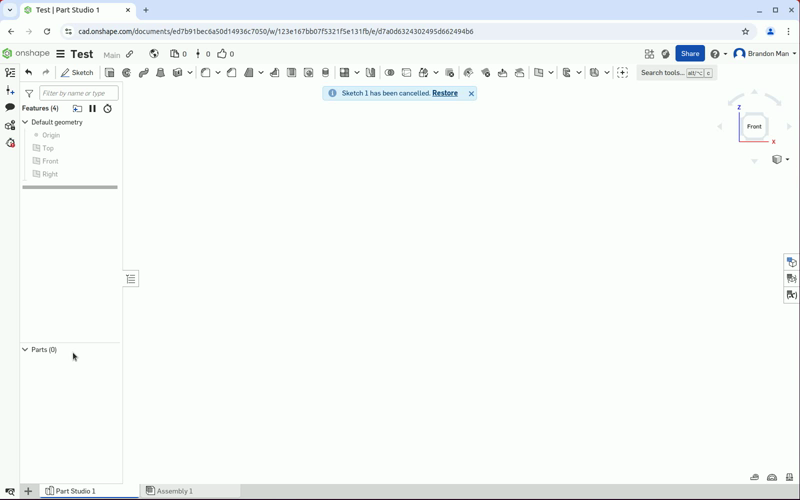
mouse_move(73, 352)
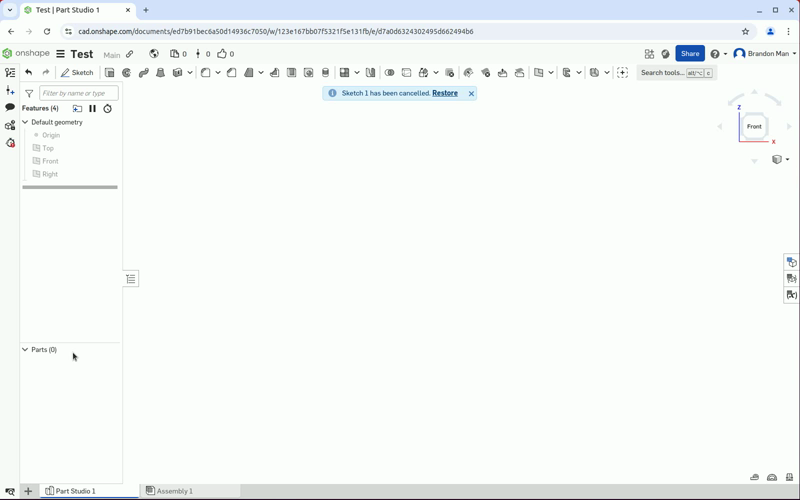
key(shift+y)
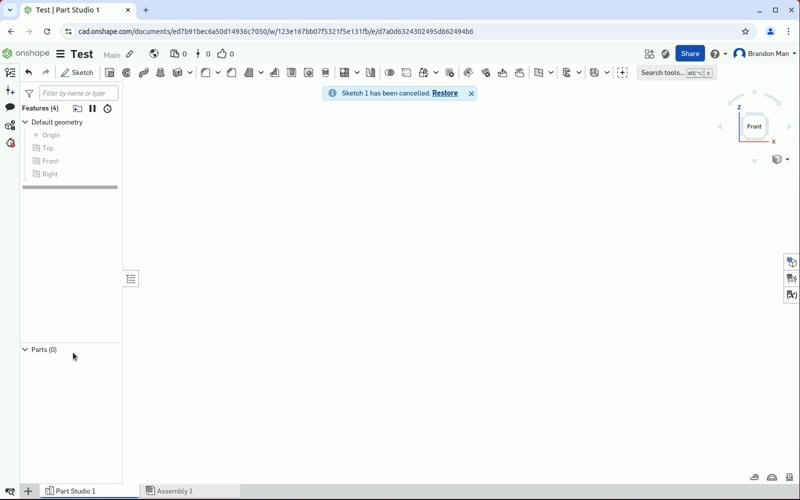
key(shift+s)
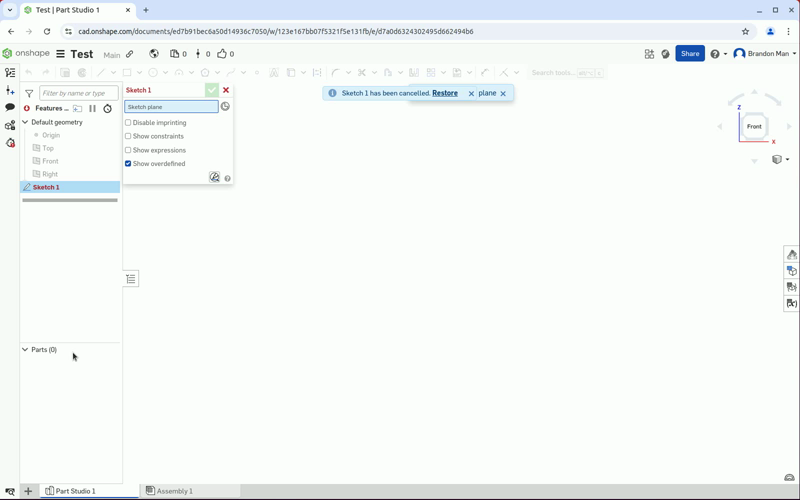
mouse_move(73, 163)
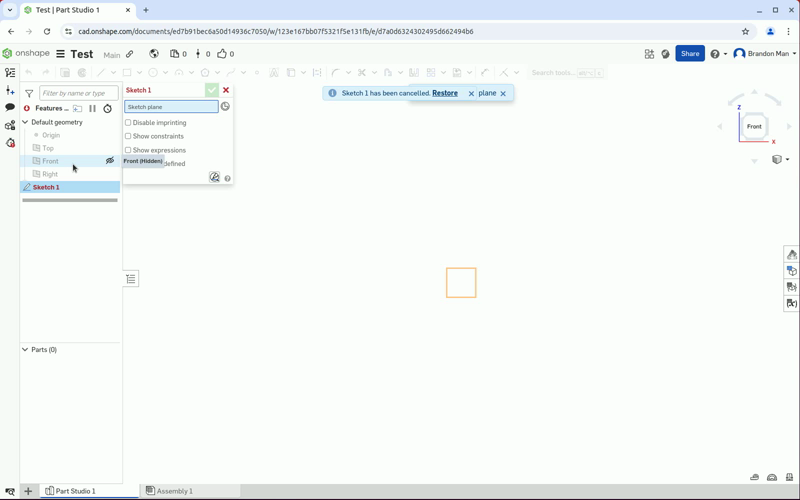
click(73, 163)
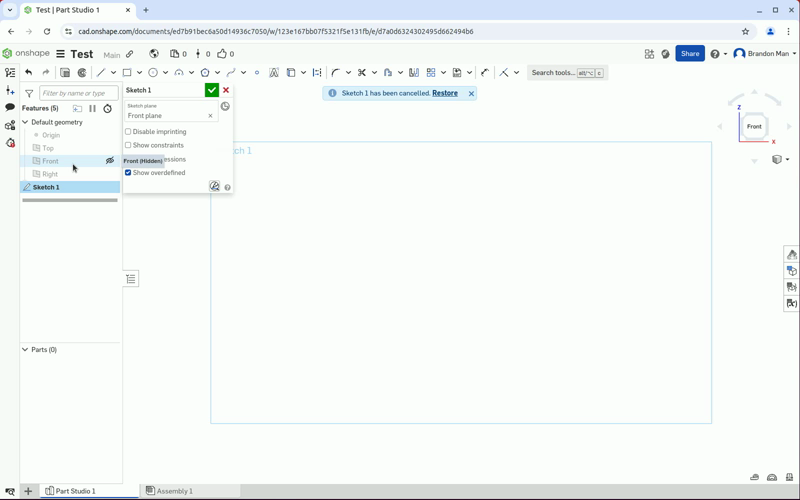
mouse_move(73, 352)
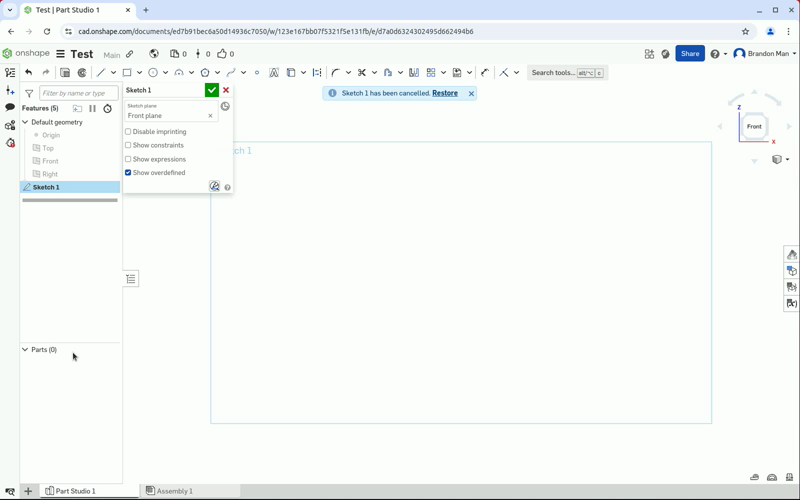
key(y)
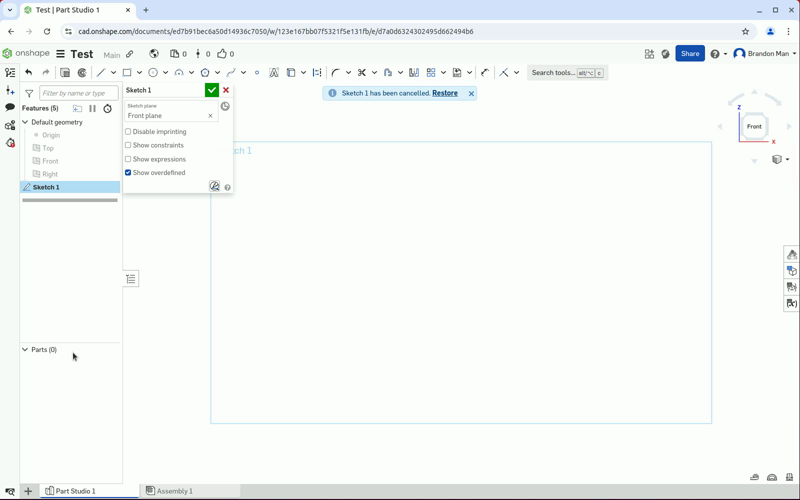
key(l)
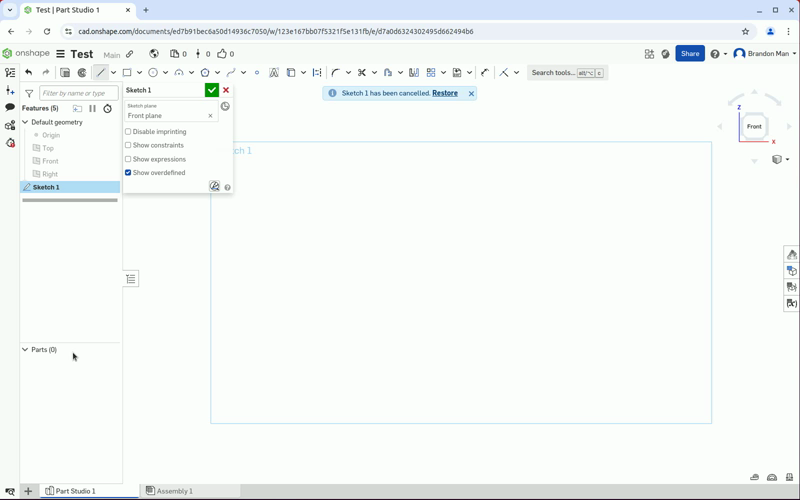
key_down(shift)
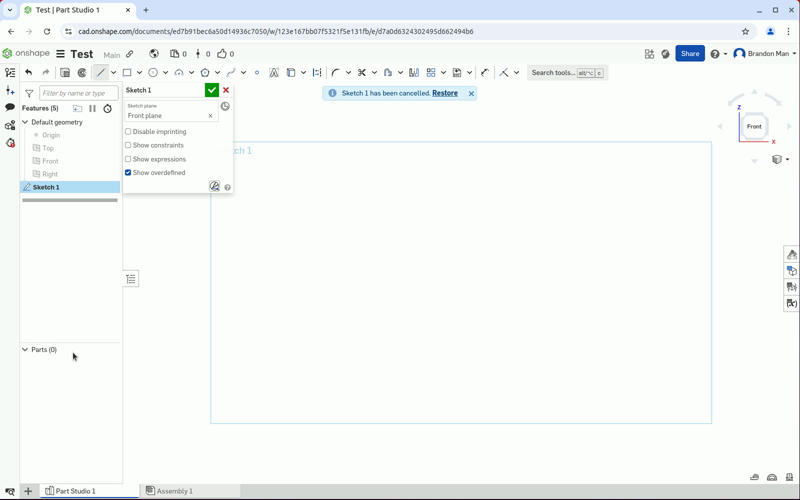
mouse_move(460, 282)
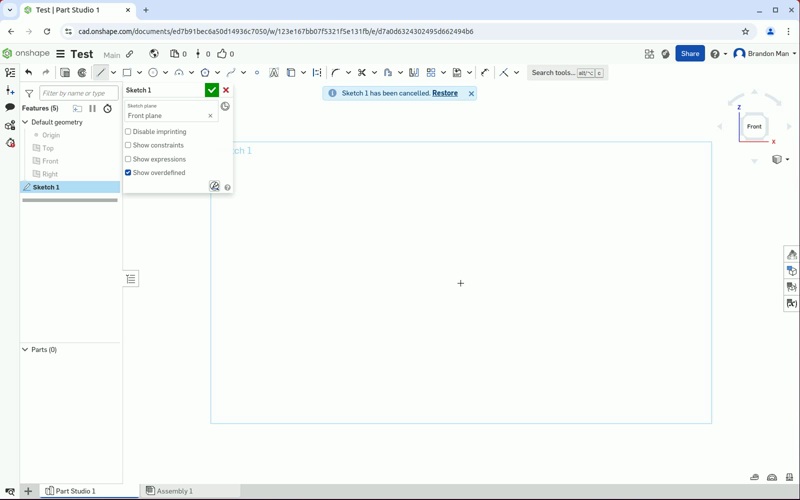
click(460, 282)
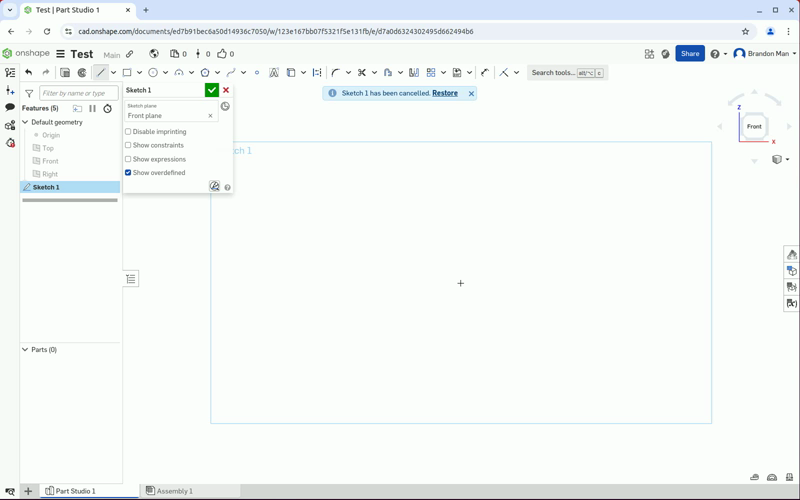
key_up(shift)
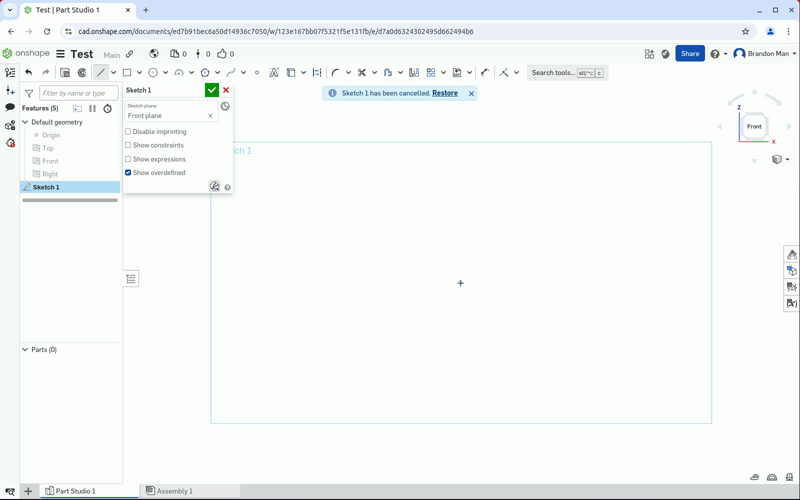
key_down(shift)
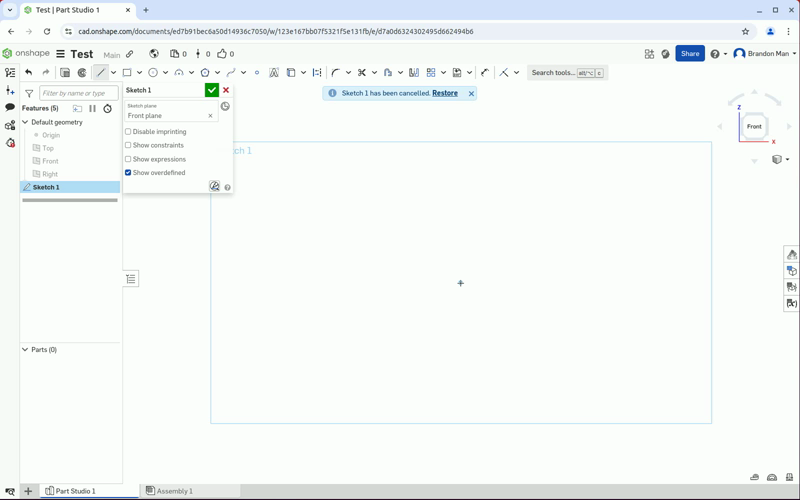
mouse_move(490, 282)
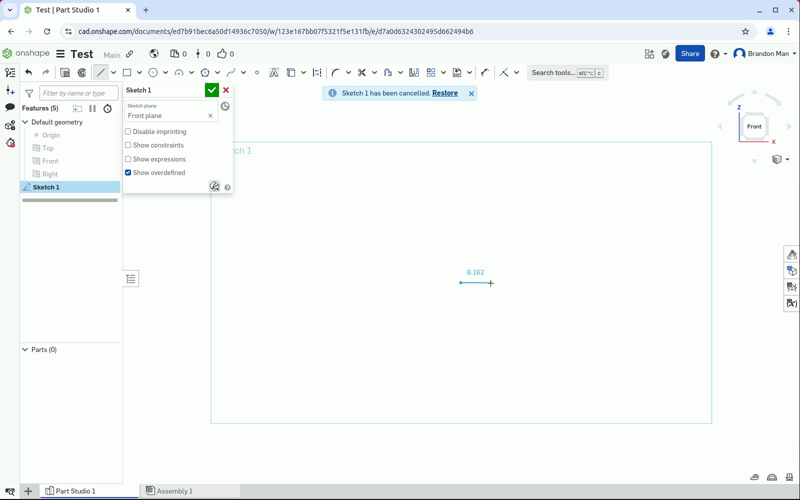
mouse_move(461, 282)
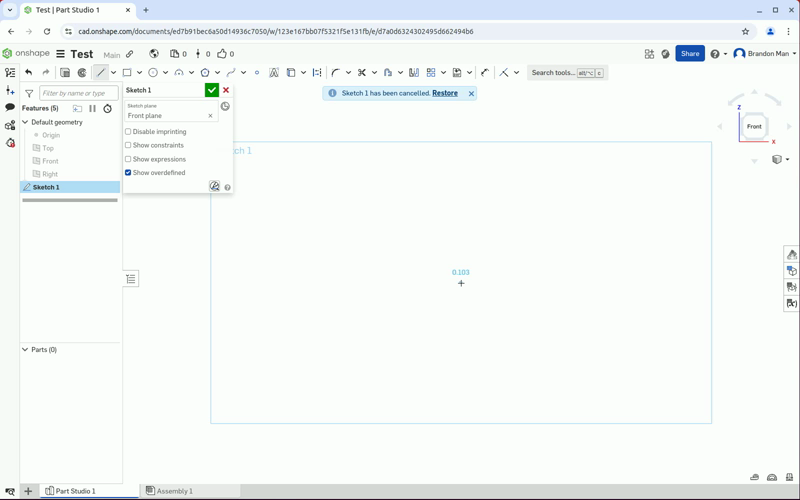
scroll(6)
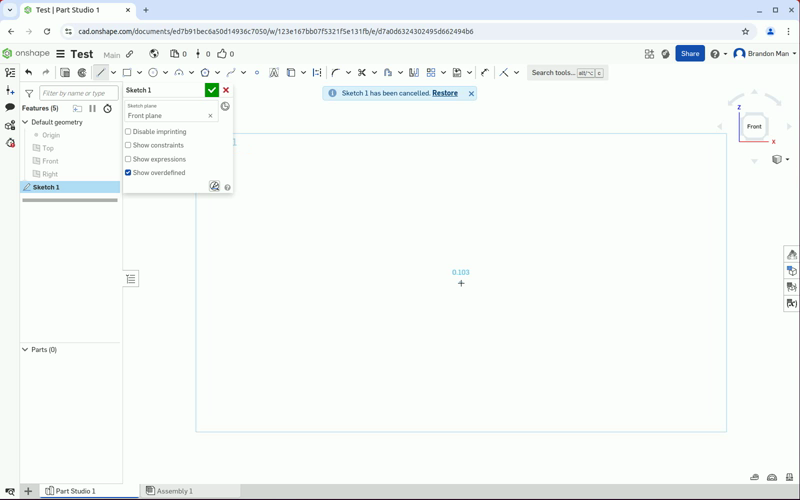
scroll(6)
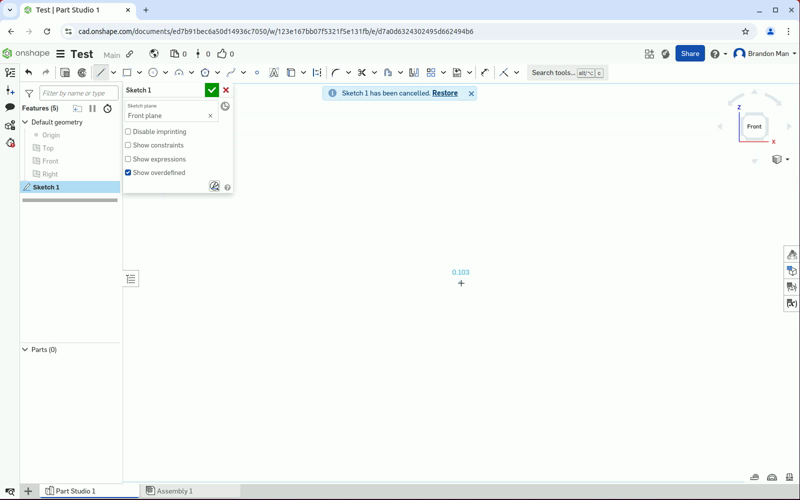
scroll(6)
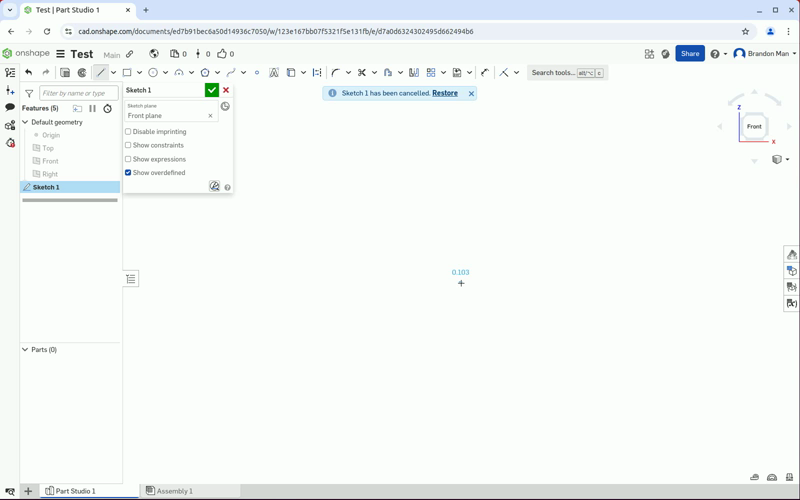
scroll(6)
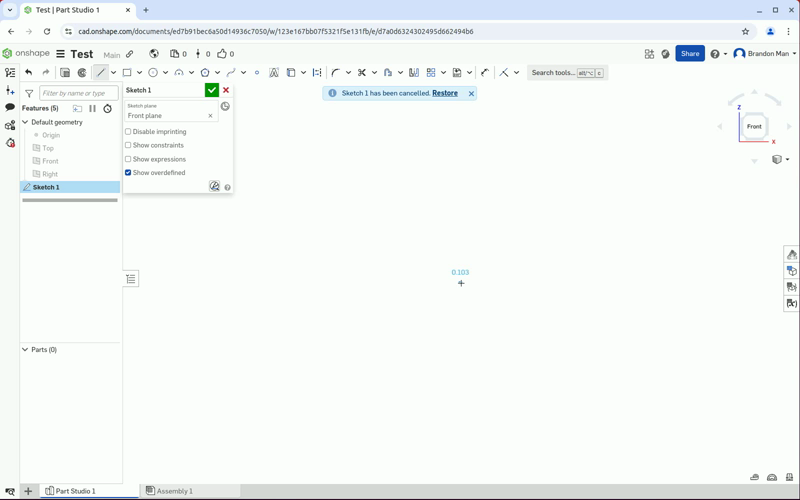
scroll(6)
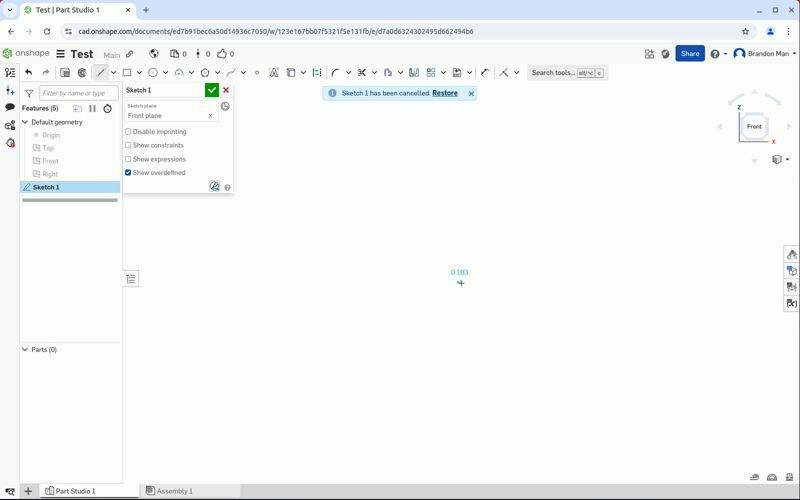
scroll(6)
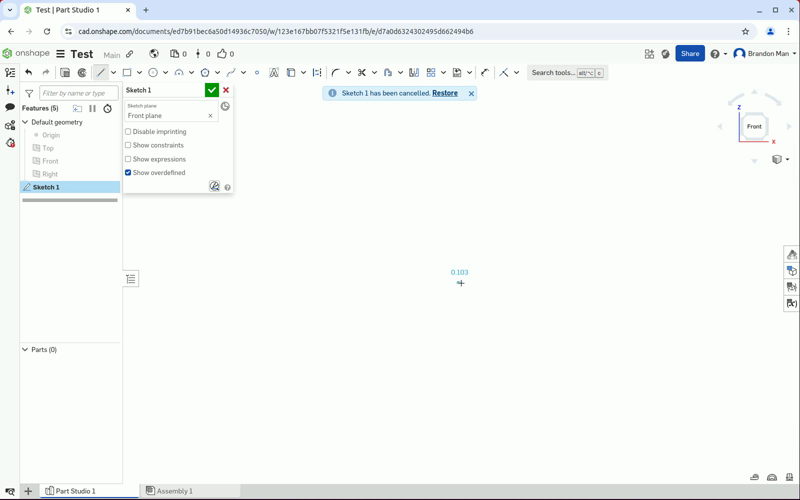
scroll(6)
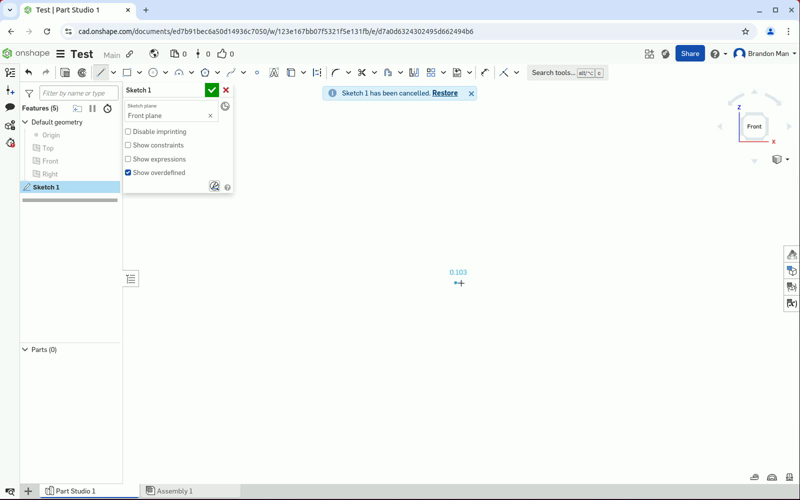
click(461, 282)
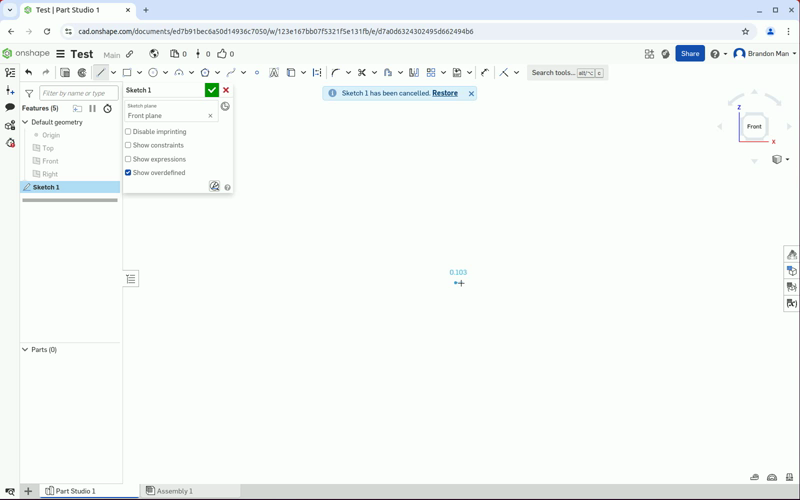
scroll(-6)
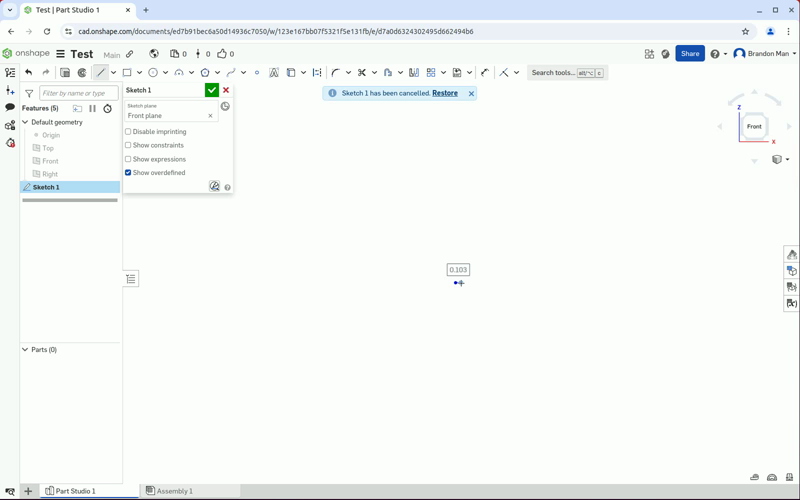
scroll(-6)
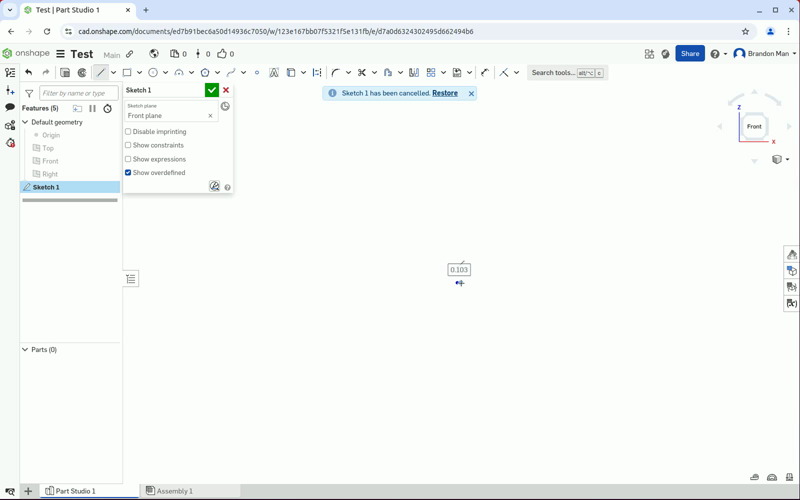
scroll(-6)
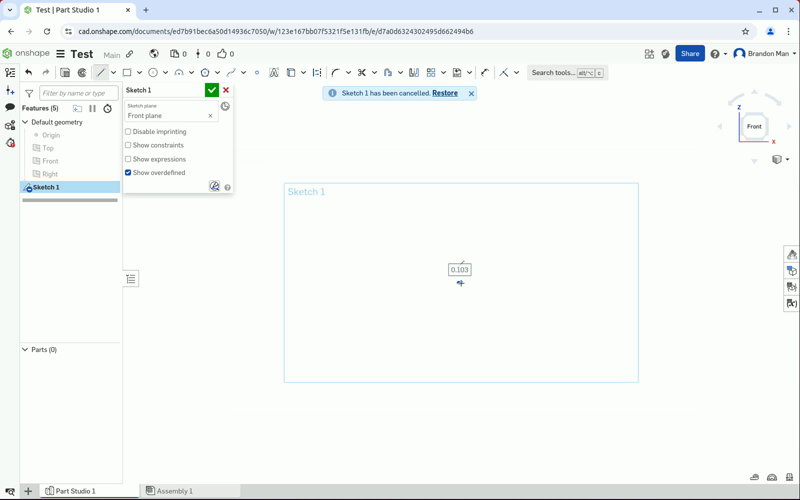
scroll(-6)
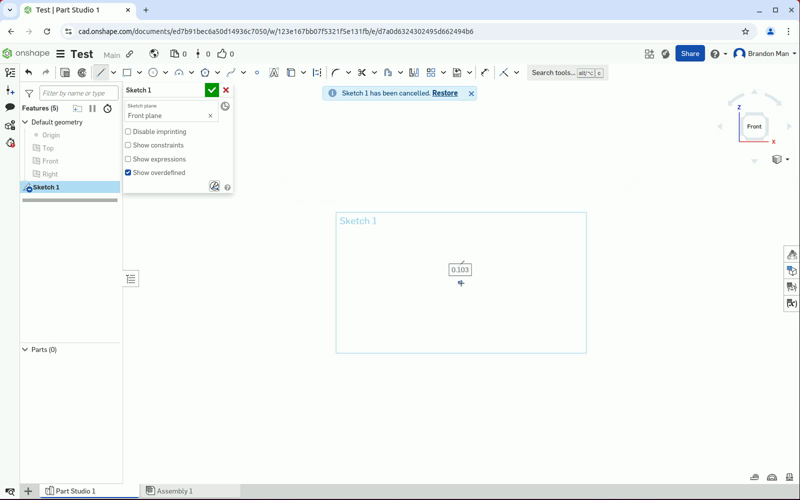
scroll(-6)
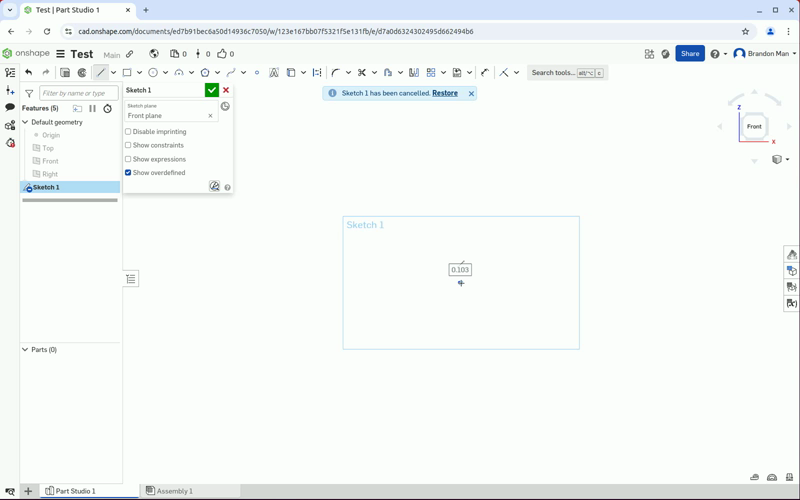
scroll(-6)
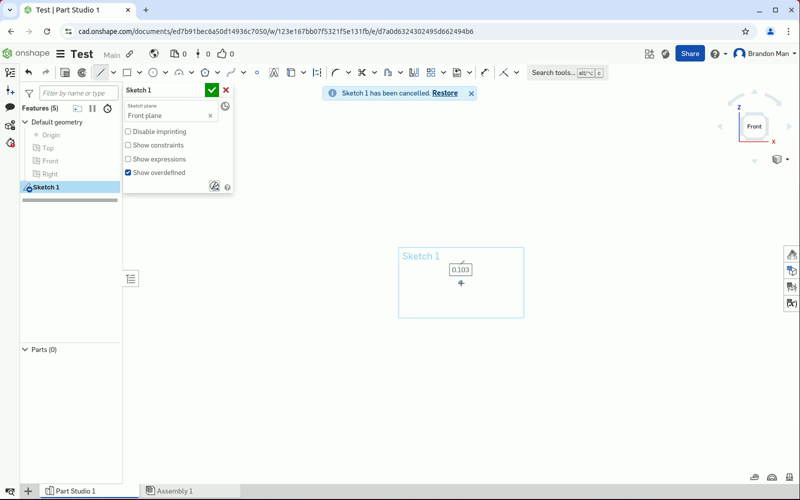
scroll(-6)
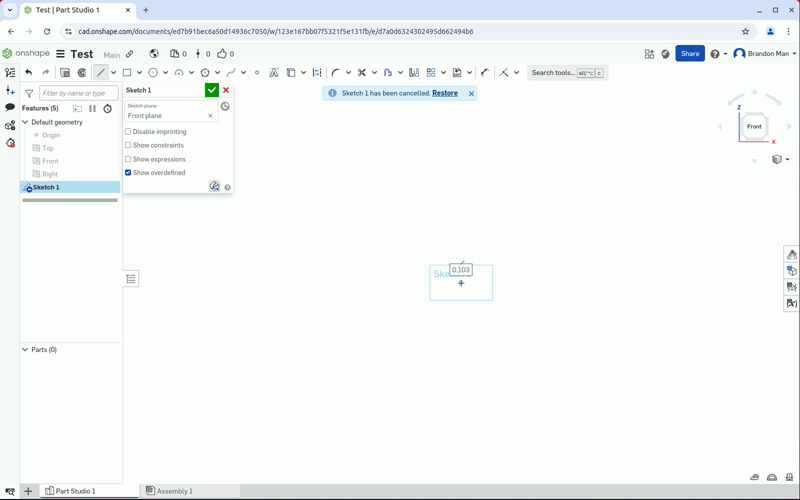
key_up(shift)
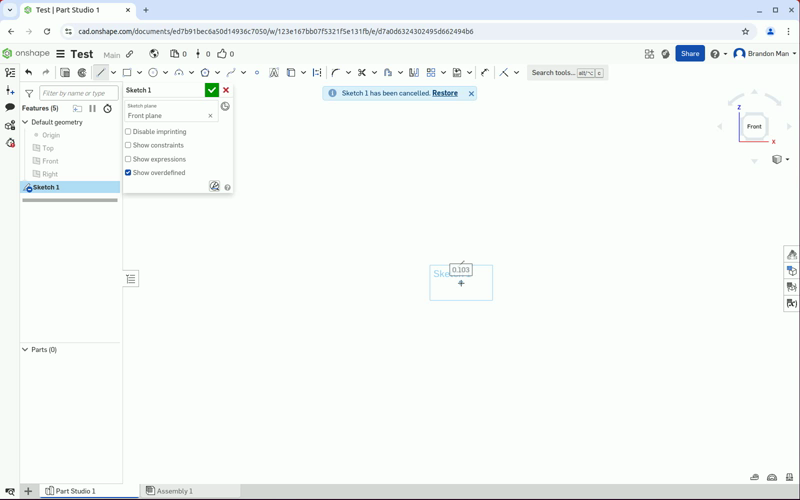
key(esc)
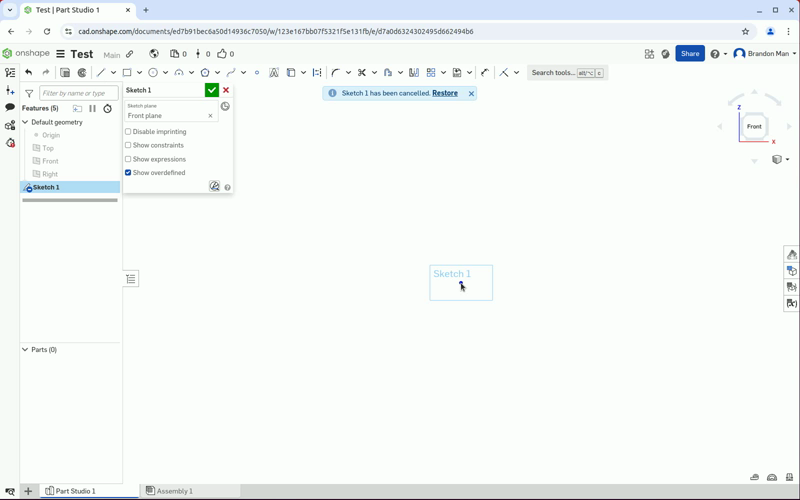
key(a)
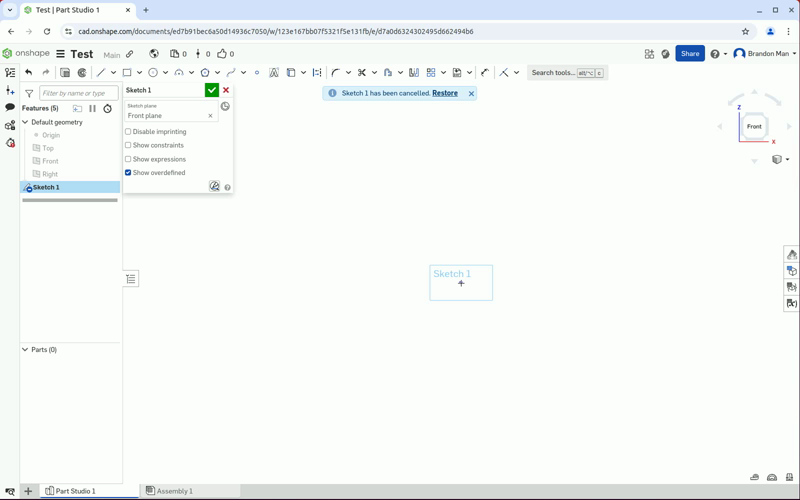
mouse_move(461, 282)
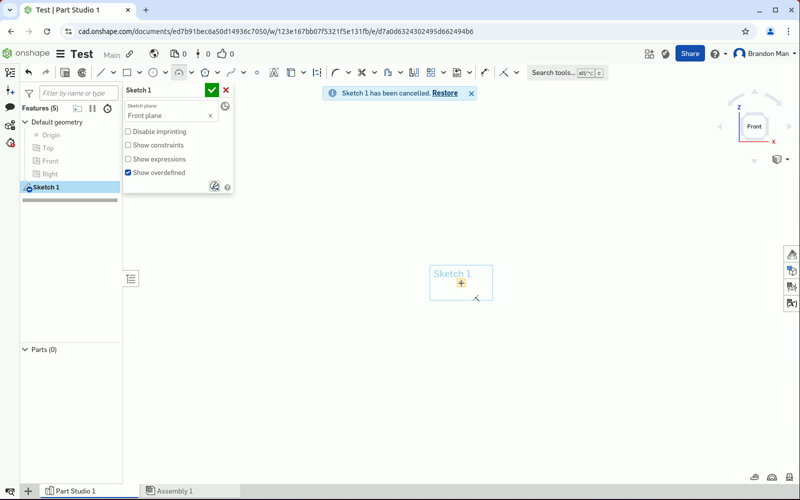
scroll(6)
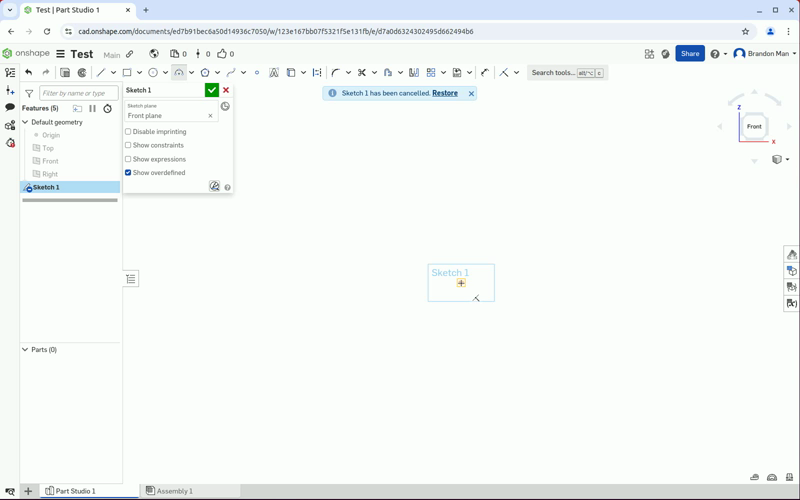
scroll(6)
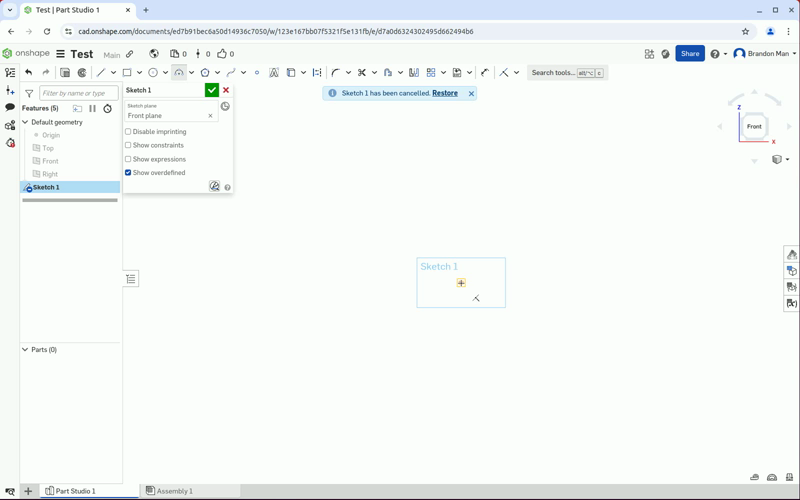
scroll(6)
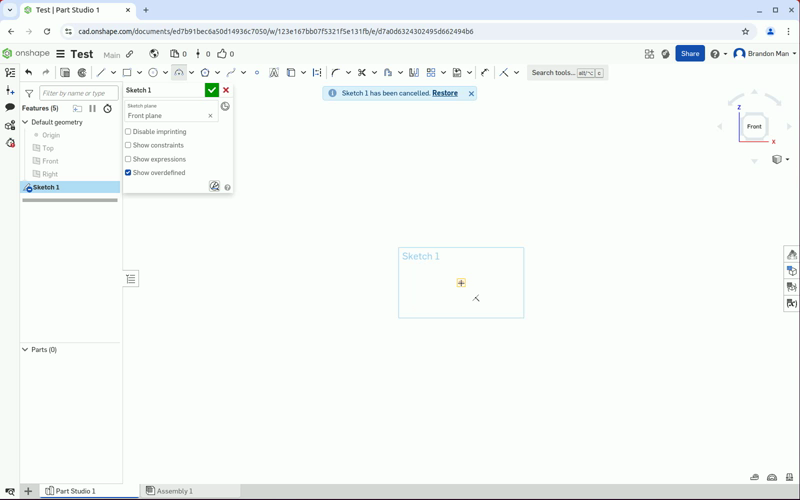
scroll(6)
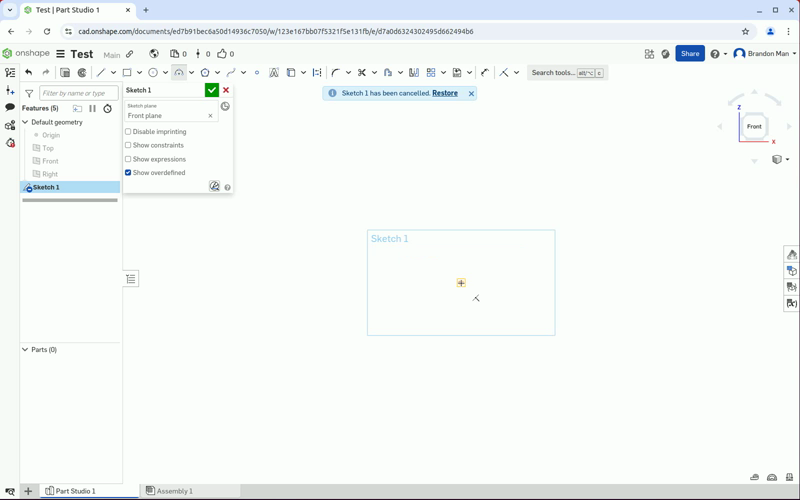
scroll(6)
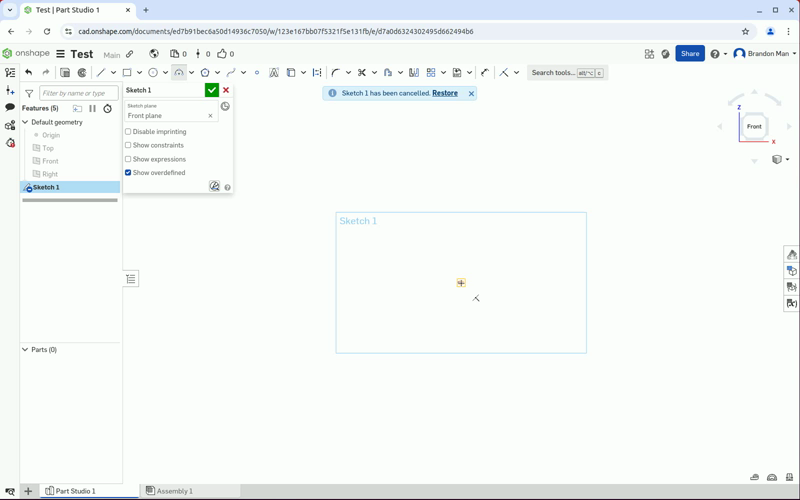
scroll(6)
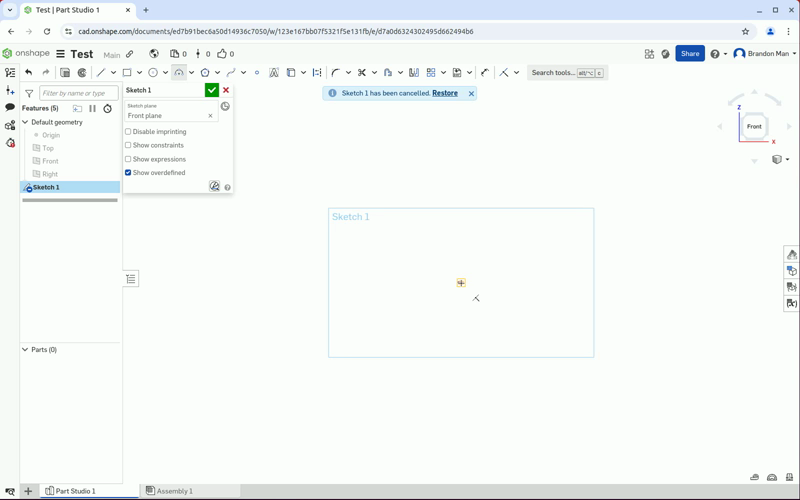
scroll(6)
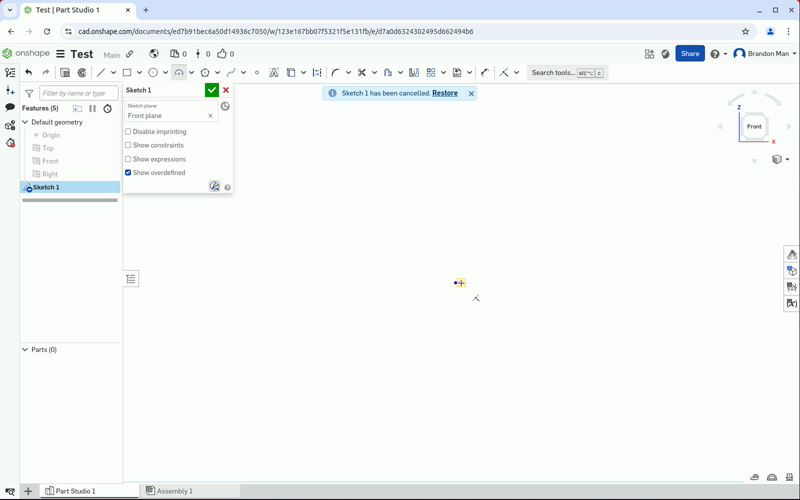
click(461, 282)
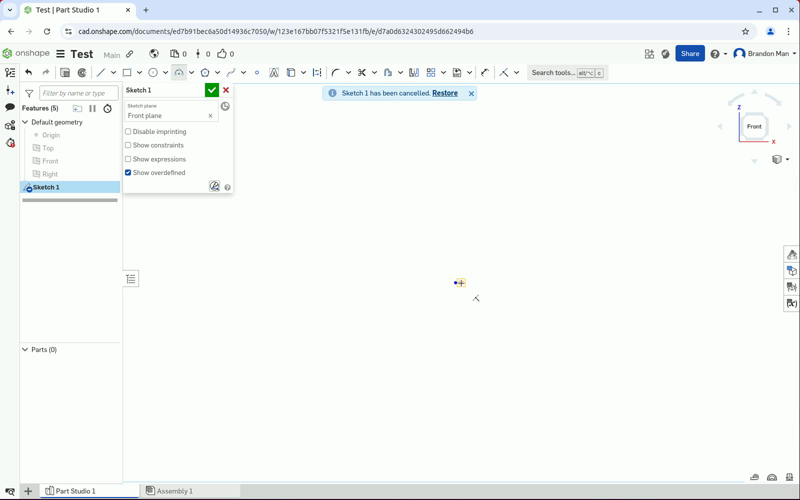
scroll(-6)
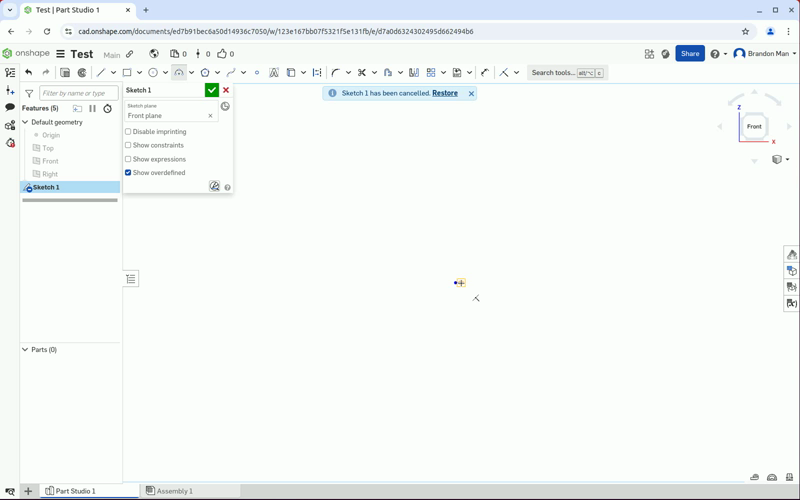
scroll(-6)
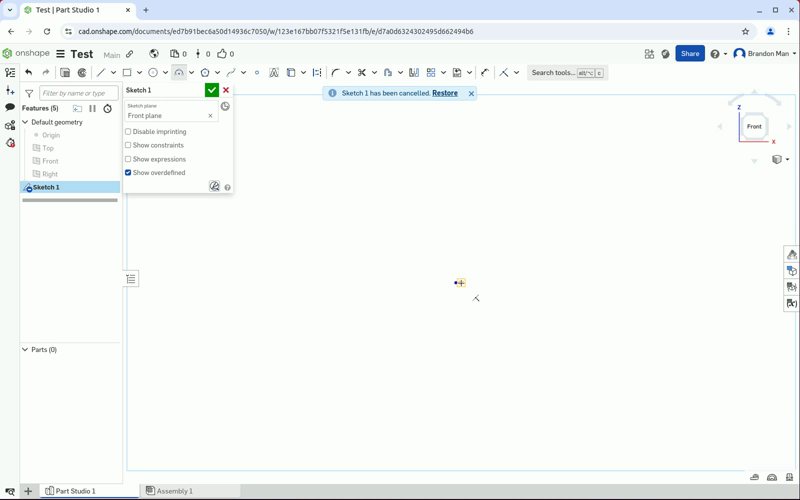
scroll(-6)
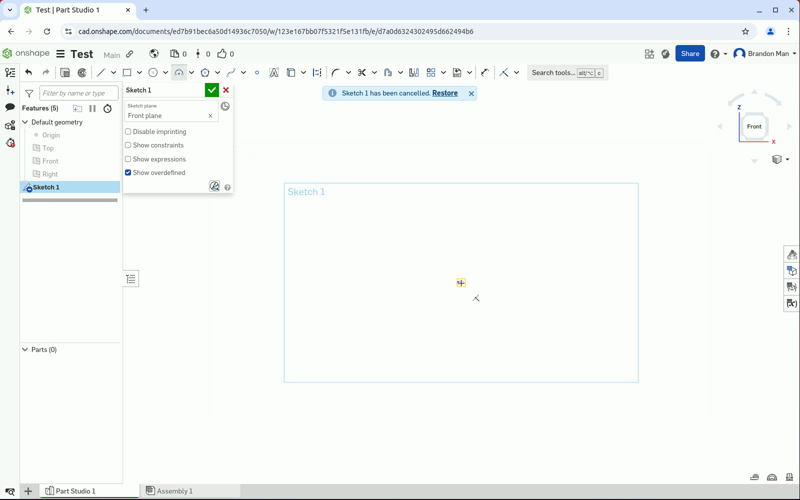
scroll(-6)
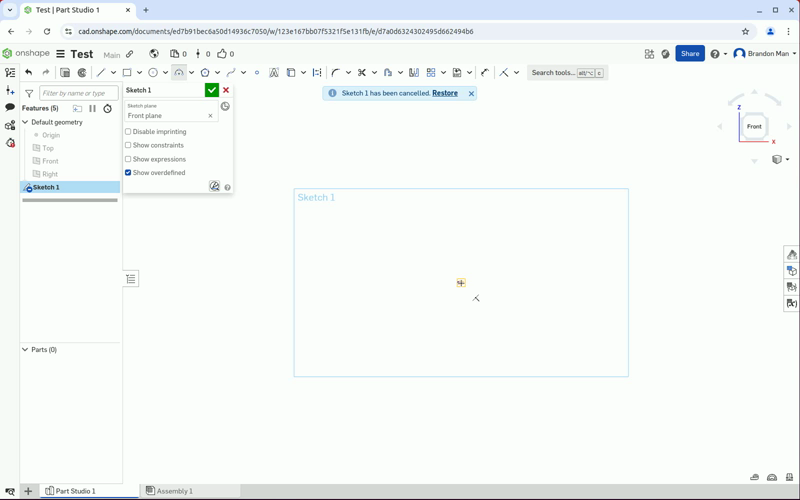
scroll(-6)
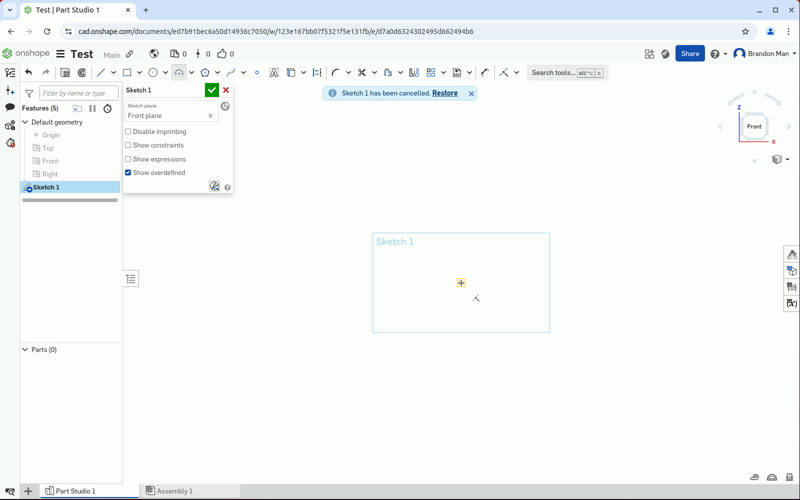
scroll(-6)
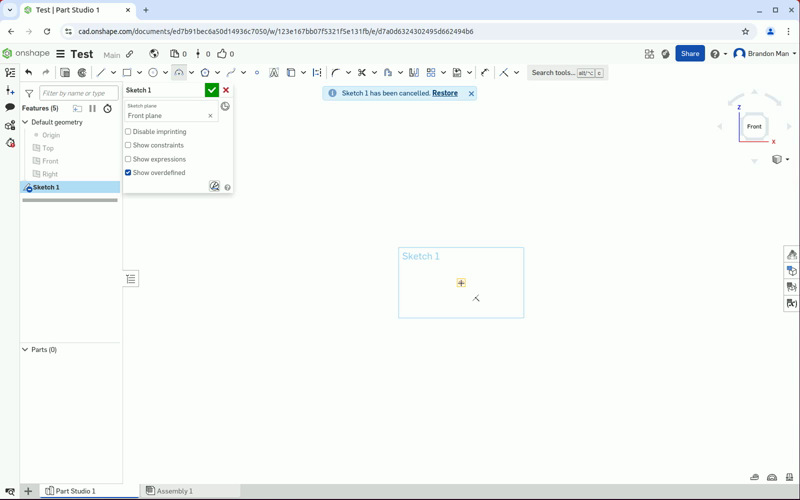
scroll(-6)
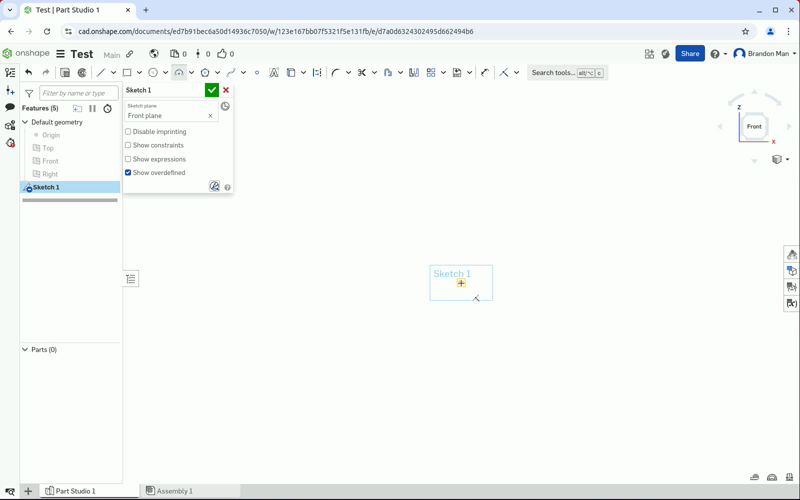
key_down(shift)
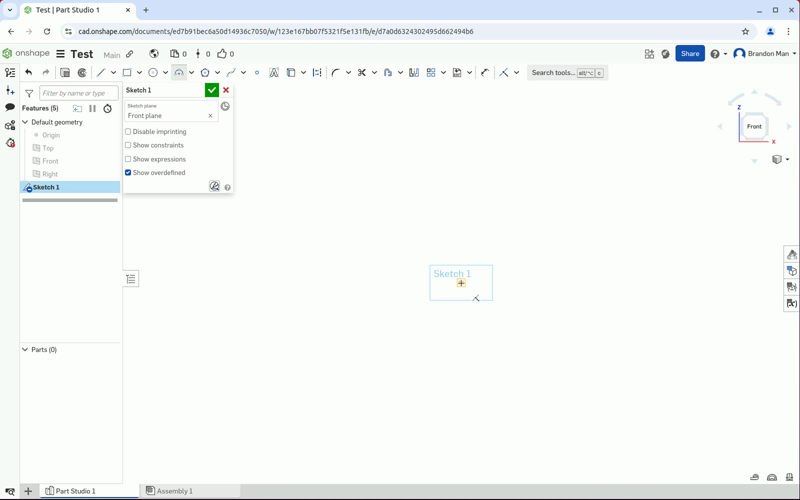
mouse_move(463, 277)
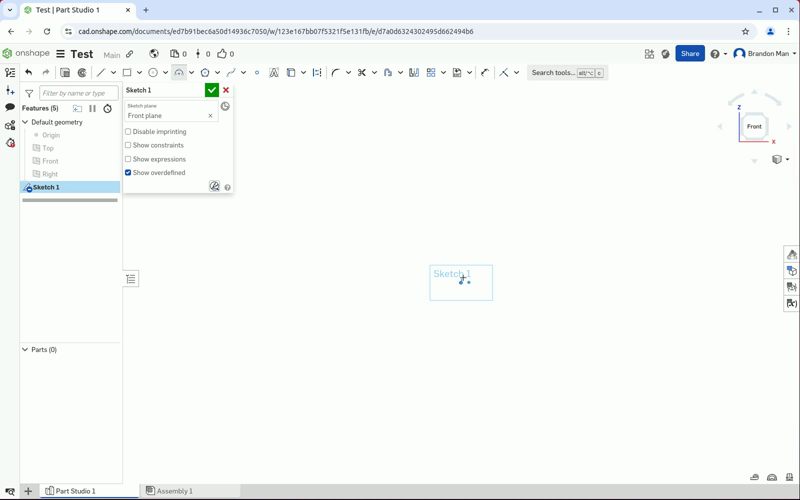
scroll(6)
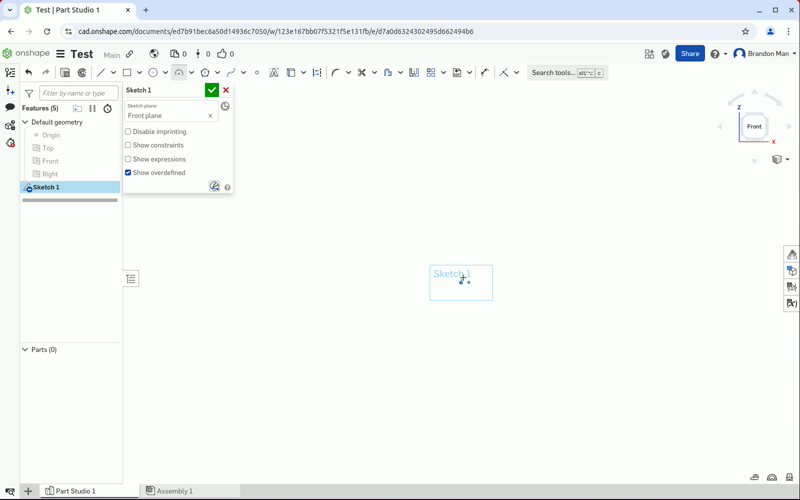
scroll(6)
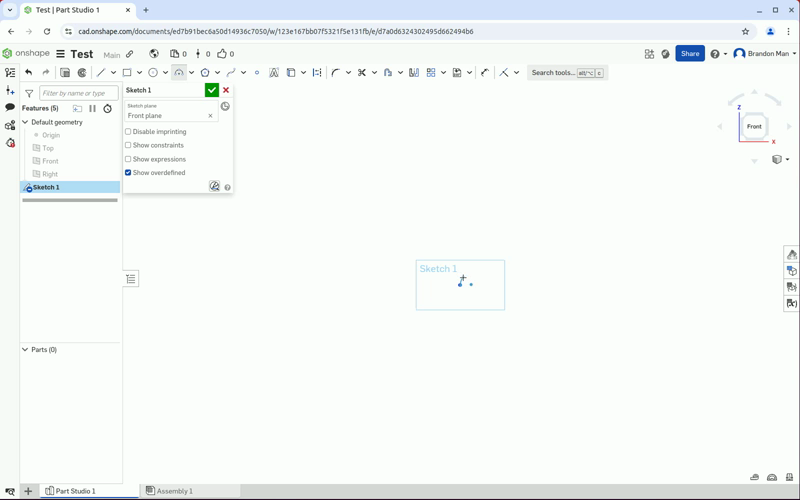
scroll(6)
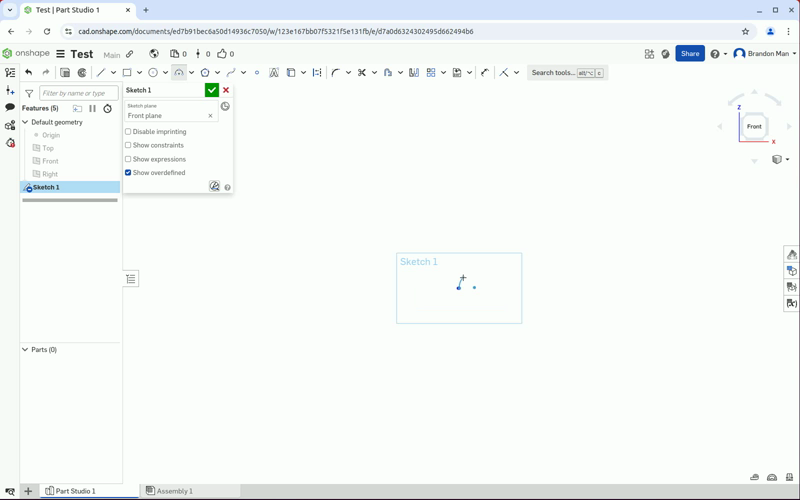
scroll(6)
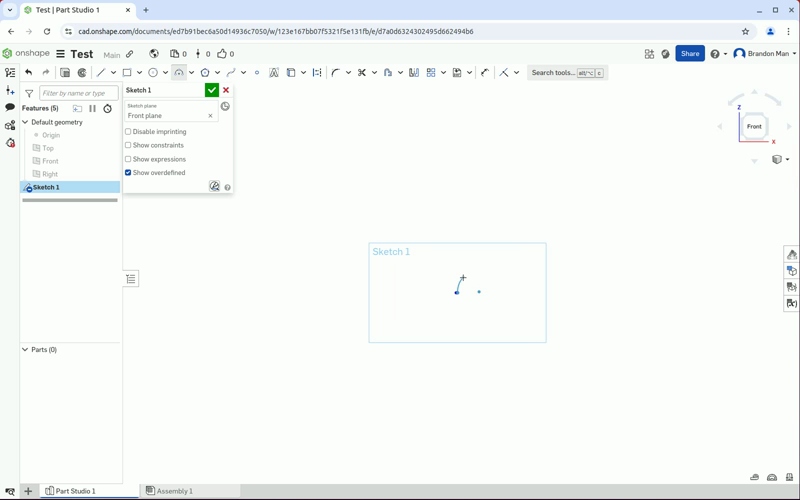
scroll(6)
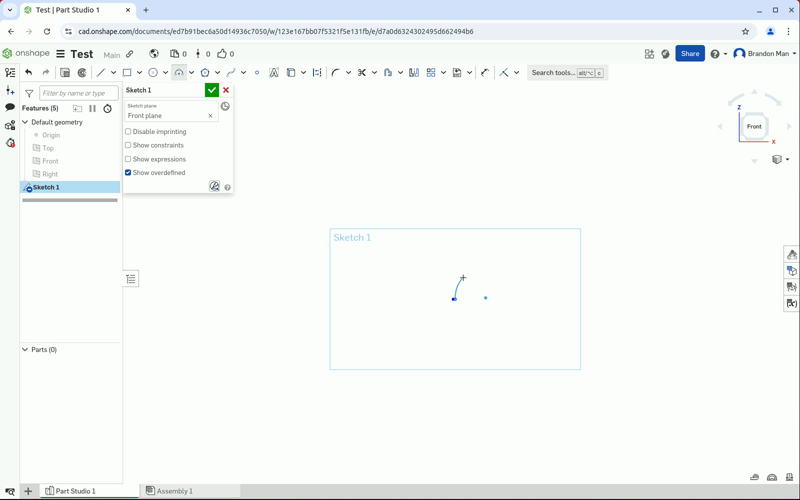
scroll(6)
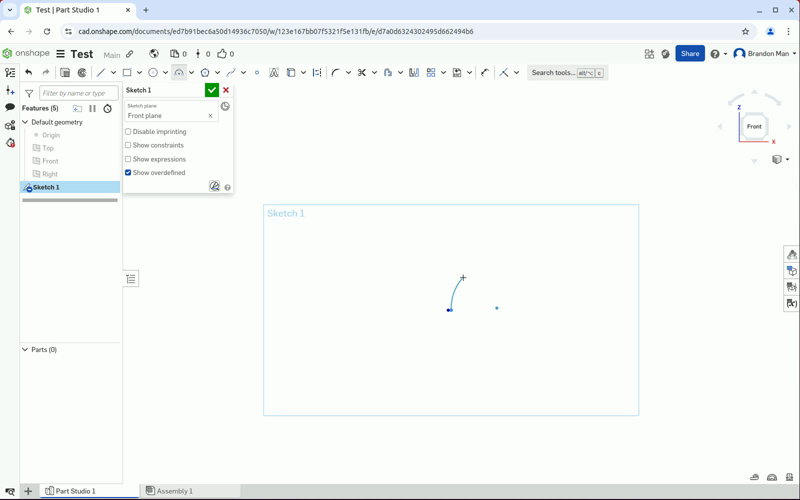
scroll(6)
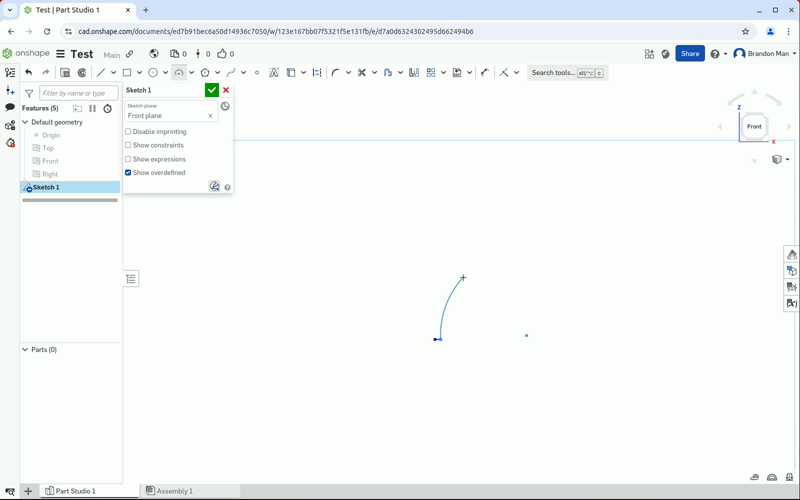
click(463, 277)
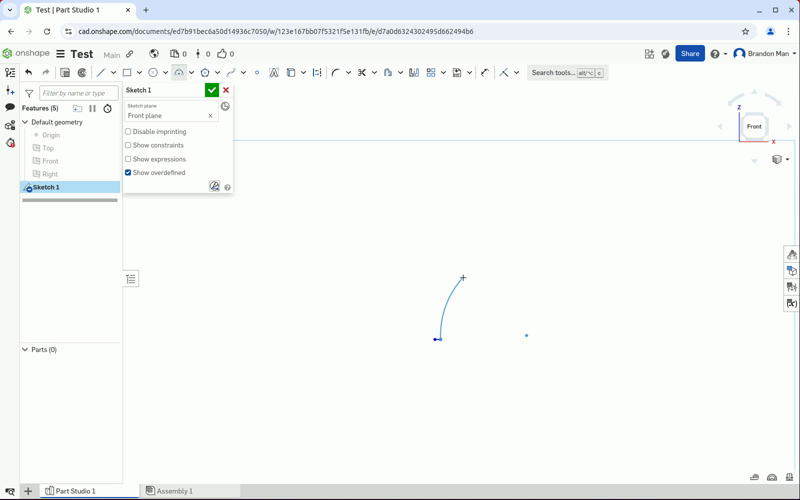
scroll(-6)
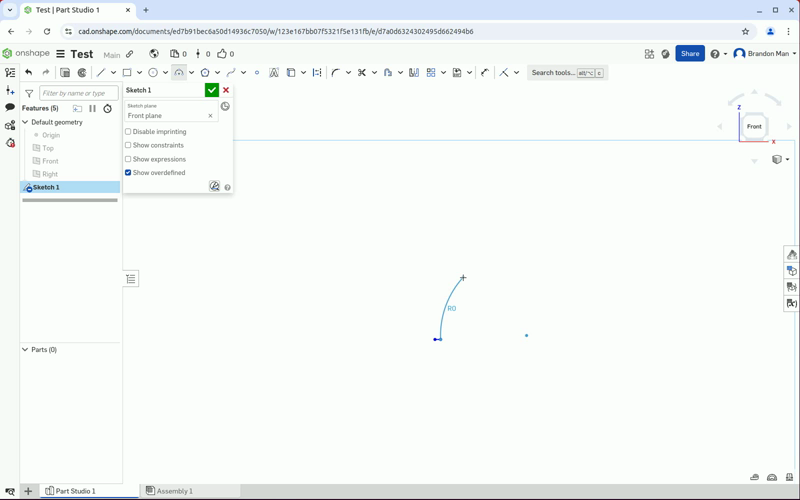
scroll(-6)
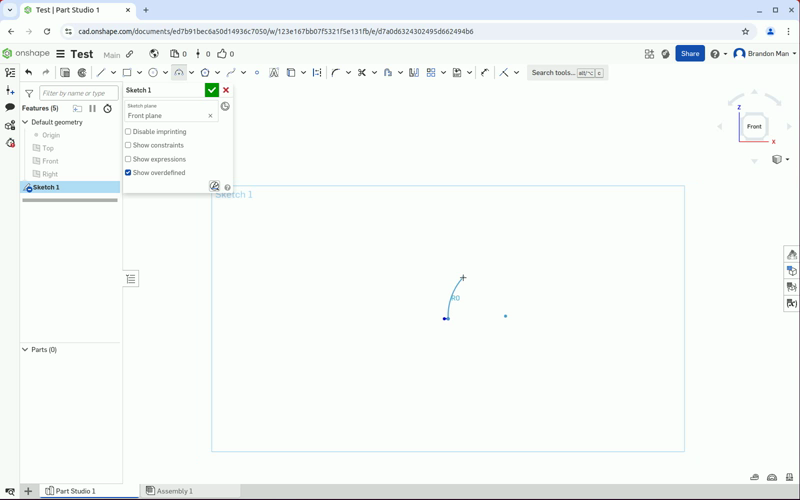
scroll(-6)
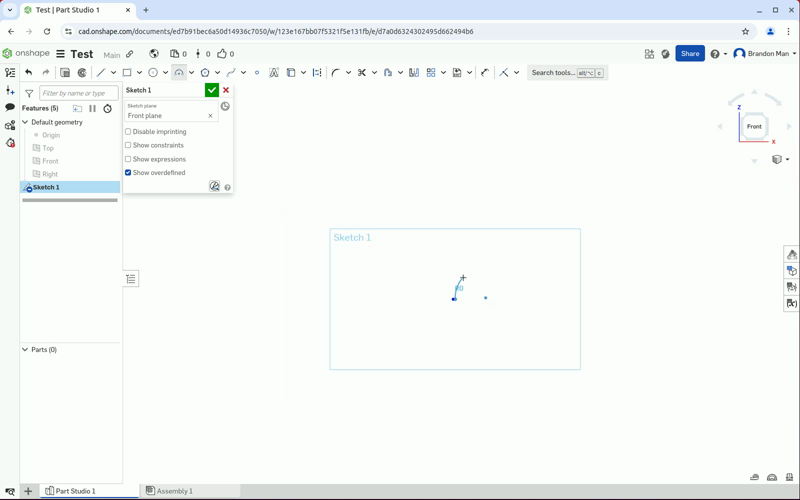
scroll(-6)
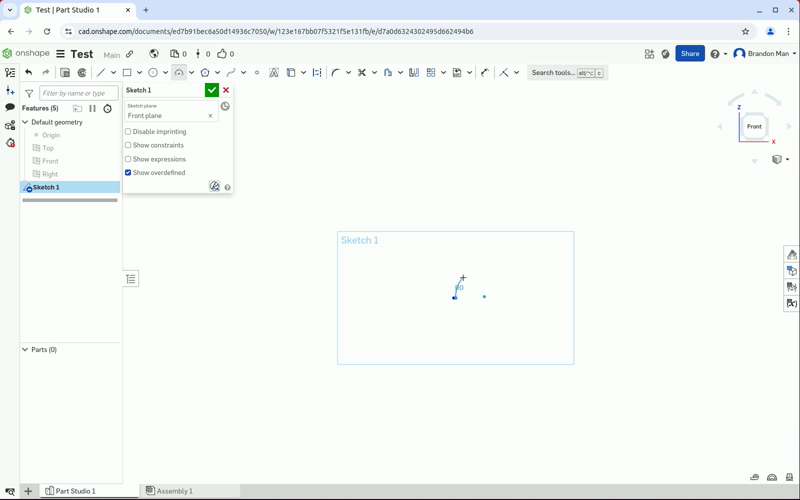
scroll(-6)
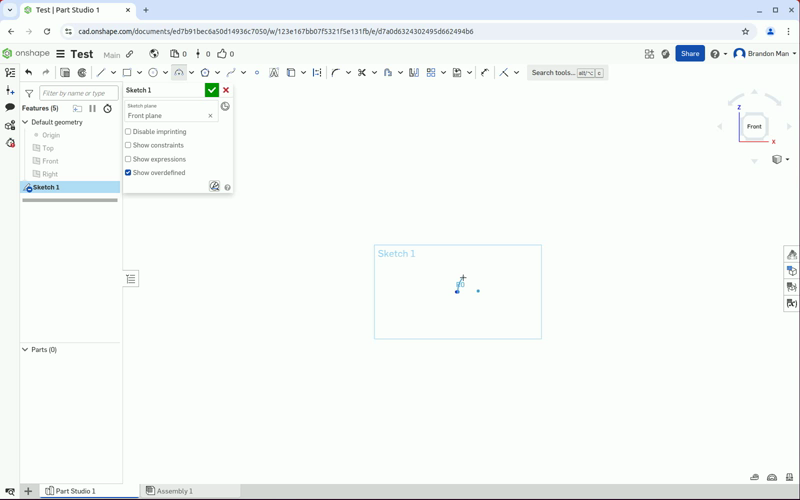
scroll(-6)
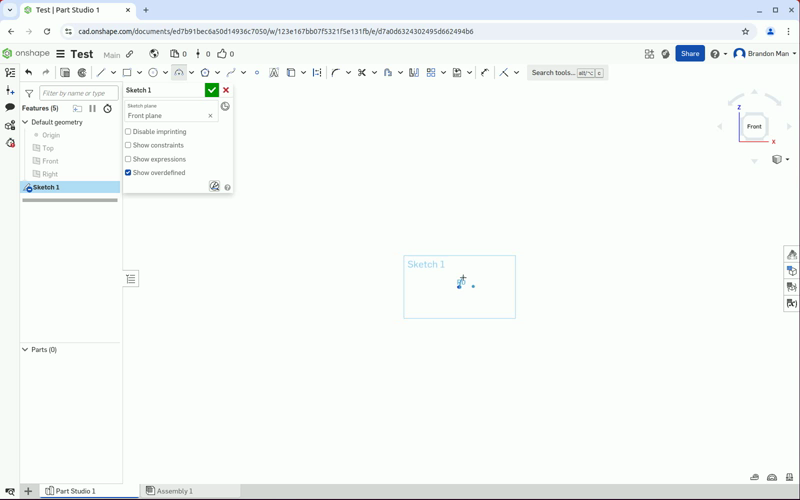
scroll(-6)
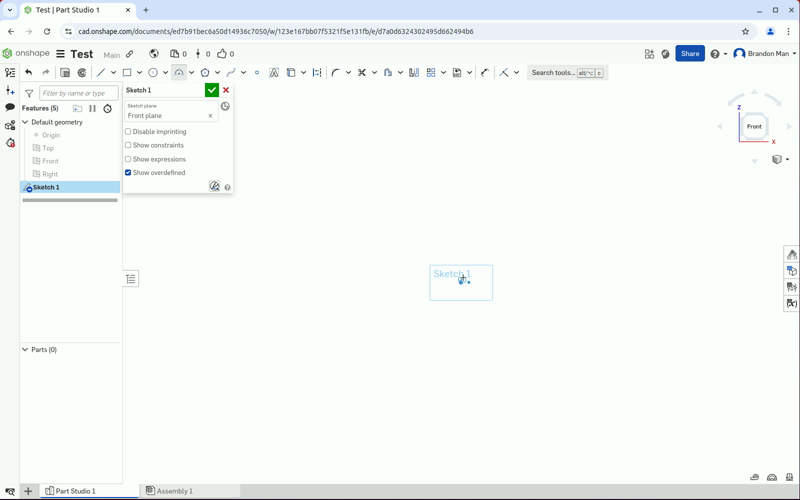
mouse_move(463, 280)
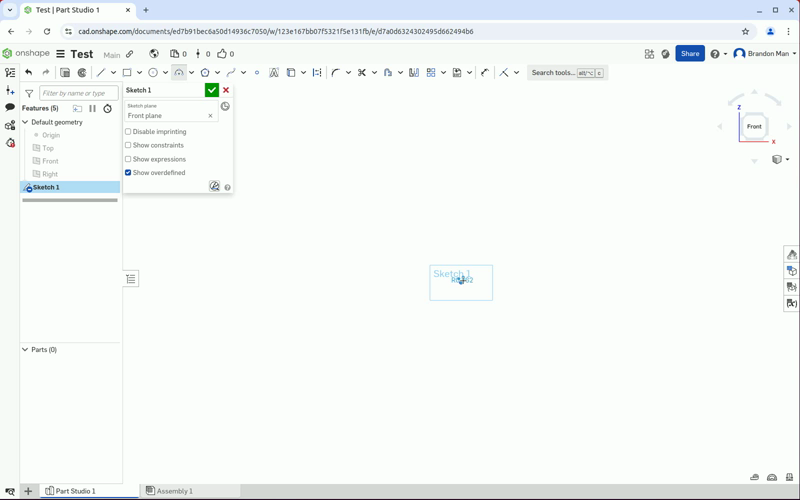
scroll(6)
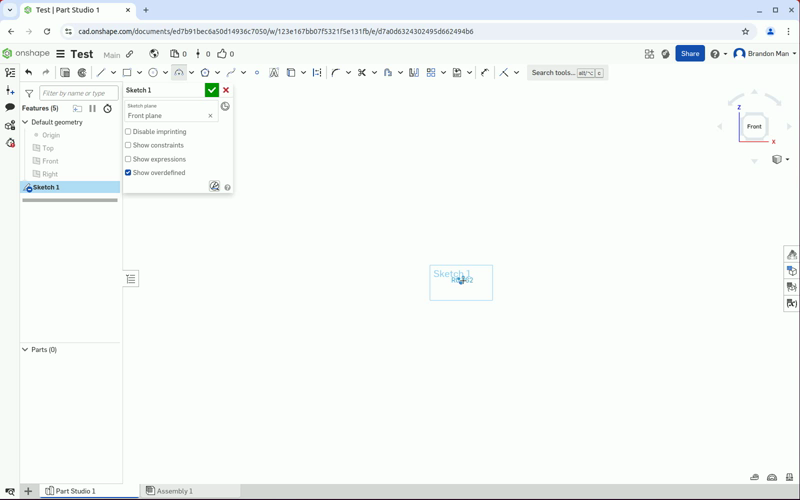
scroll(6)
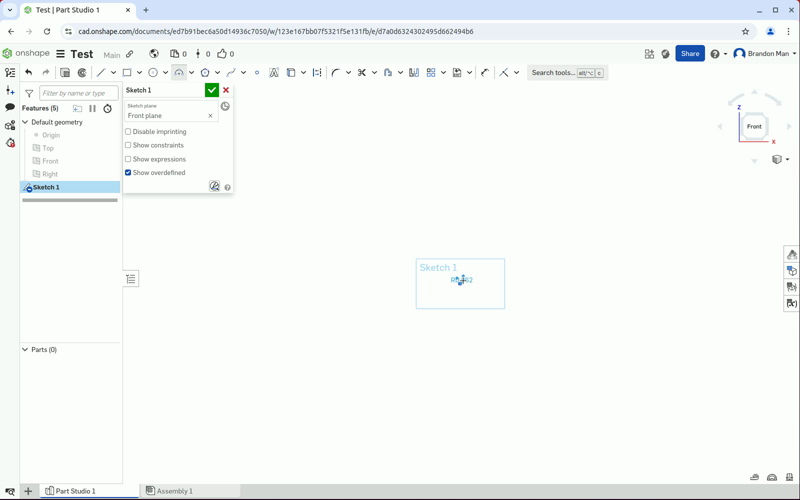
scroll(6)
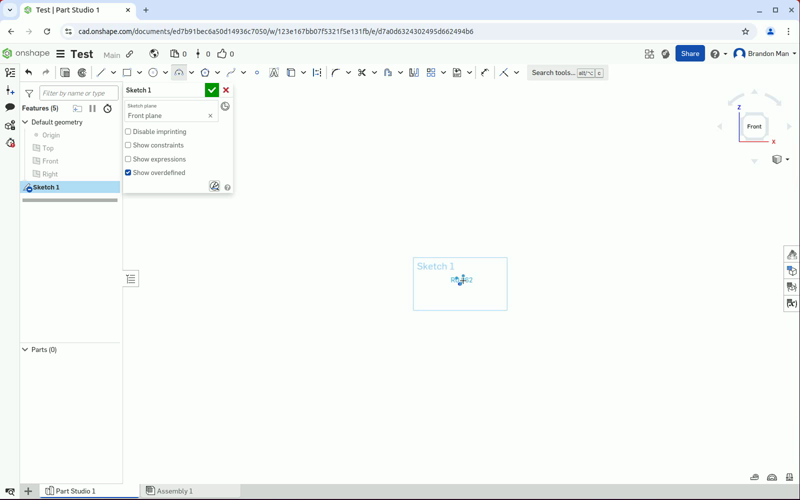
scroll(6)
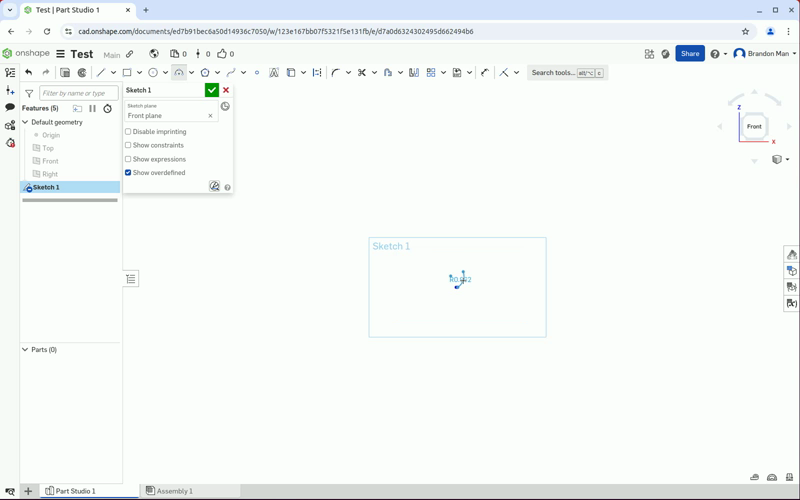
scroll(6)
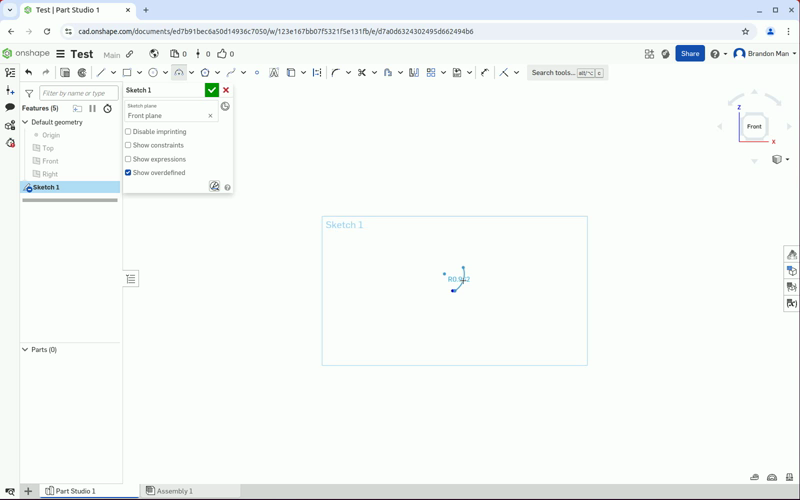
scroll(6)
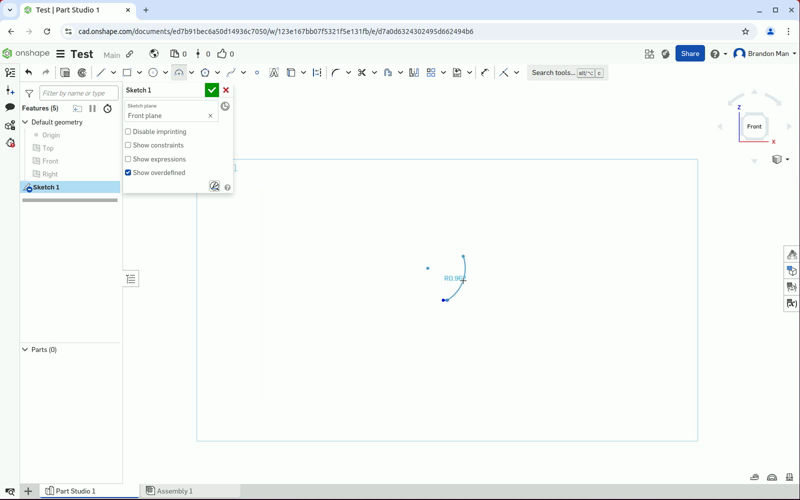
scroll(6)
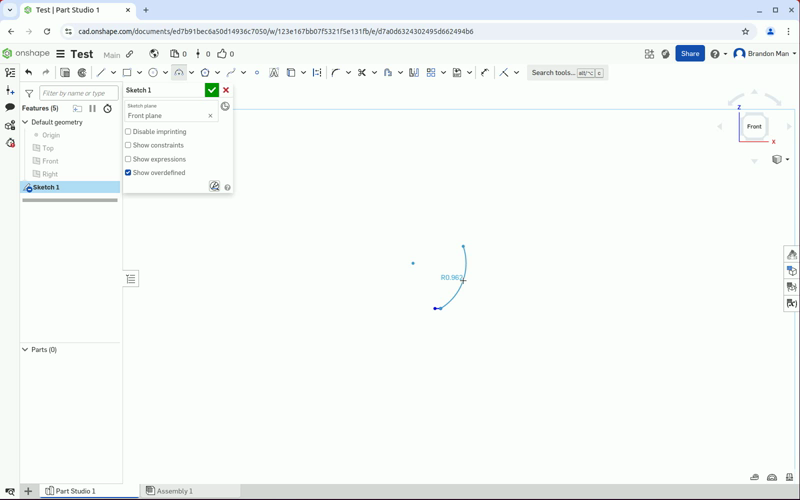
click(463, 280)
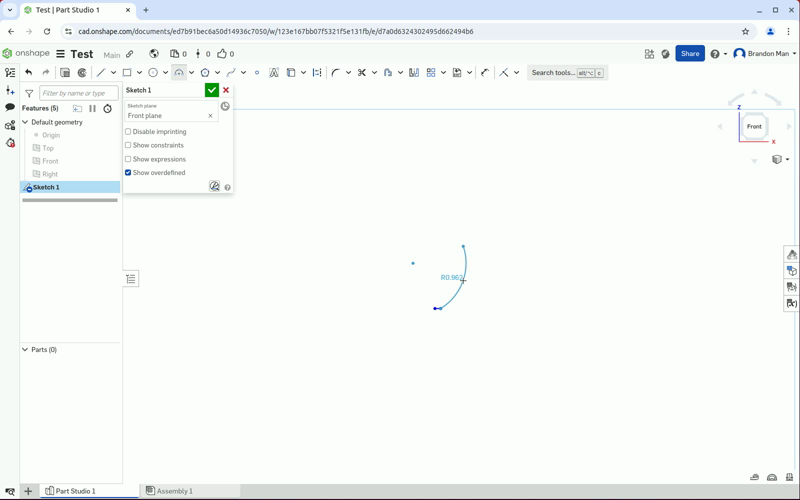
scroll(-6)
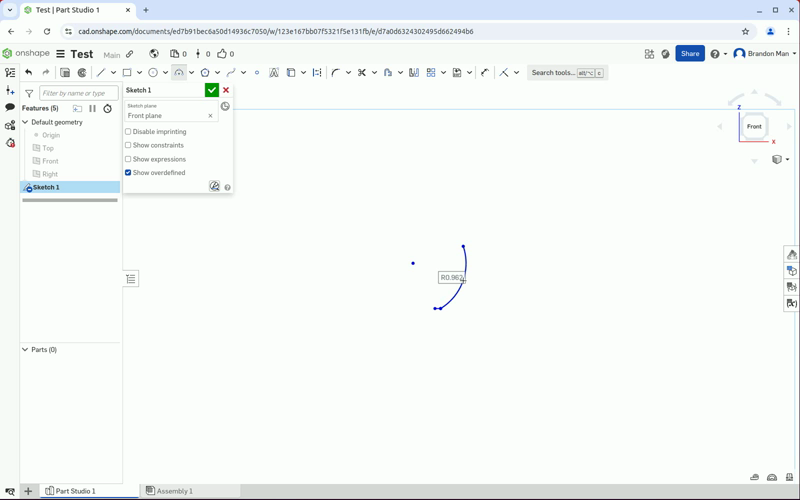
scroll(-6)
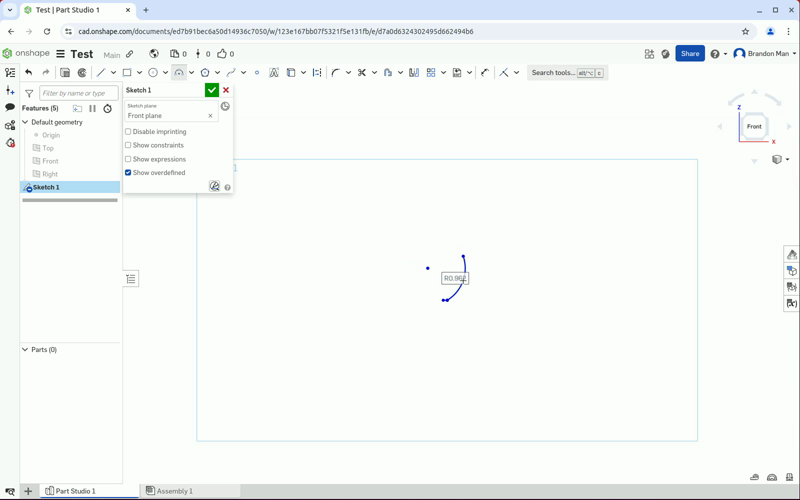
scroll(-6)
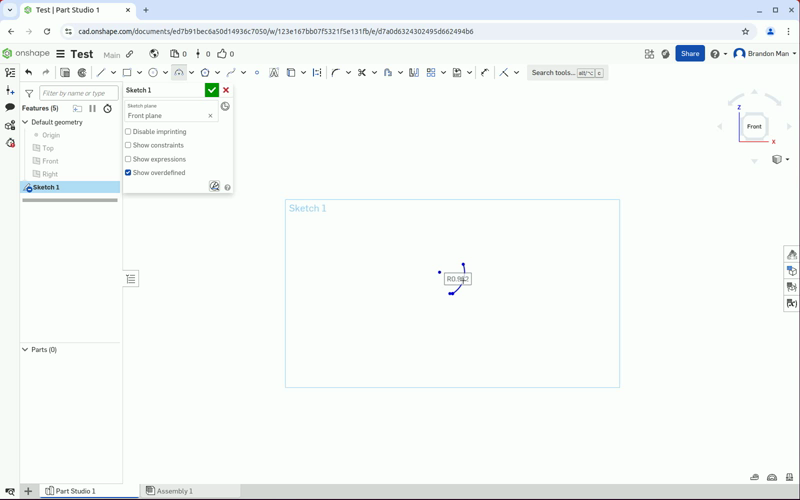
scroll(-6)
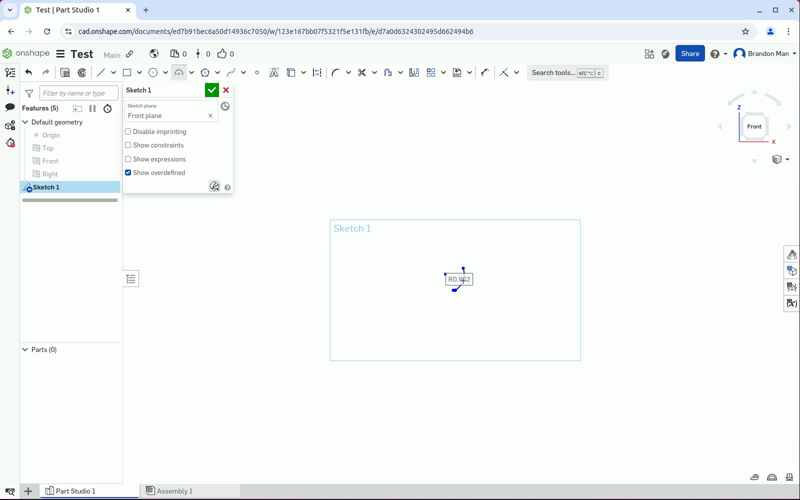
scroll(-6)
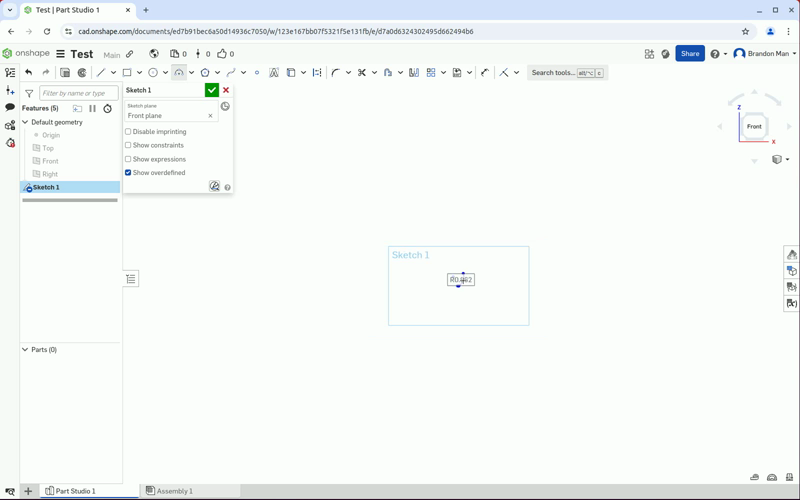
scroll(-6)
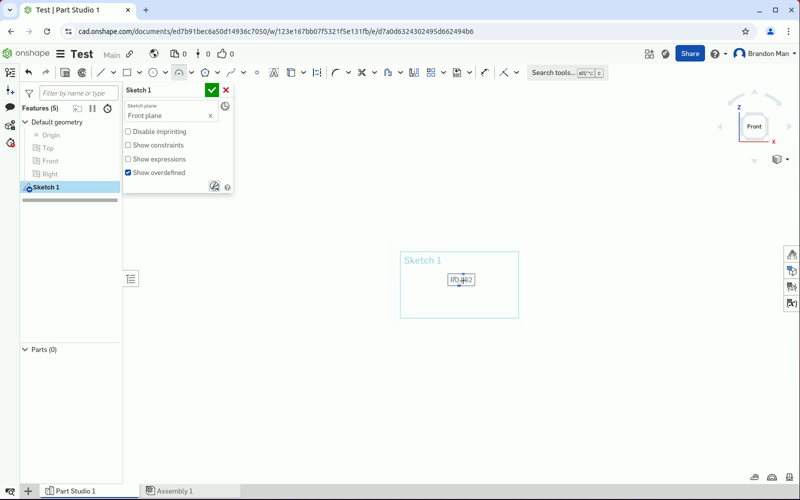
scroll(-6)
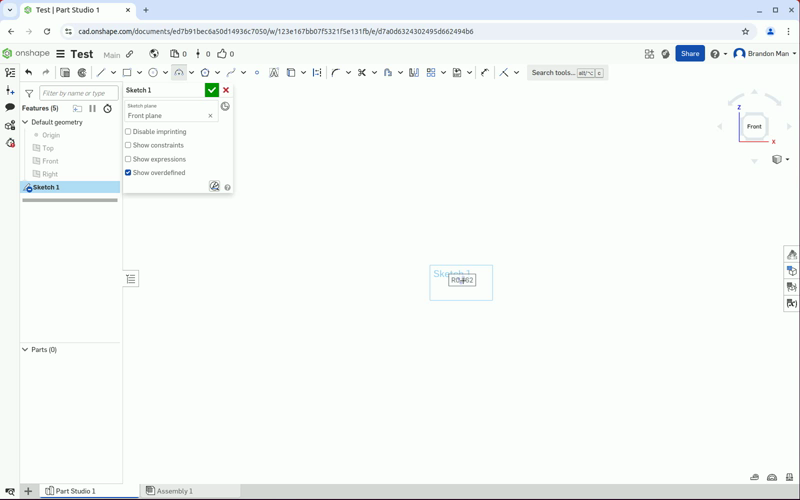
key_up(shift)
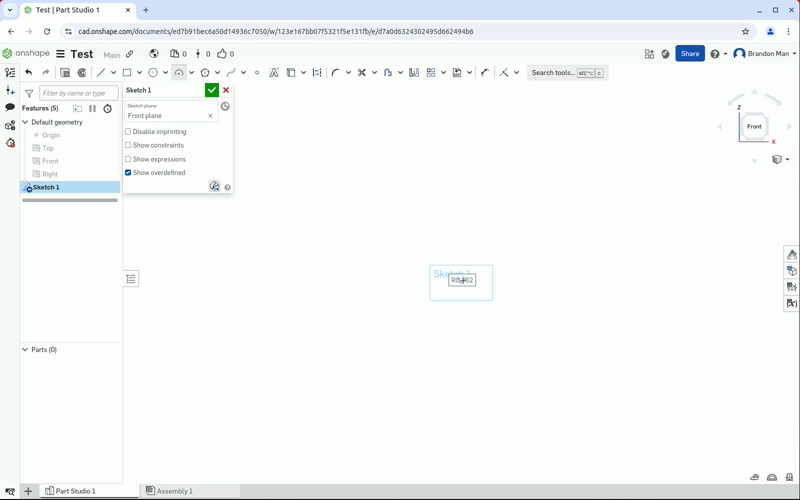
key(esc)
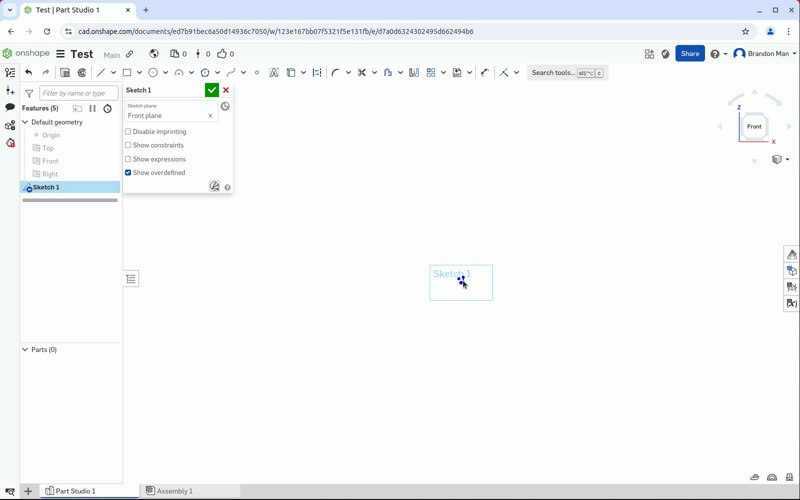
key(l)
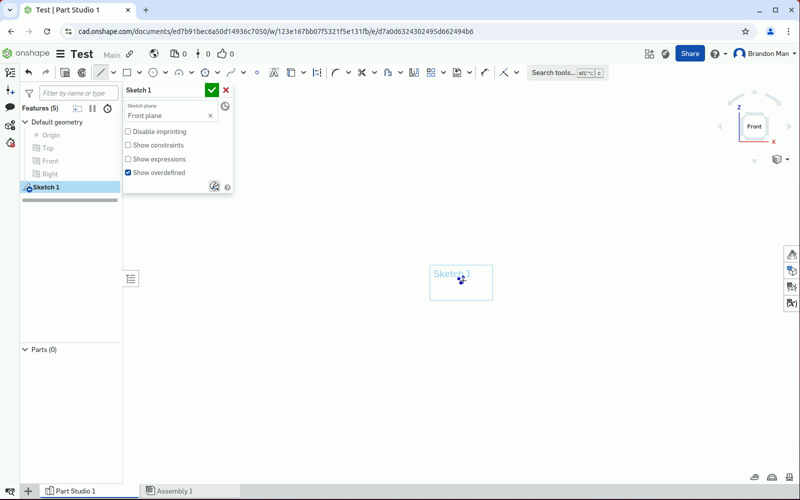
mouse_move(463, 277)
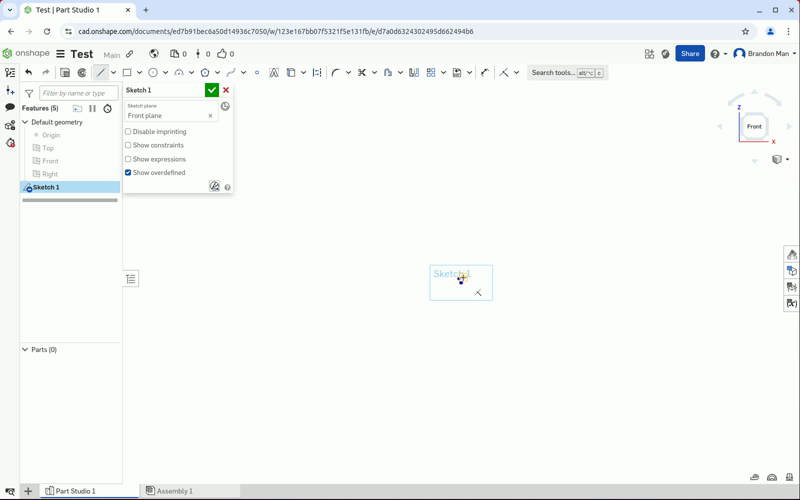
scroll(6)
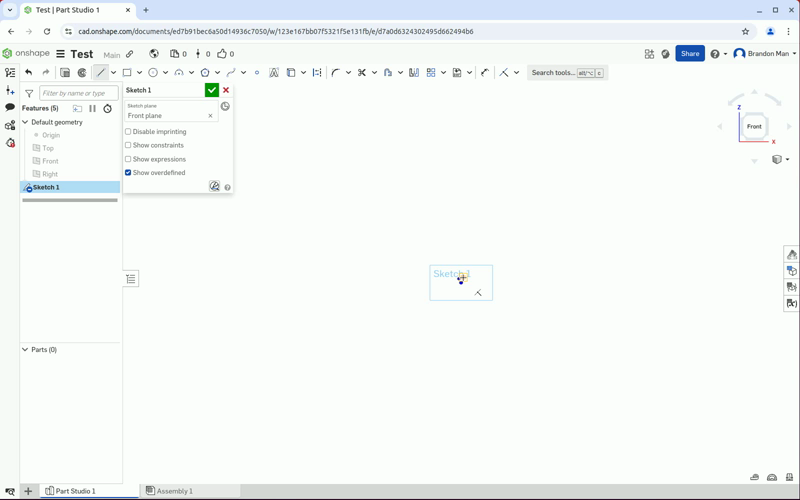
scroll(6)
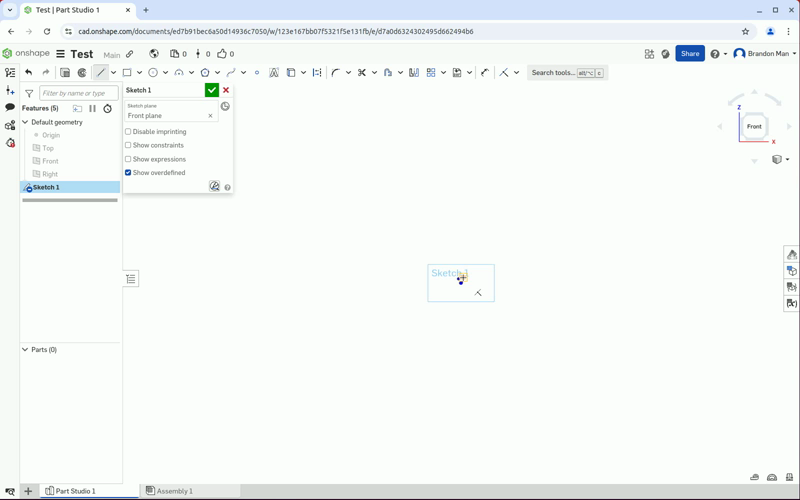
scroll(6)
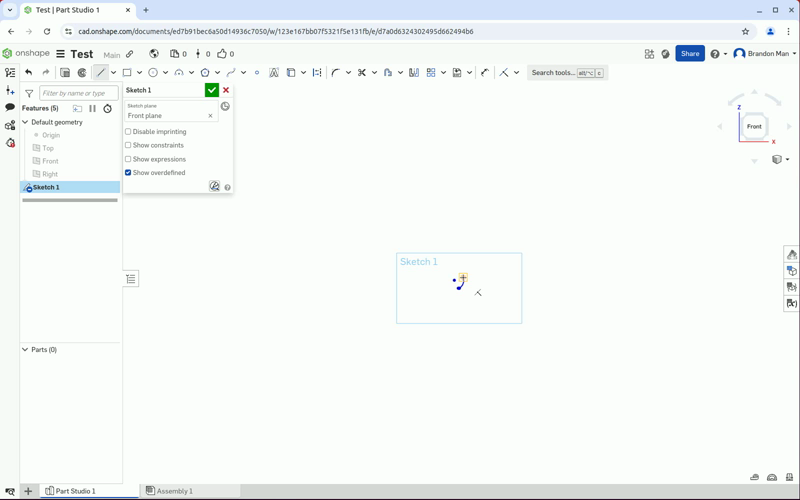
scroll(6)
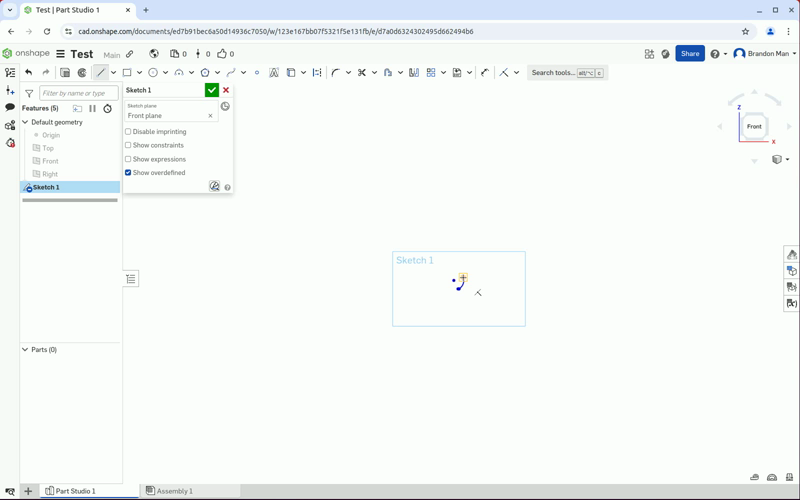
scroll(6)
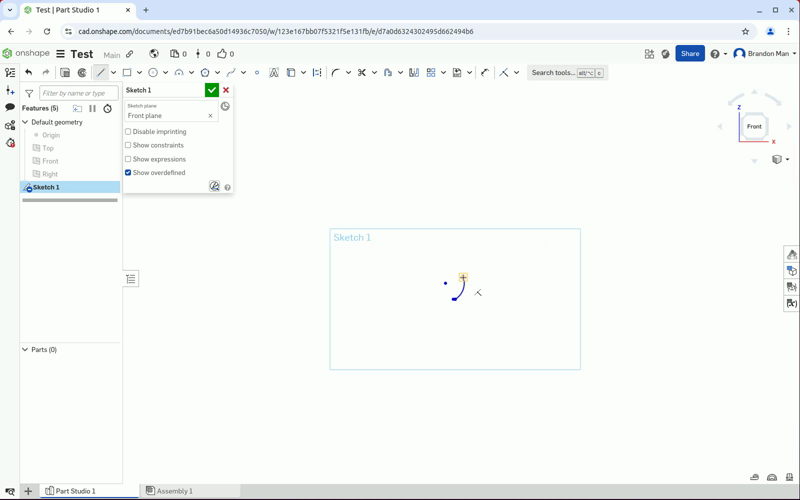
scroll(6)
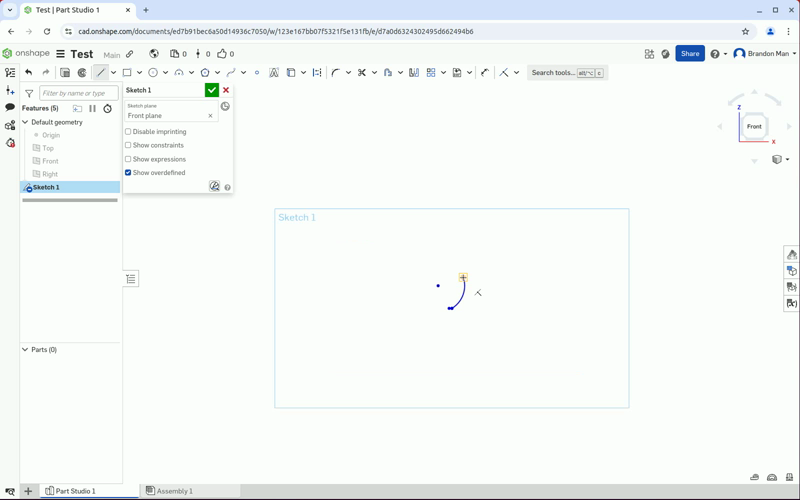
scroll(6)
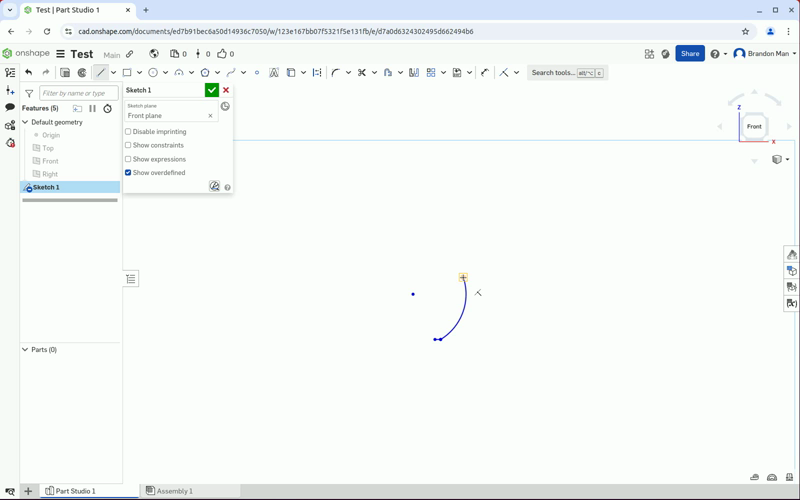
click(463, 277)
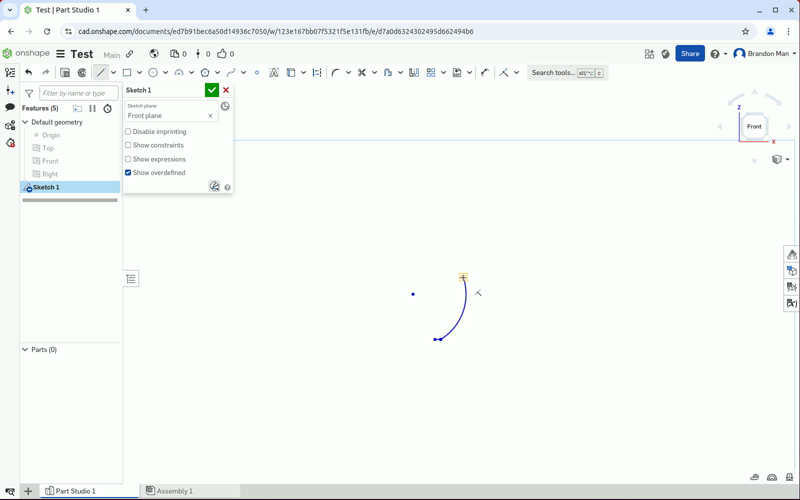
scroll(-6)
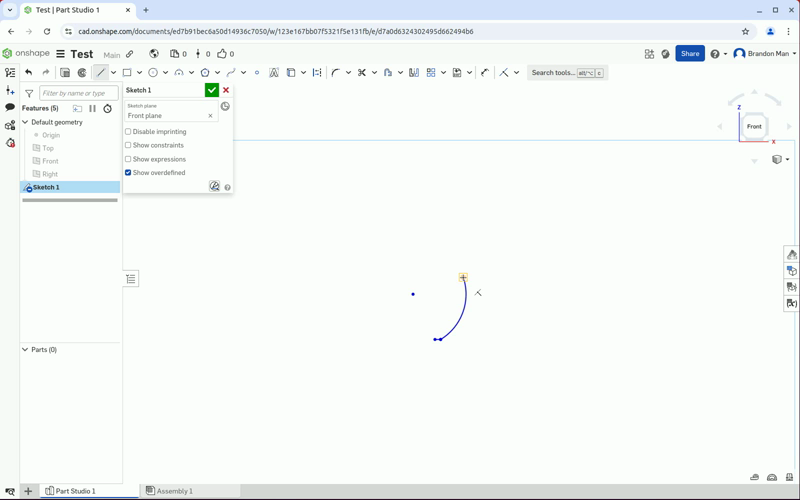
scroll(-6)
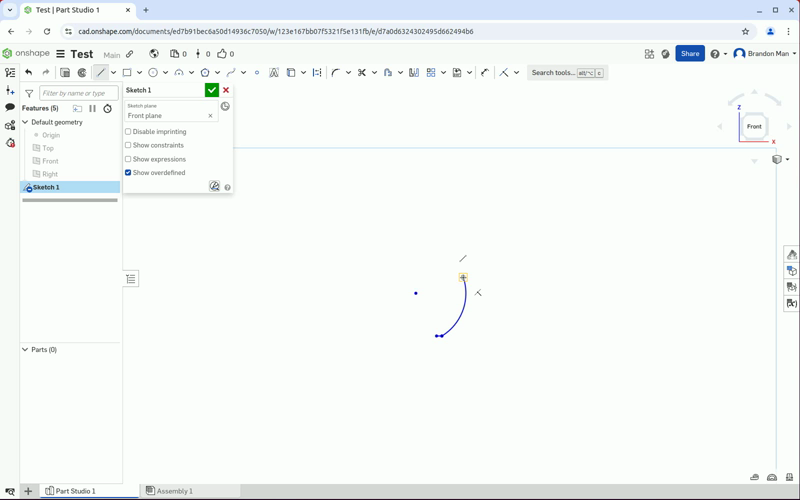
scroll(-6)
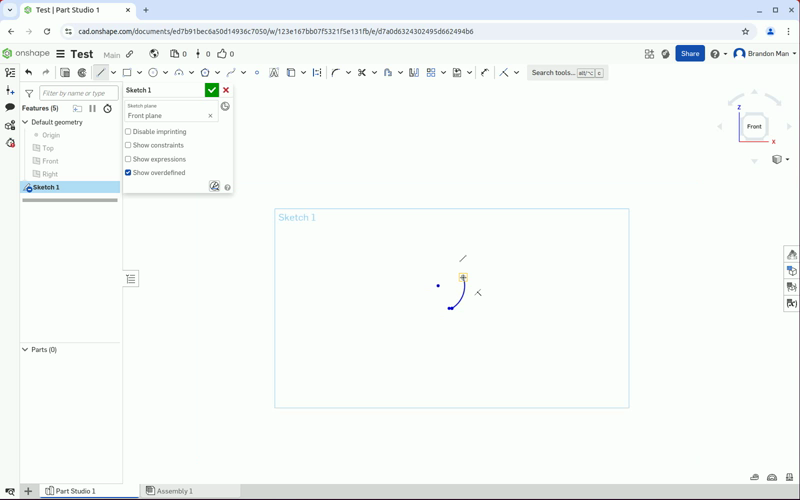
scroll(-6)
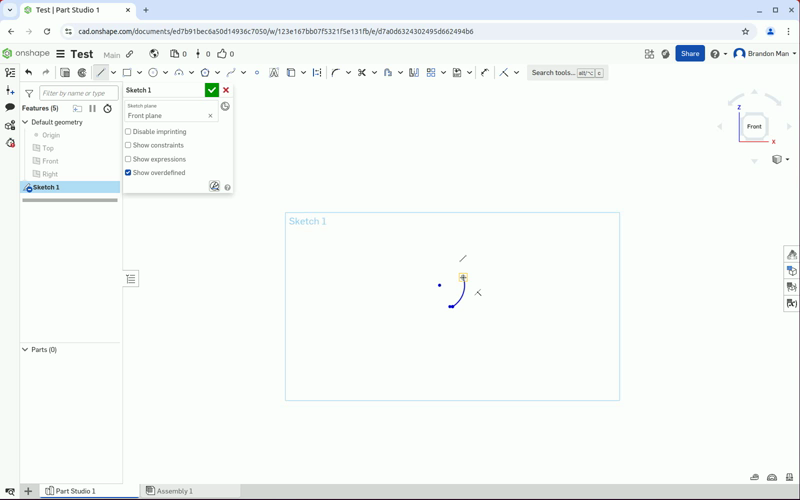
scroll(-6)
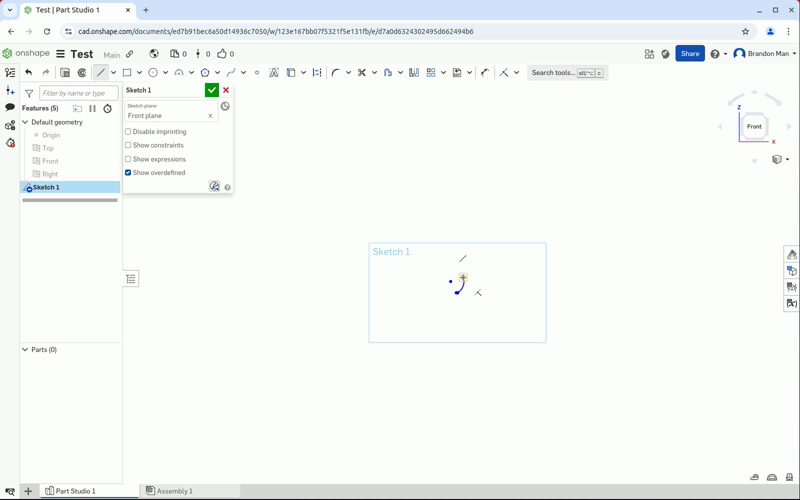
scroll(-6)
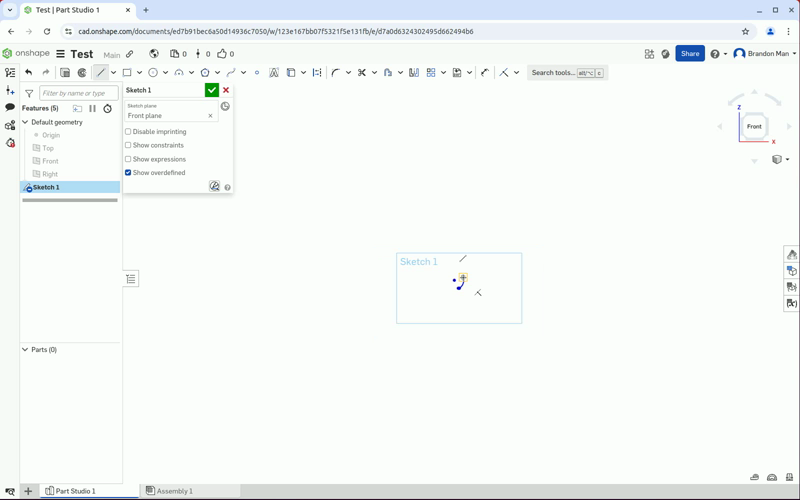
scroll(-6)
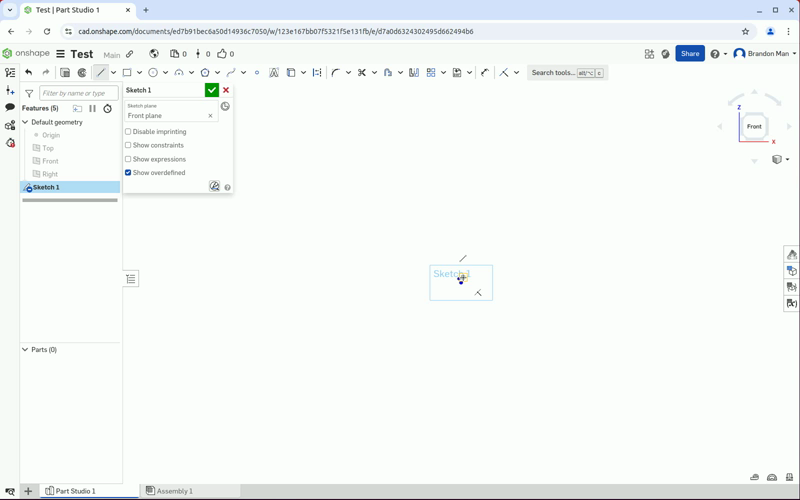
key_down(shift)
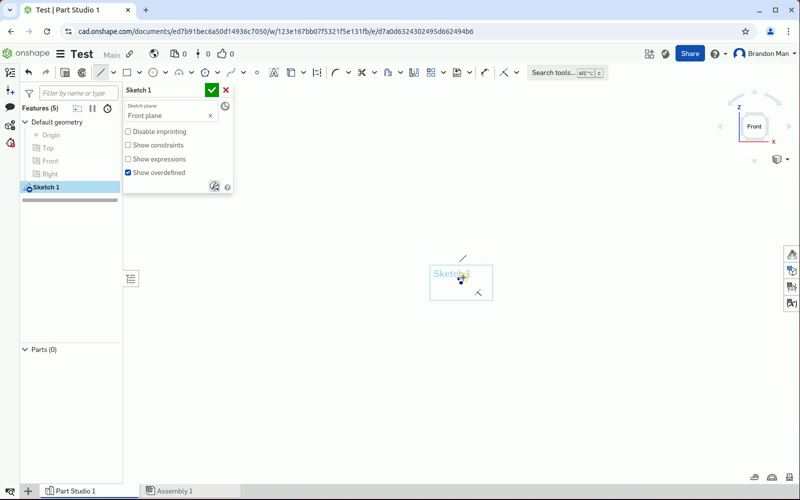
mouse_move(493, 277)
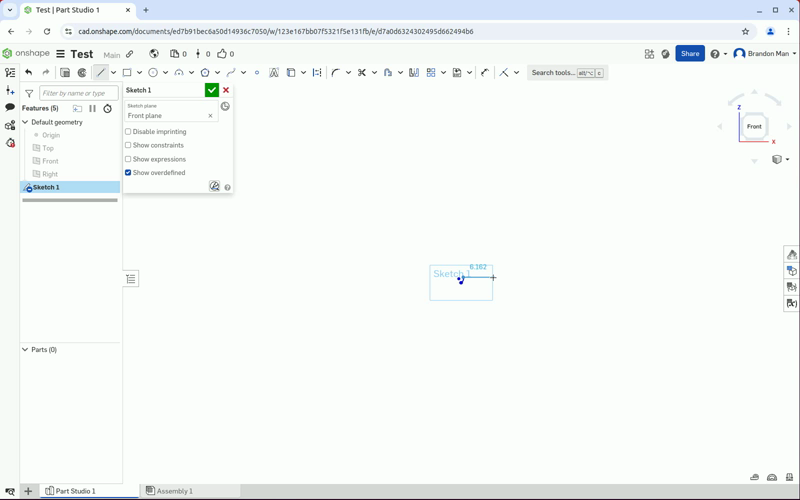
mouse_move(460, 277)
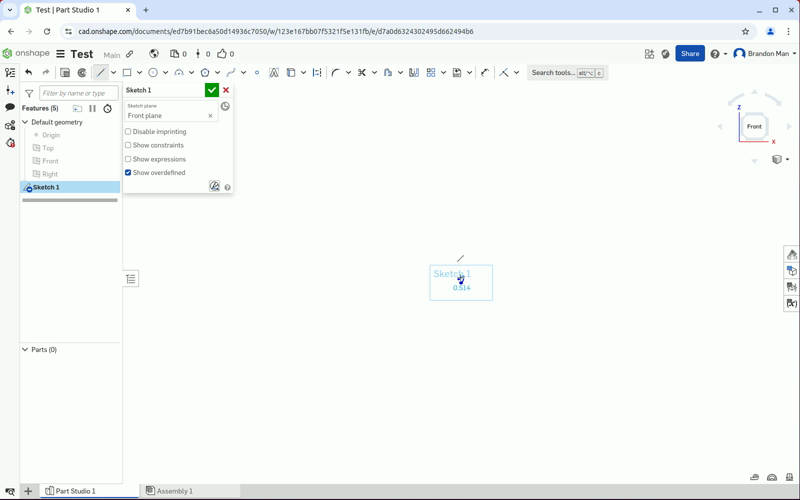
scroll(6)
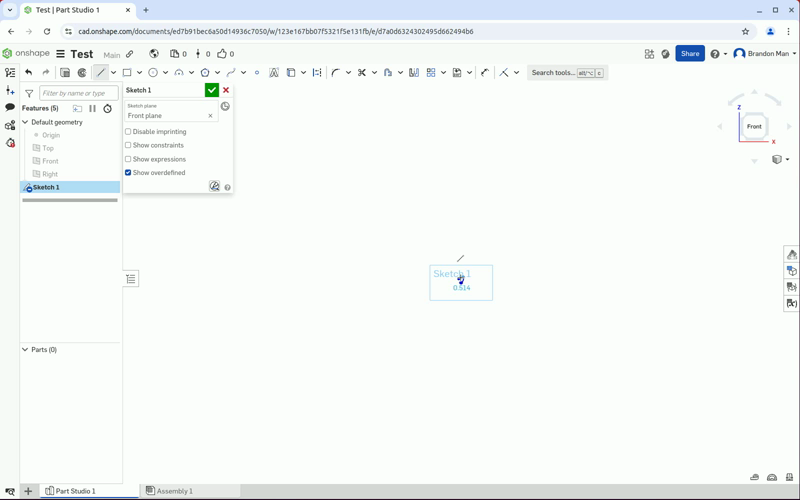
scroll(6)
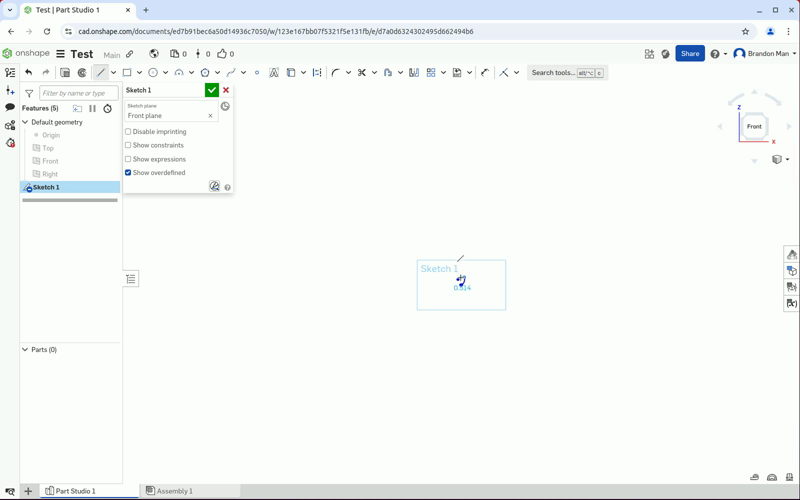
scroll(6)
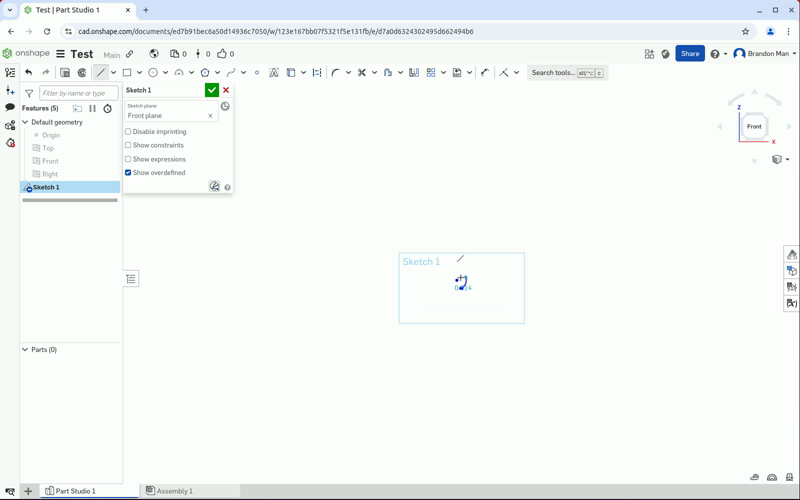
scroll(6)
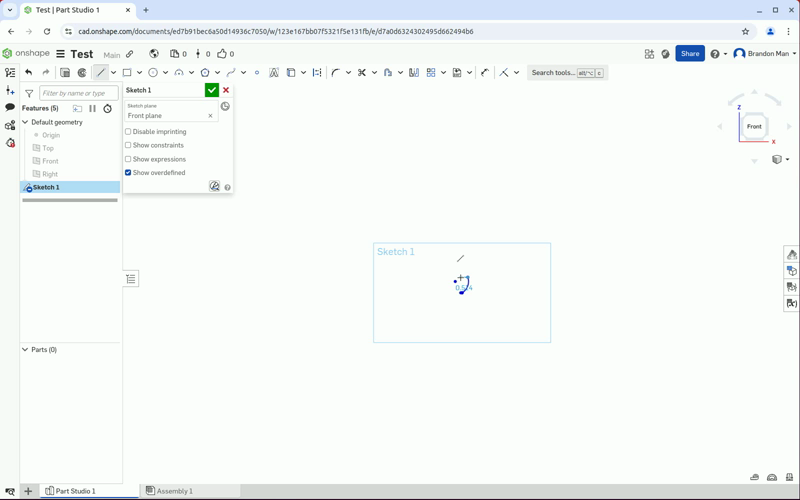
scroll(6)
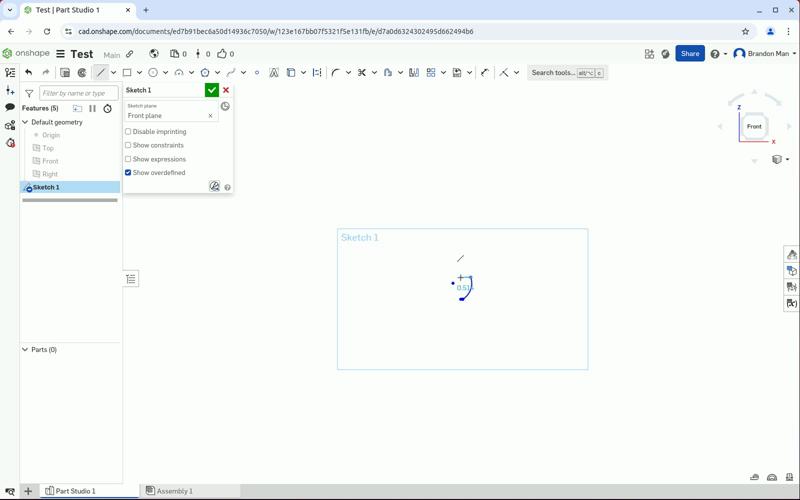
scroll(6)
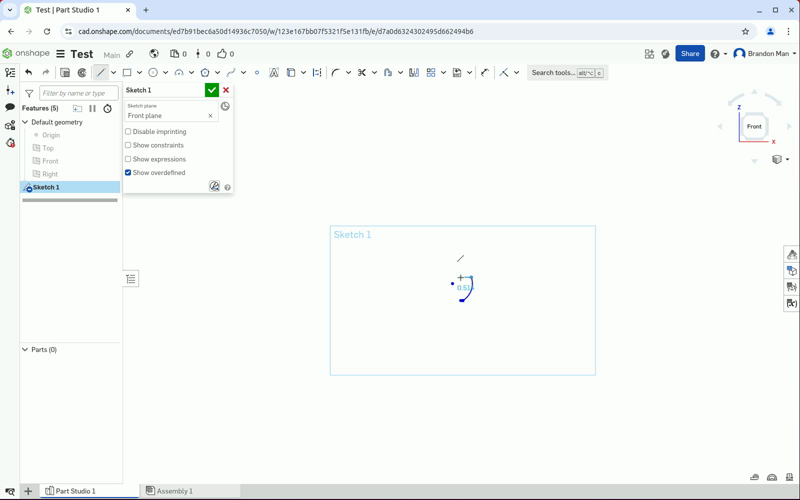
scroll(6)
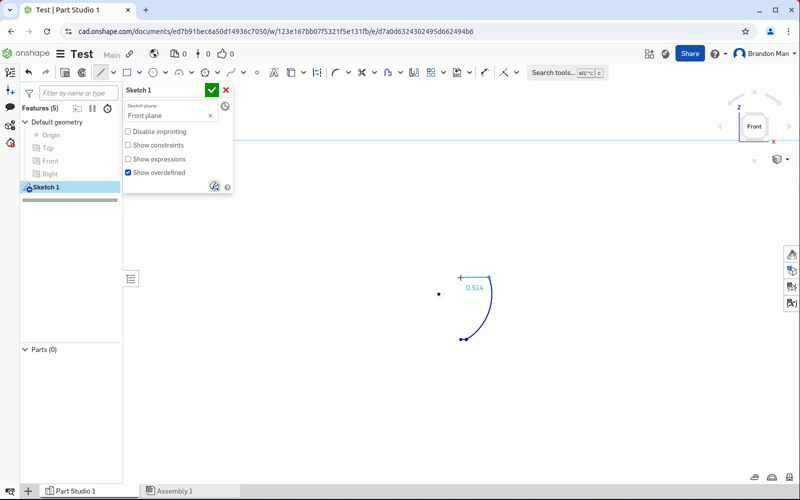
click(460, 277)
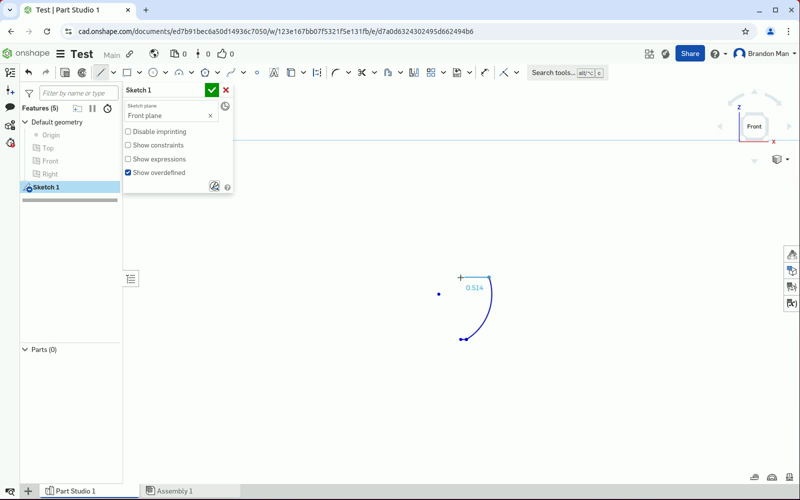
scroll(-6)
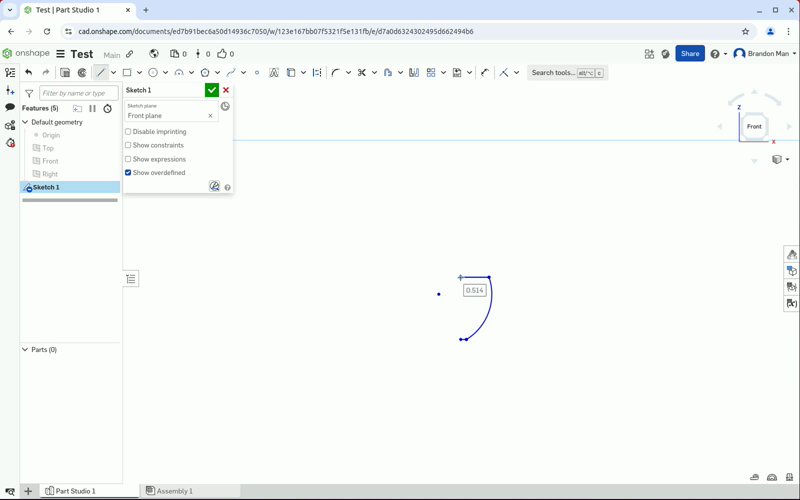
scroll(-6)
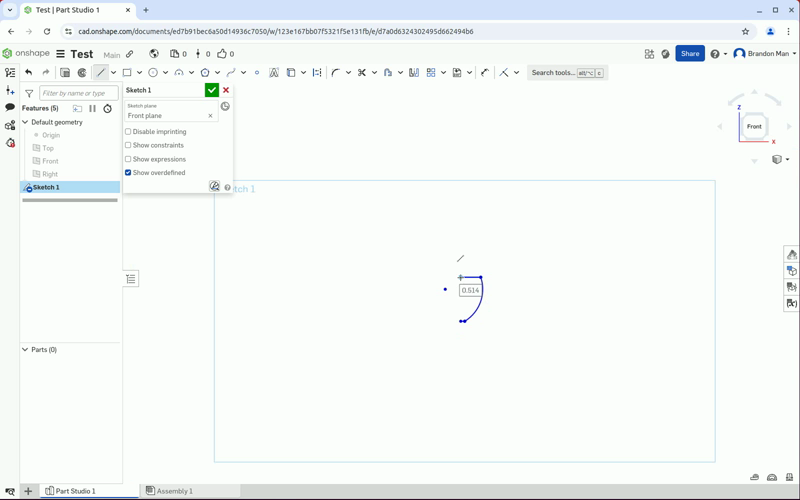
scroll(-6)
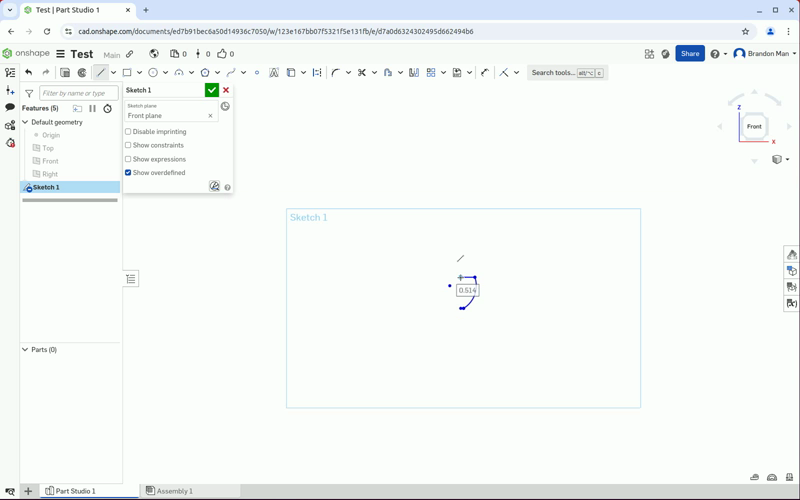
scroll(-6)
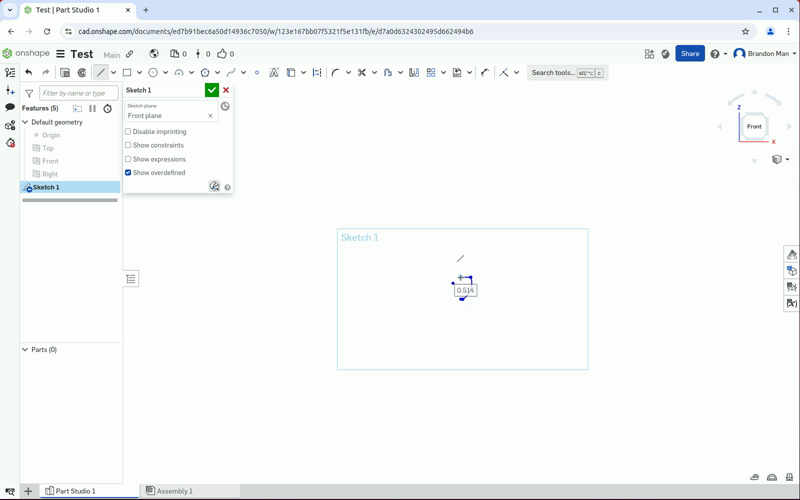
scroll(-6)
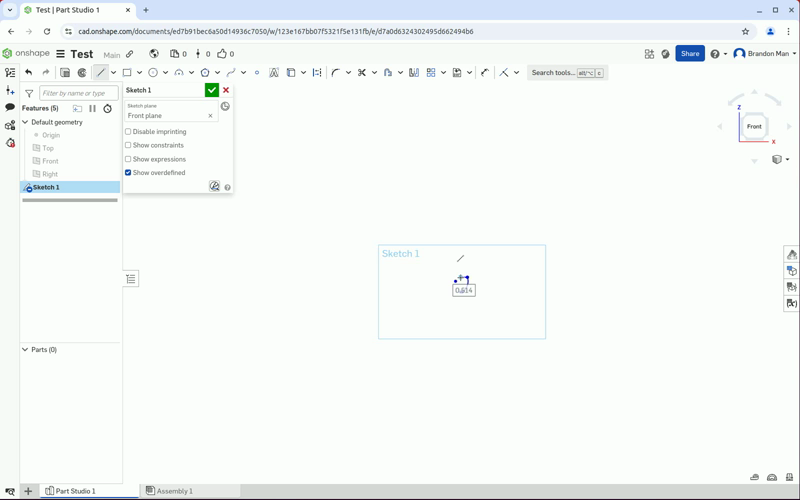
scroll(-6)
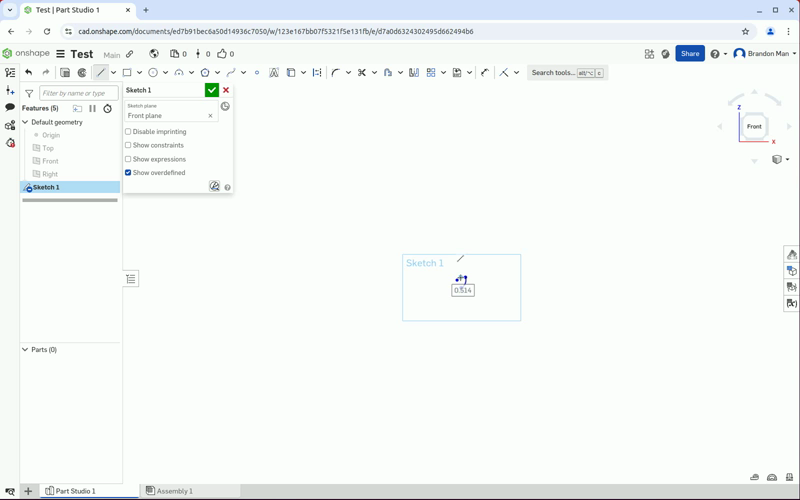
scroll(-6)
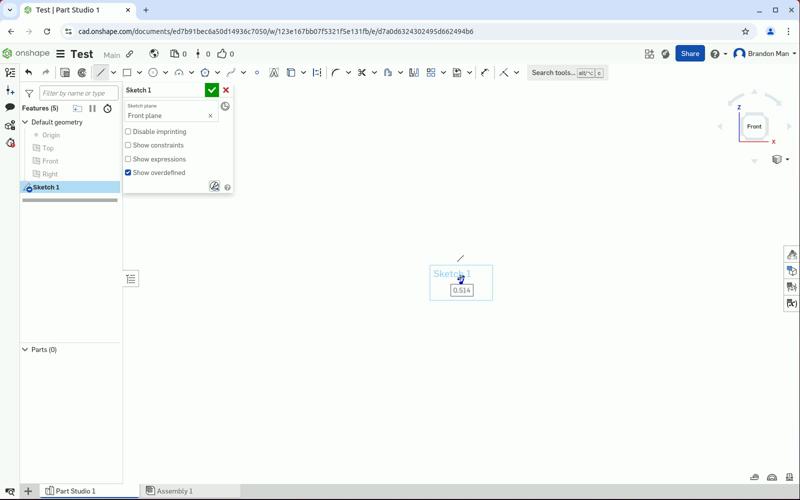
key_up(shift)
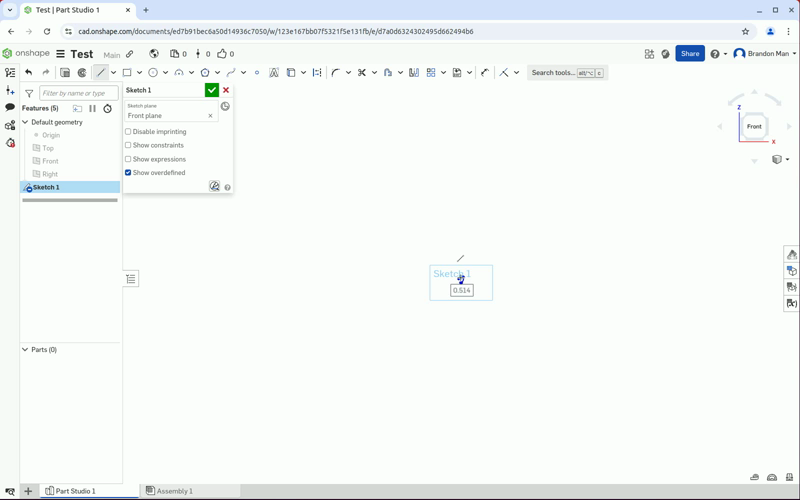
mouse_move(490, 277)
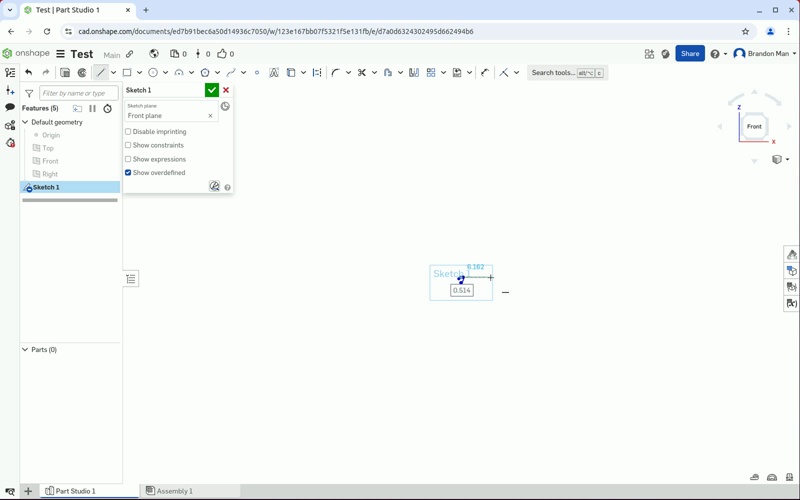
key_down(shift)
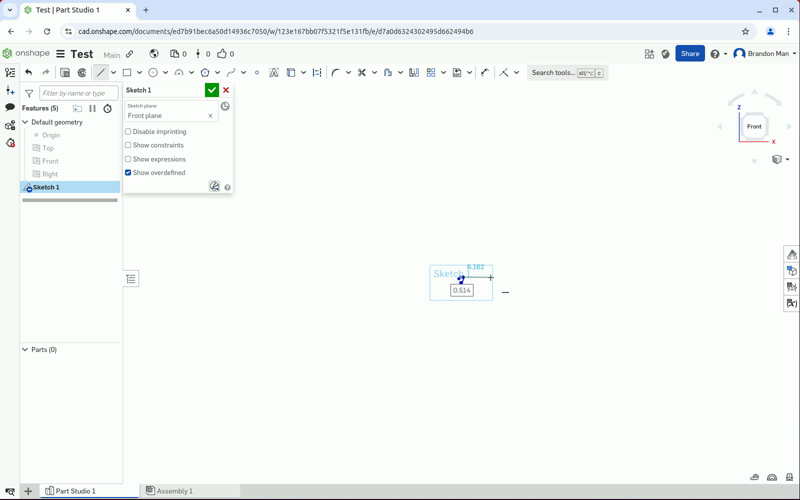
mouse_move(460, 282)
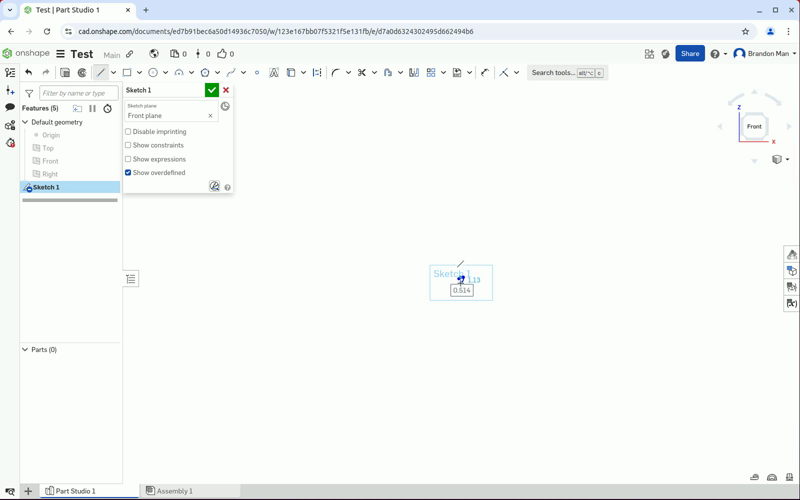
scroll(6)
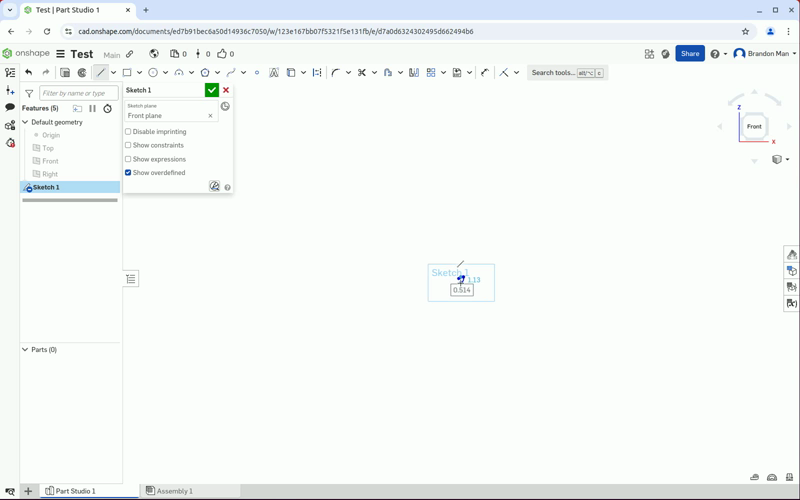
scroll(6)
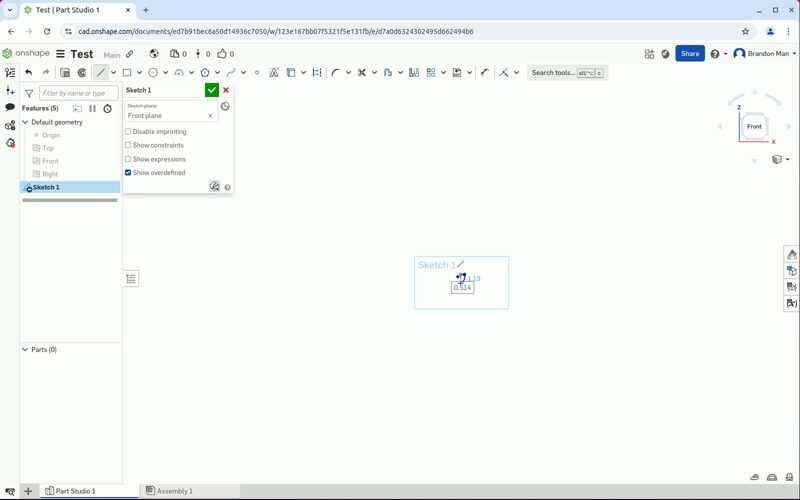
scroll(6)
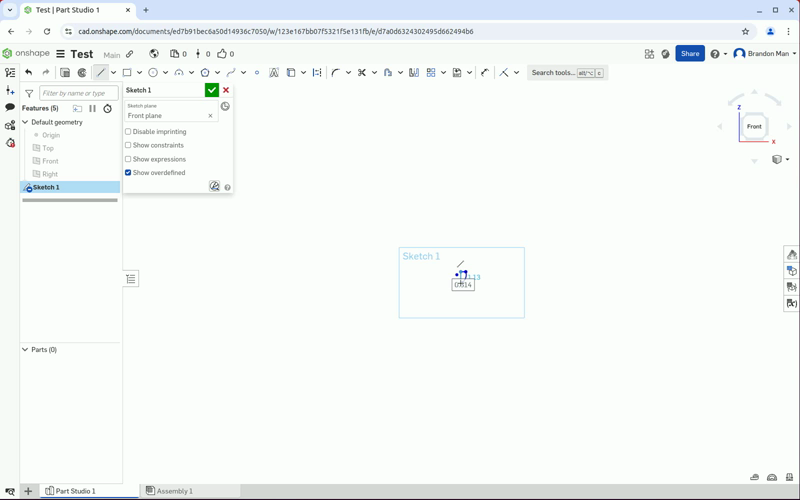
scroll(6)
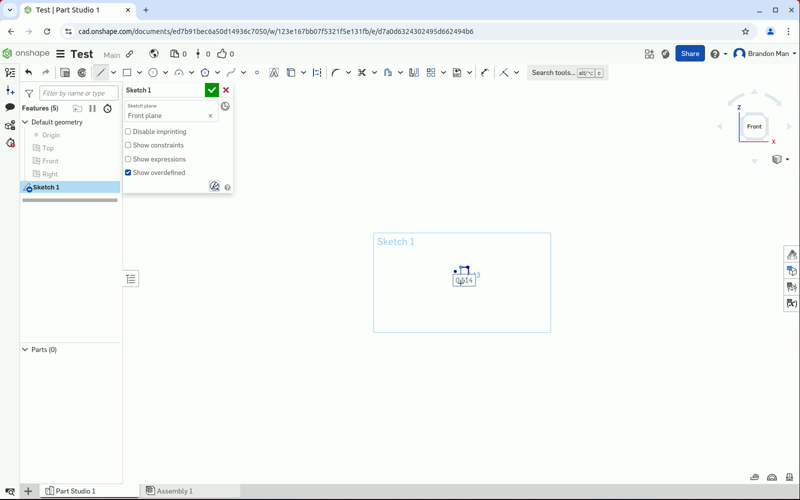
scroll(6)
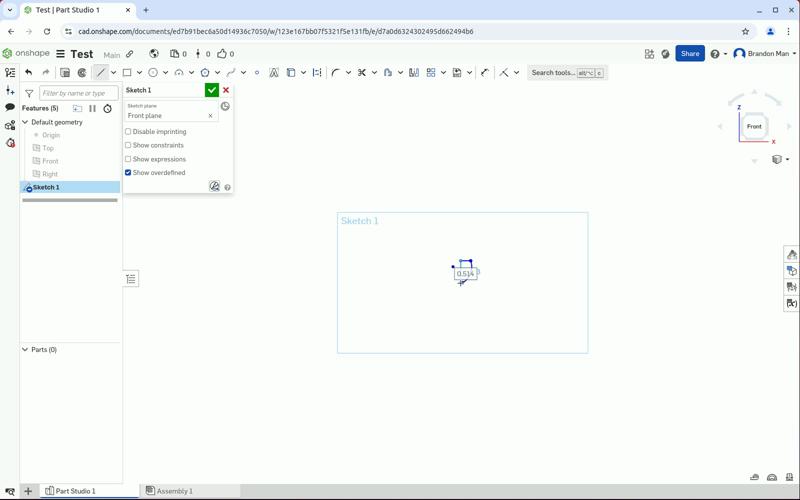
scroll(6)
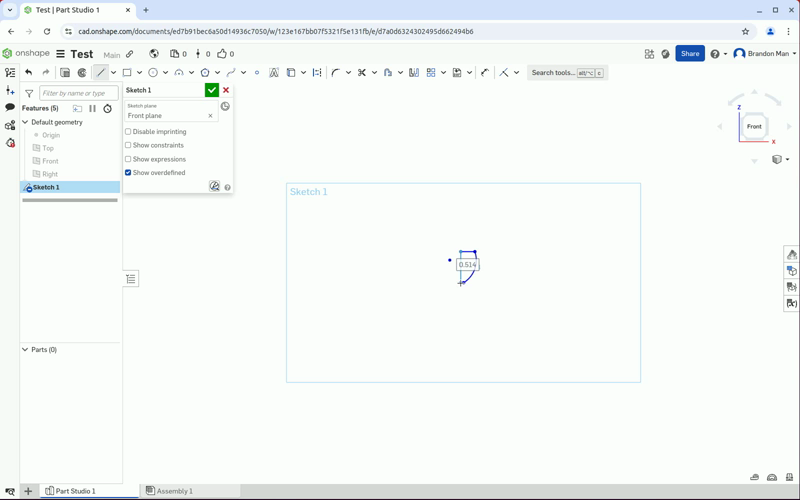
scroll(6)
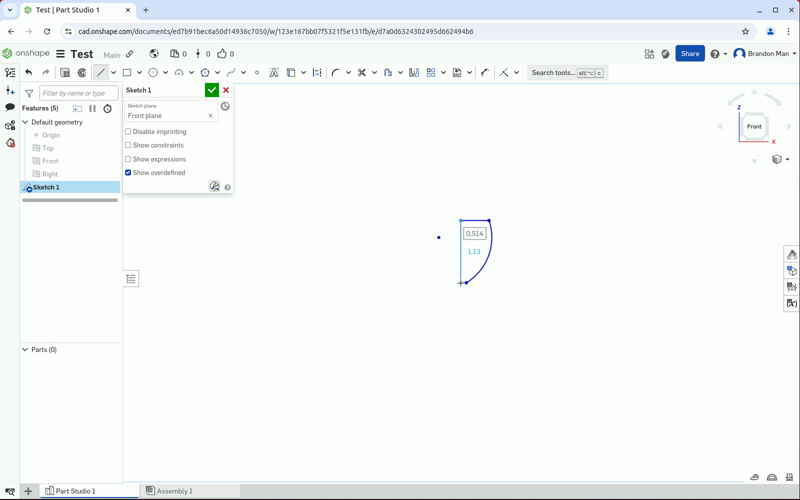
key_up(shift)
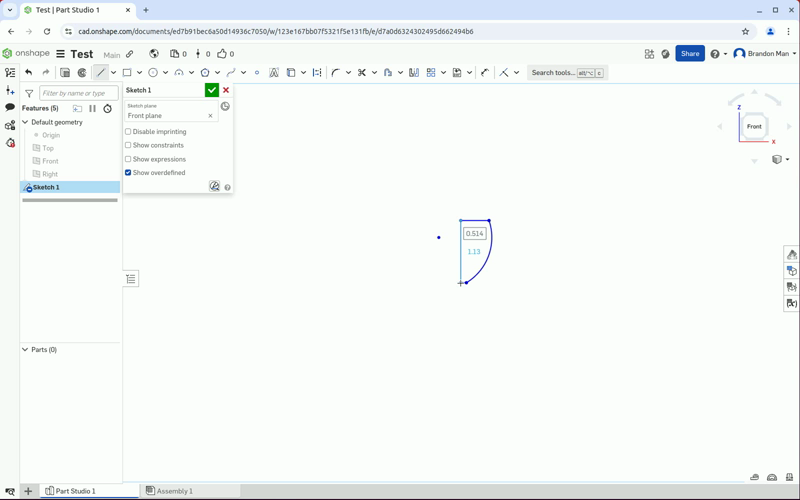
click(460, 282)
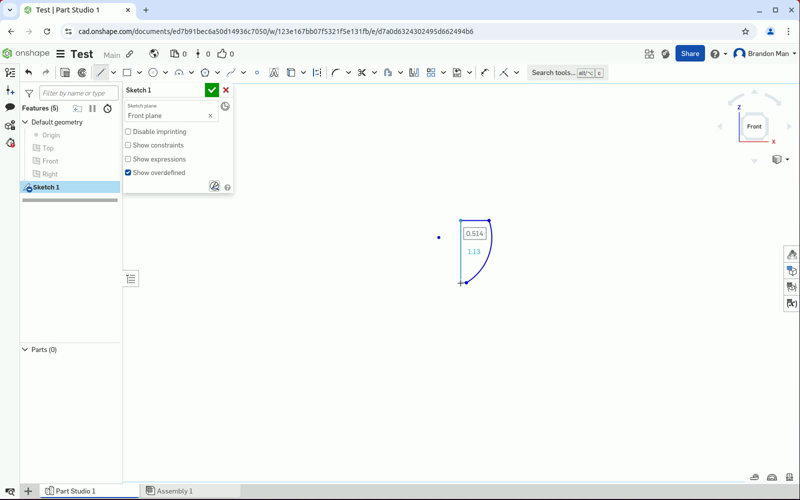
scroll(-6)
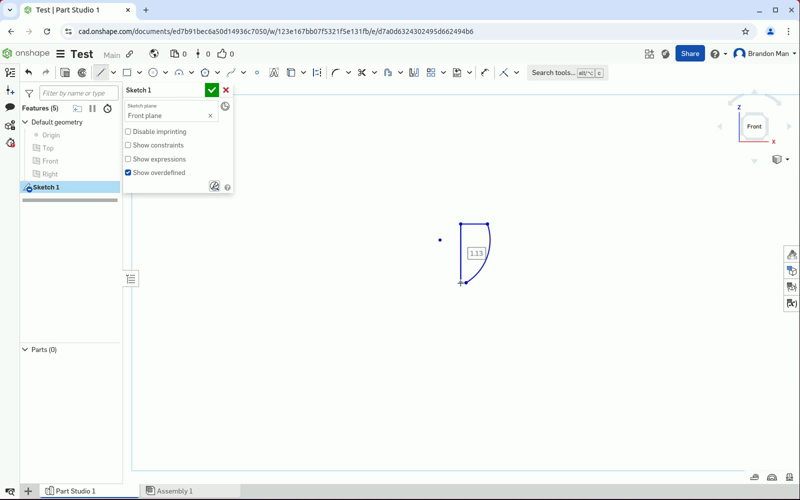
scroll(-6)
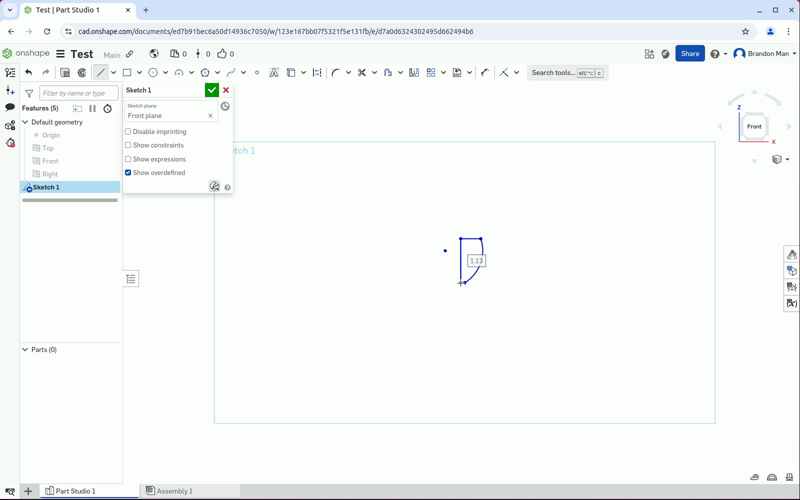
scroll(-6)
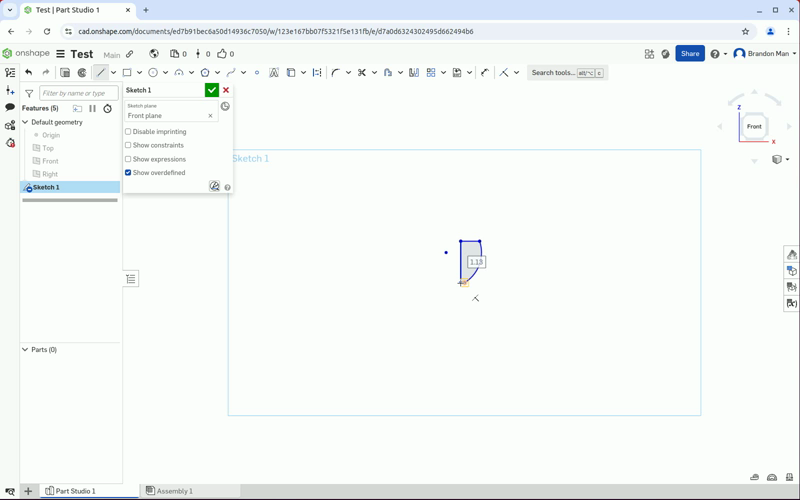
scroll(-6)
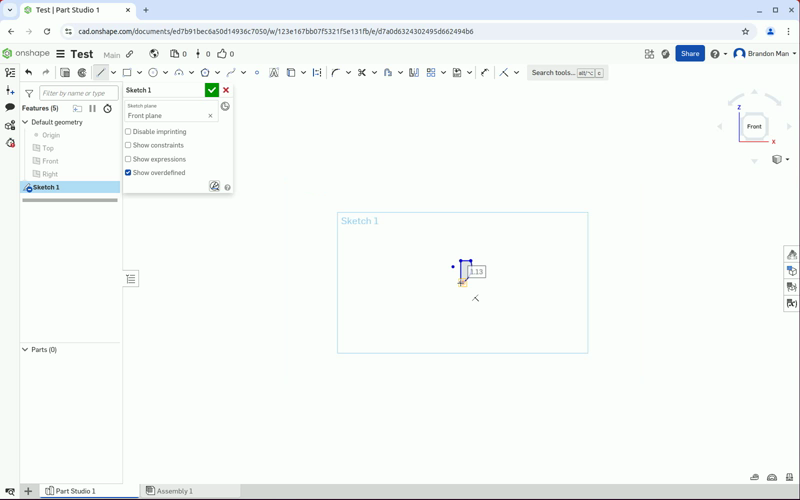
scroll(-6)
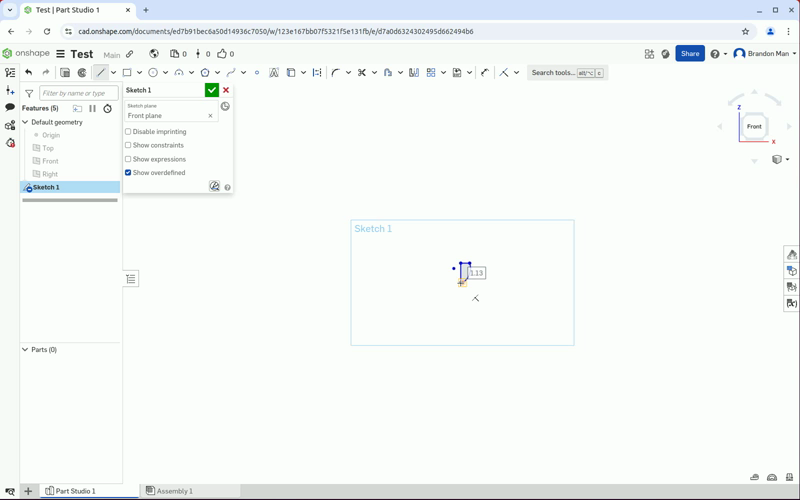
scroll(-6)
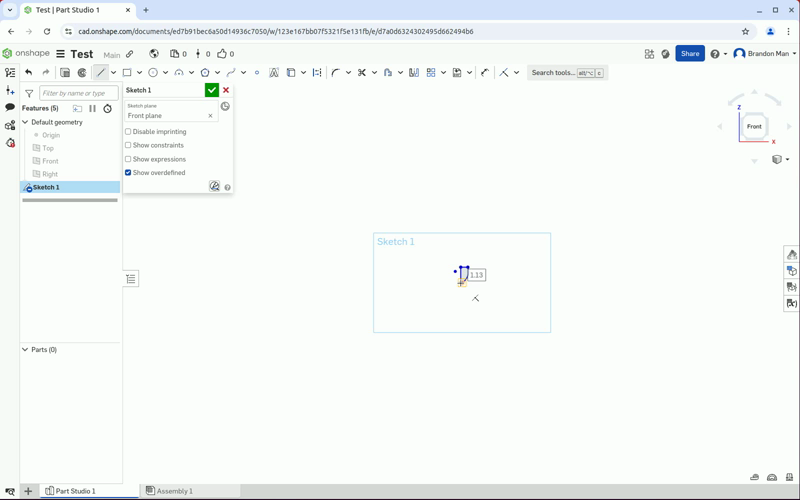
scroll(-6)
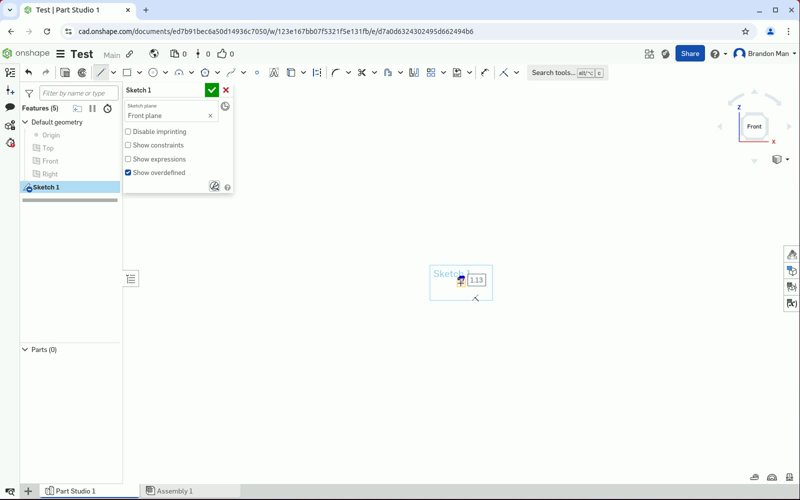
key(esc)
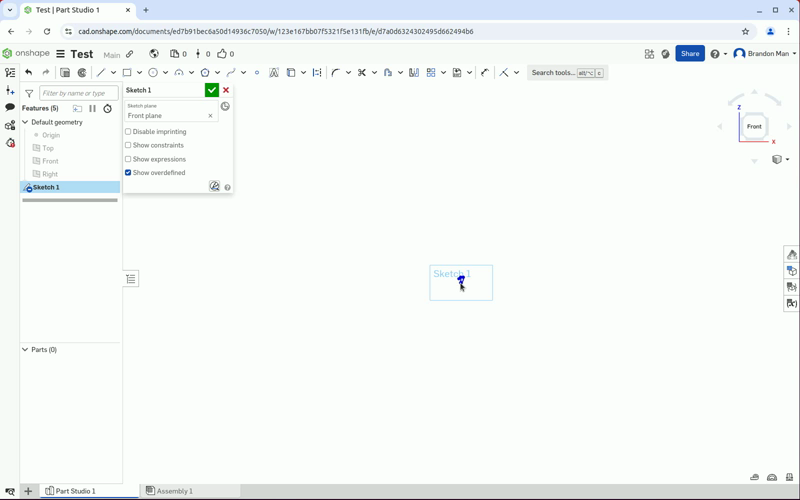
mouse_move(462, 280)
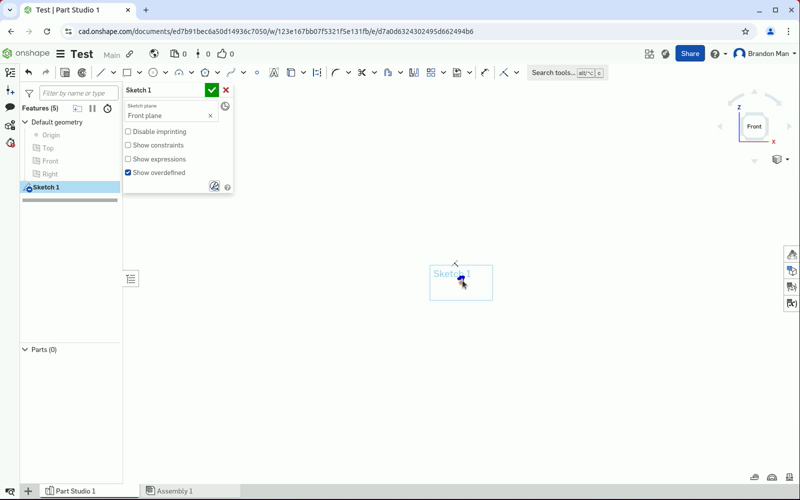
scroll(6)
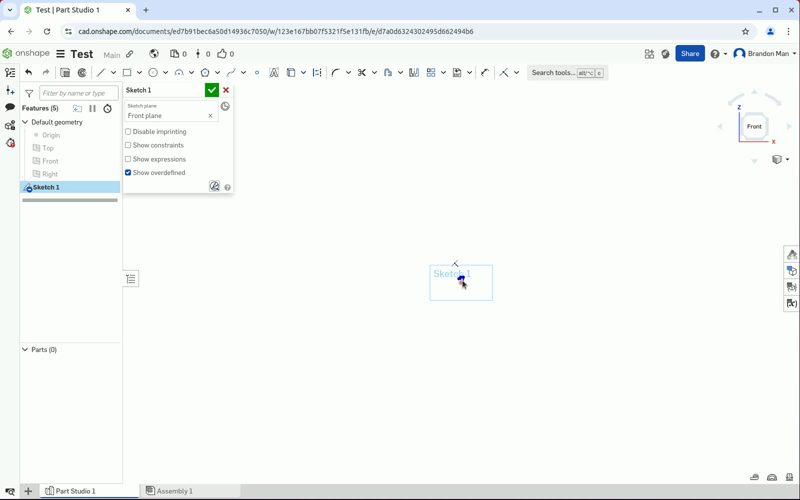
scroll(6)
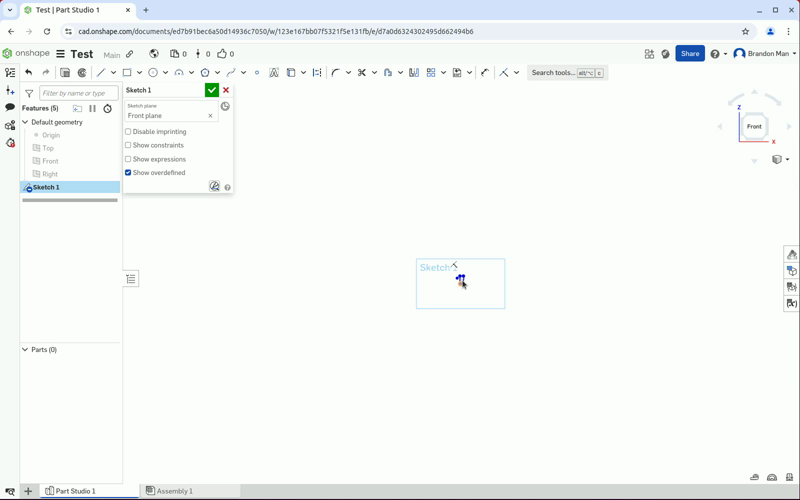
scroll(6)
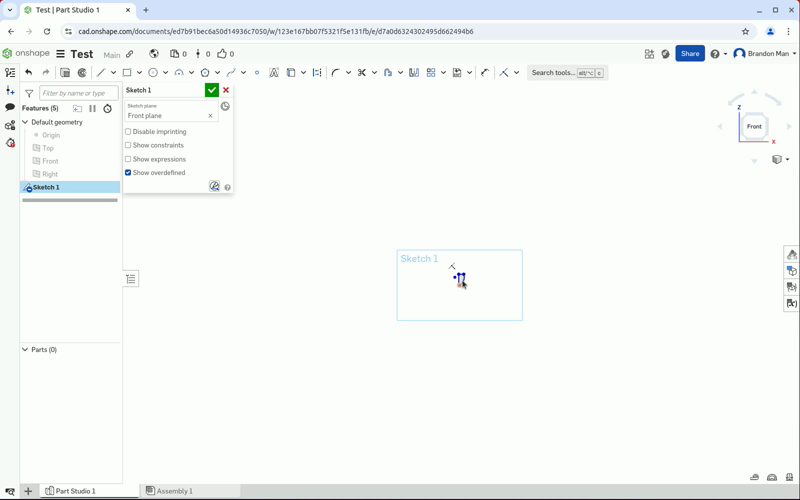
scroll(6)
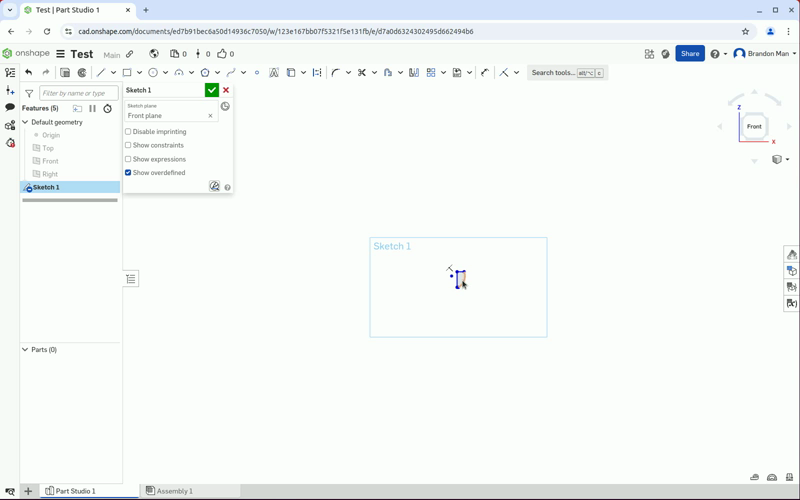
scroll(6)
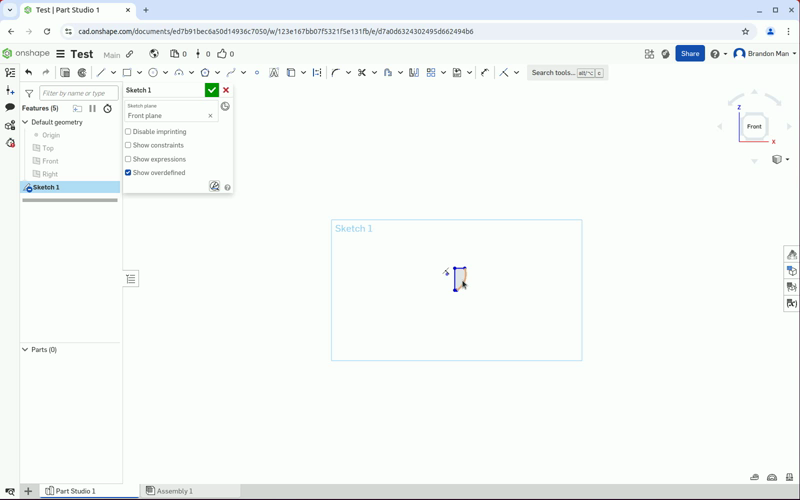
scroll(6)
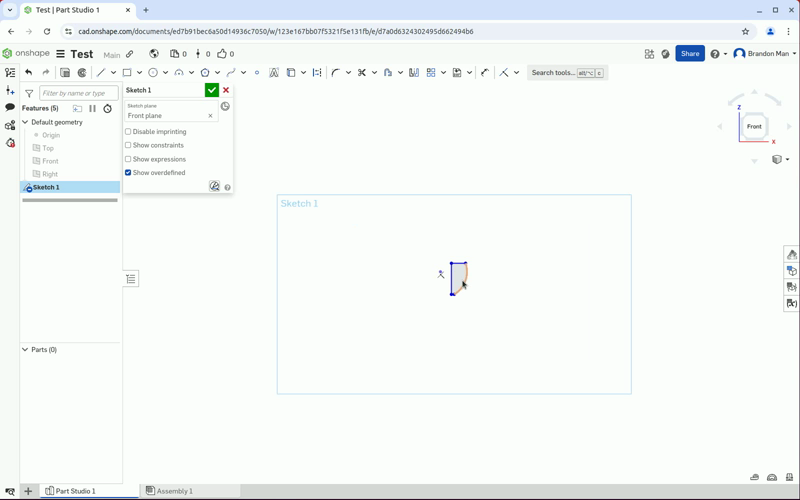
scroll(6)
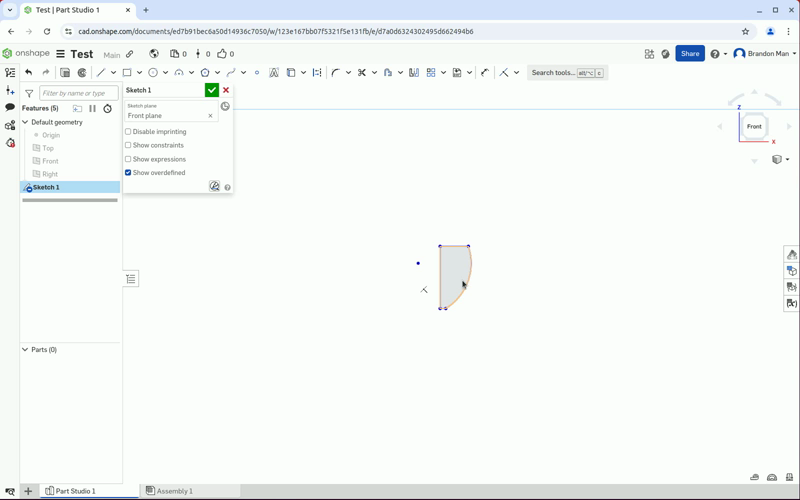
click(462, 280)
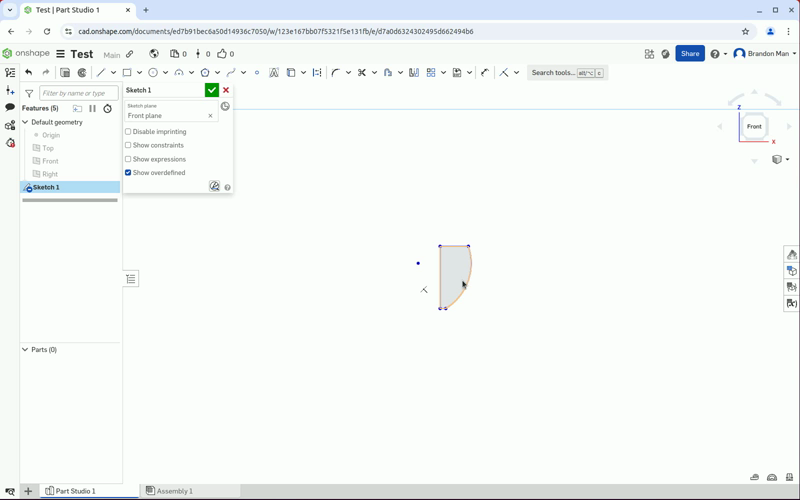
scroll(-6)
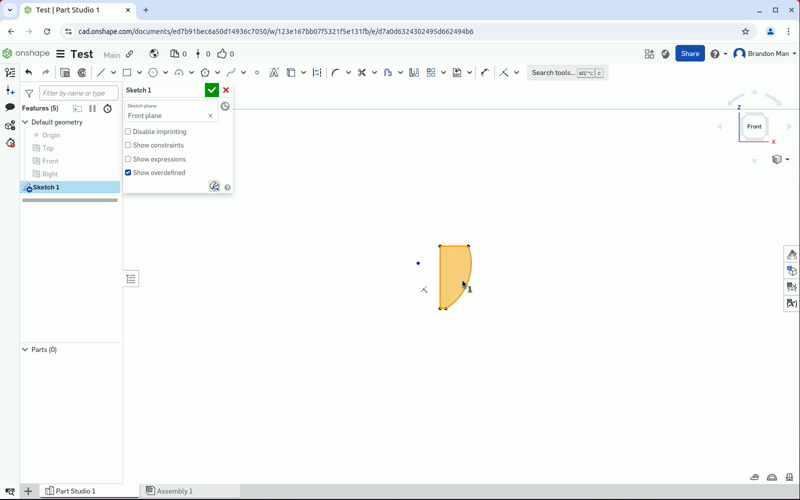
scroll(-6)
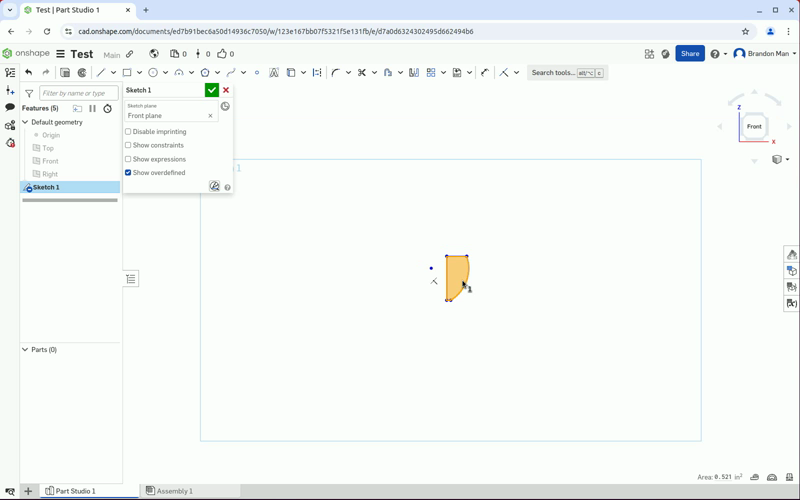
scroll(-6)
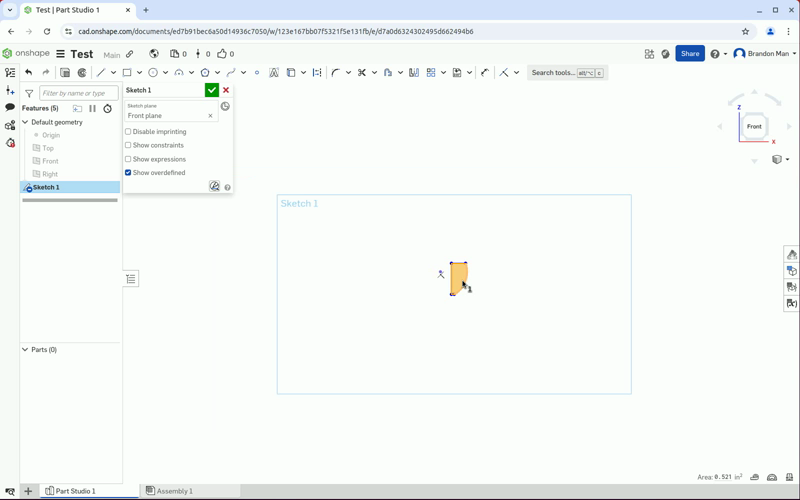
scroll(-6)
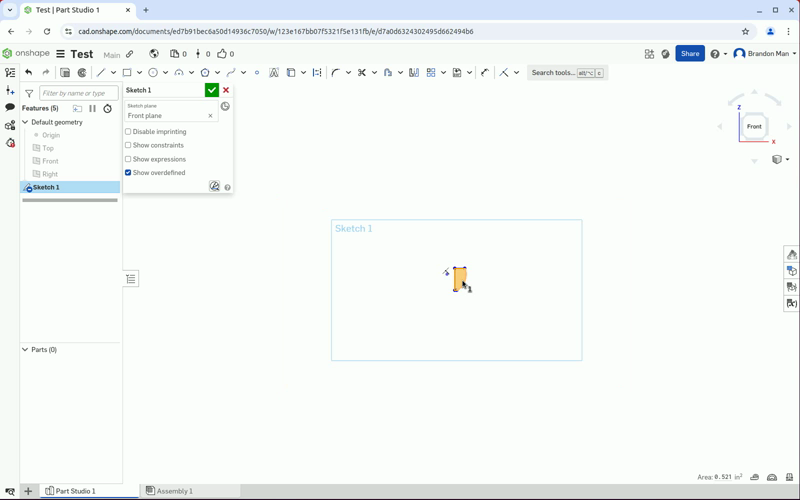
scroll(-6)
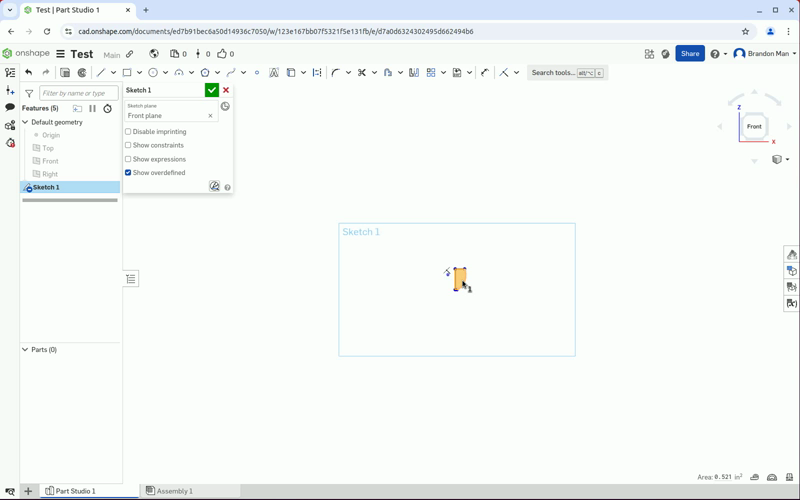
scroll(-6)
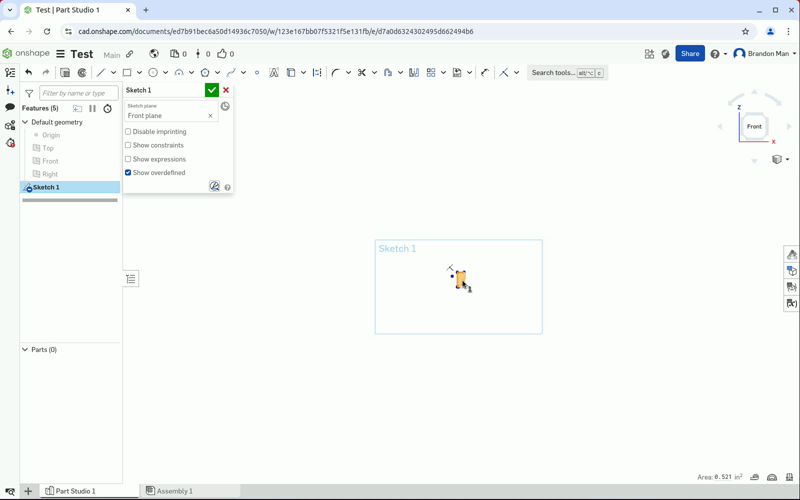
scroll(-6)
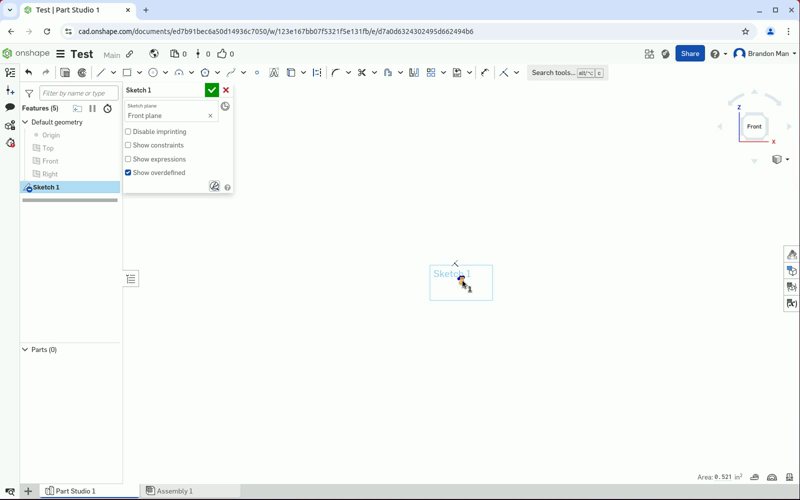
mouse_move(73, 352)
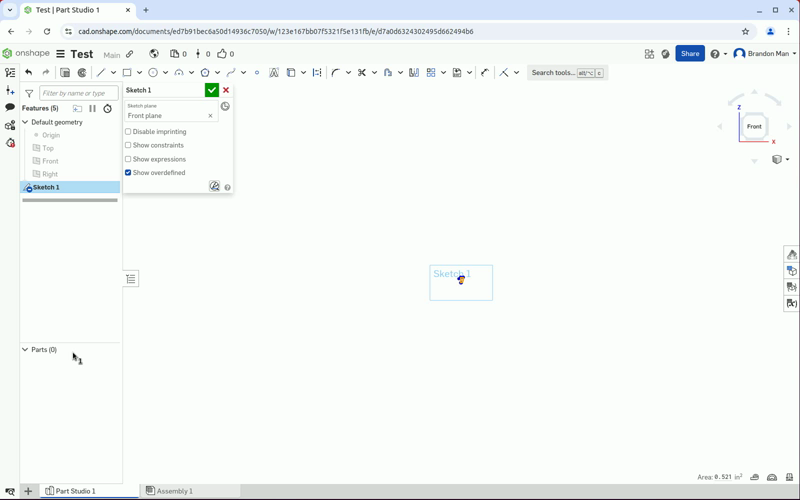
key(shift+y)
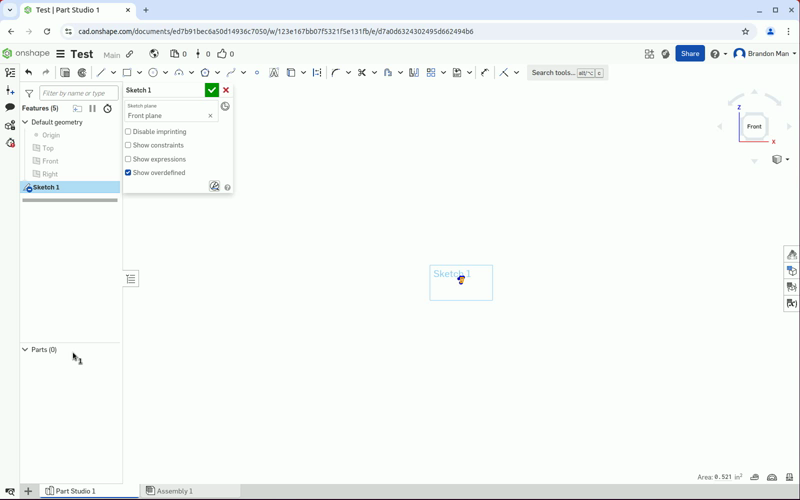
key(shift+e)
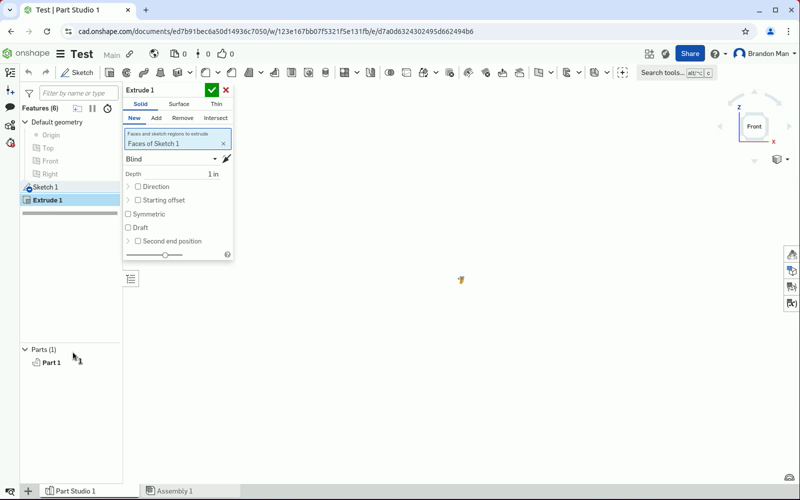
mouse_move(143, 106)
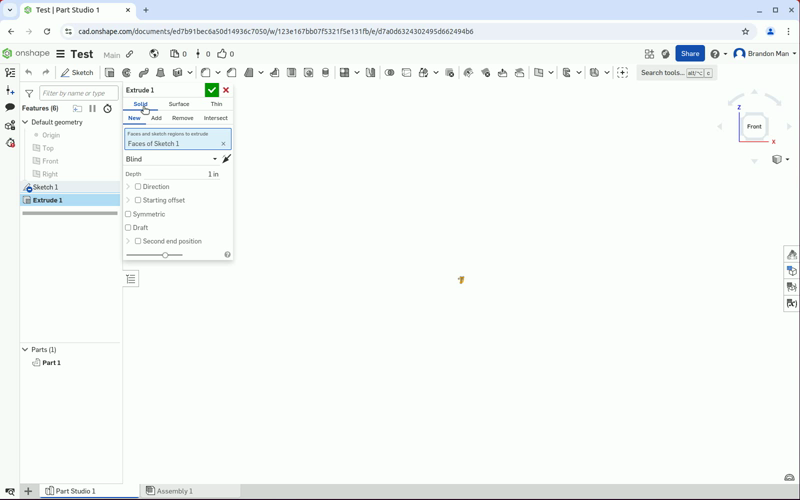
click(143, 106)
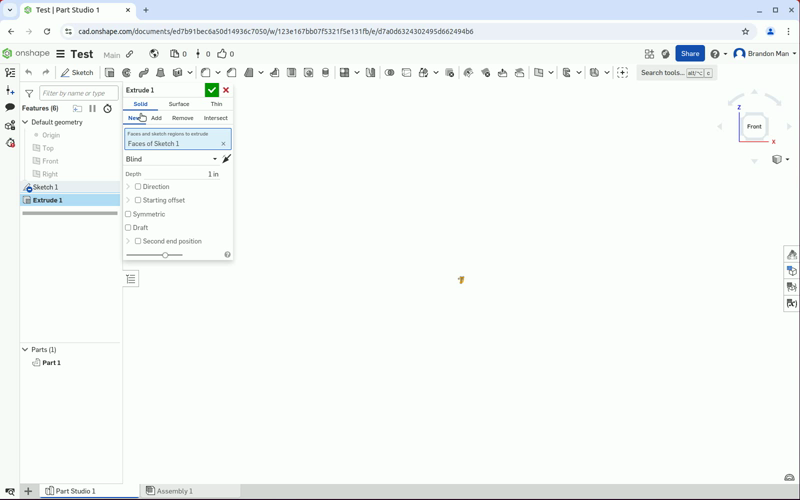
mouse_move(137, 120)
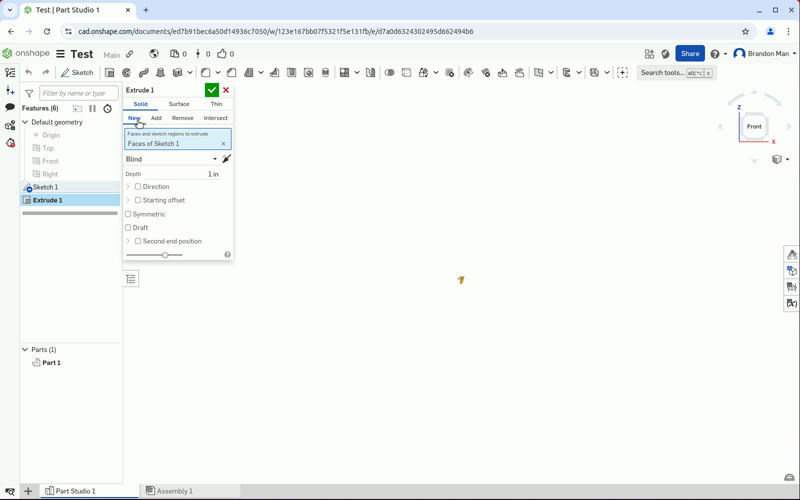
click(137, 120)
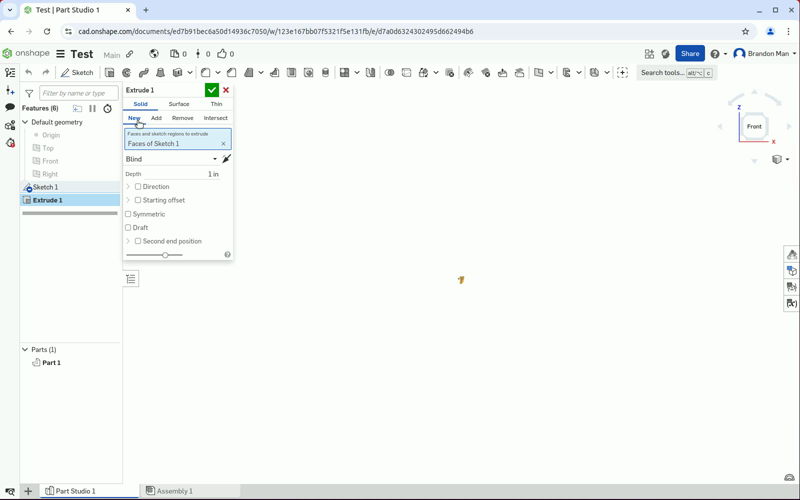
key(tab, 4)
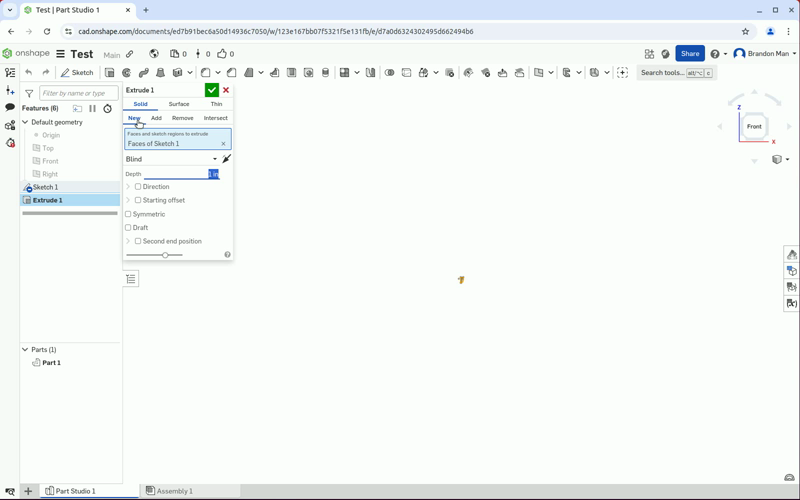
text(23.108)
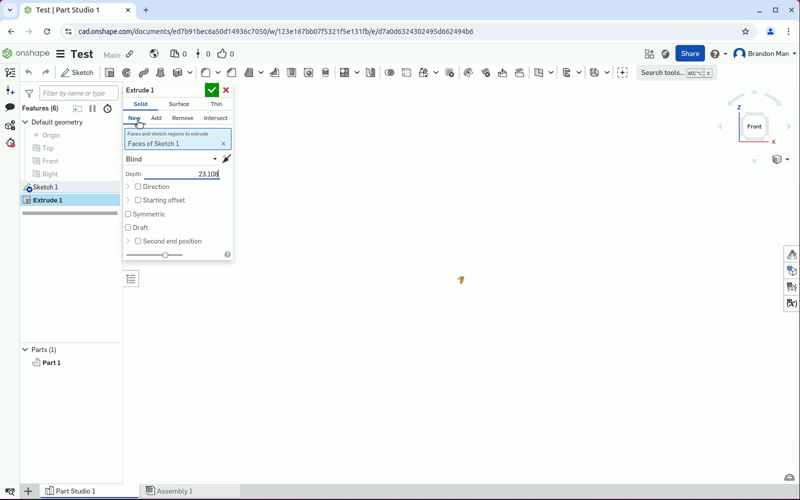
key(enter)
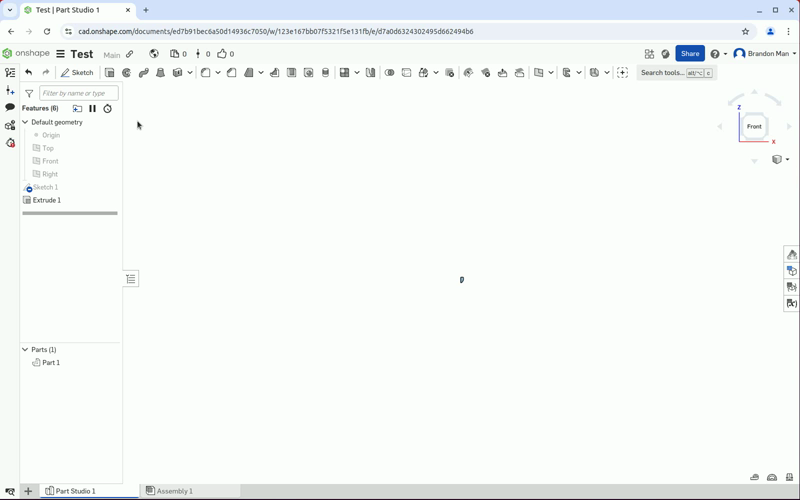
key(shift+h)
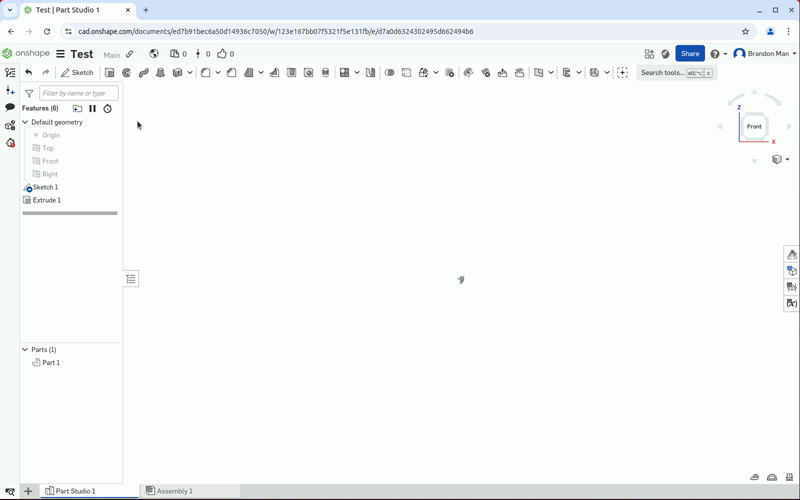
key(shift+h)
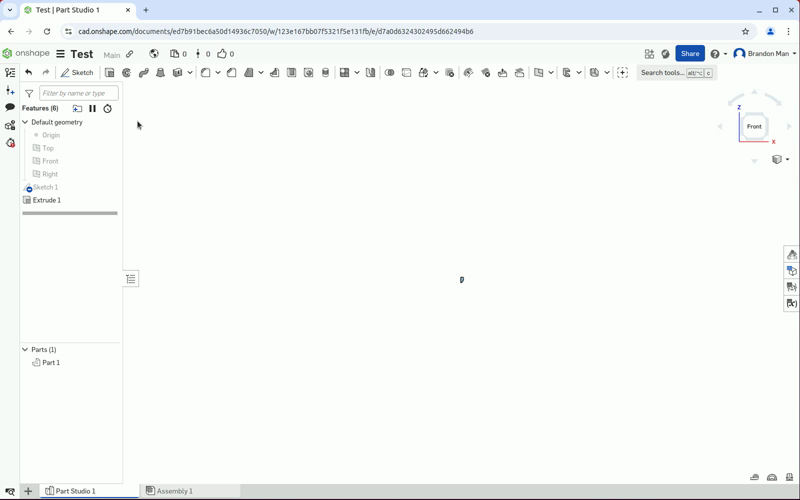
mouse_move(73, 189)
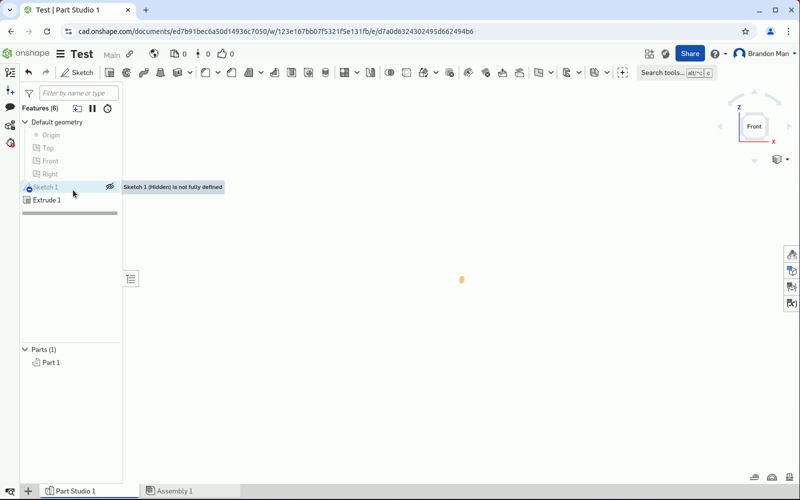
click(73, 189)
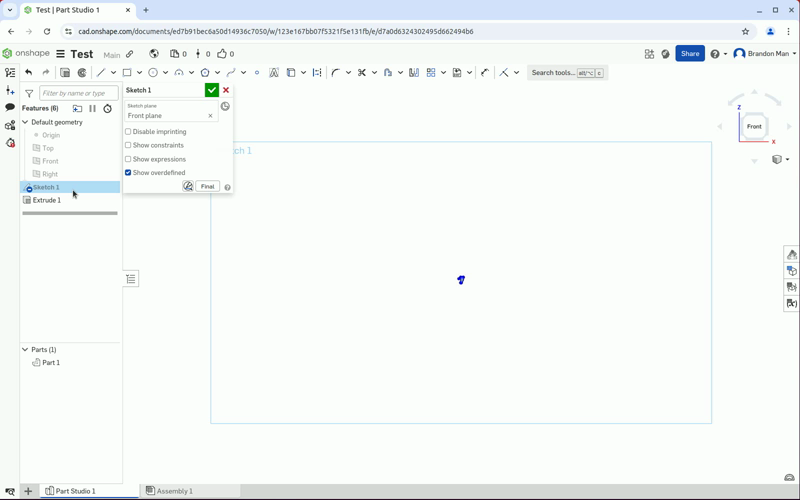
mouse_move(229, 92)
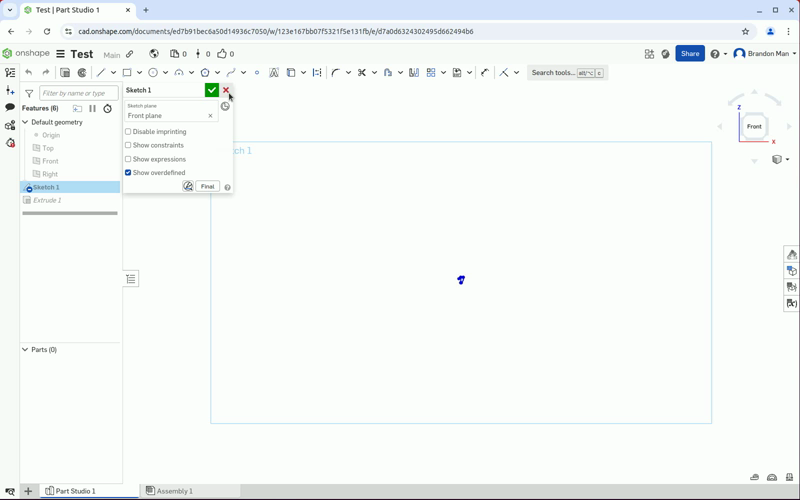
click(229, 92)
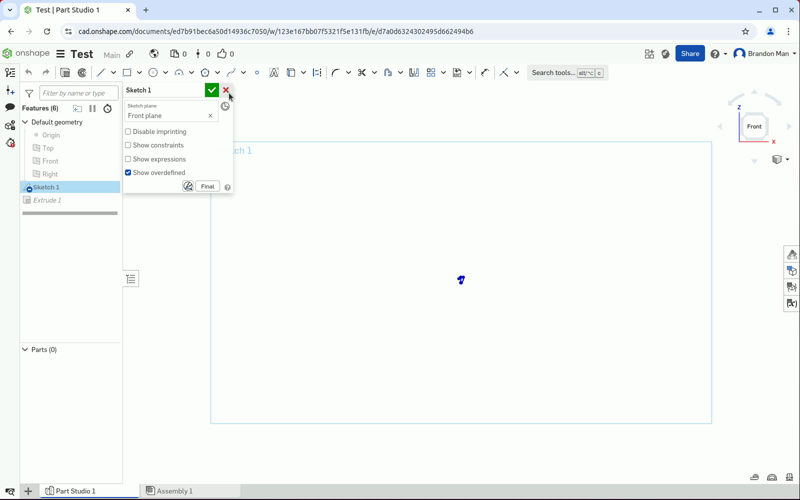
key(shift+s)
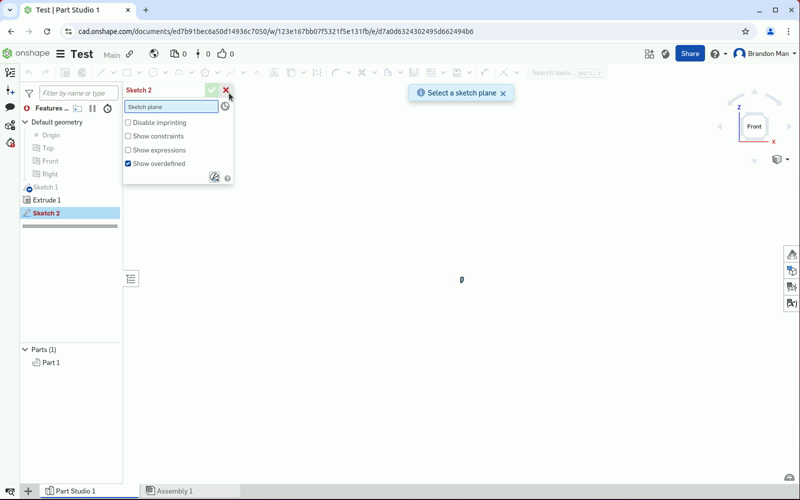
mouse_move(73, 163)
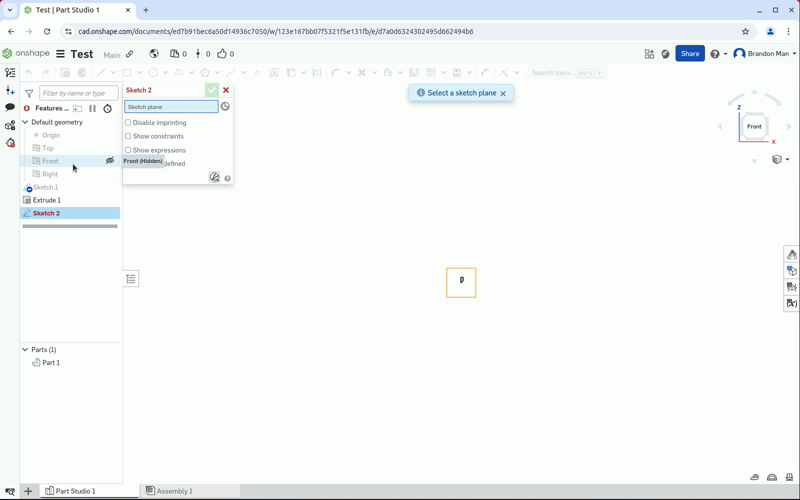
click(73, 163)
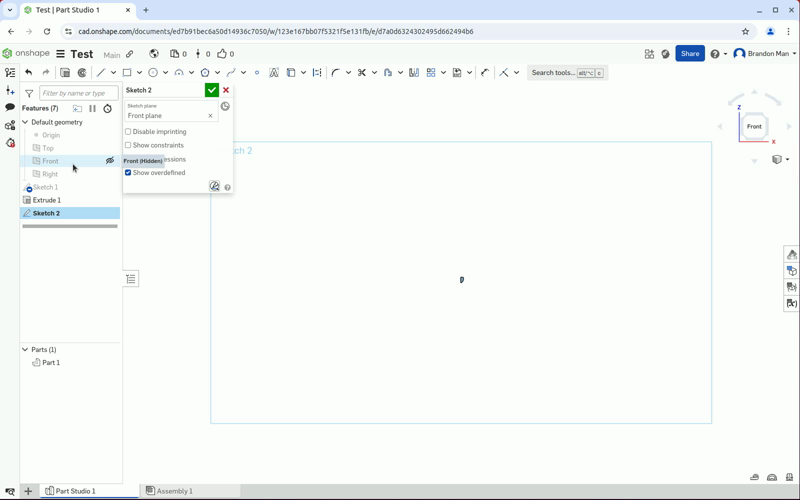
mouse_move(73, 352)
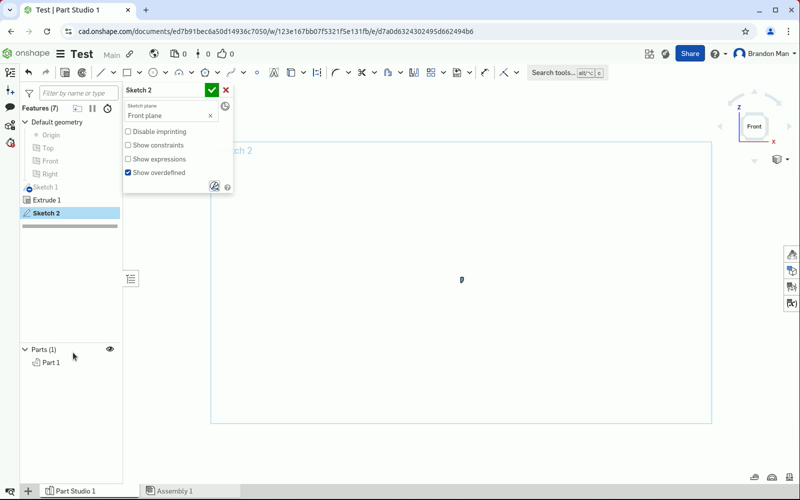
key(y)
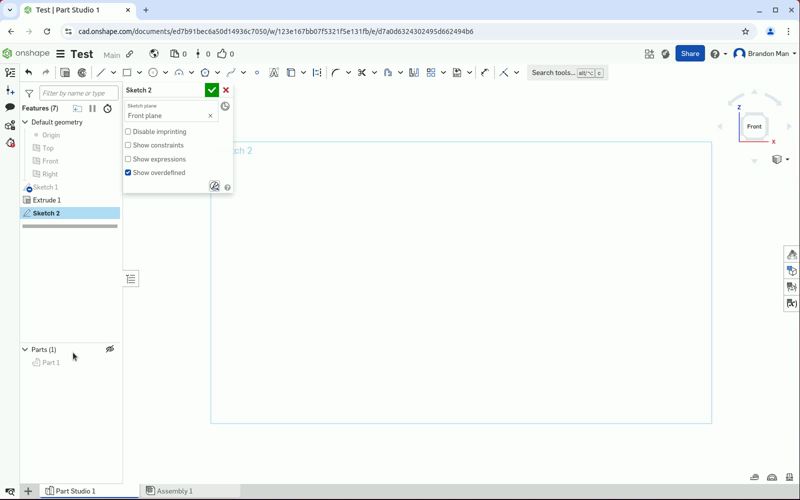
key(l)
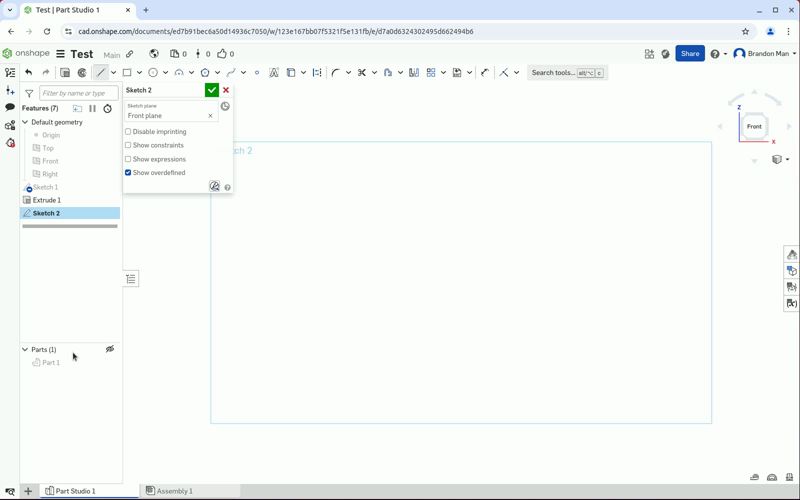
key_down(shift)
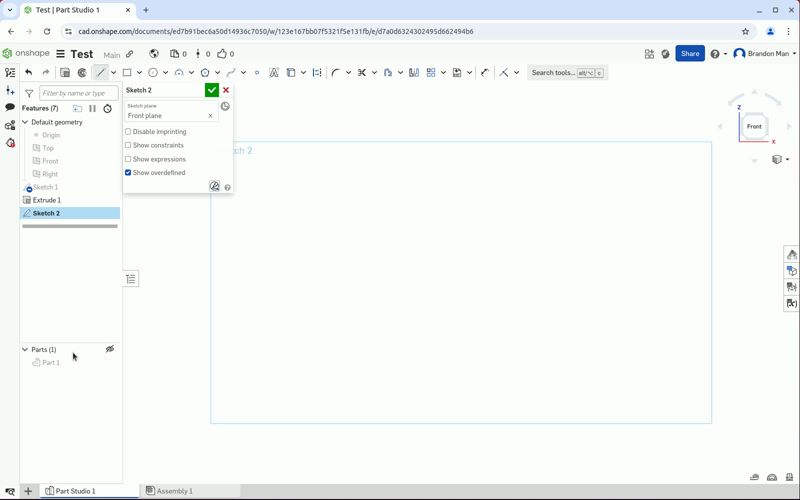
mouse_move(460, 278)
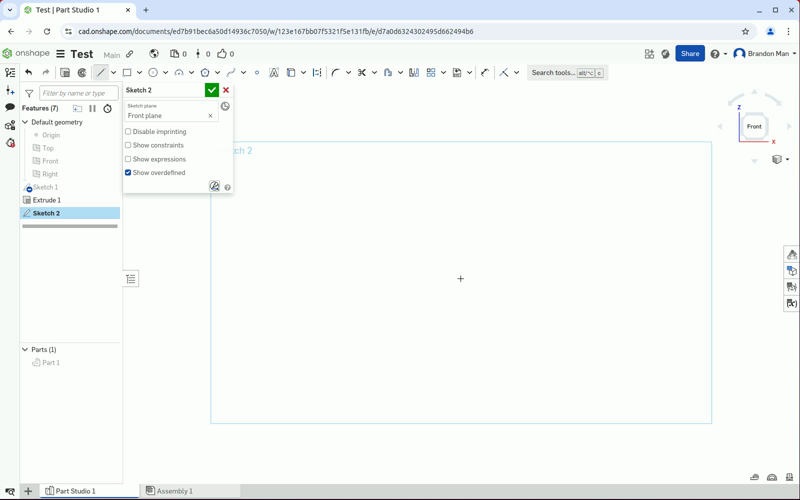
click(460, 278)
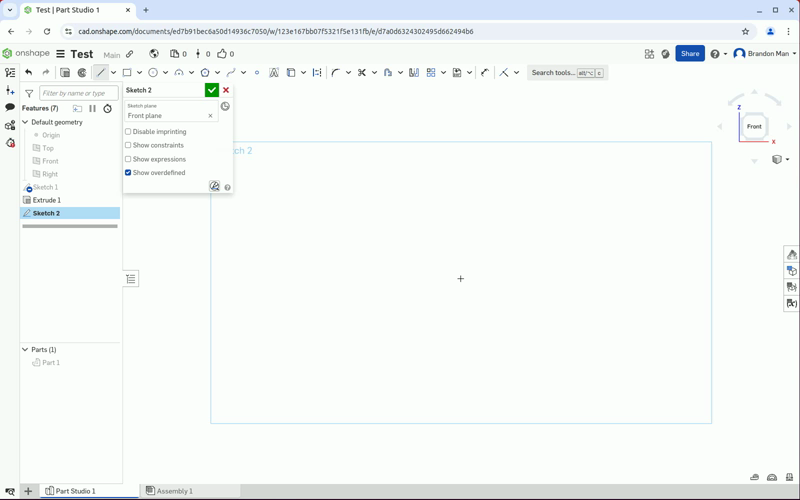
key_up(shift)
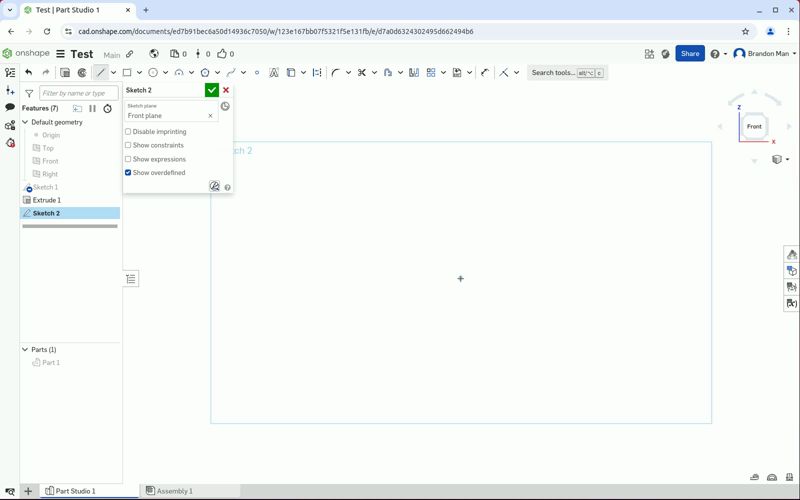
key_down(shift)
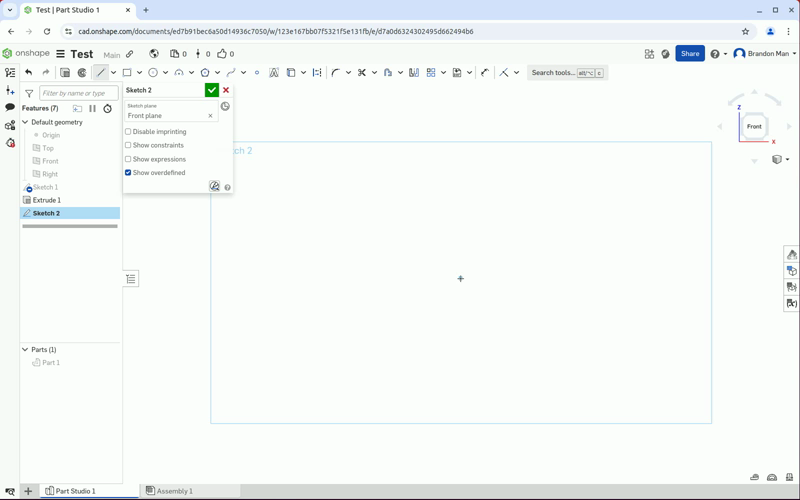
mouse_move(490, 278)
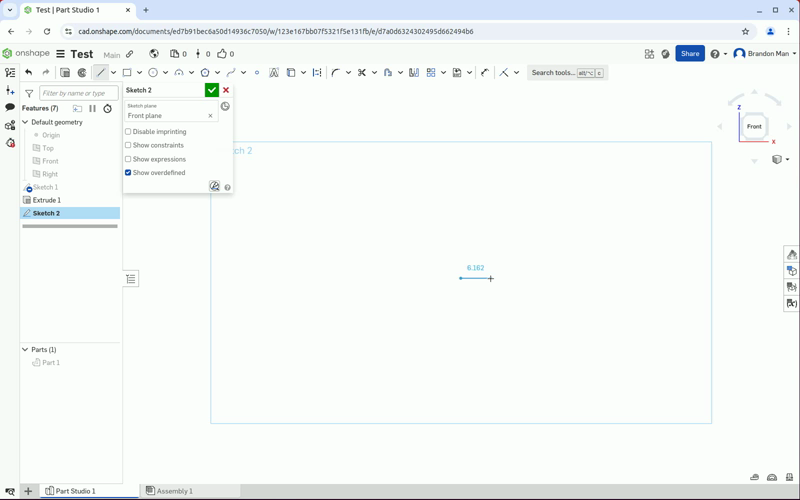
mouse_move(463, 278)
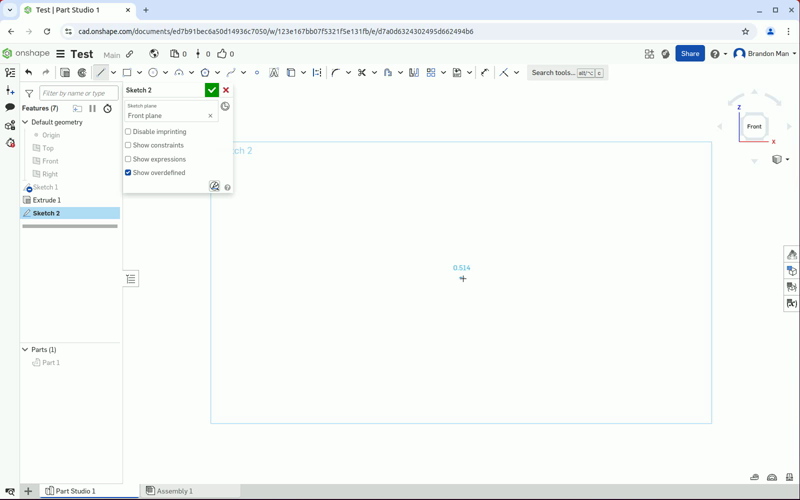
scroll(6)
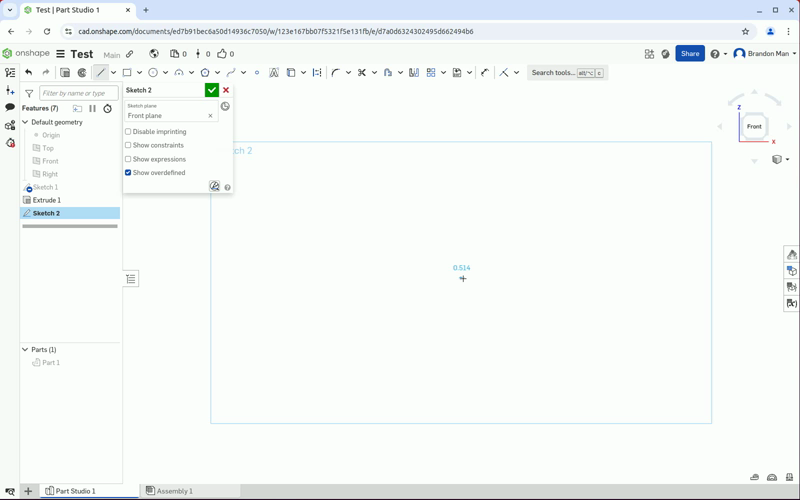
scroll(6)
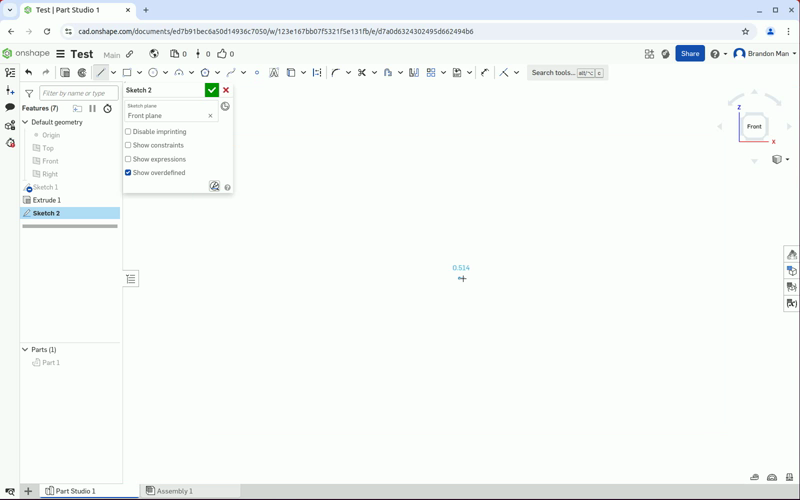
scroll(6)
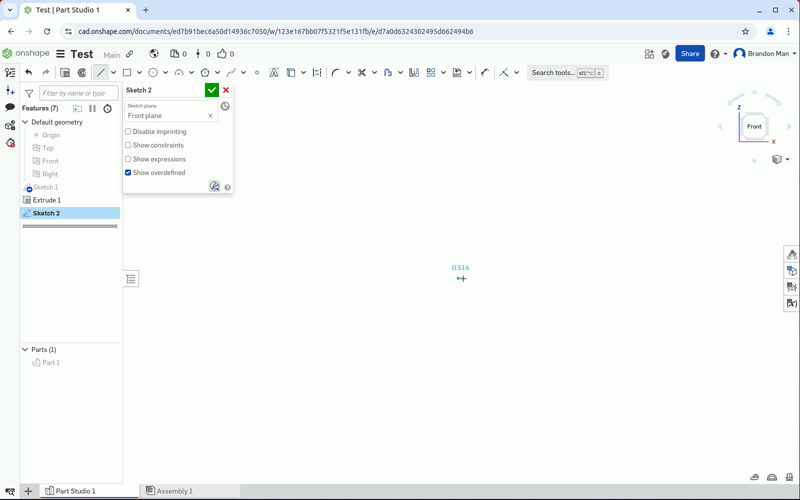
scroll(6)
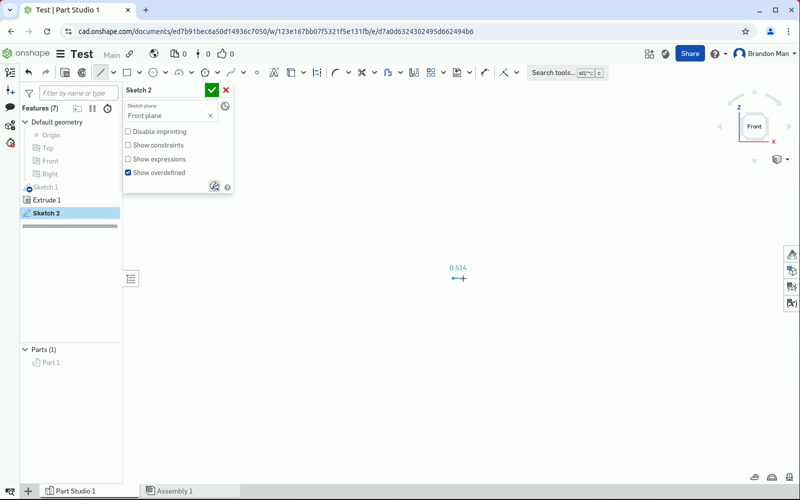
scroll(6)
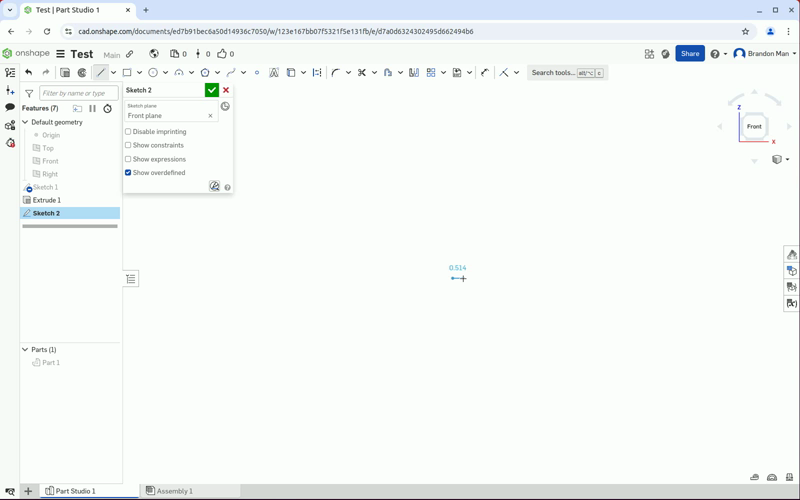
scroll(6)
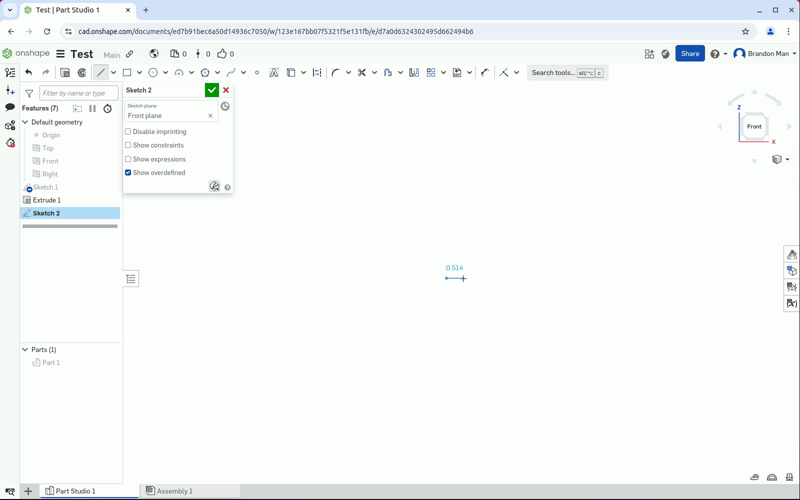
scroll(6)
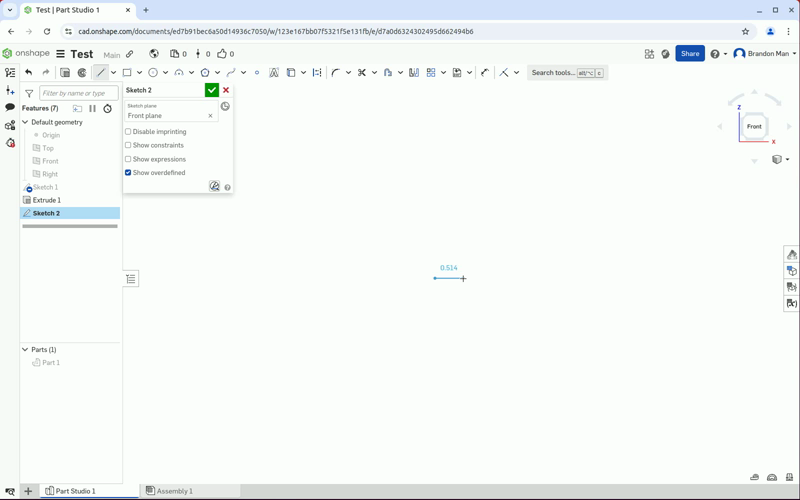
click(463, 278)
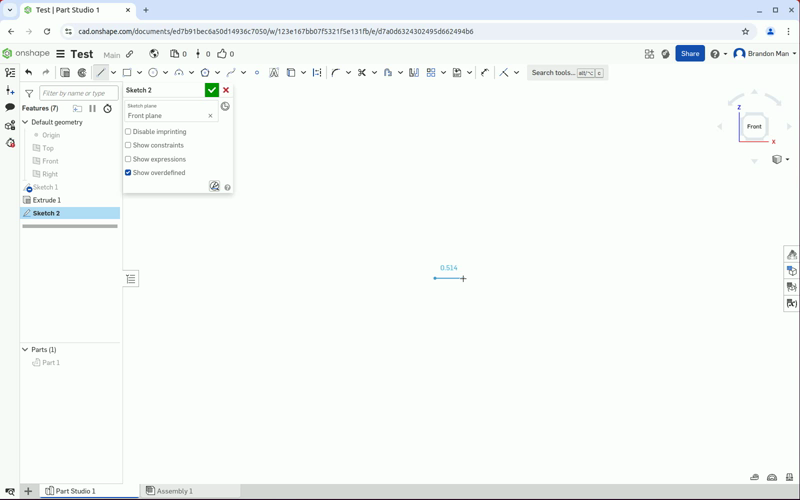
scroll(-6)
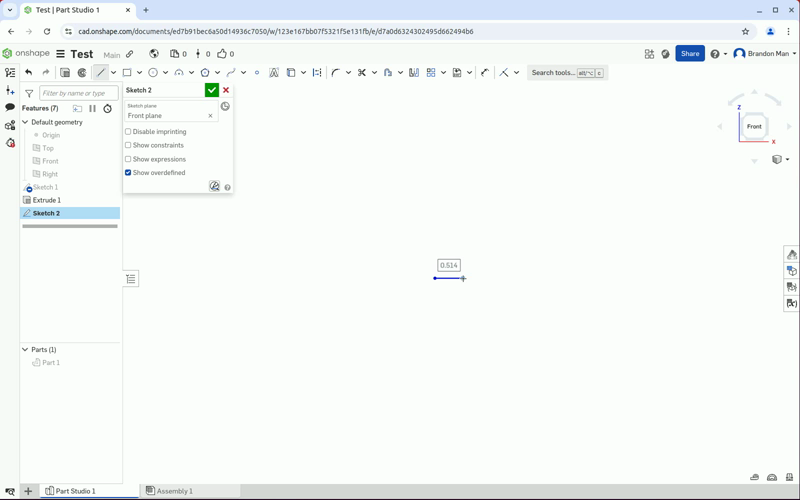
scroll(-6)
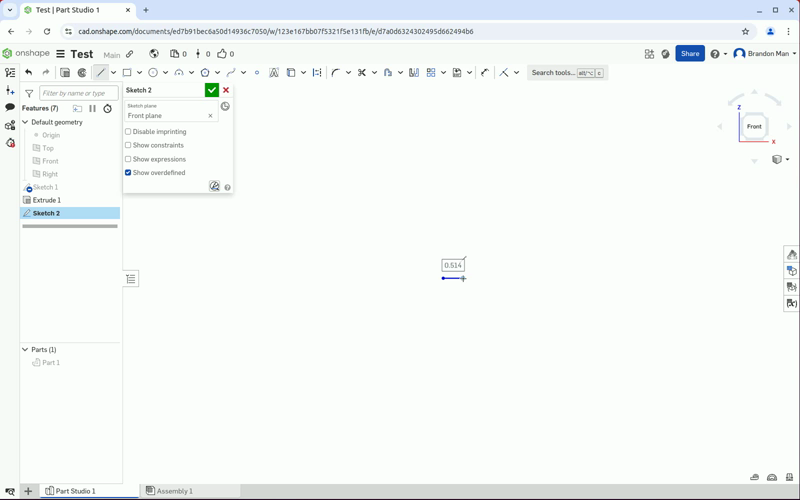
scroll(-6)
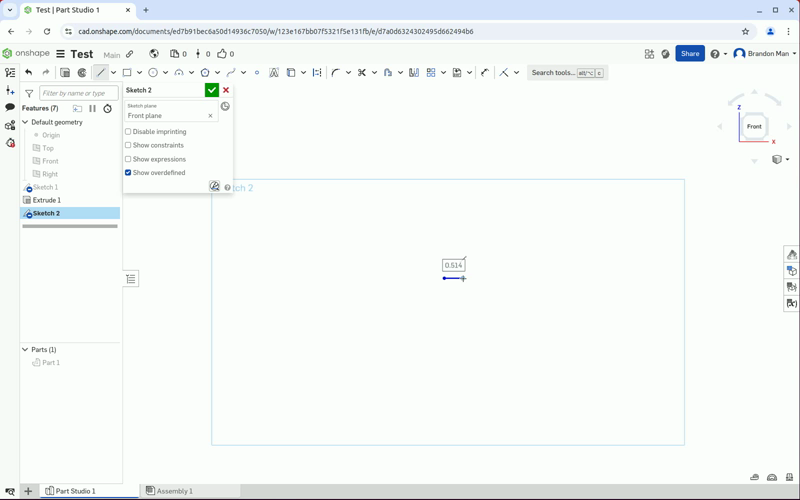
scroll(-6)
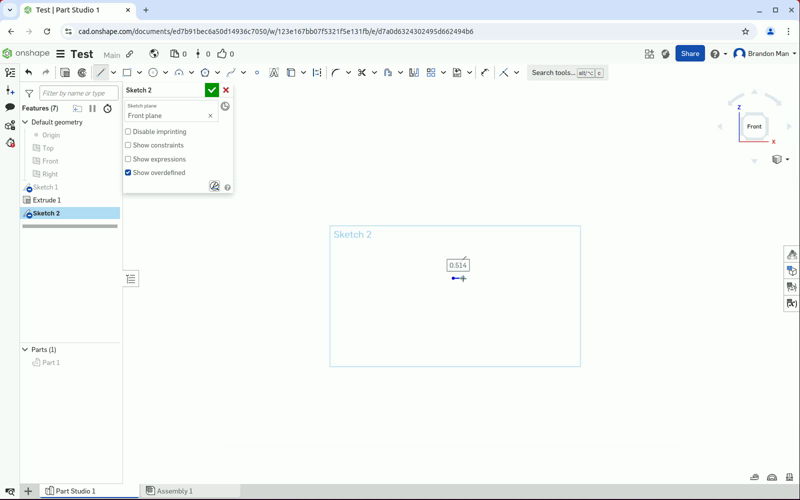
scroll(-6)
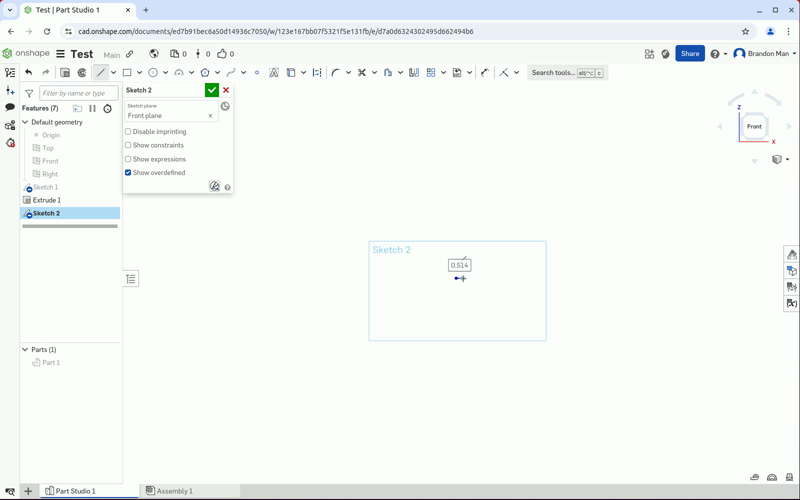
scroll(-6)
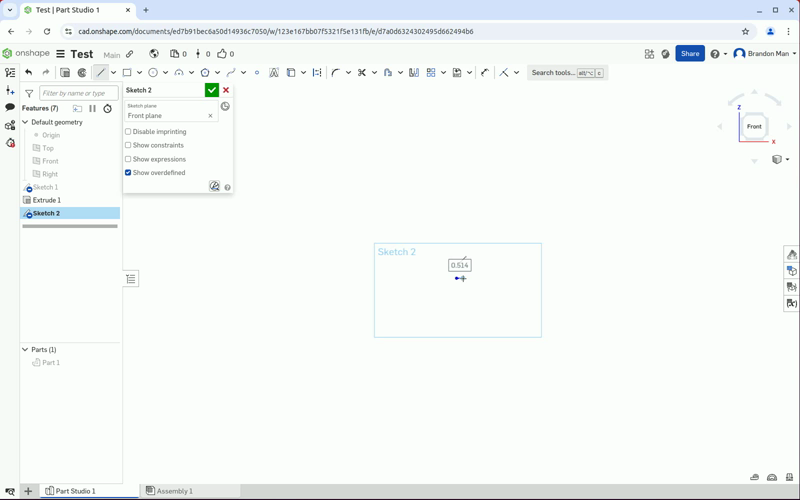
scroll(-6)
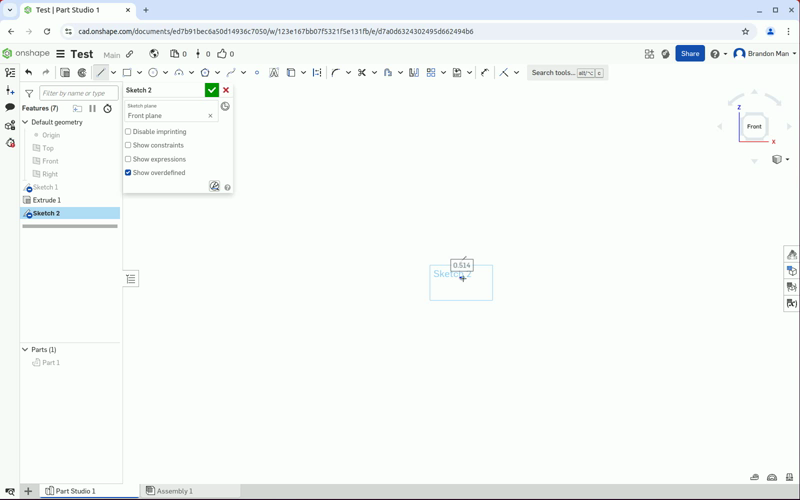
key_up(shift)
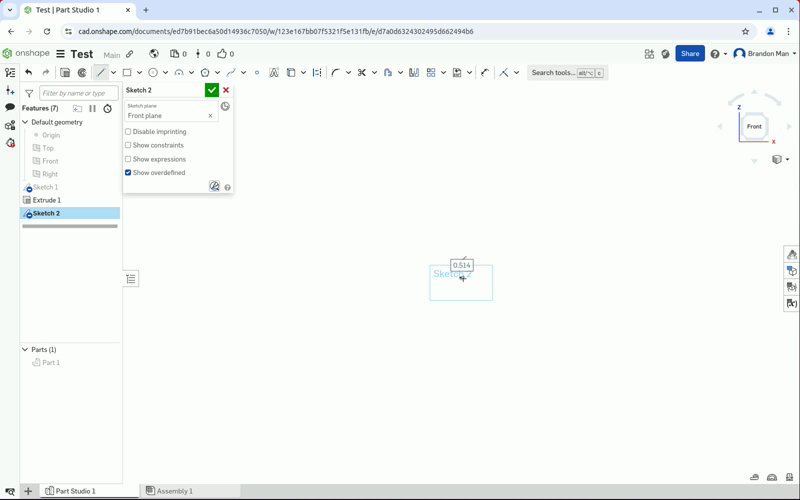
key(esc)
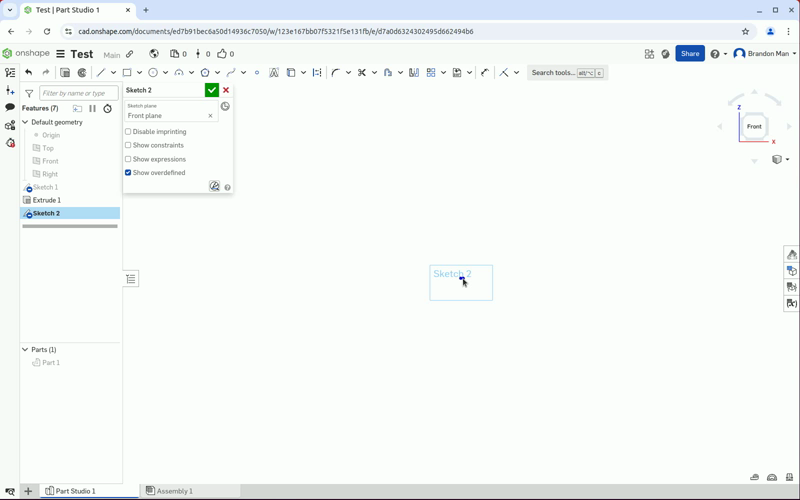
key(a)
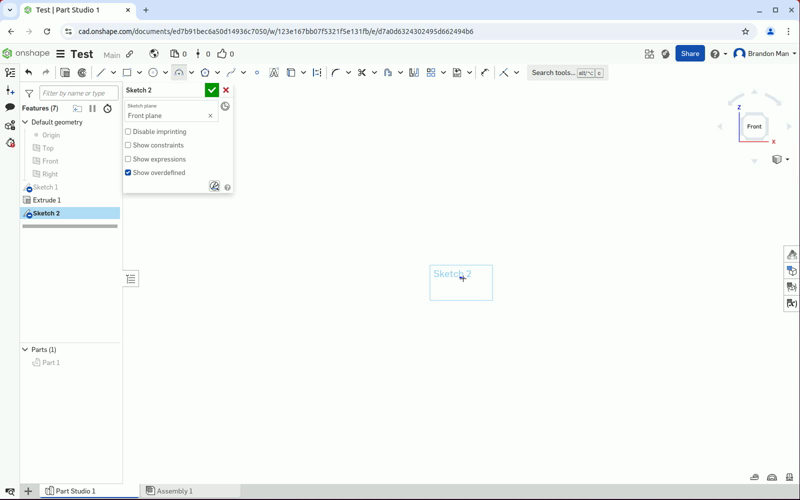
mouse_move(463, 278)
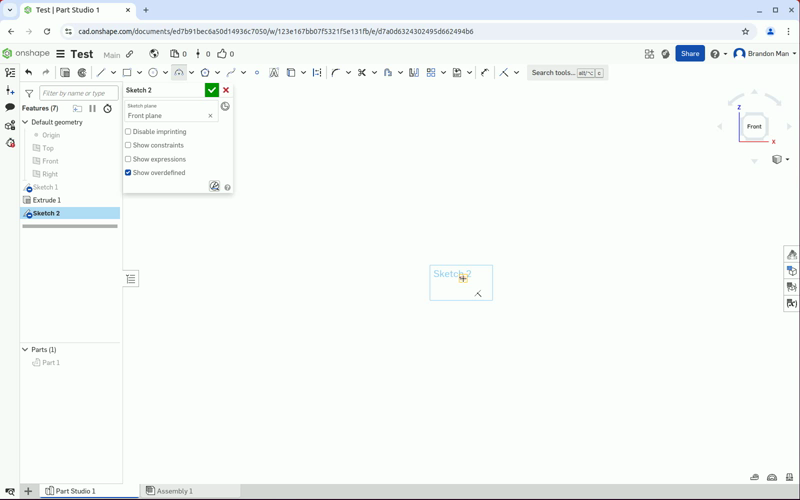
scroll(6)
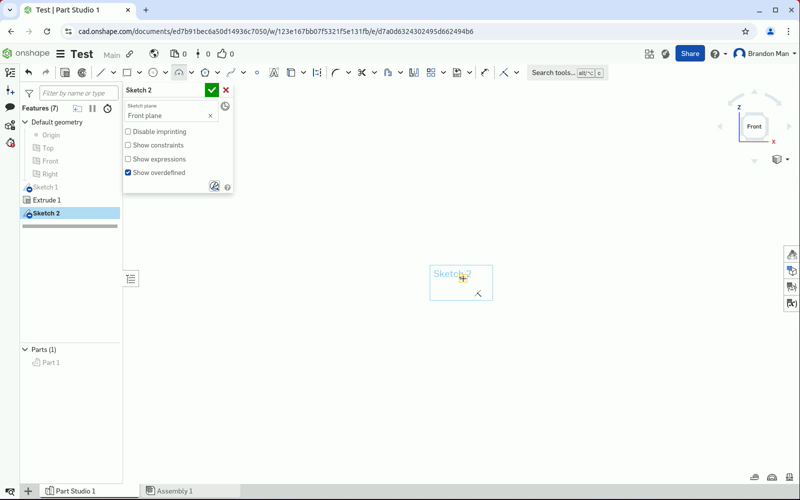
scroll(6)
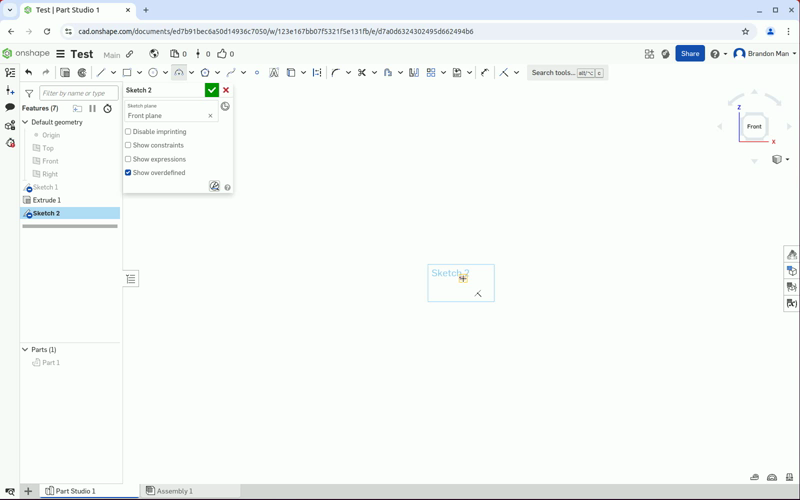
scroll(6)
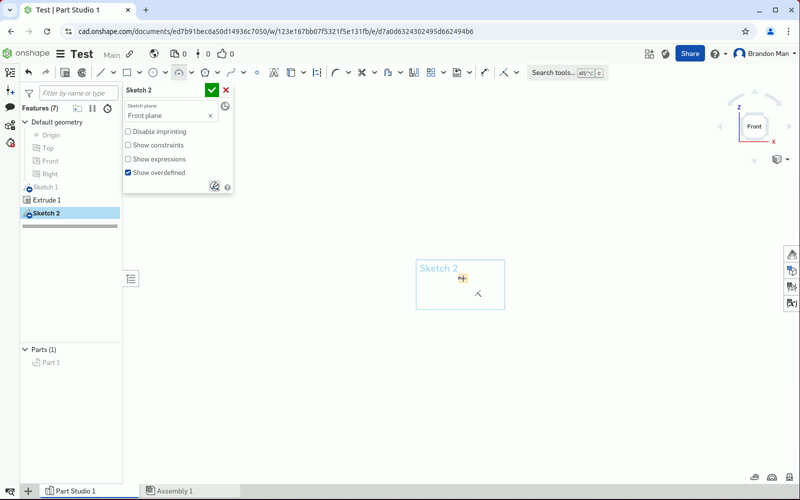
scroll(6)
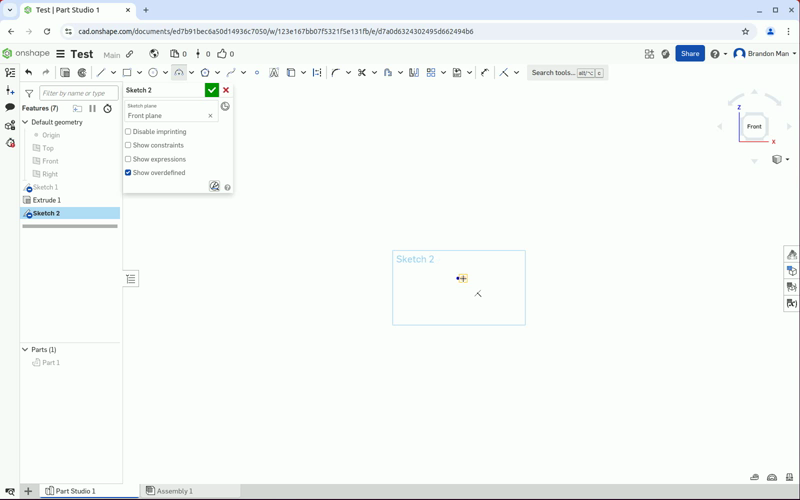
scroll(6)
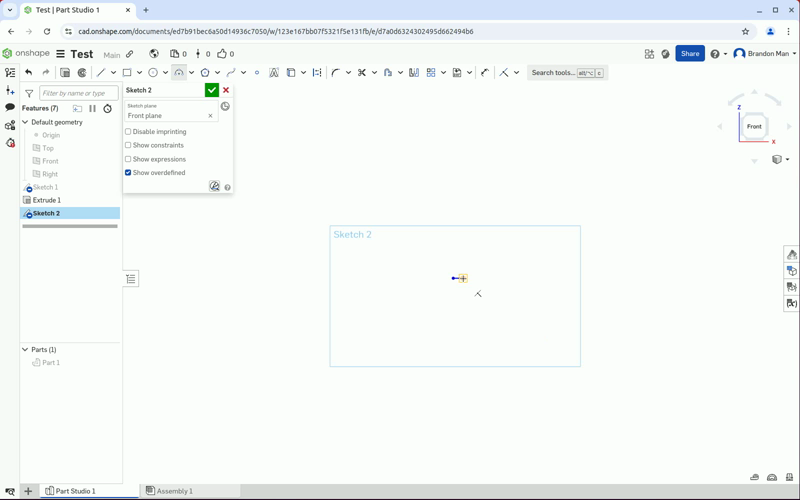
scroll(6)
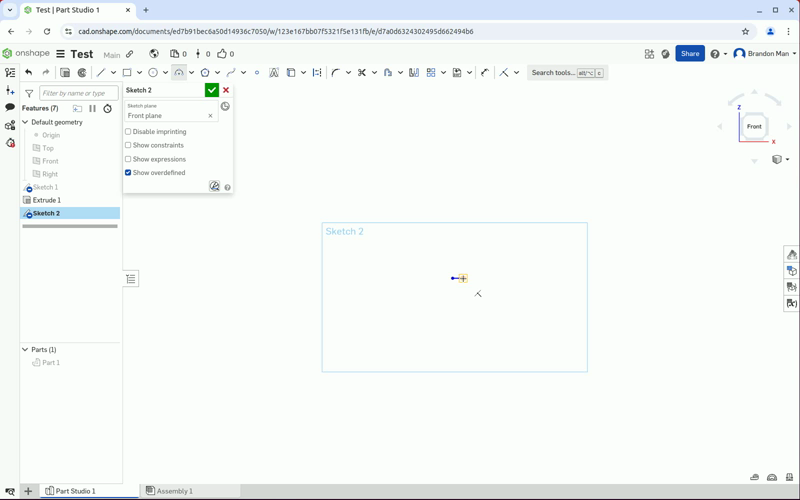
scroll(6)
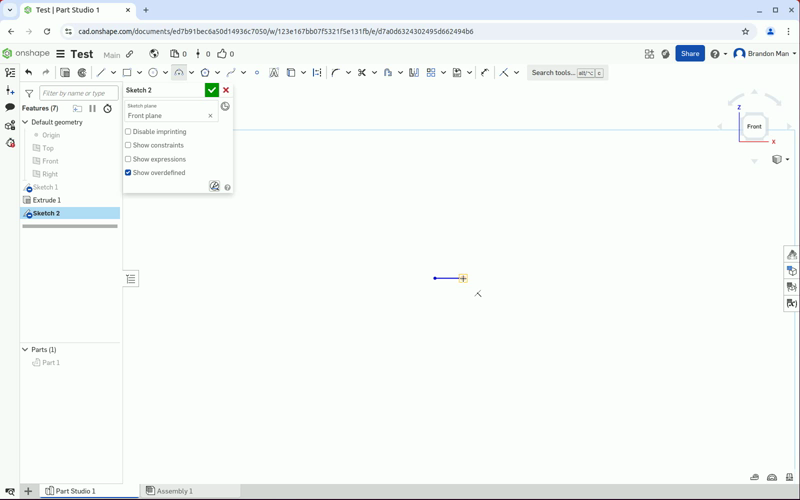
click(463, 278)
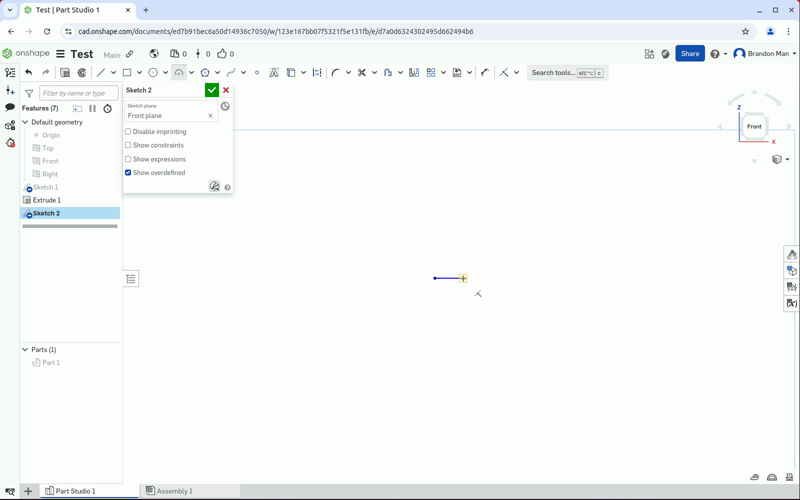
scroll(-6)
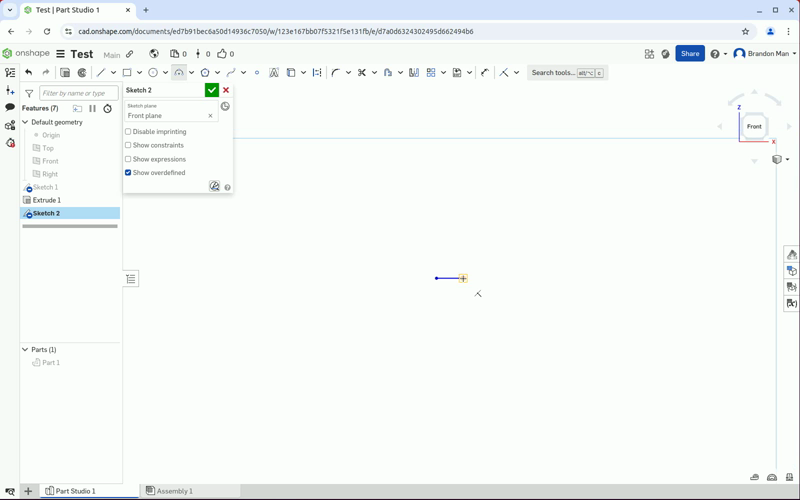
scroll(-6)
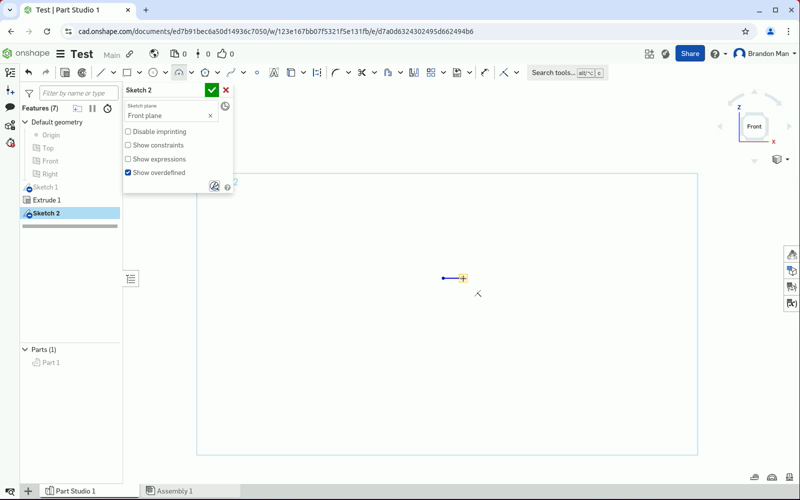
scroll(-6)
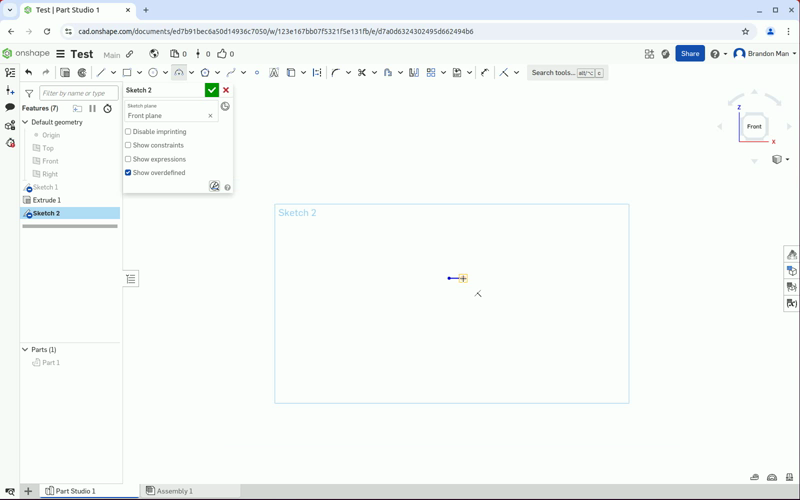
scroll(-6)
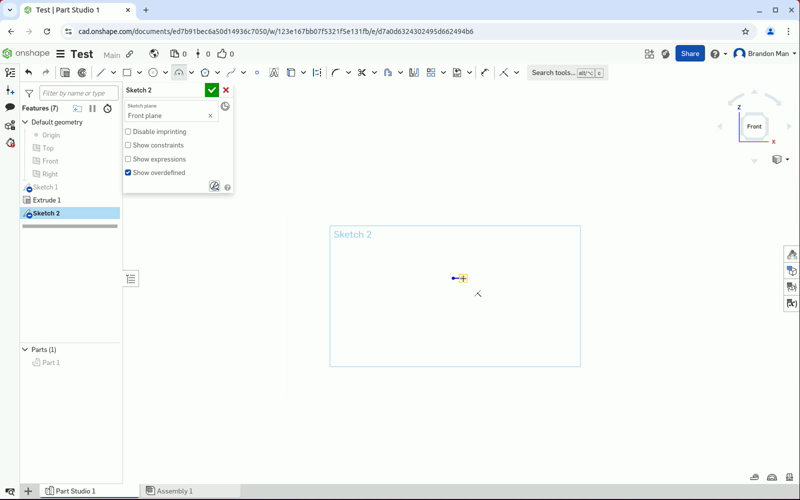
scroll(-6)
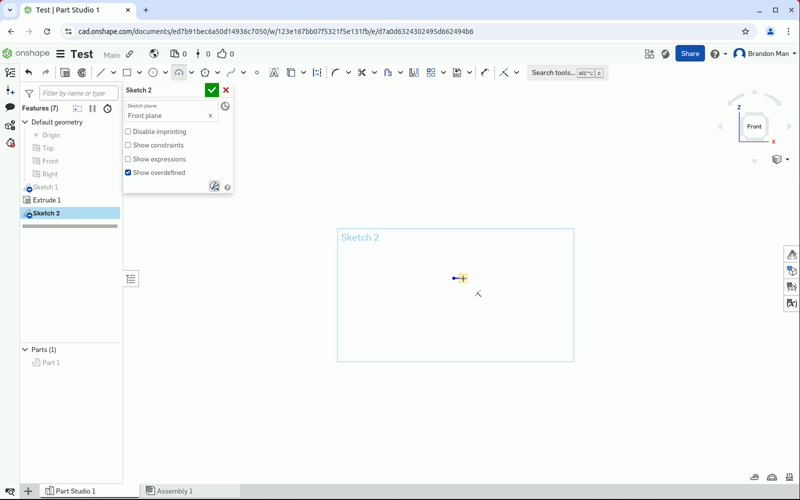
scroll(-6)
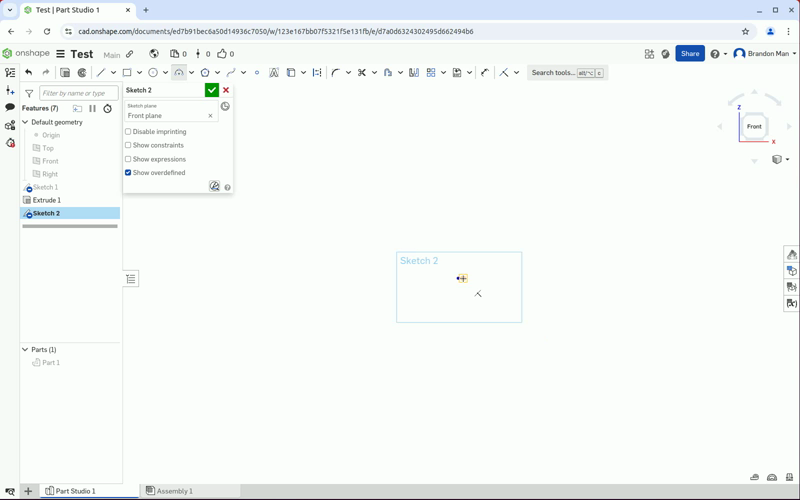
scroll(-6)
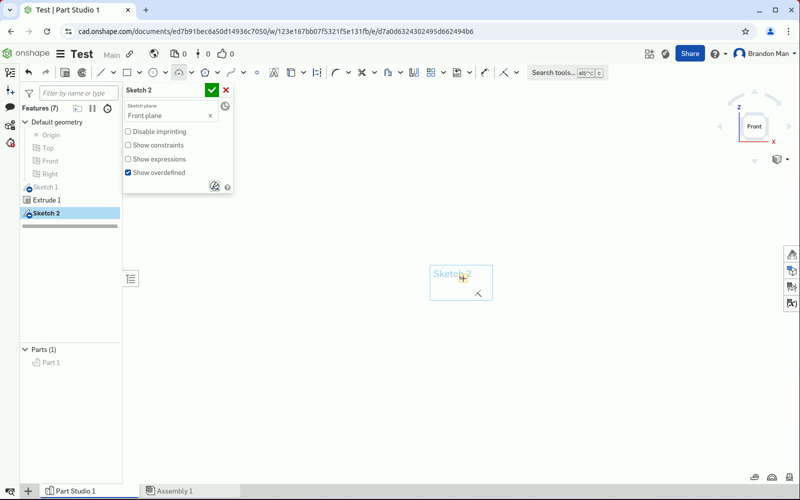
key_down(shift)
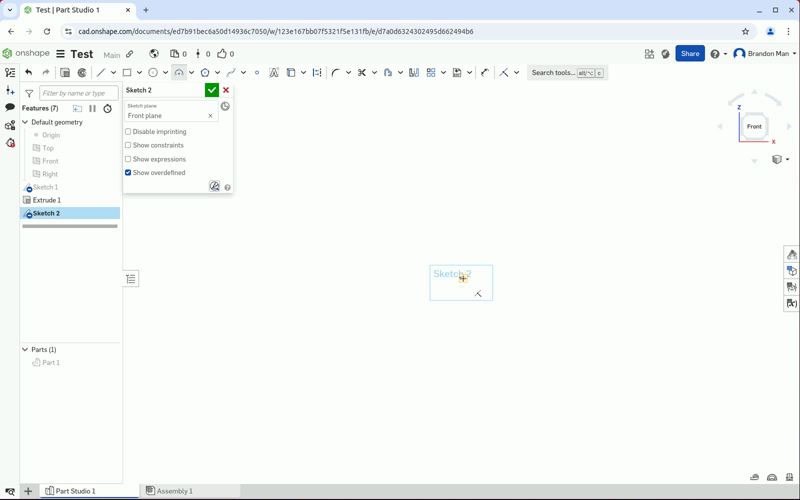
mouse_move(461, 272)
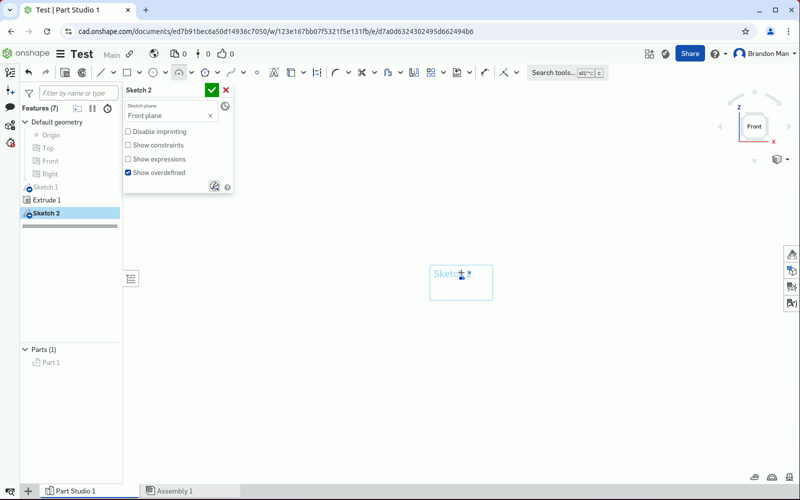
scroll(6)
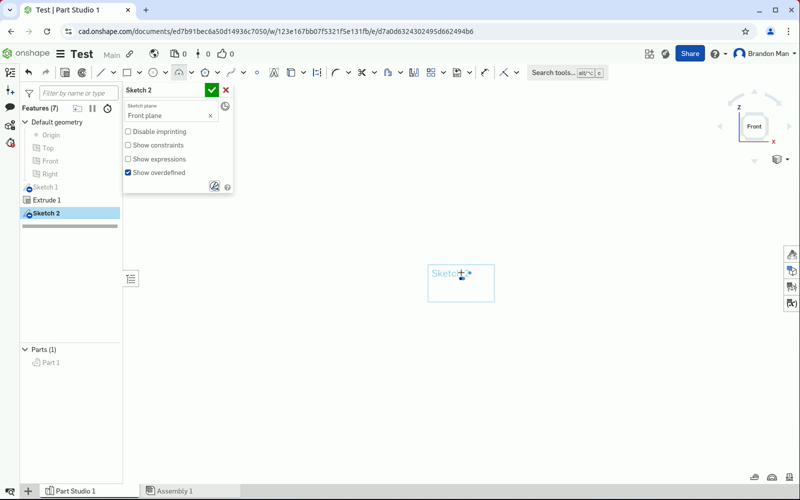
scroll(6)
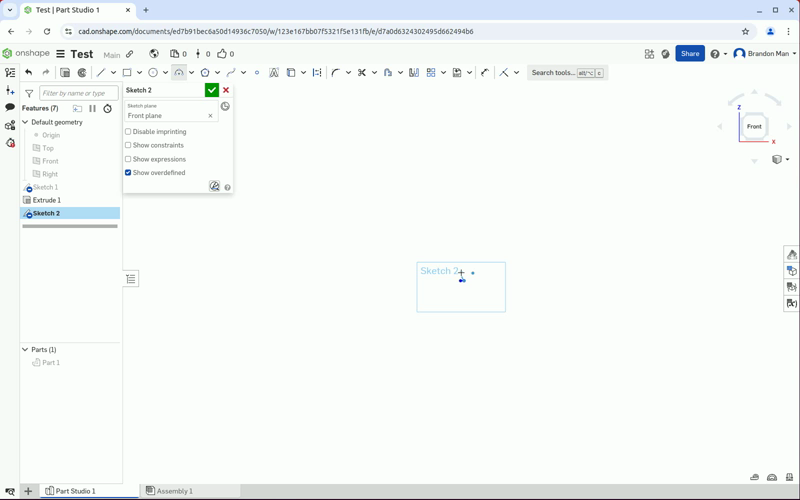
scroll(6)
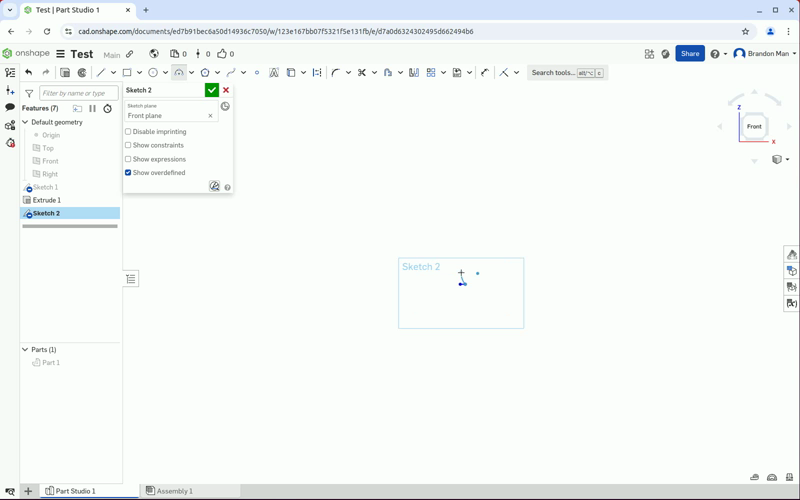
scroll(6)
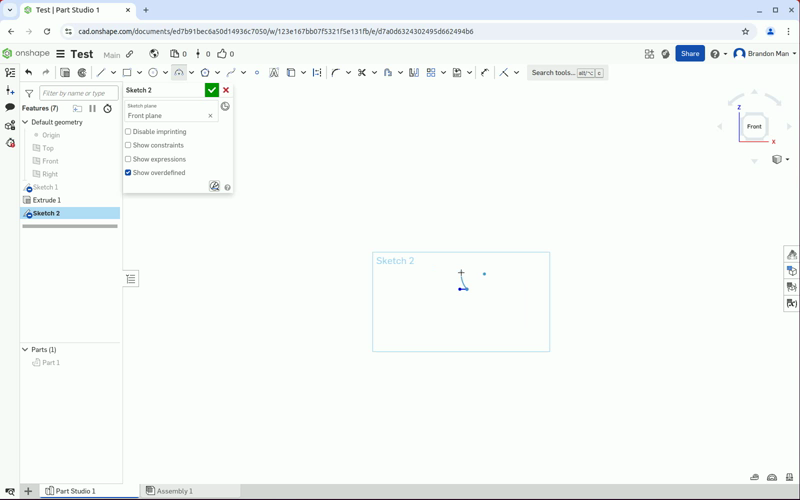
scroll(6)
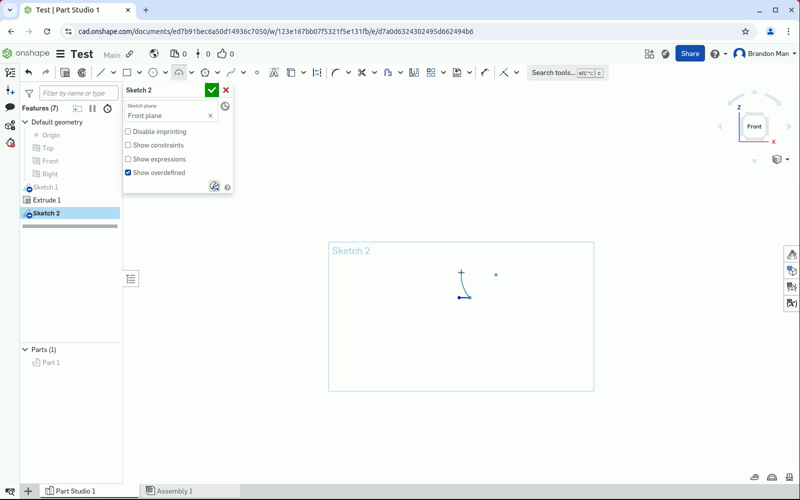
scroll(6)
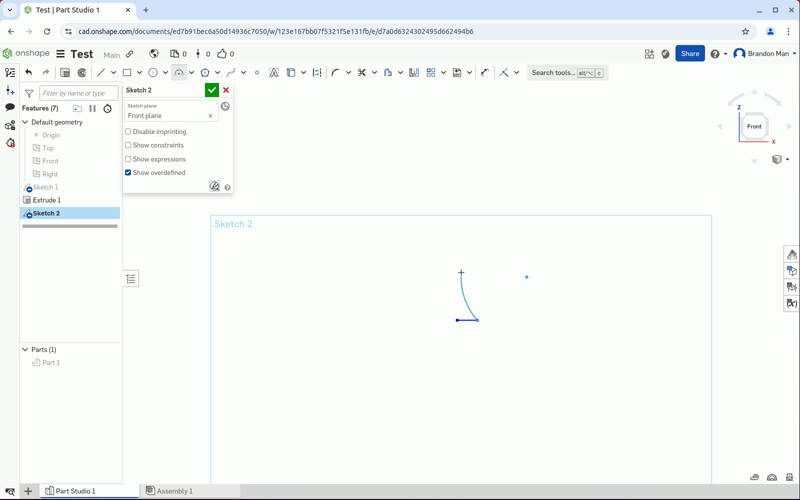
scroll(6)
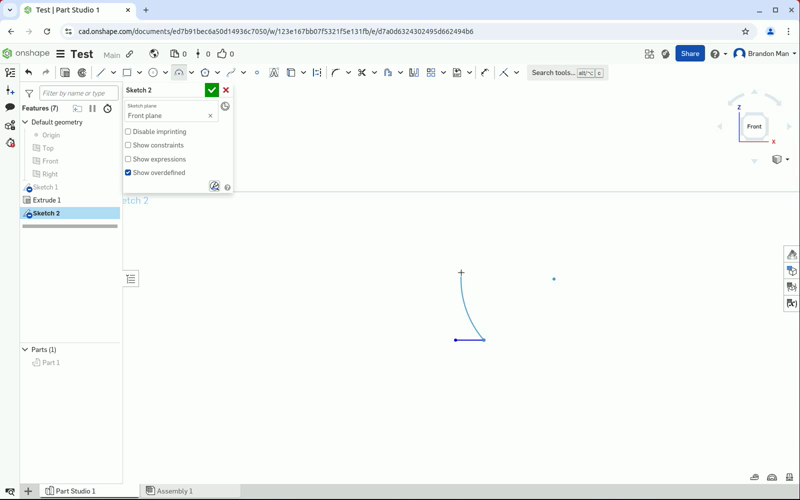
click(461, 272)
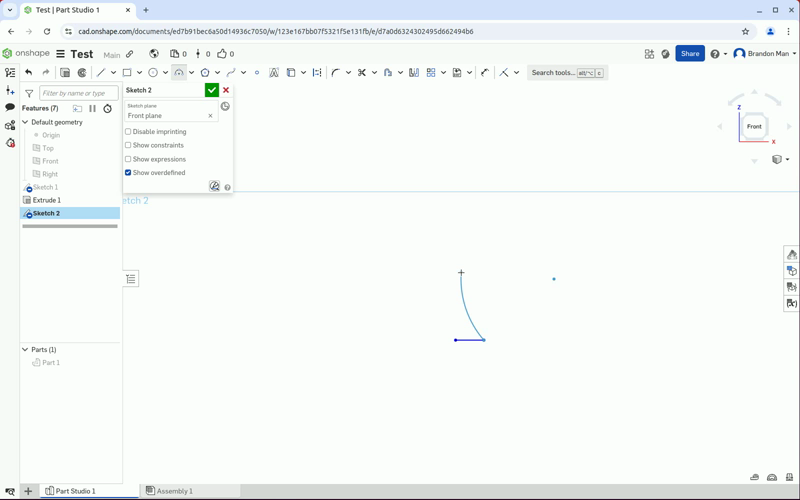
scroll(-6)
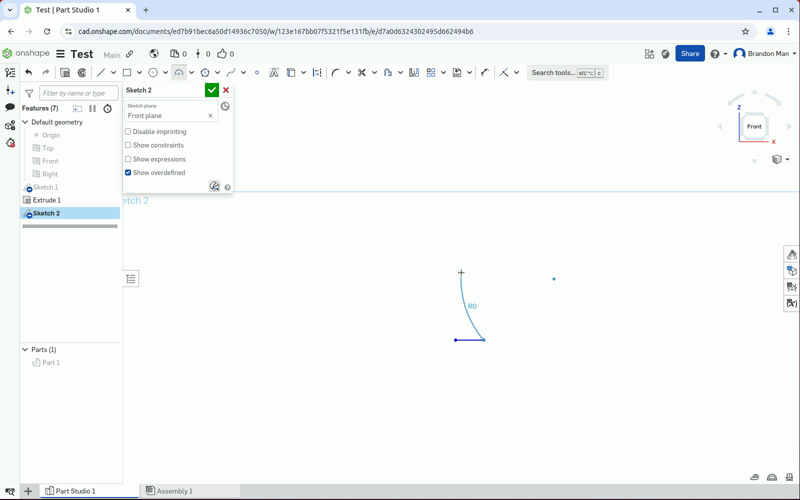
scroll(-6)
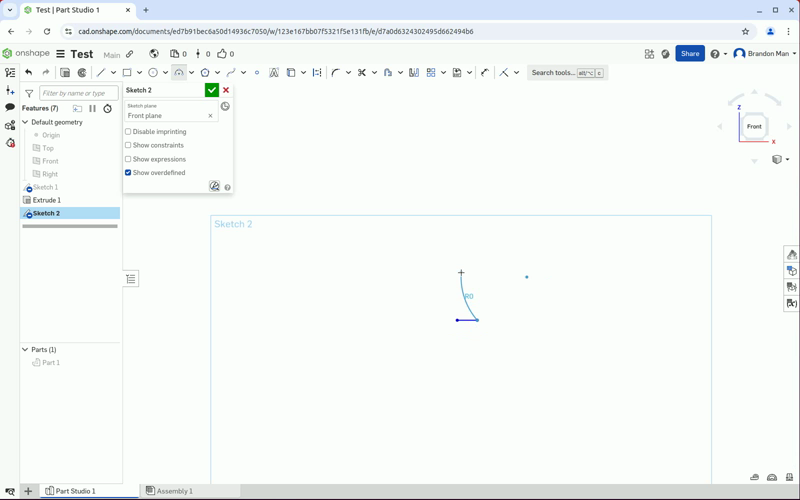
scroll(-6)
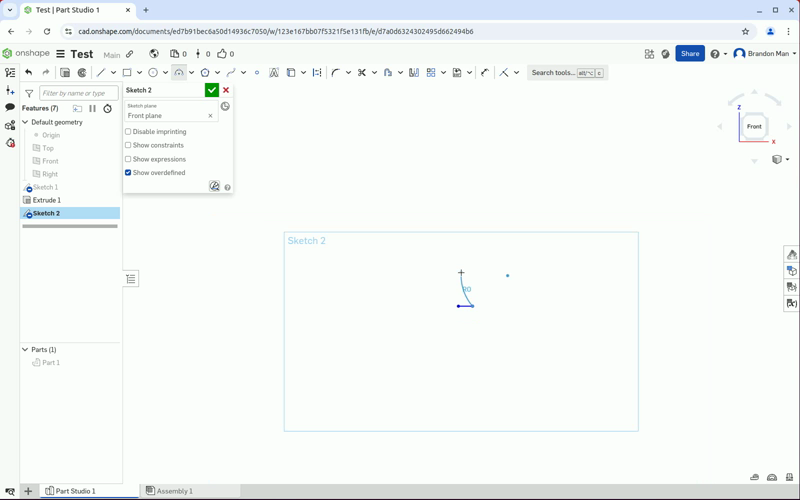
scroll(-6)
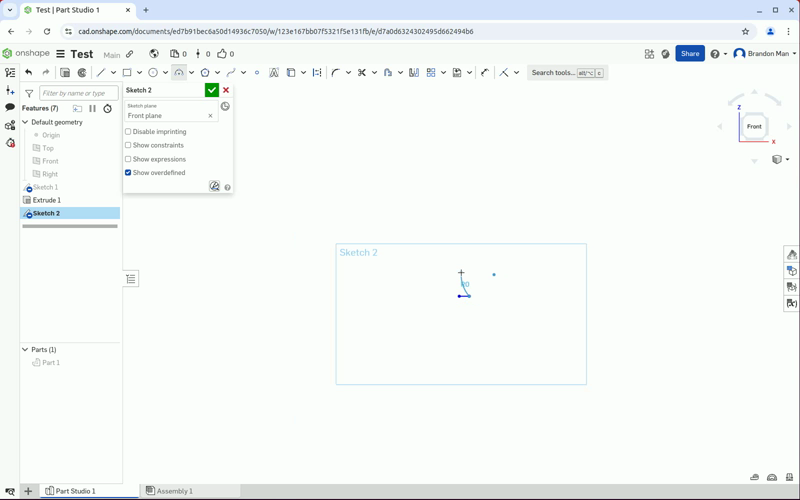
scroll(-6)
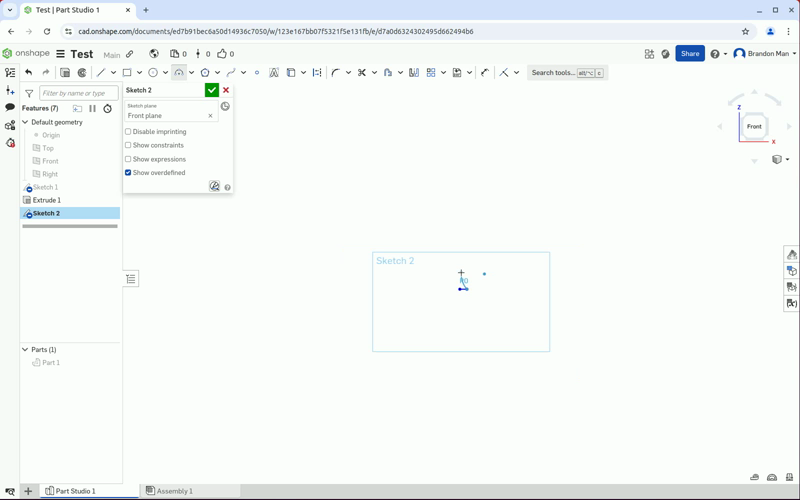
scroll(-6)
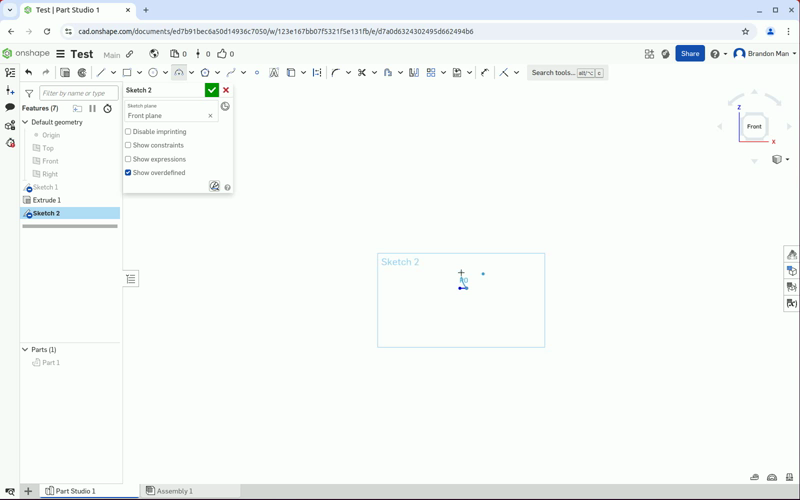
scroll(-6)
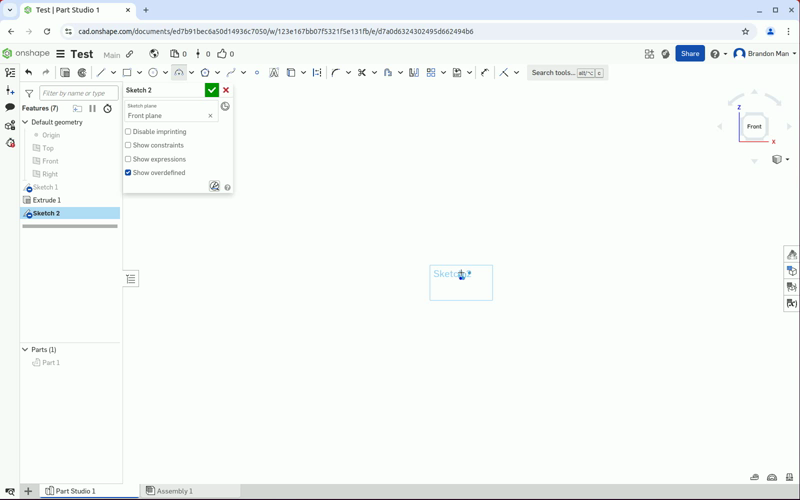
mouse_move(463, 275)
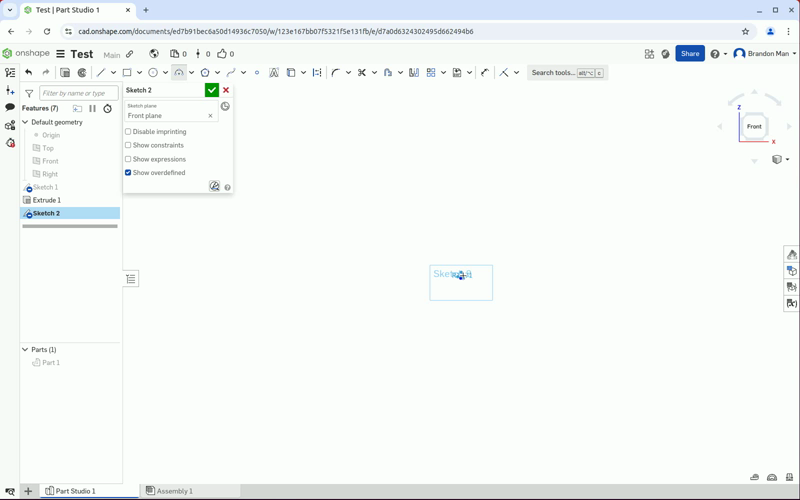
scroll(6)
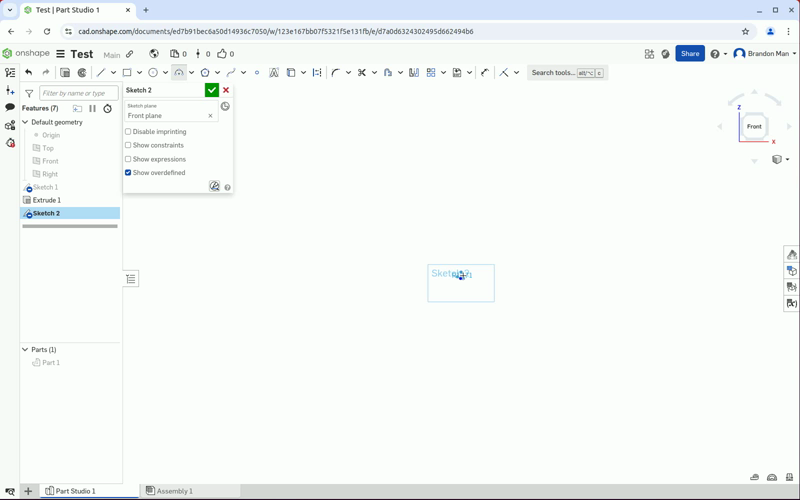
scroll(6)
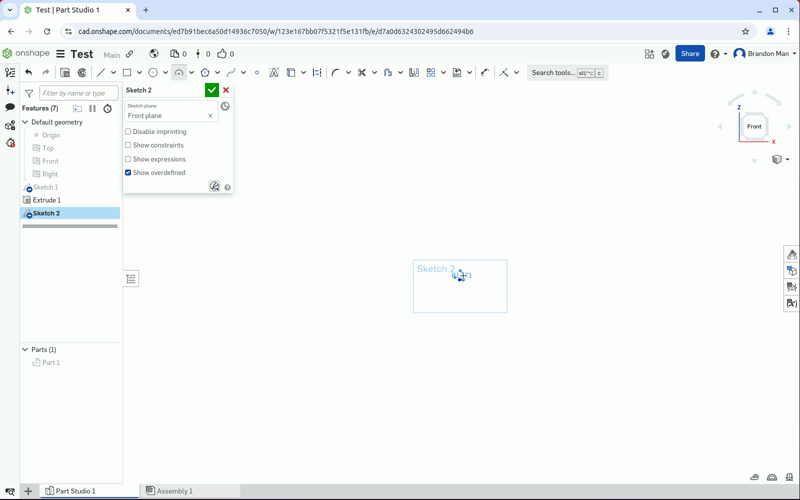
scroll(6)
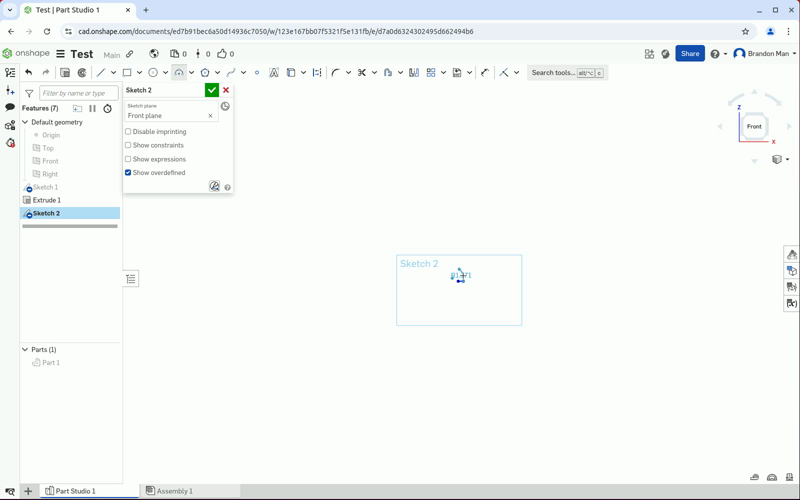
scroll(6)
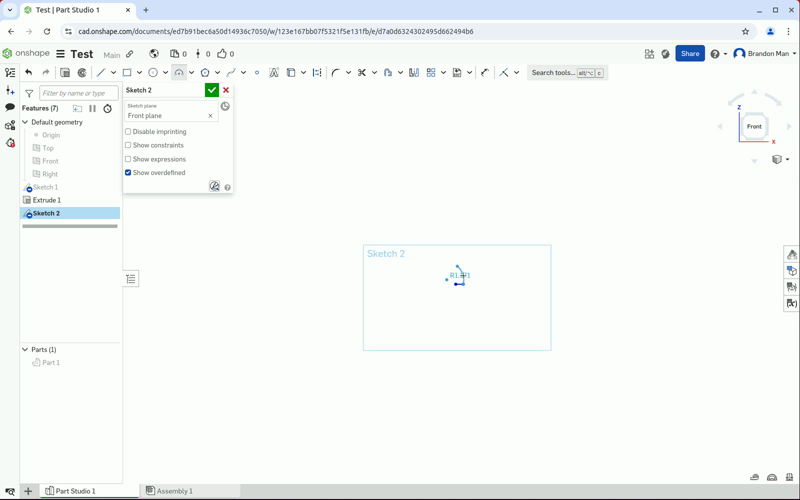
scroll(6)
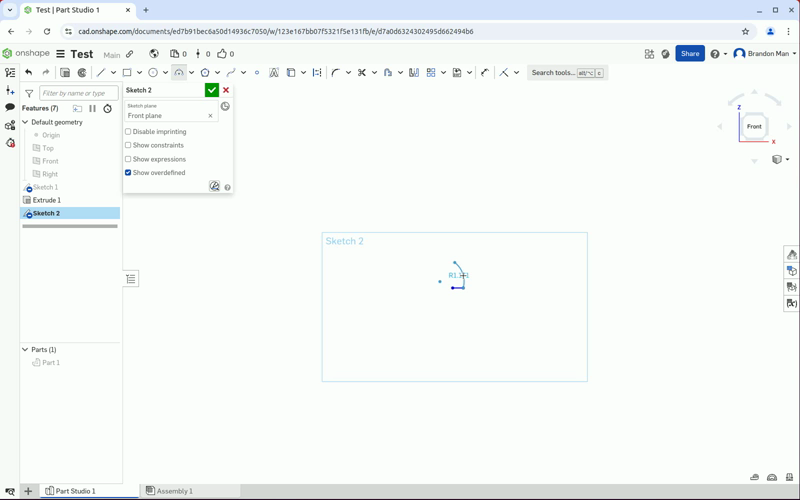
scroll(6)
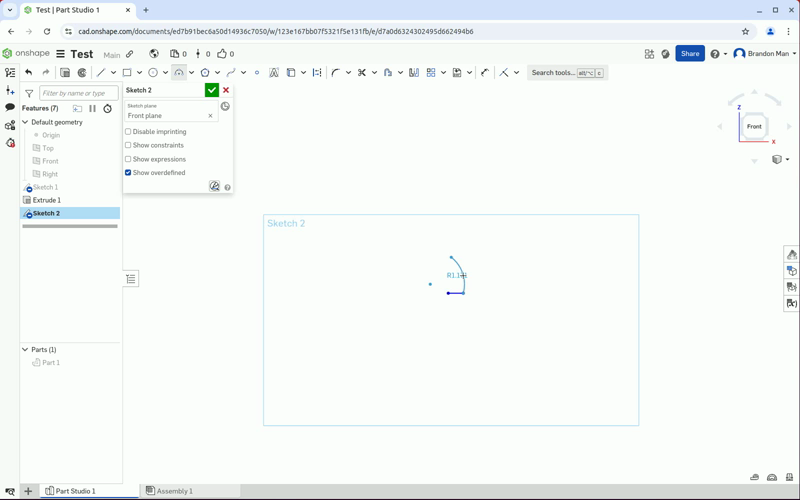
scroll(6)
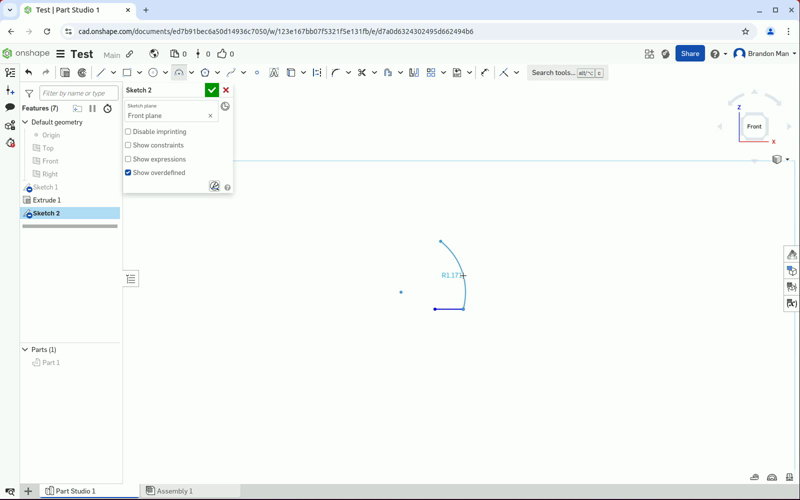
click(463, 275)
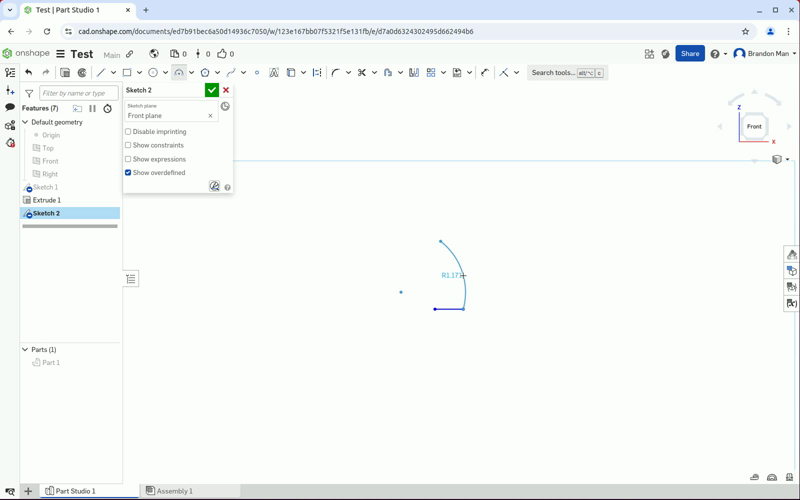
scroll(-6)
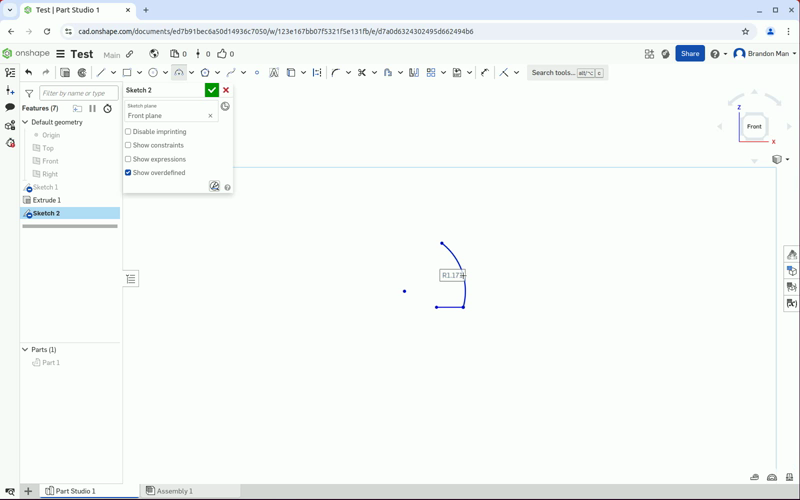
scroll(-6)
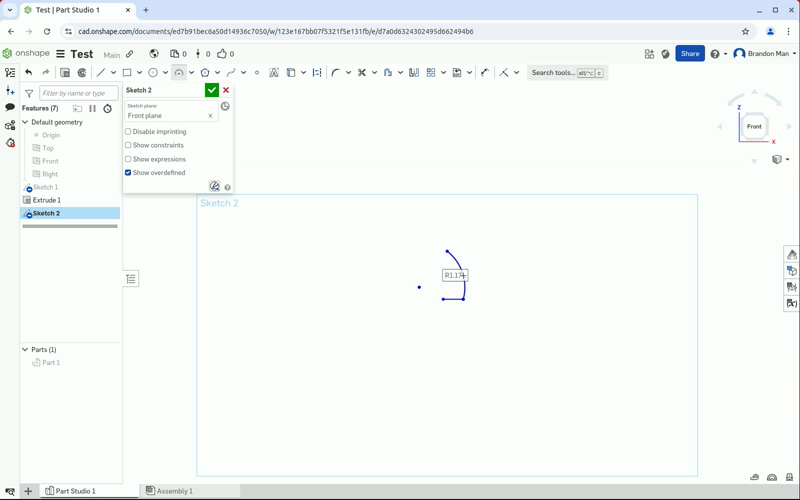
scroll(-6)
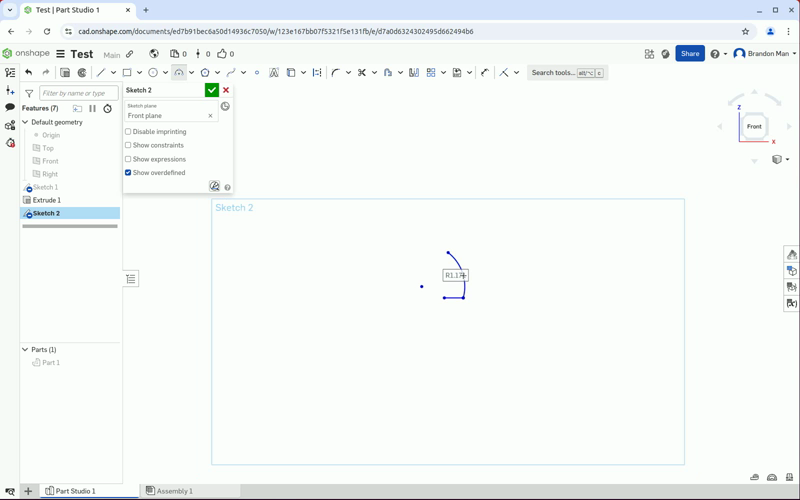
scroll(-6)
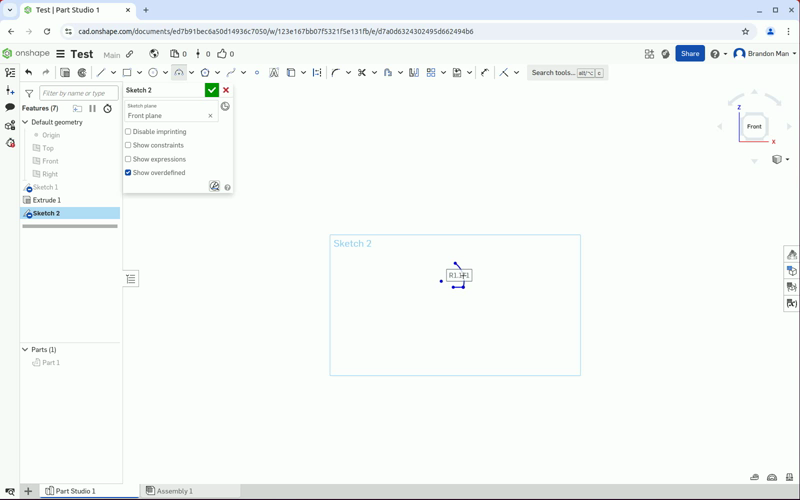
scroll(-6)
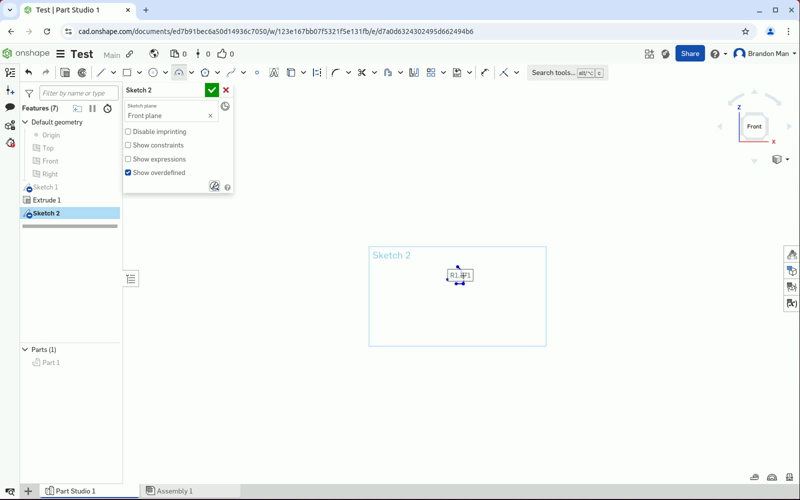
scroll(-6)
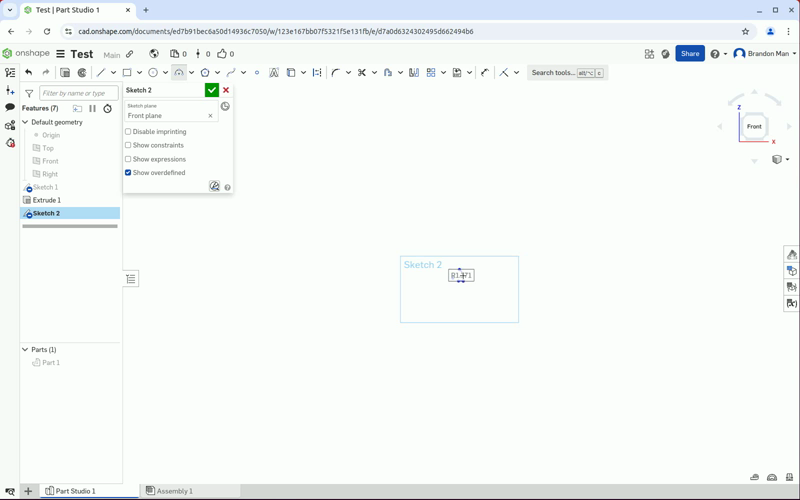
scroll(-6)
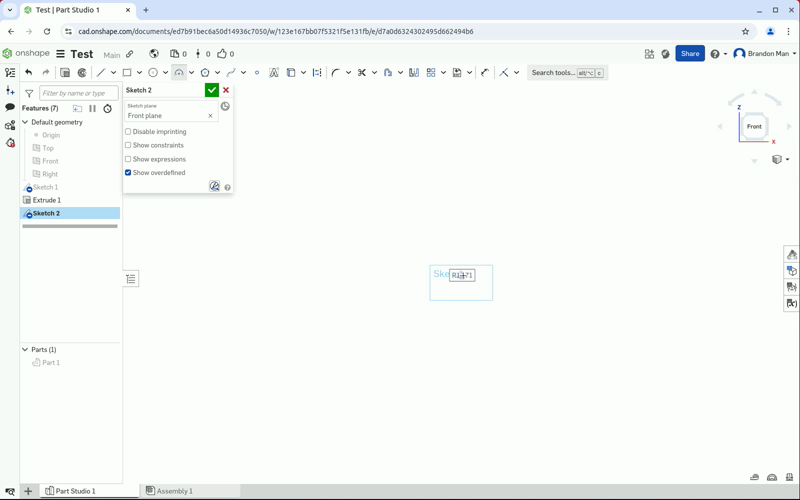
key_up(shift)
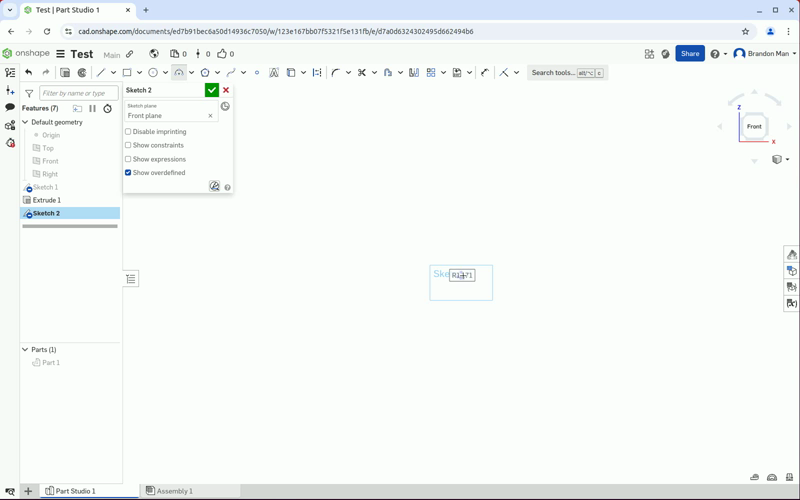
key(esc)
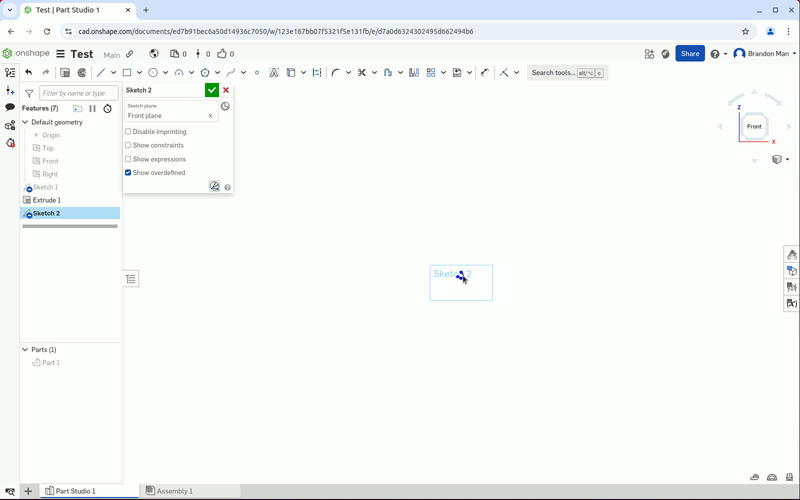
key(l)
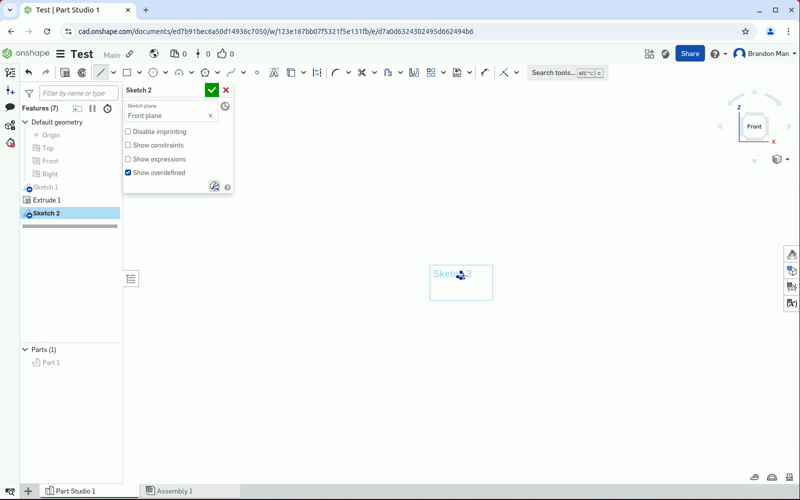
mouse_move(461, 272)
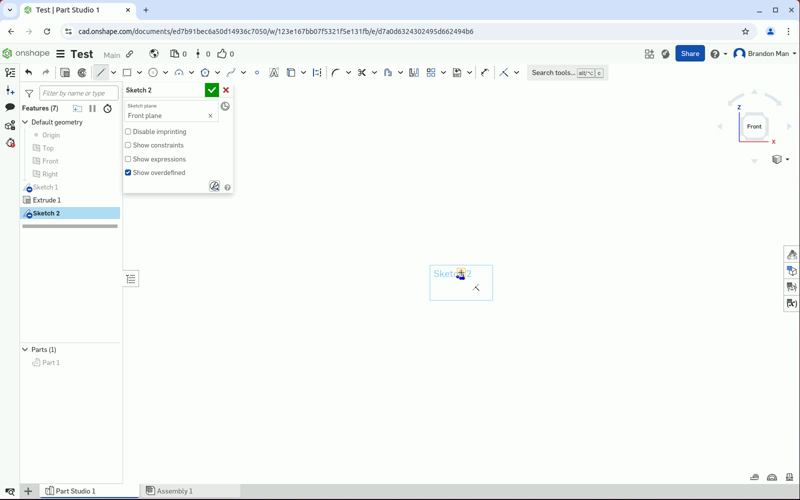
scroll(6)
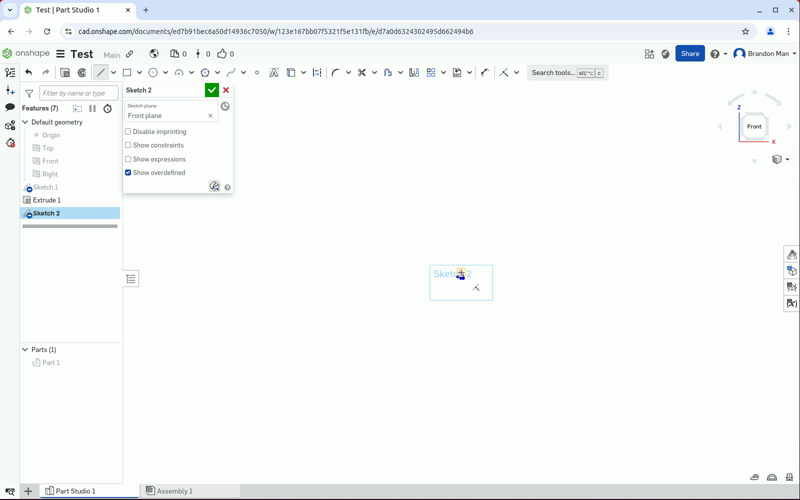
scroll(6)
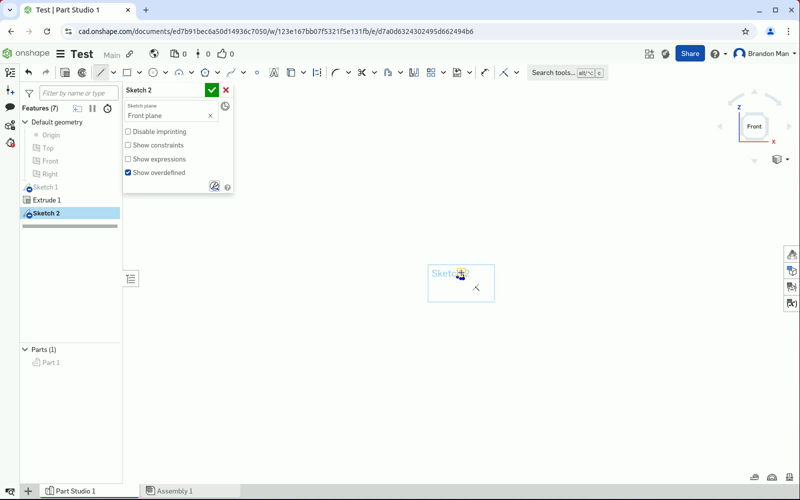
scroll(6)
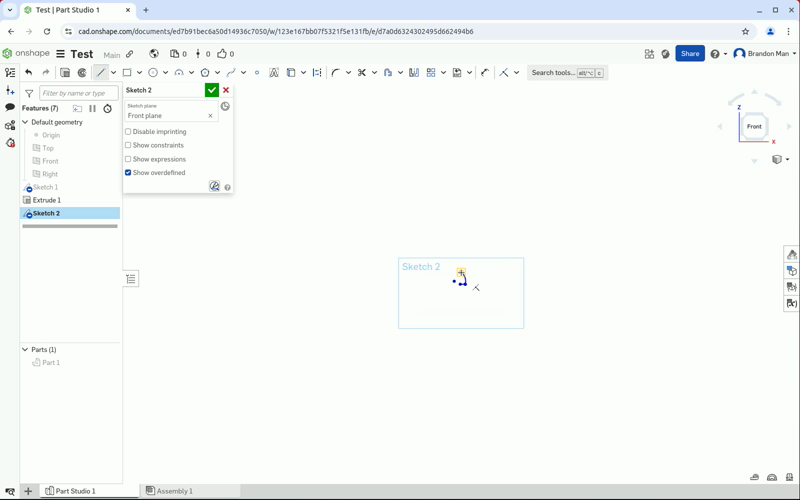
scroll(6)
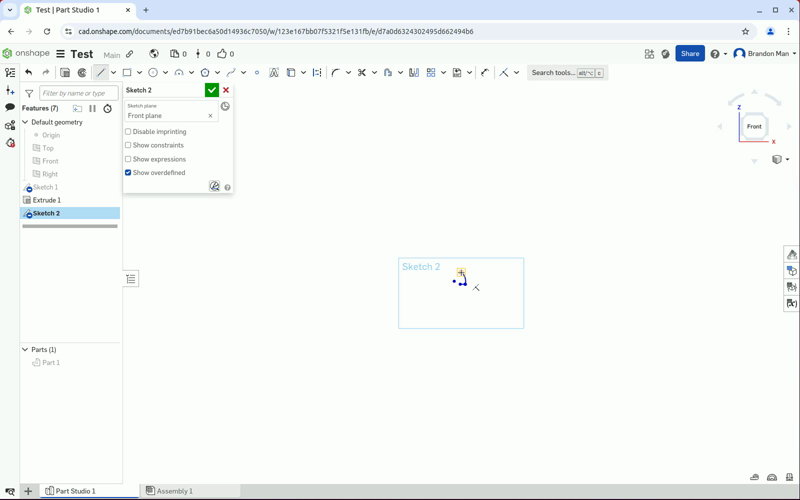
scroll(6)
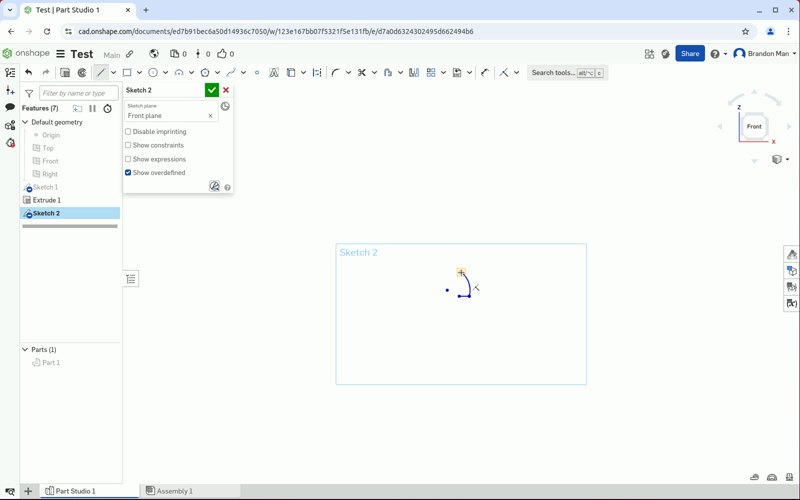
scroll(6)
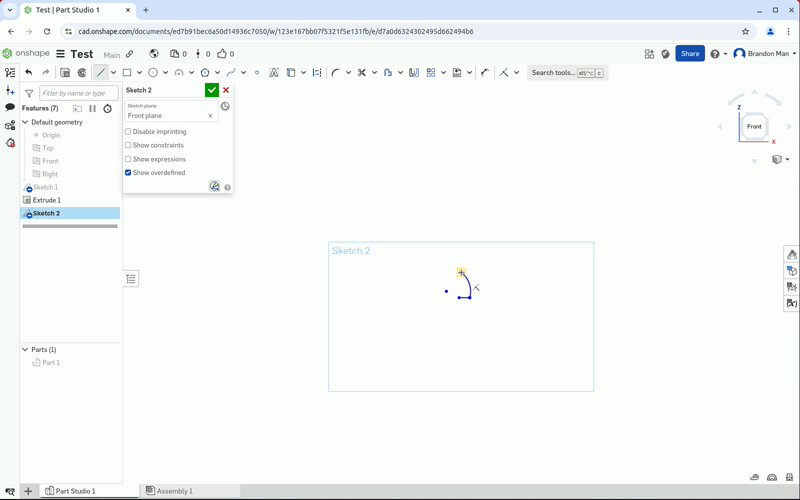
scroll(6)
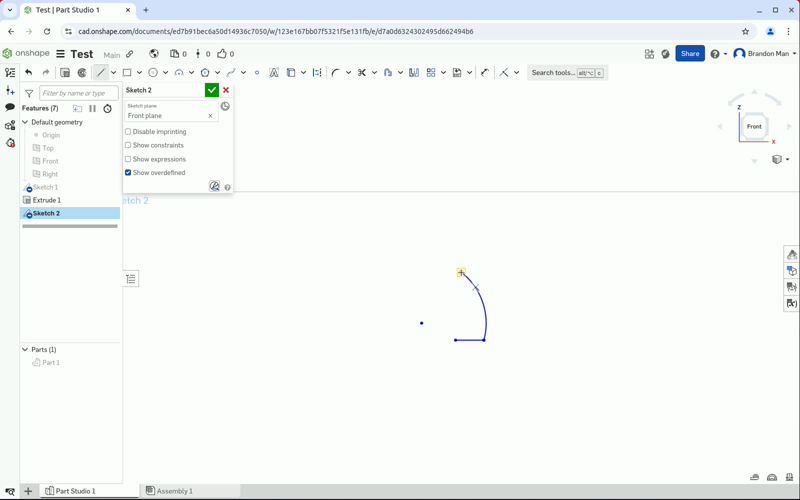
click(461, 272)
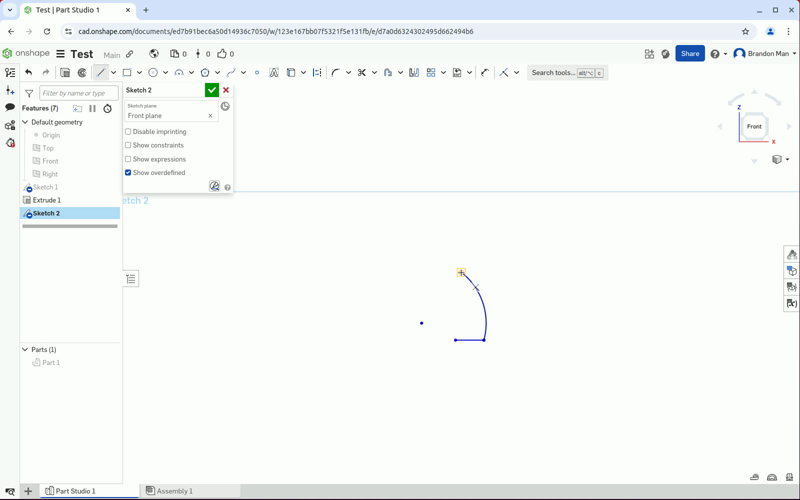
scroll(-6)
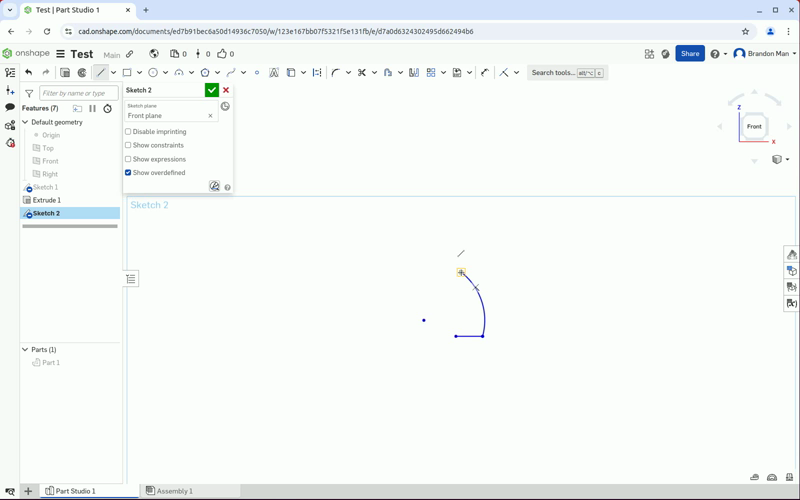
scroll(-6)
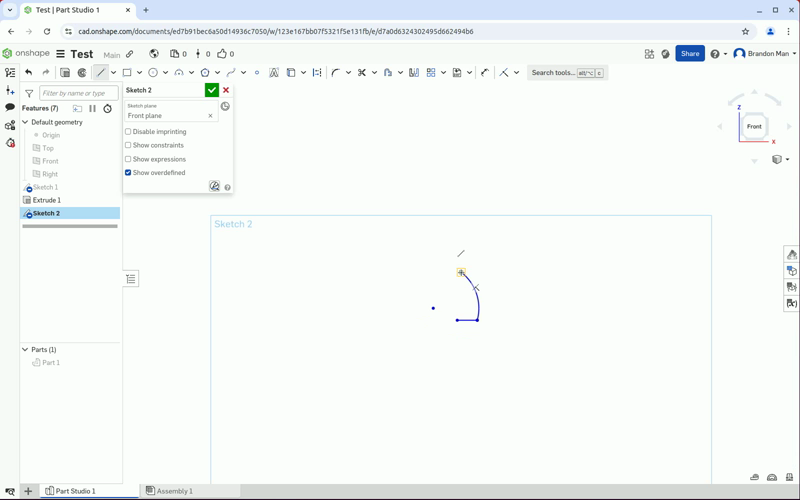
scroll(-6)
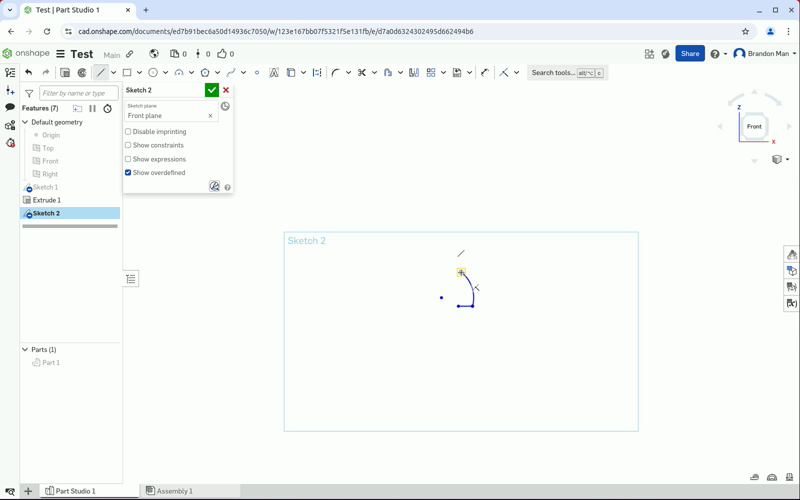
scroll(-6)
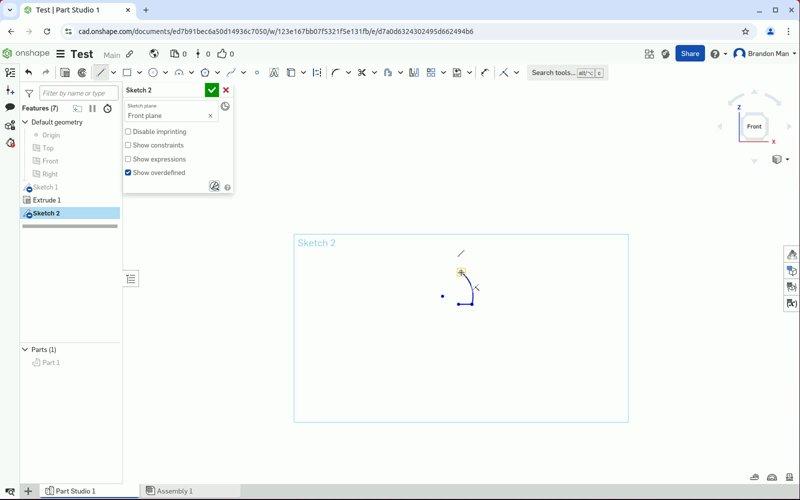
scroll(-6)
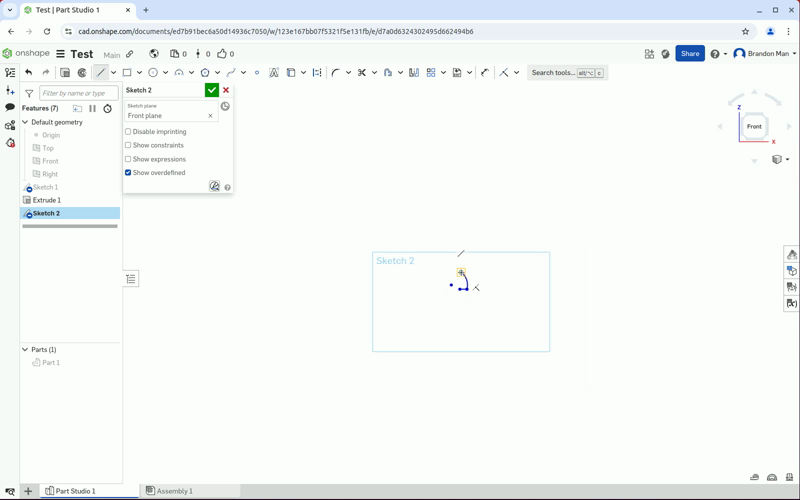
scroll(-6)
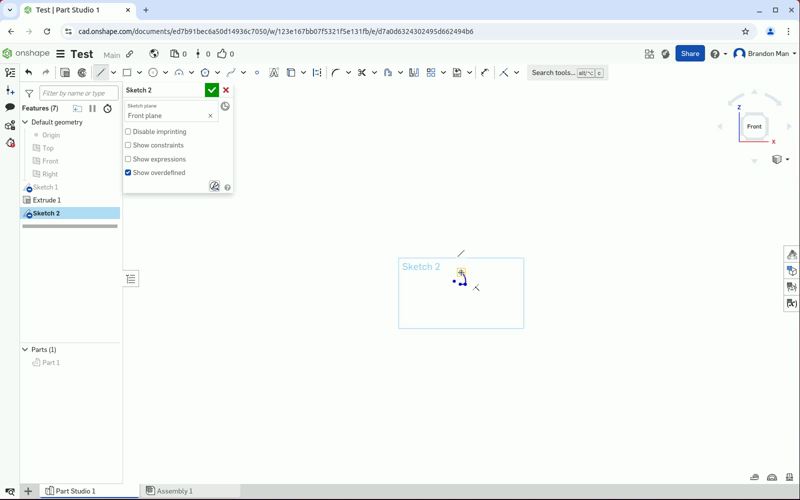
scroll(-6)
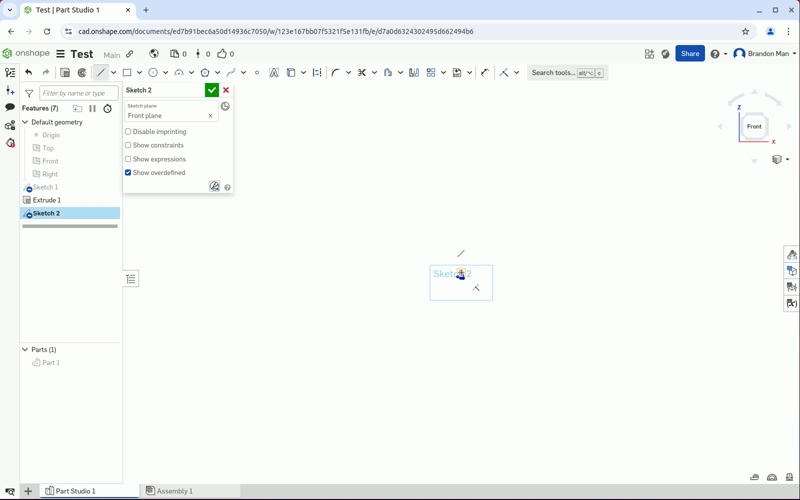
key_down(shift)
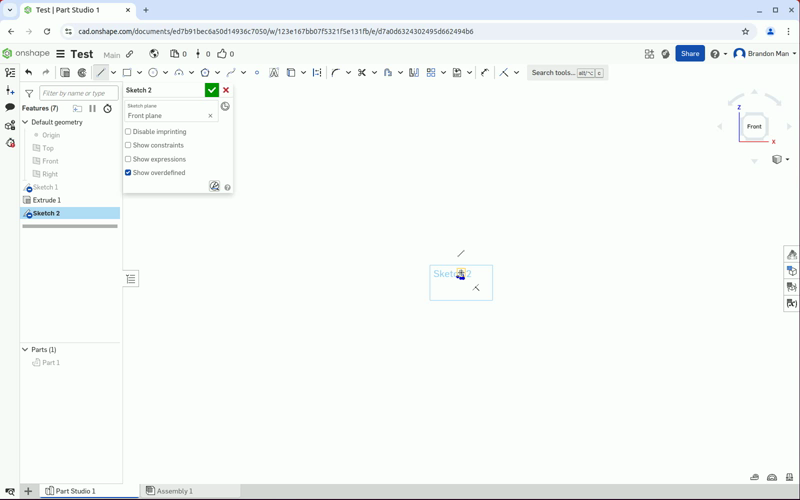
mouse_move(491, 272)
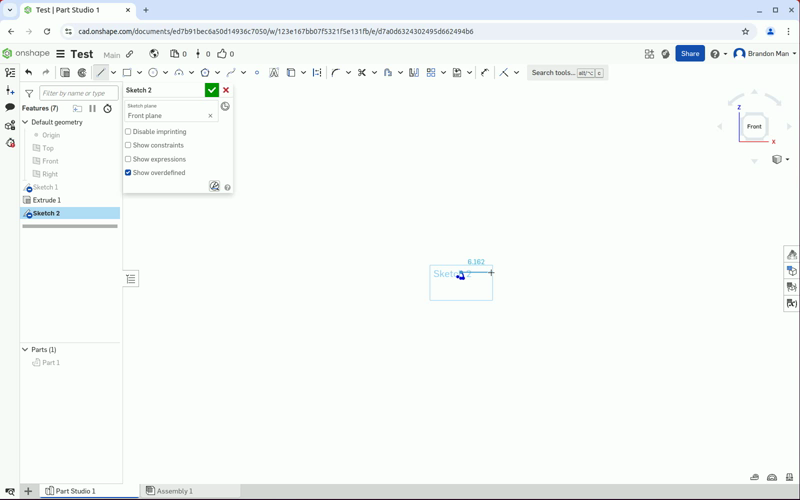
mouse_move(460, 272)
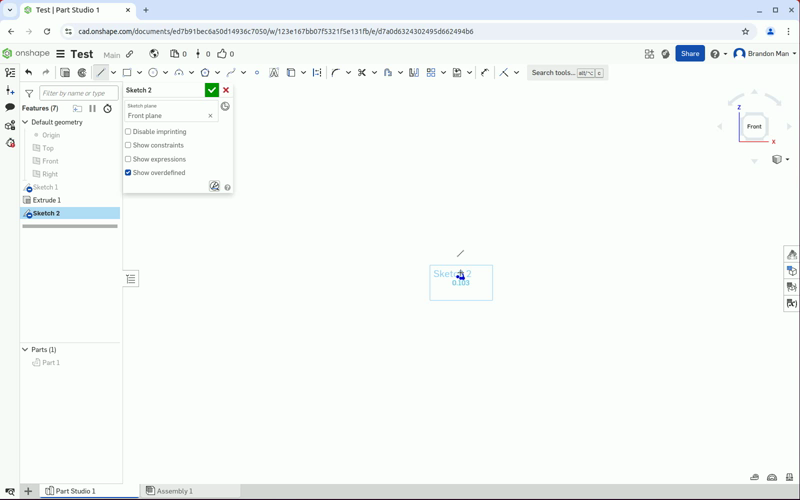
scroll(6)
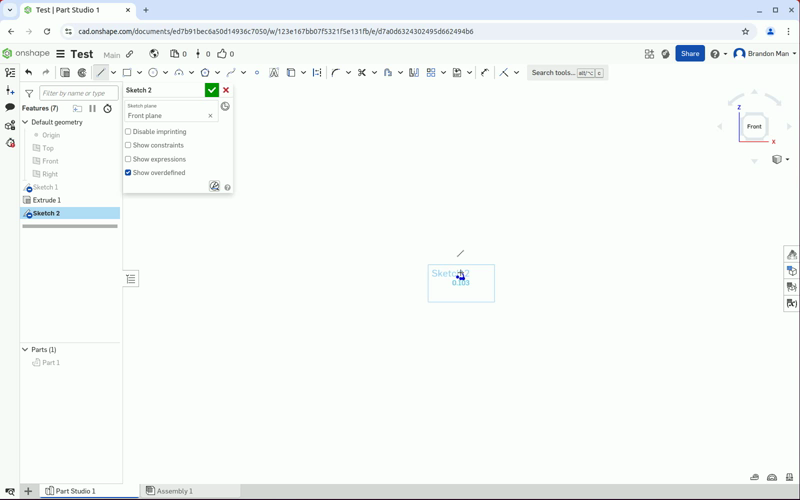
scroll(6)
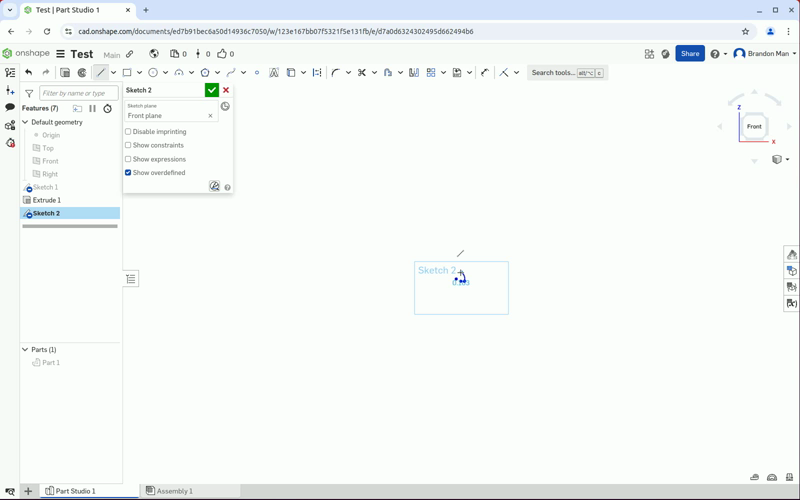
scroll(6)
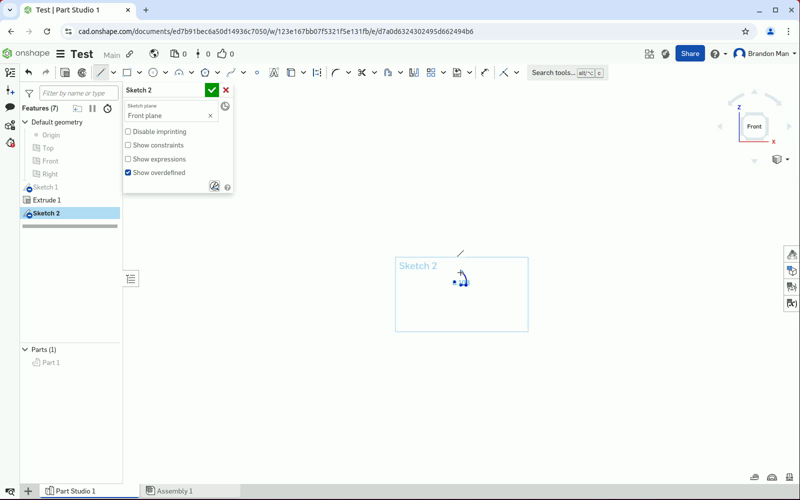
scroll(6)
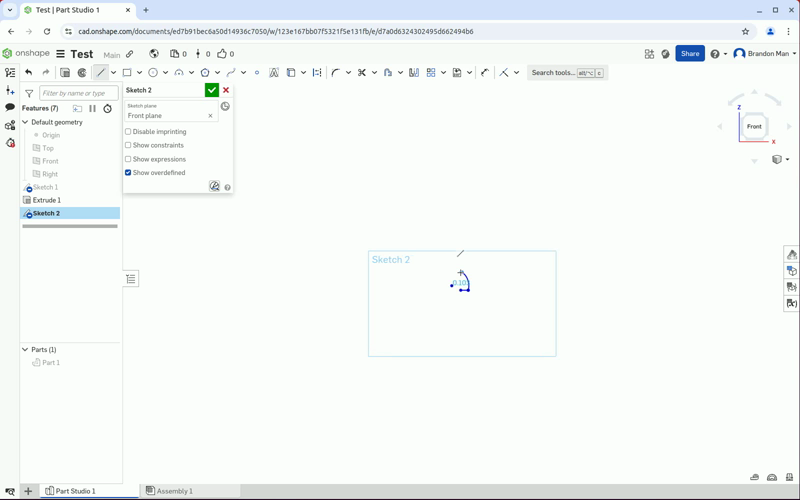
scroll(6)
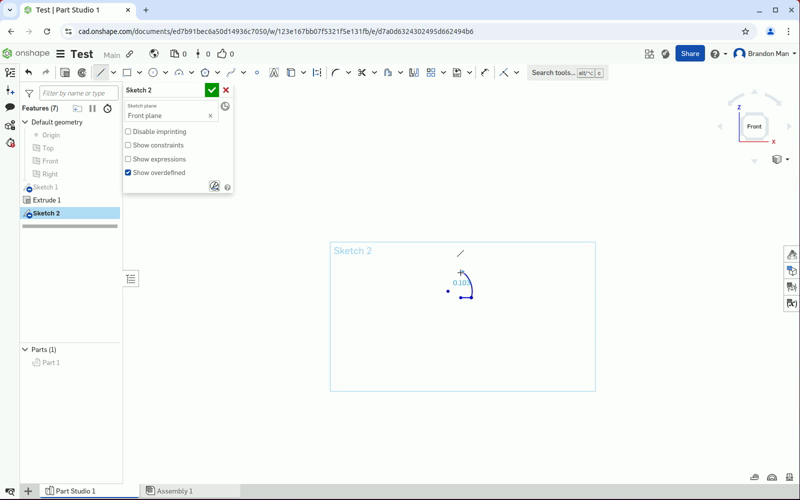
scroll(6)
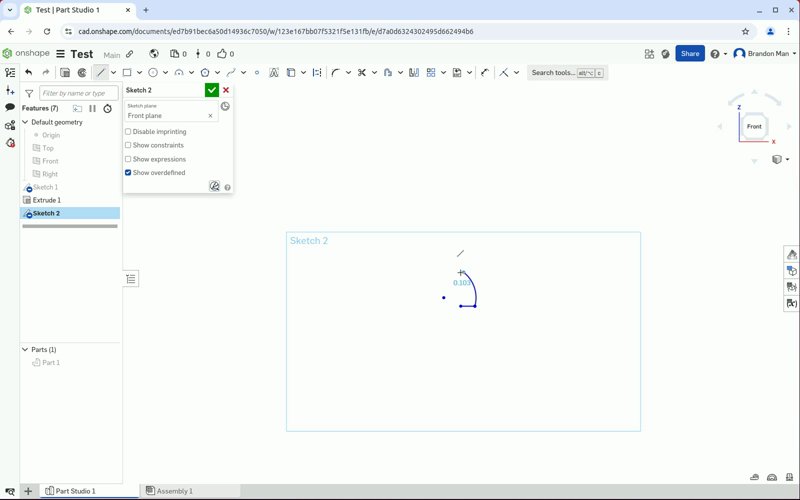
scroll(6)
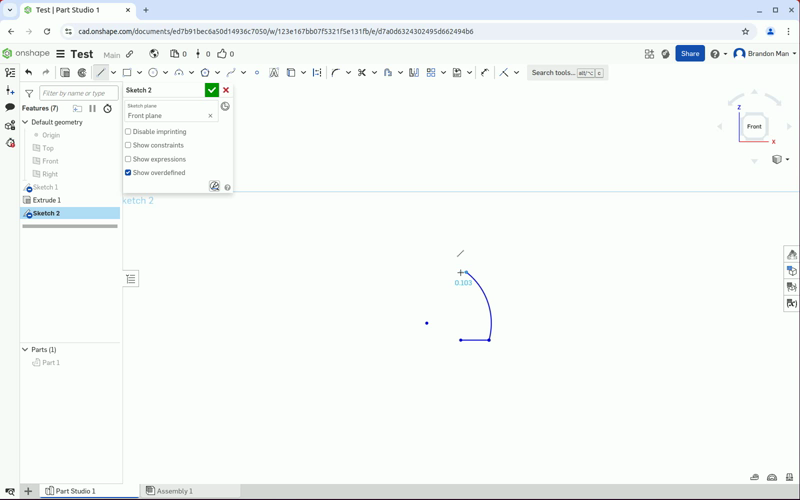
click(460, 272)
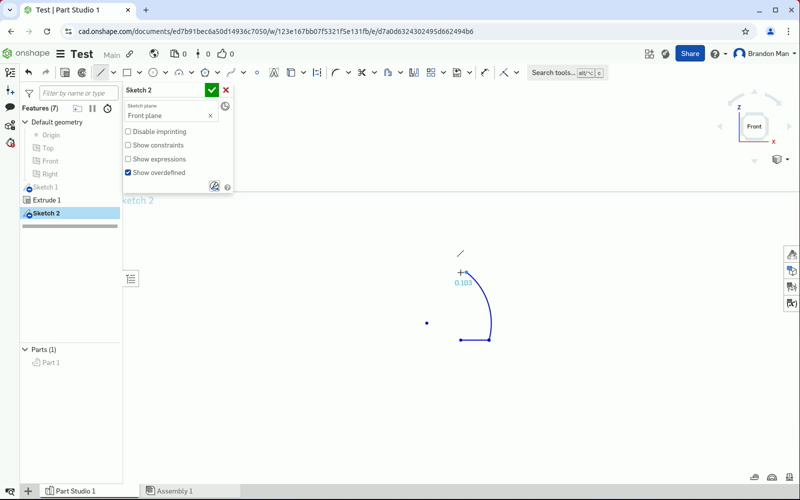
scroll(-6)
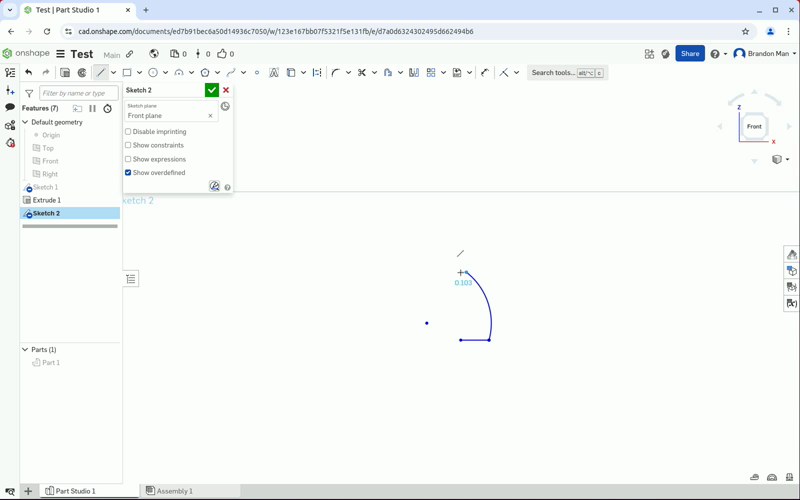
scroll(-6)
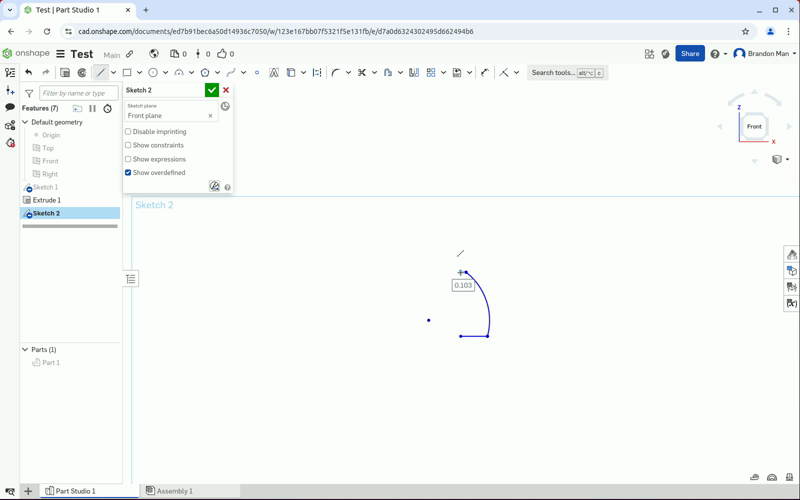
scroll(-6)
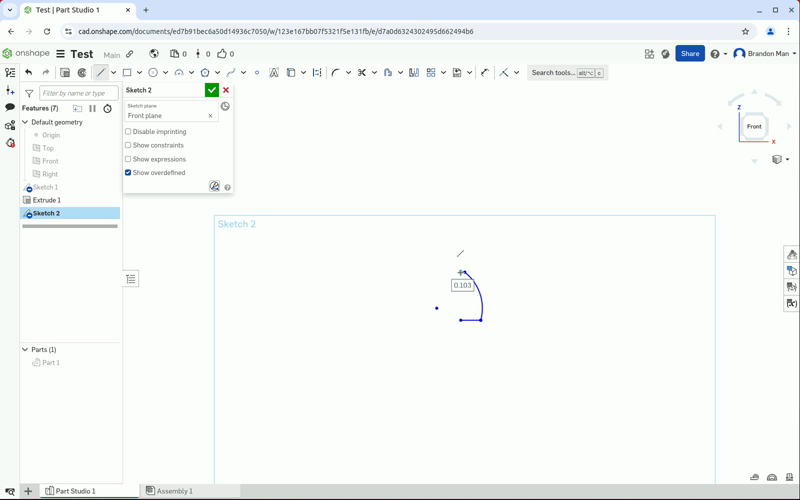
scroll(-6)
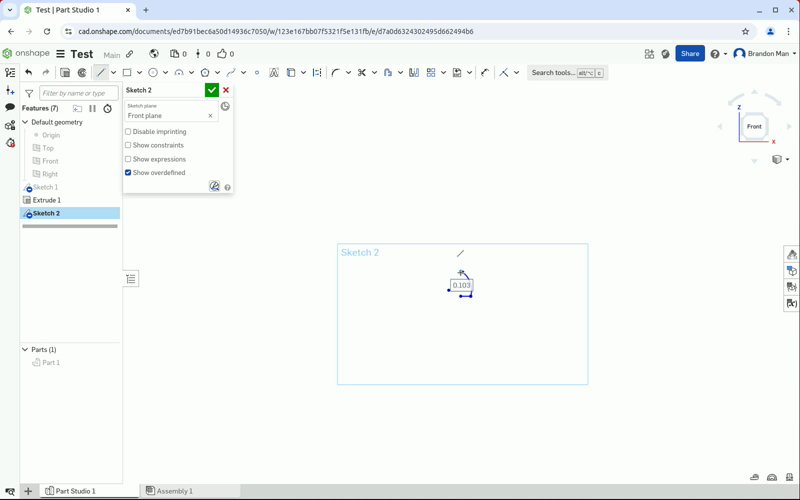
scroll(-6)
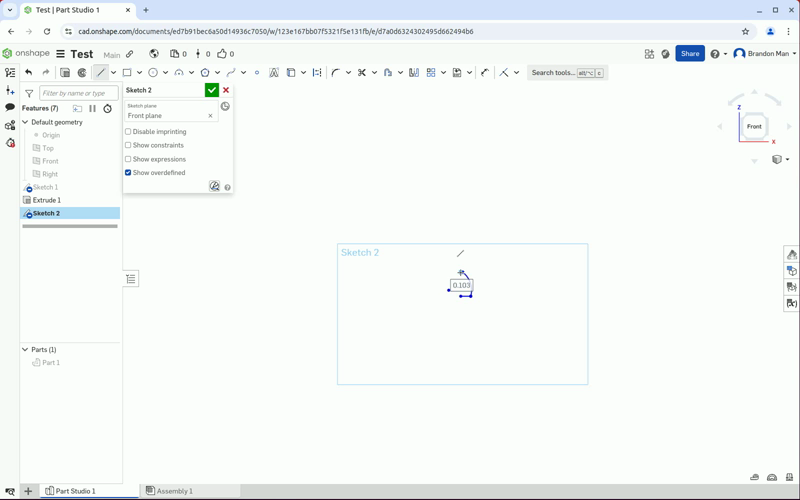
scroll(-6)
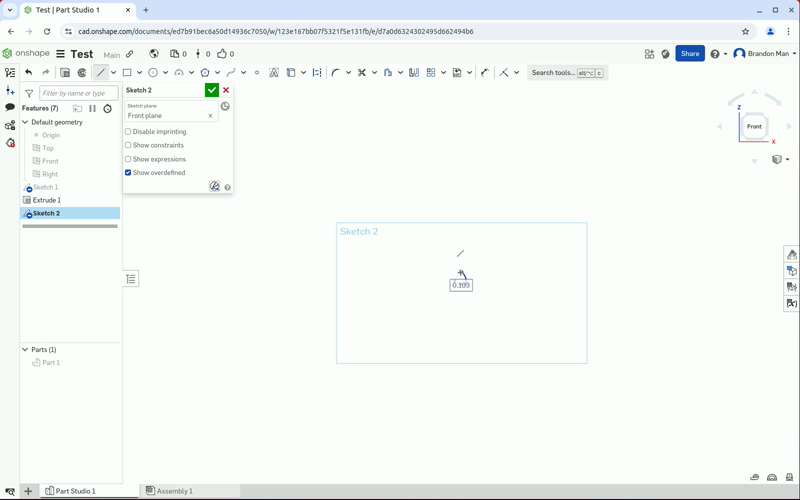
scroll(-6)
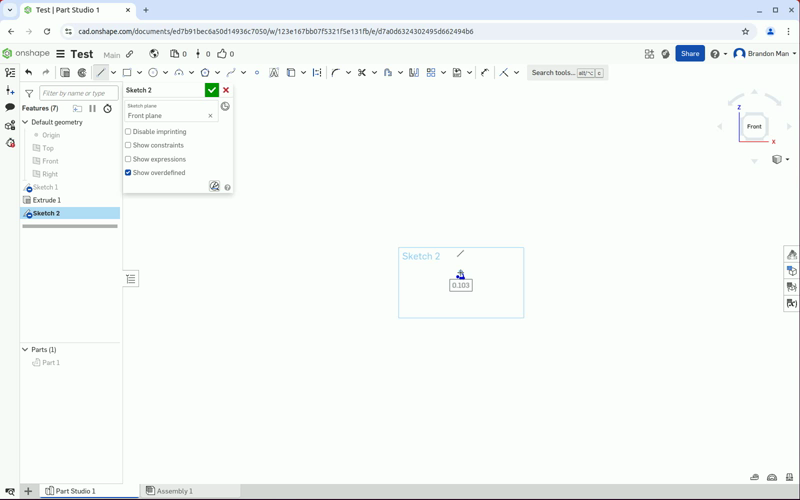
key_up(shift)
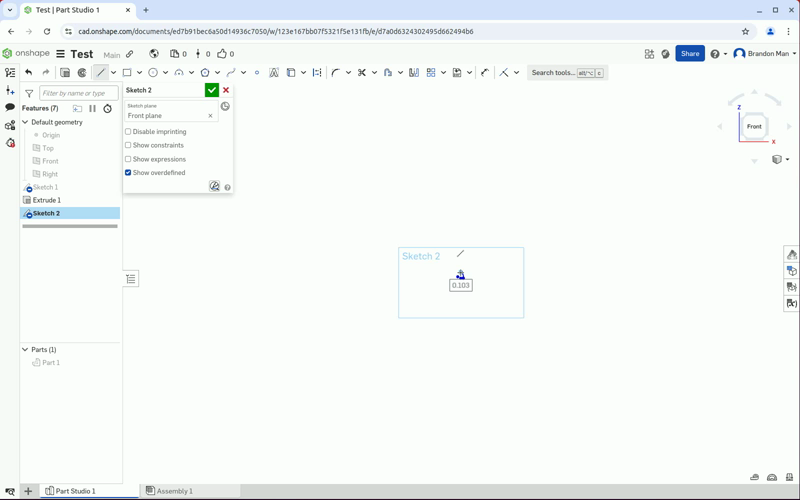
mouse_move(490, 272)
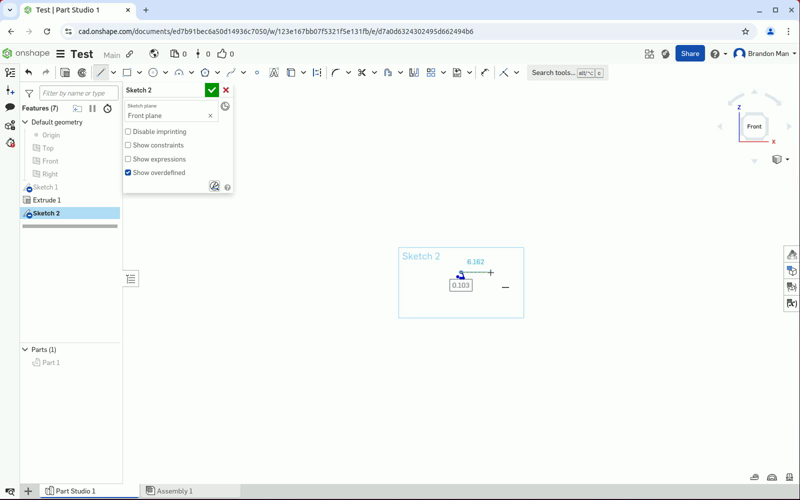
key_down(shift)
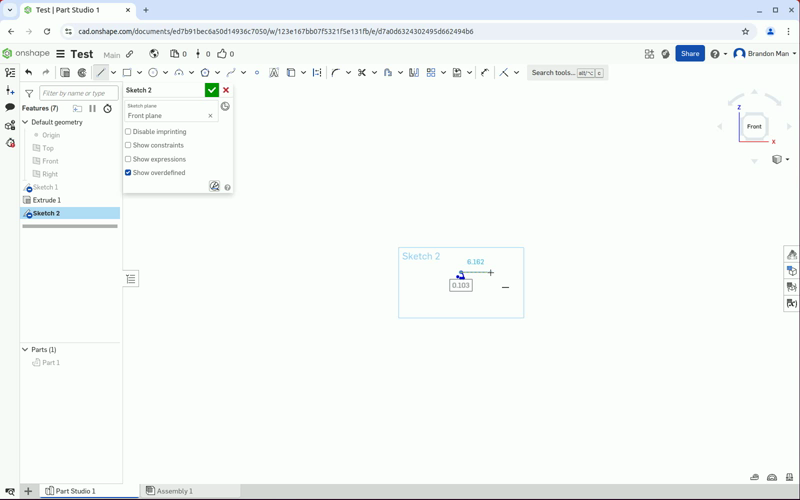
mouse_move(460, 278)
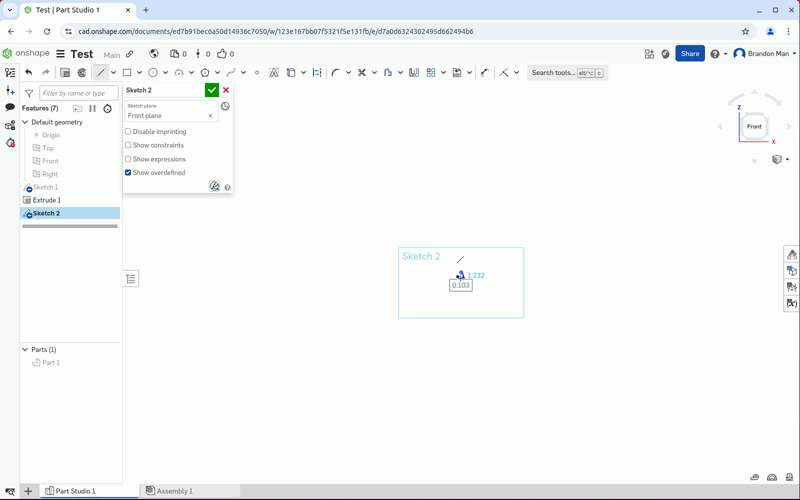
scroll(6)
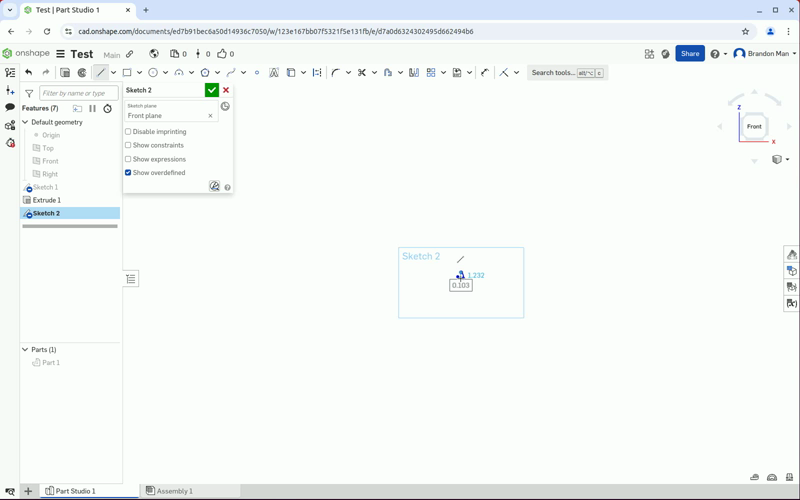
scroll(6)
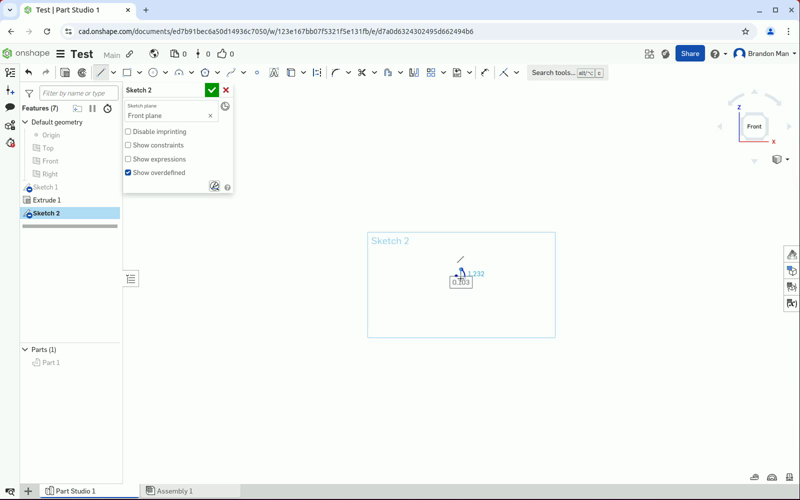
scroll(6)
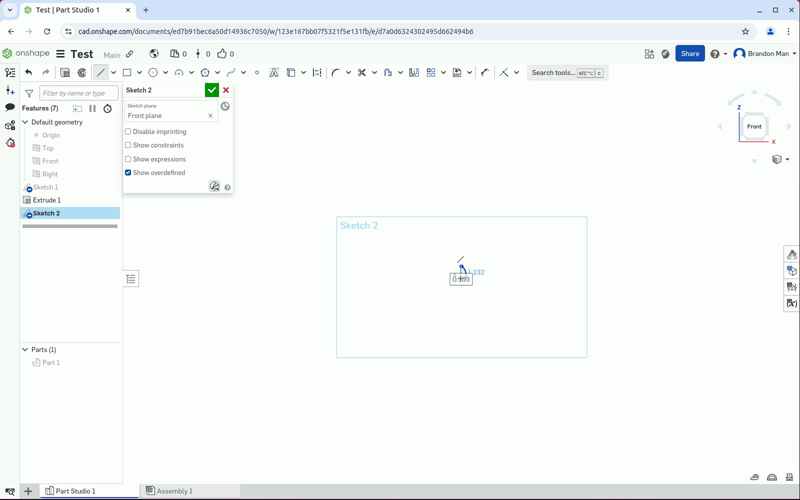
scroll(6)
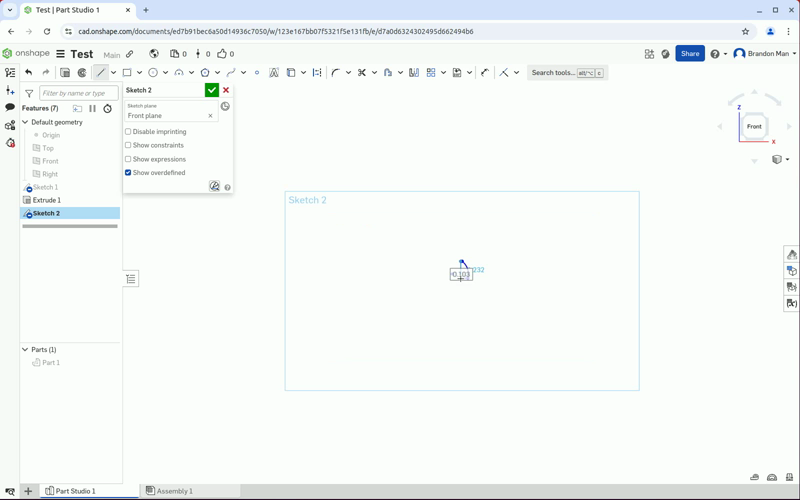
scroll(6)
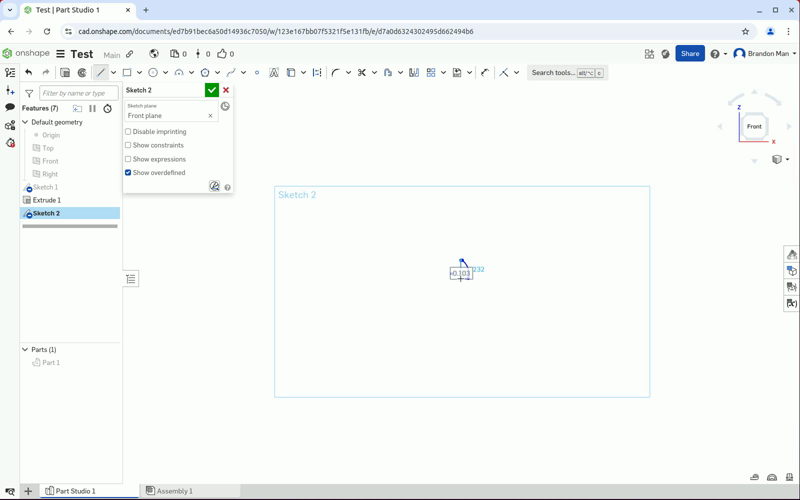
scroll(6)
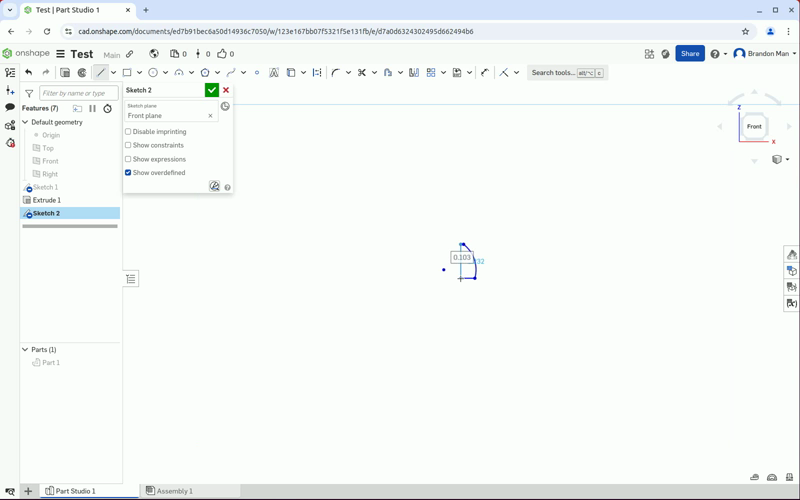
scroll(6)
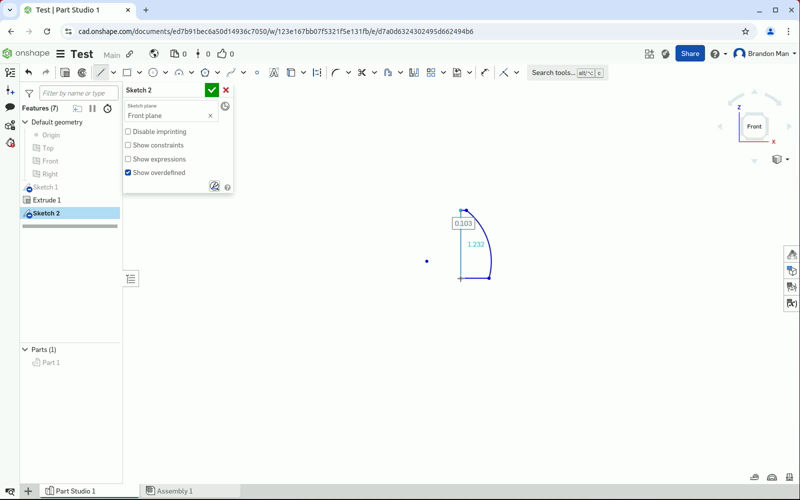
key_up(shift)
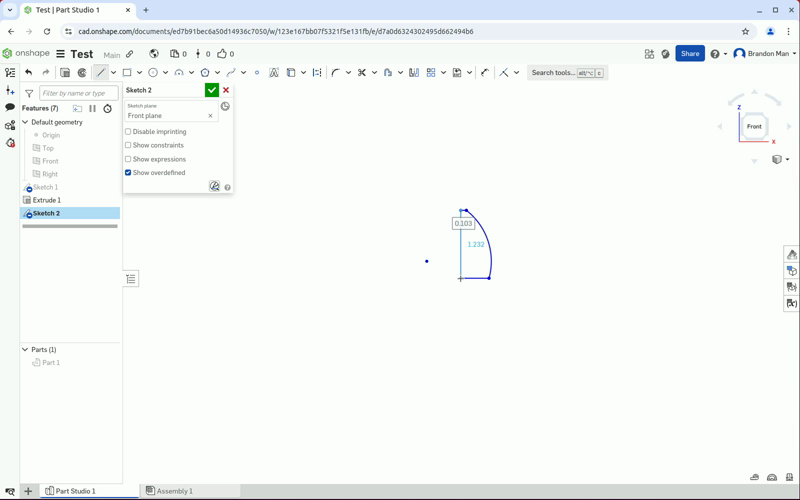
click(460, 278)
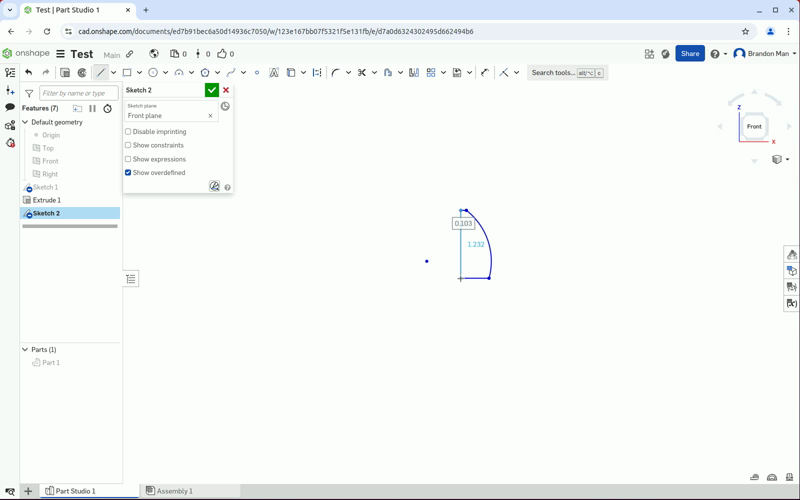
scroll(-6)
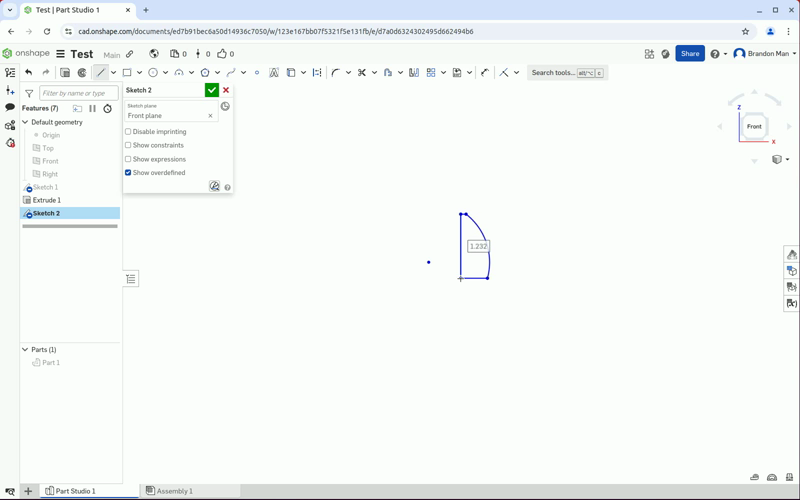
scroll(-6)
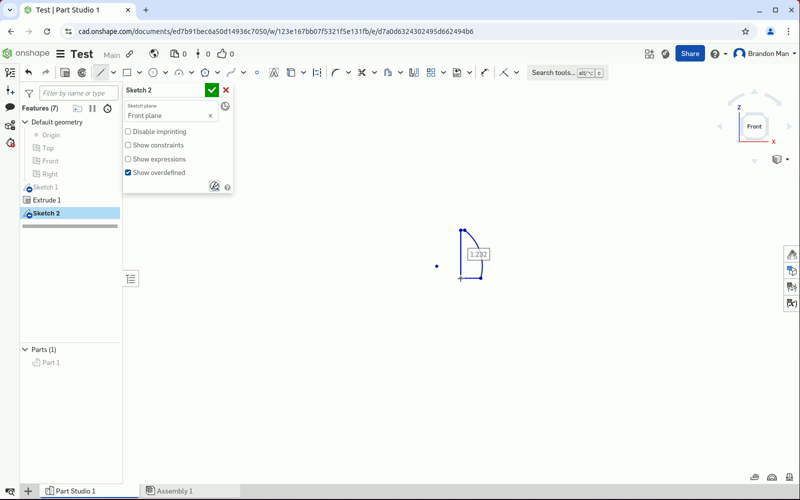
scroll(-6)
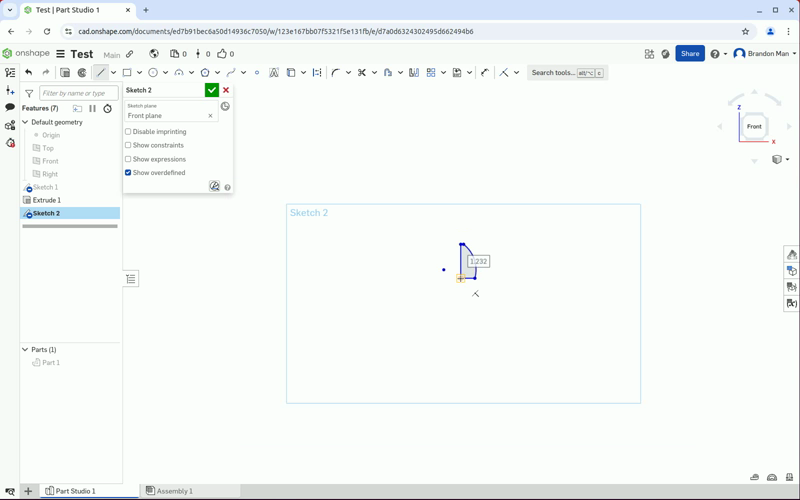
scroll(-6)
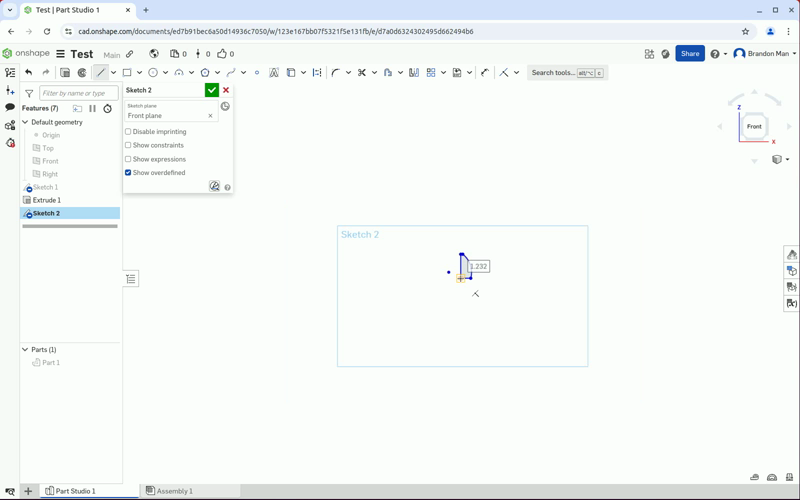
scroll(-6)
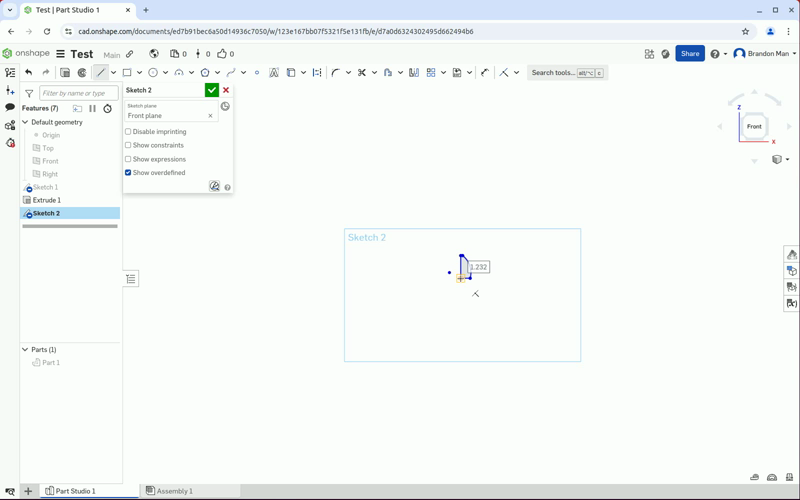
scroll(-6)
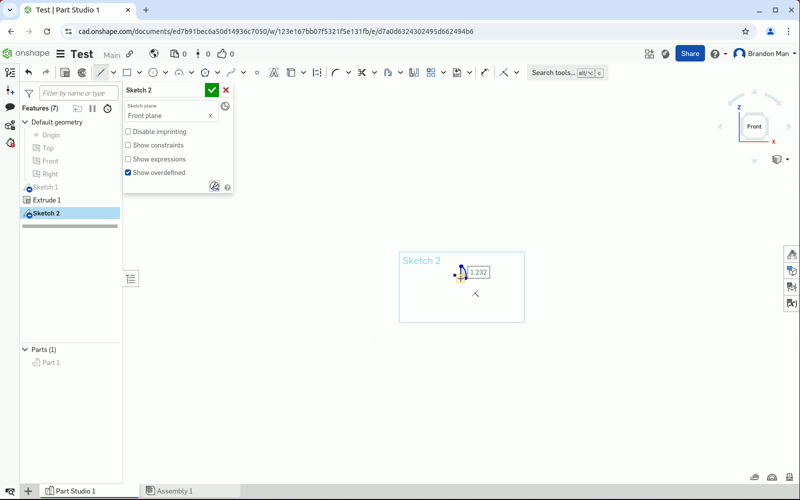
scroll(-6)
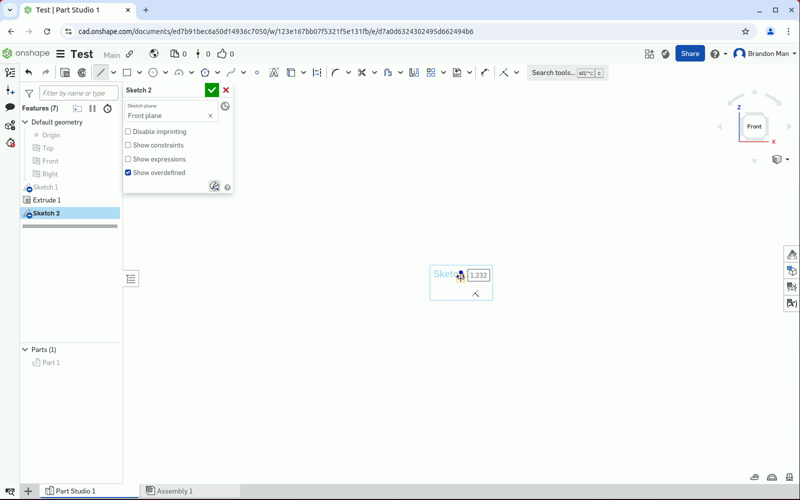
key(esc)
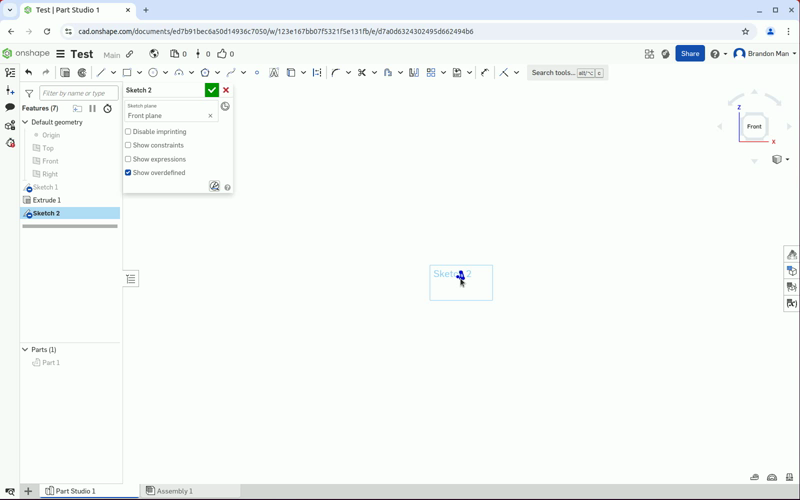
mouse_move(460, 275)
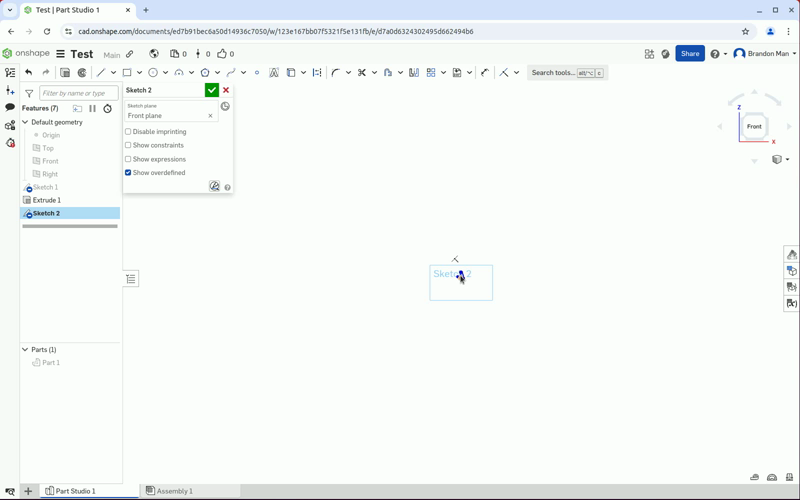
scroll(6)
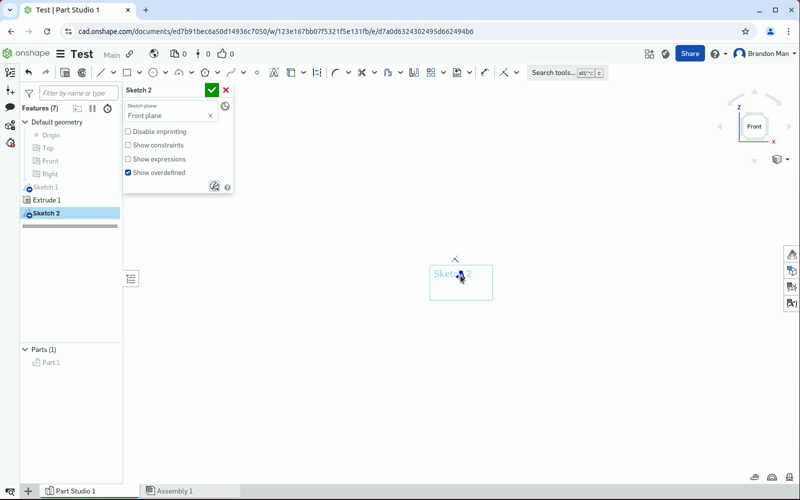
scroll(6)
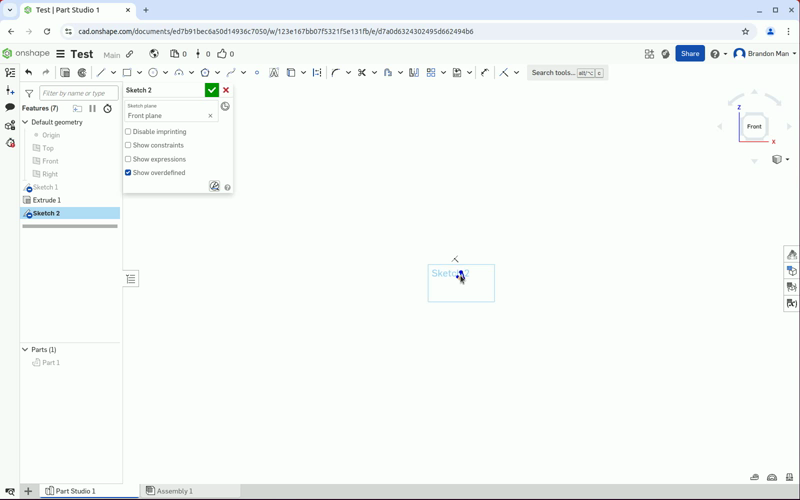
scroll(6)
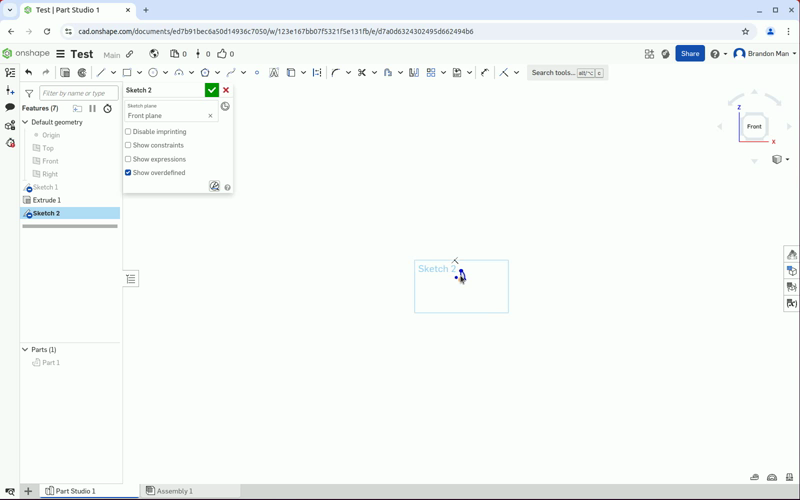
scroll(6)
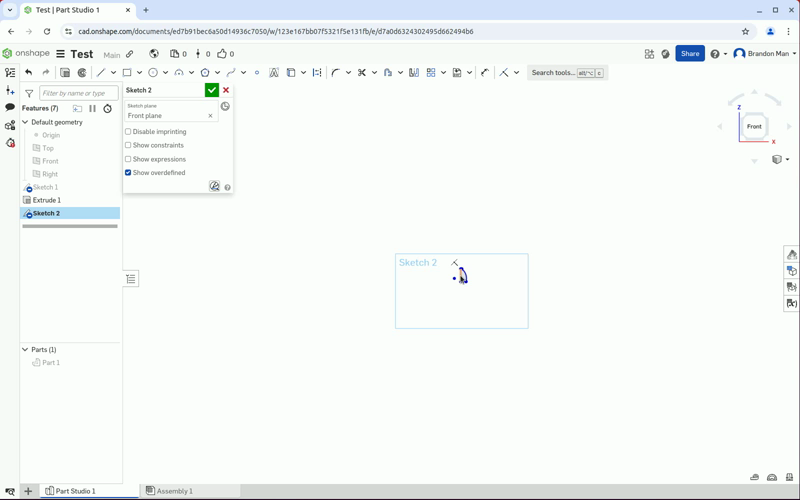
scroll(6)
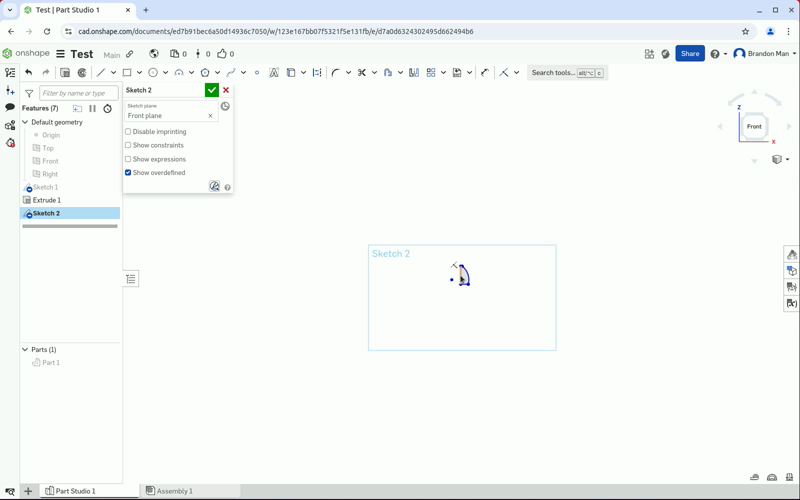
scroll(6)
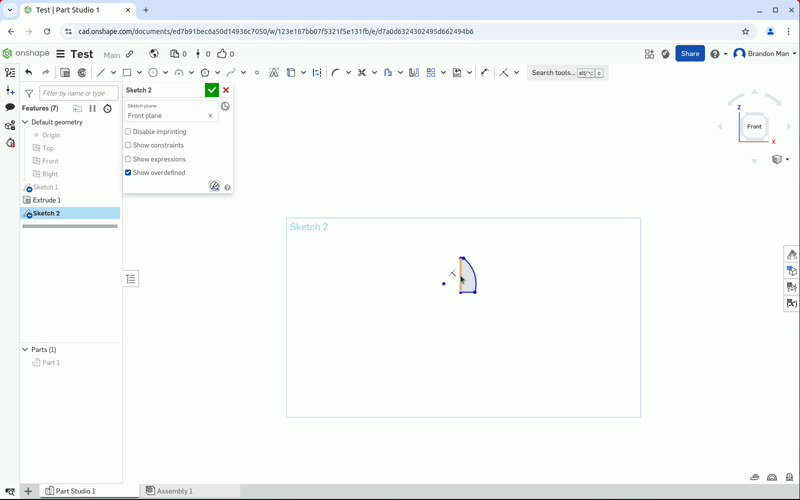
scroll(6)
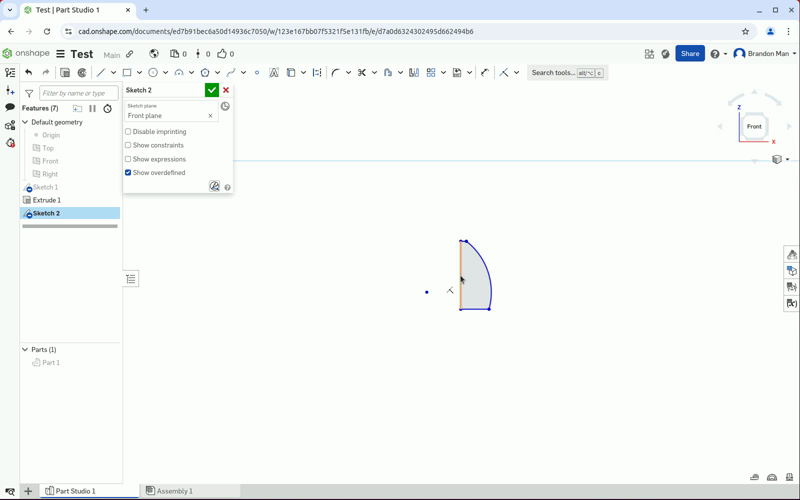
click(460, 275)
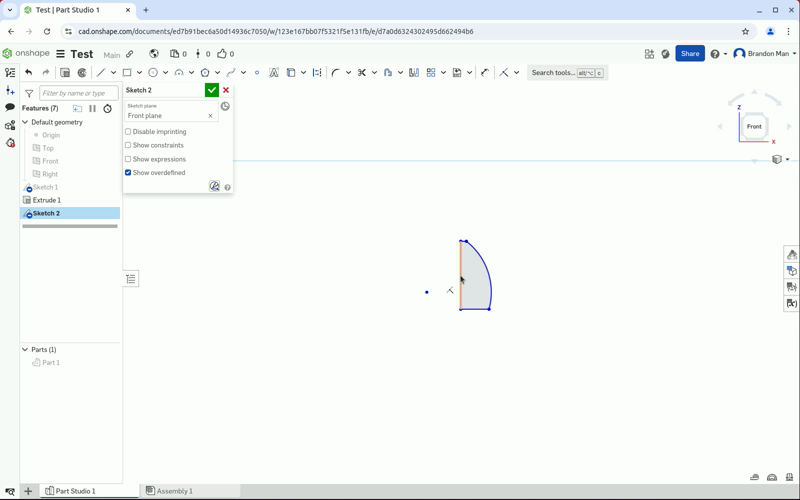
scroll(-6)
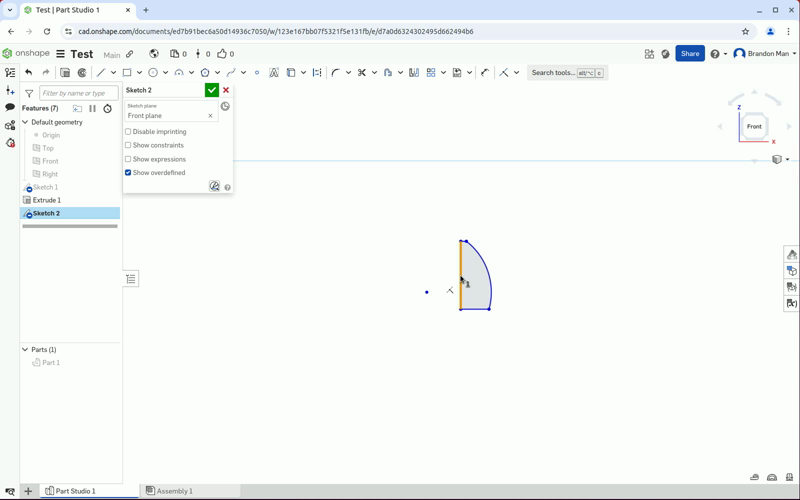
scroll(-6)
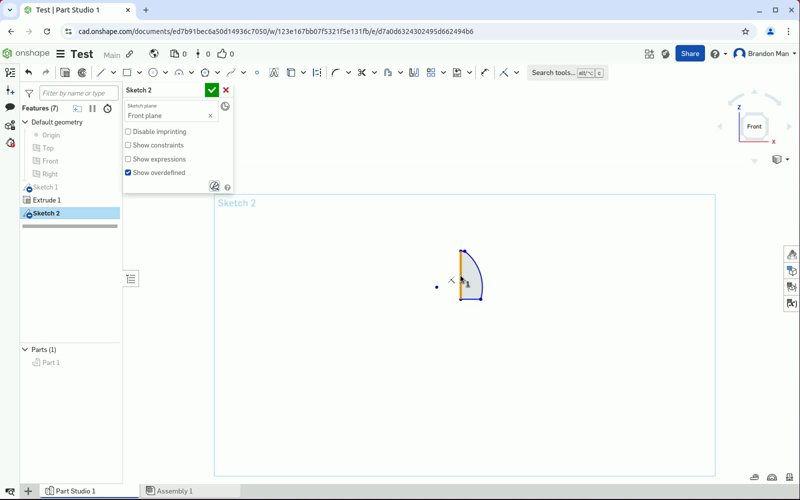
scroll(-6)
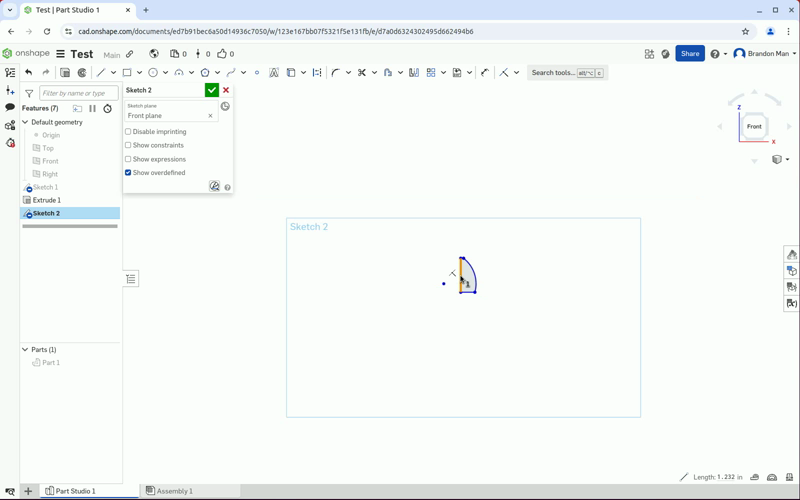
scroll(-6)
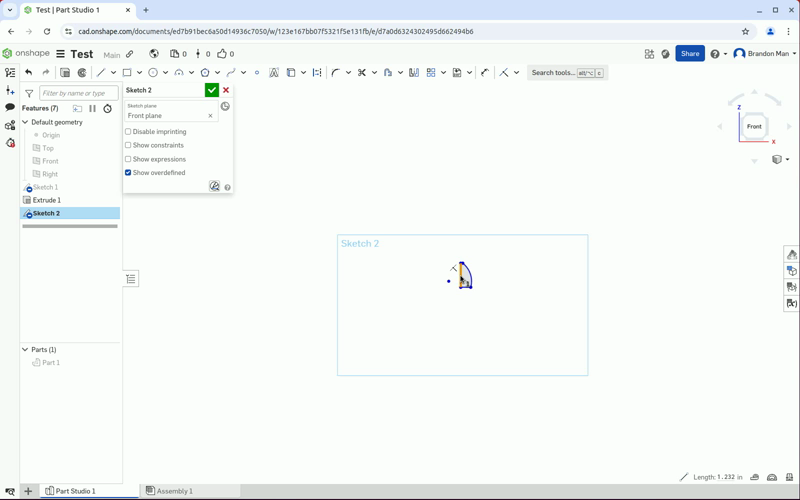
scroll(-6)
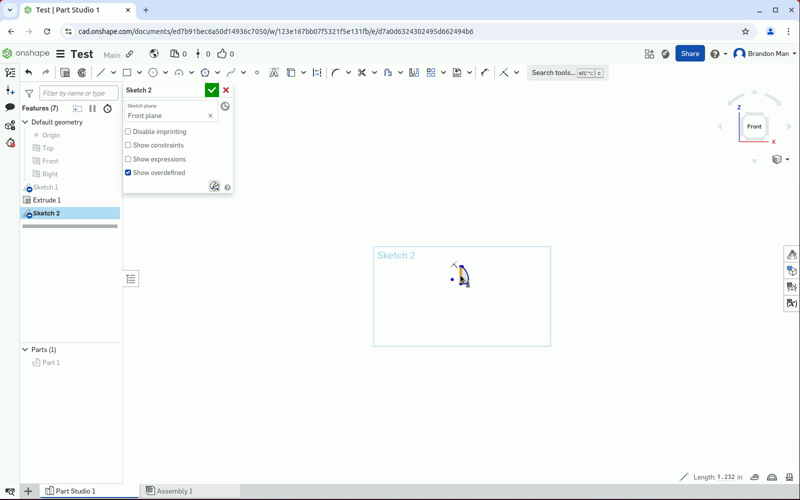
scroll(-6)
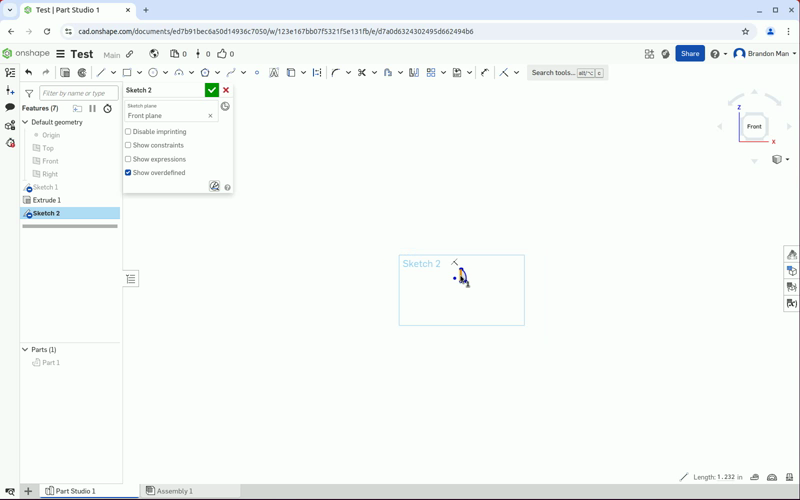
scroll(-6)
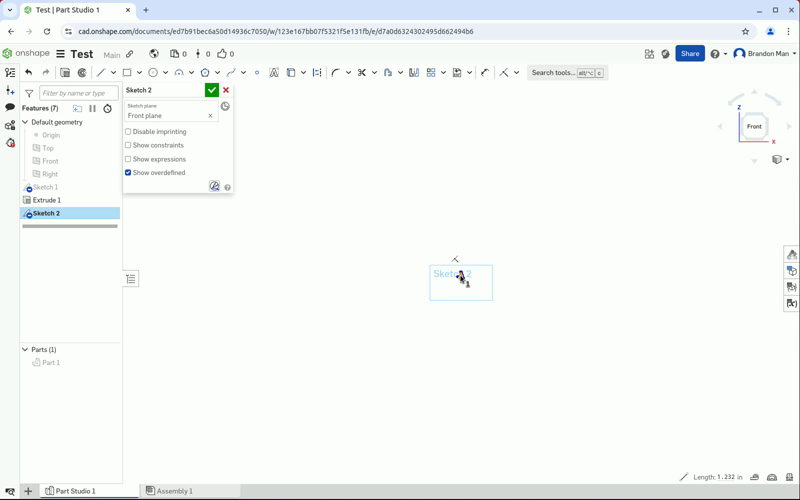
mouse_move(73, 352)
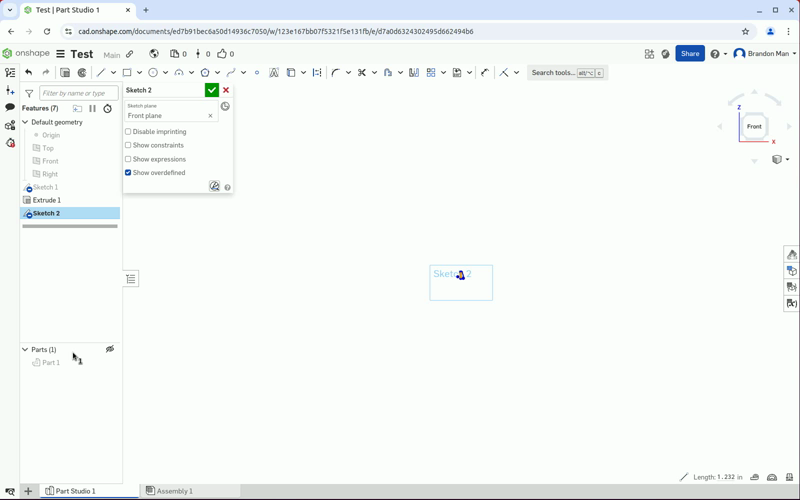
key(shift+y)
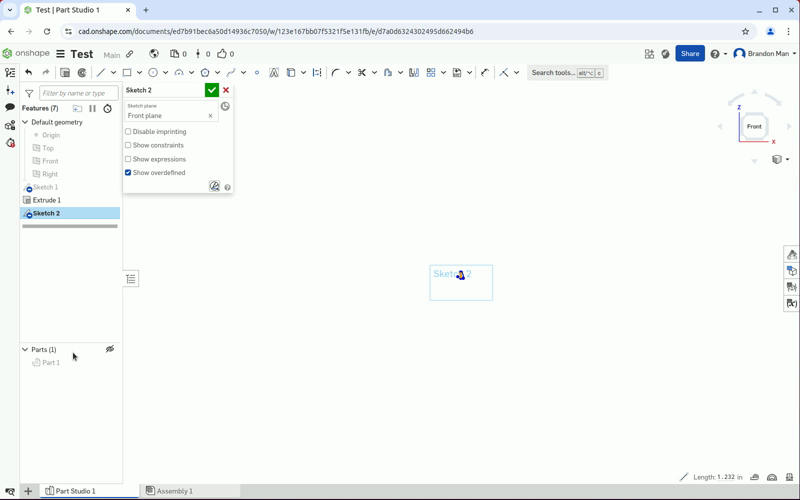
key(shift+e)
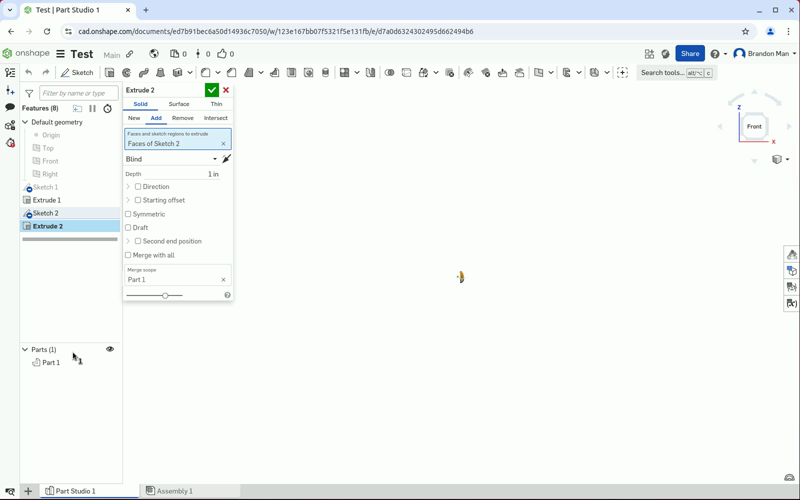
mouse_move(143, 106)
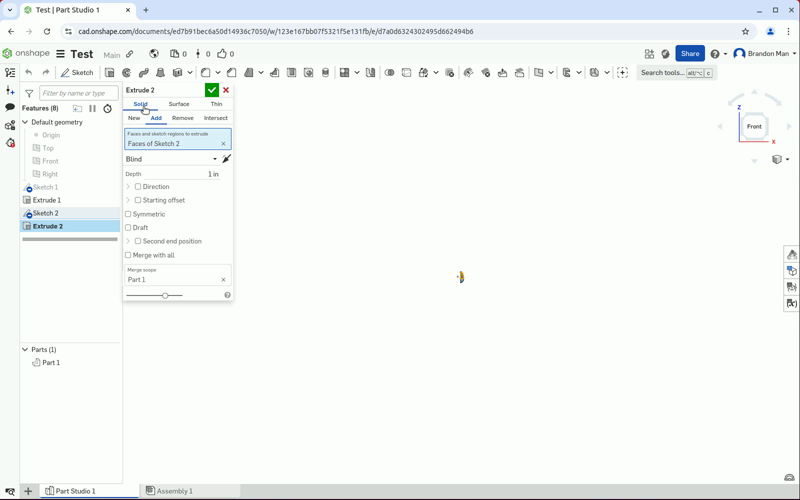
click(143, 106)
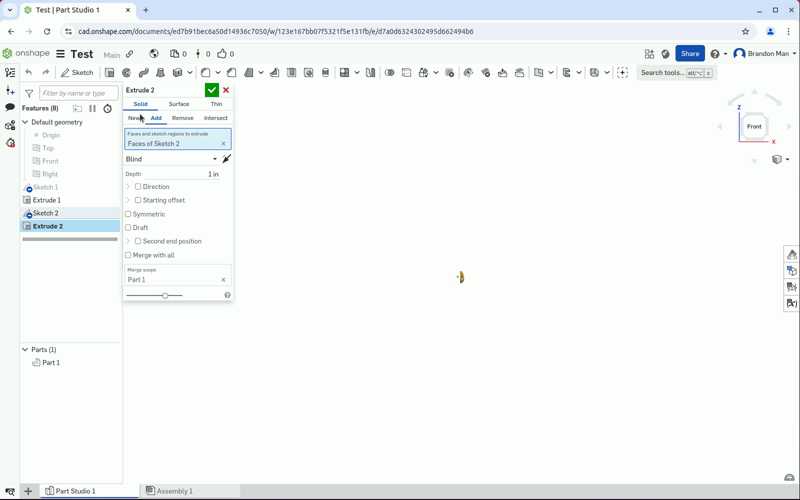
mouse_move(137, 120)
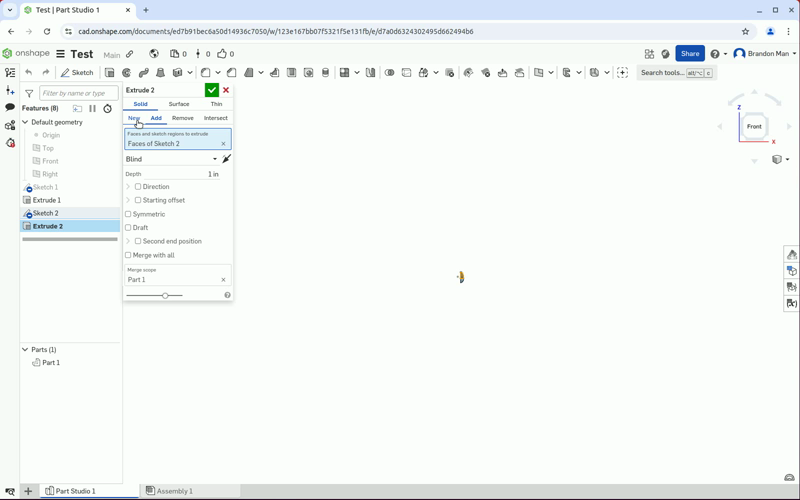
click(137, 120)
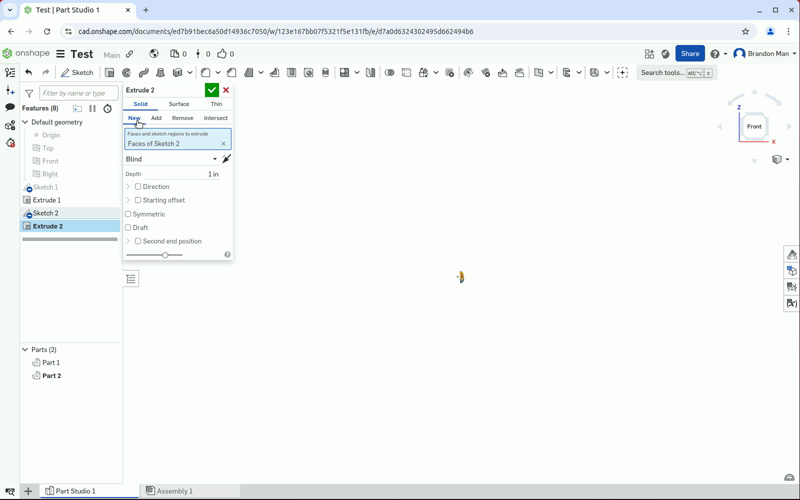
key(tab, 4)
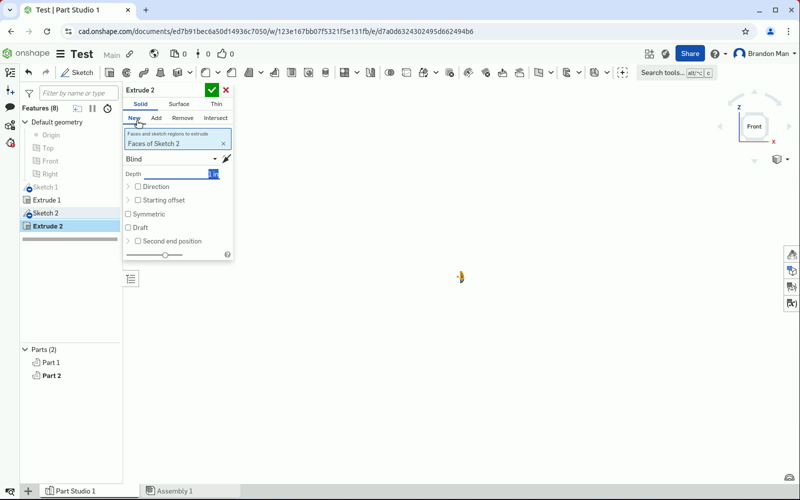
text(23.108)
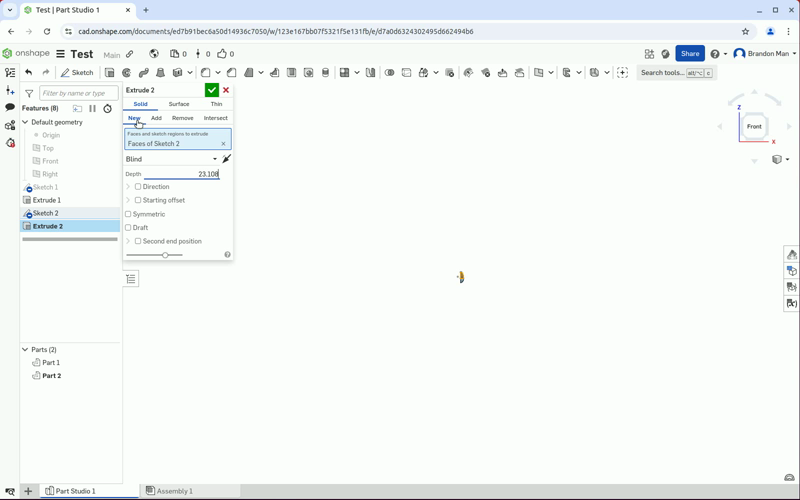
key(enter)
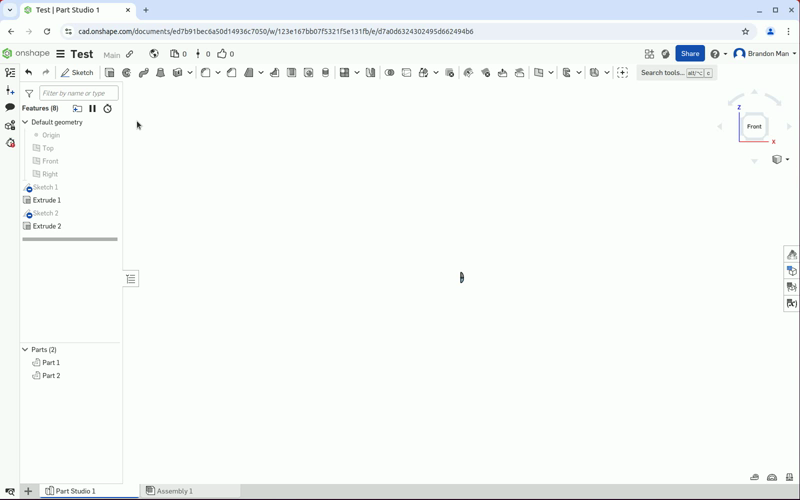
key(shift+h)
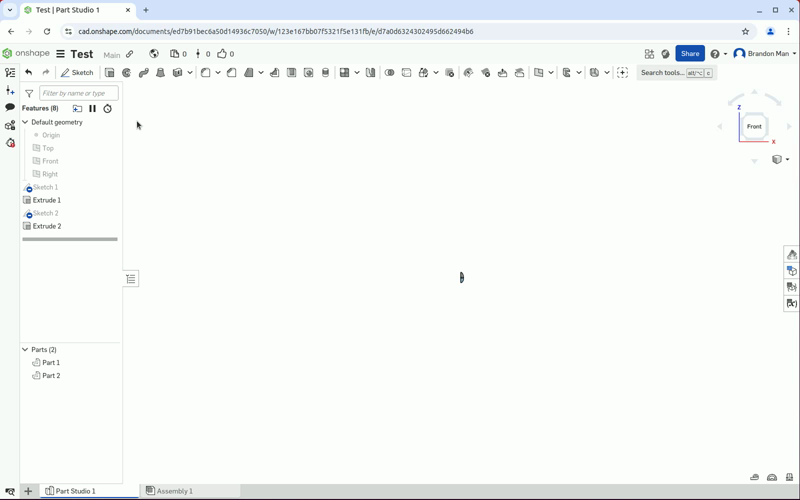
key(shift+h)
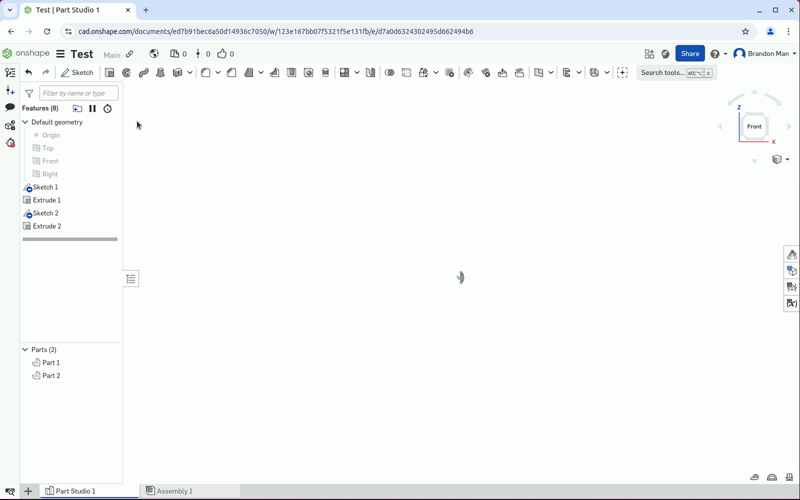
key(shift+7)
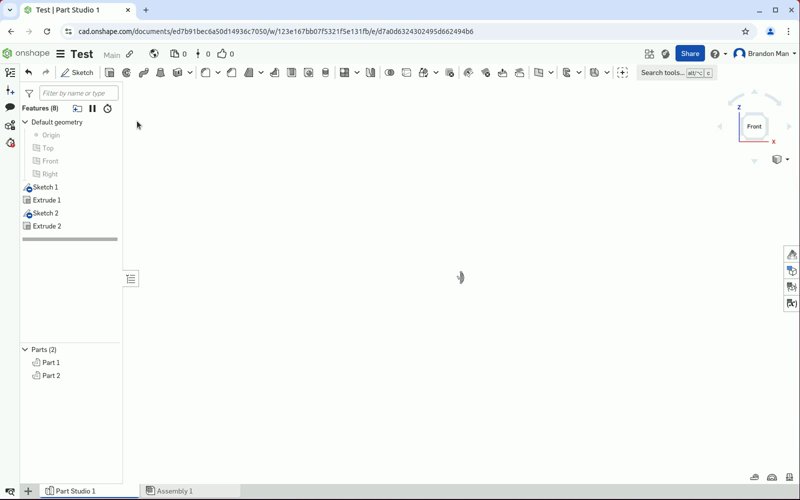
key(left, 2)
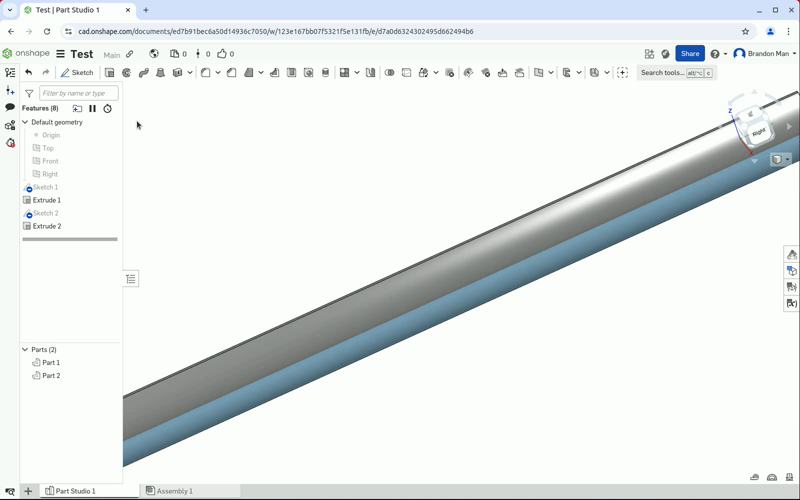
key(down, 2)
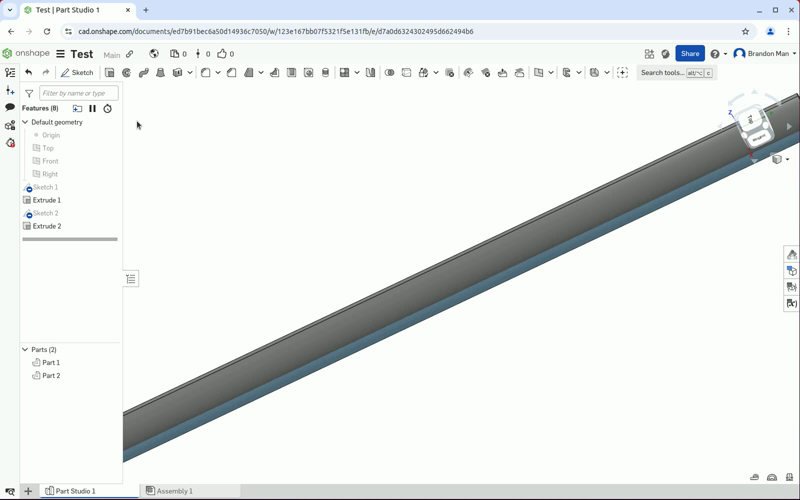
key(up, 2)
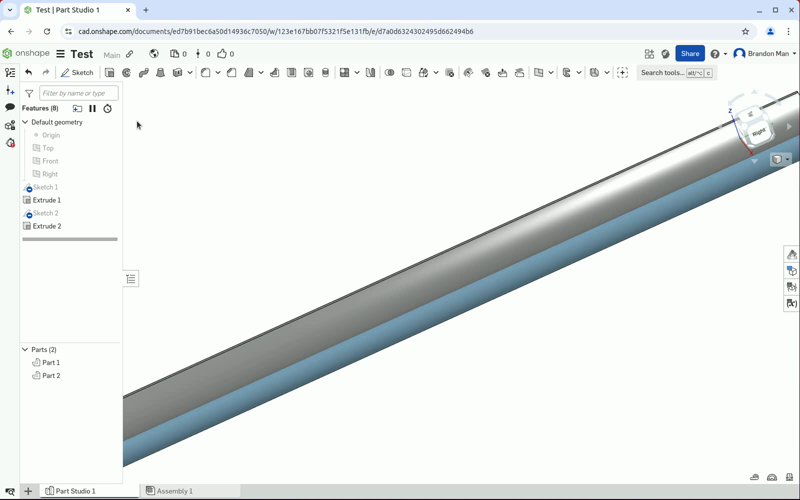
key(right, 2)
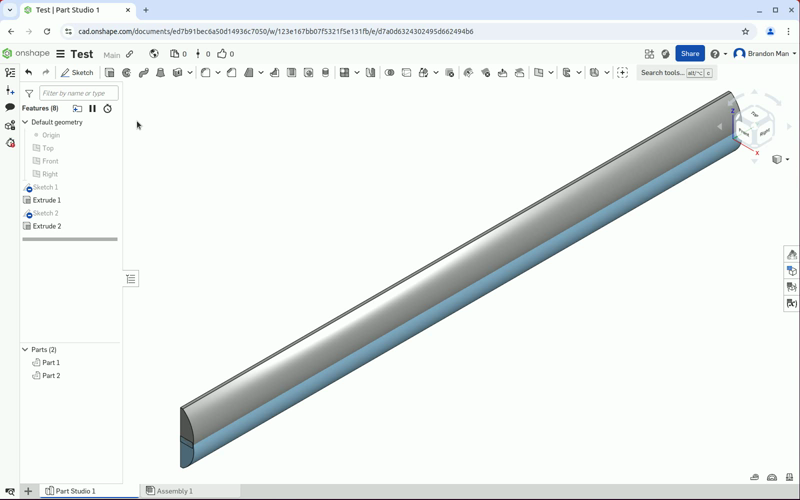
mouse_move(73, 189)
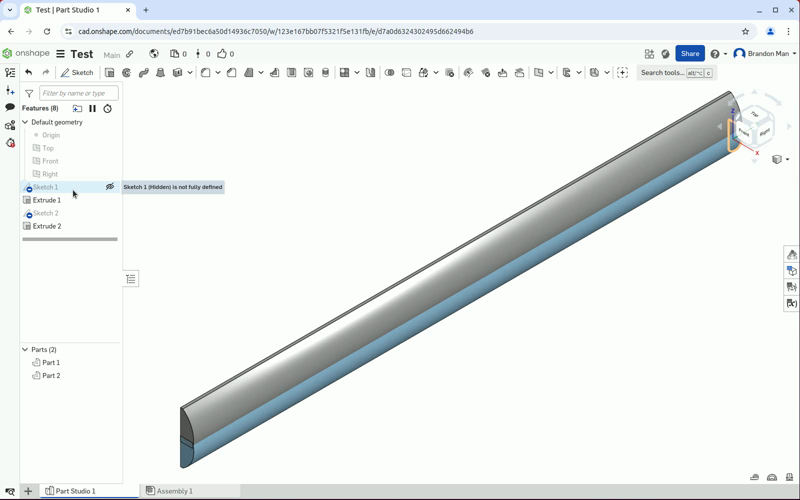
click(73, 189)